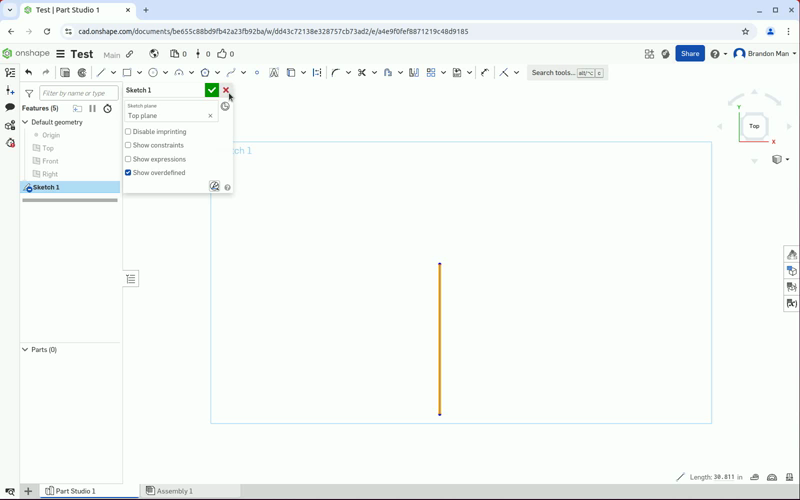
key(shift+h)
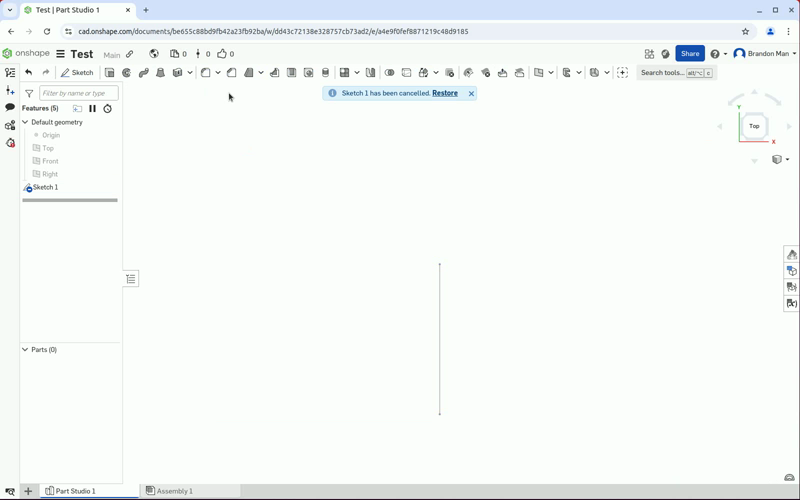
key(shift+s)
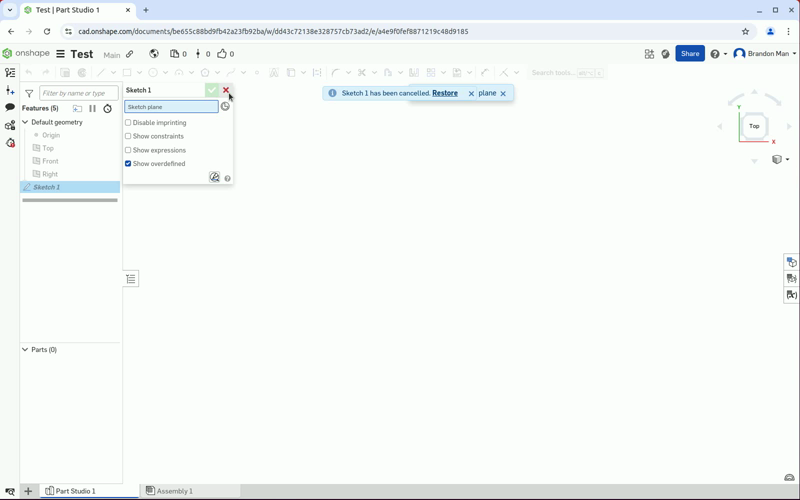
mouse_move(73, 150)
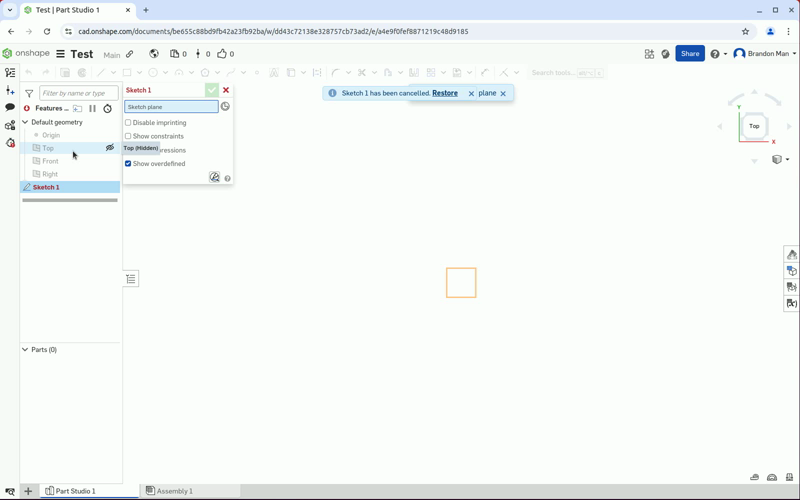
click(73, 150)
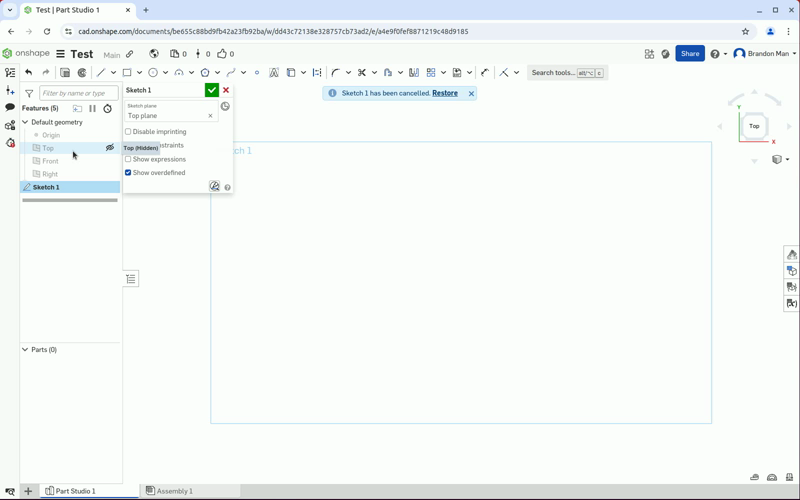
mouse_move(73, 352)
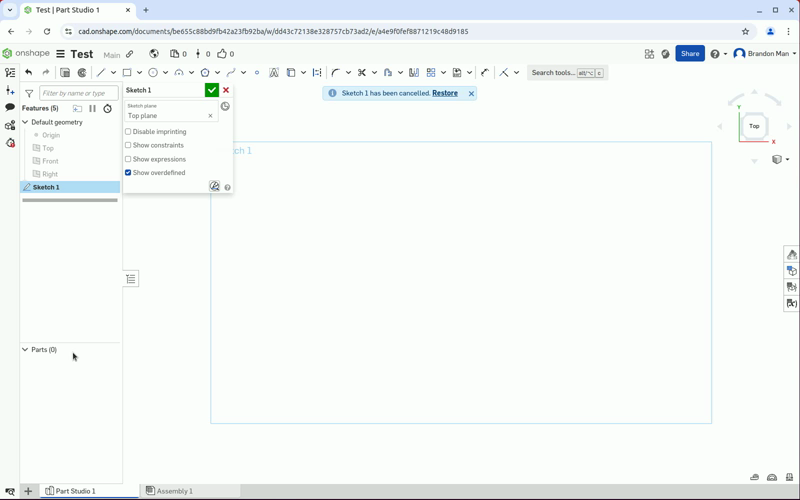
key(y)
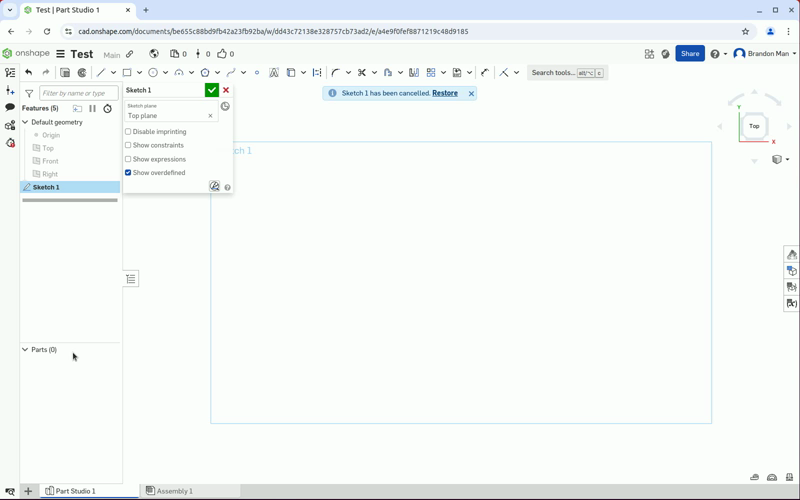
key(l)
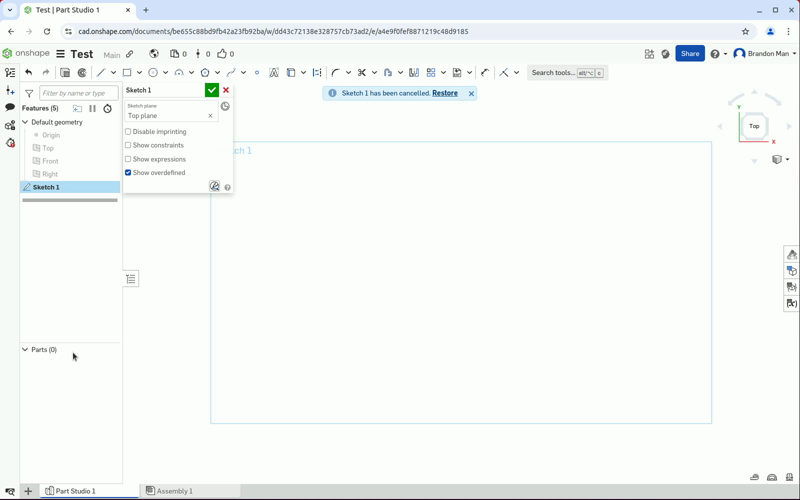
key_down(shift)
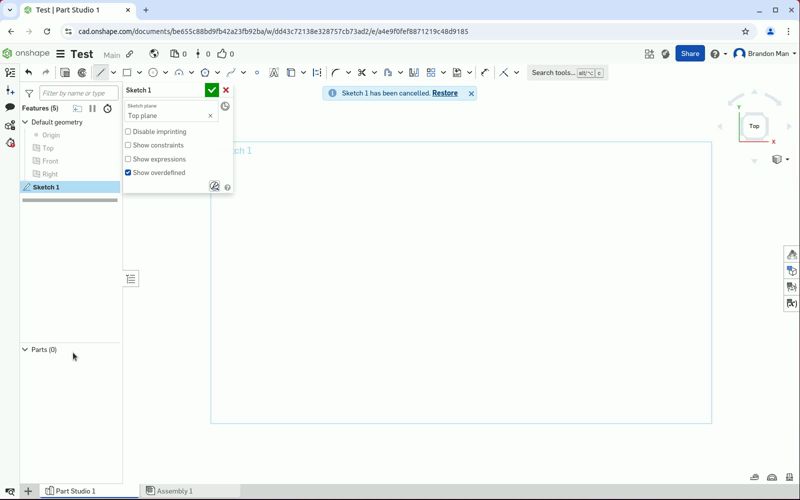
mouse_move(528, 327)
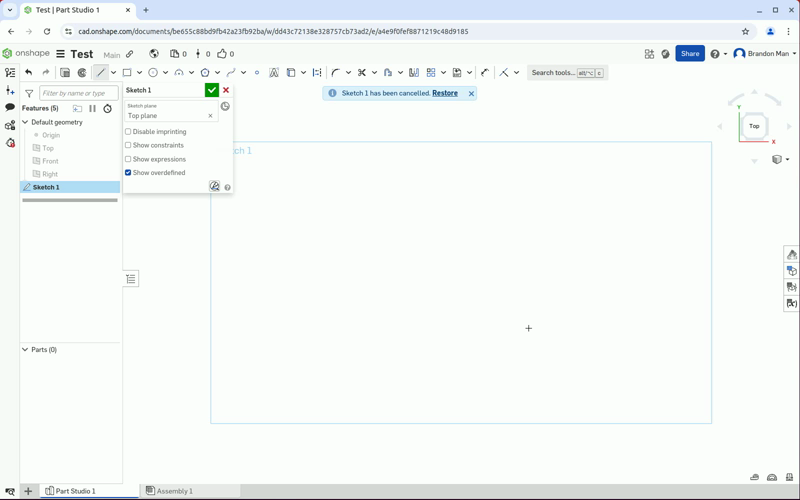
click(528, 327)
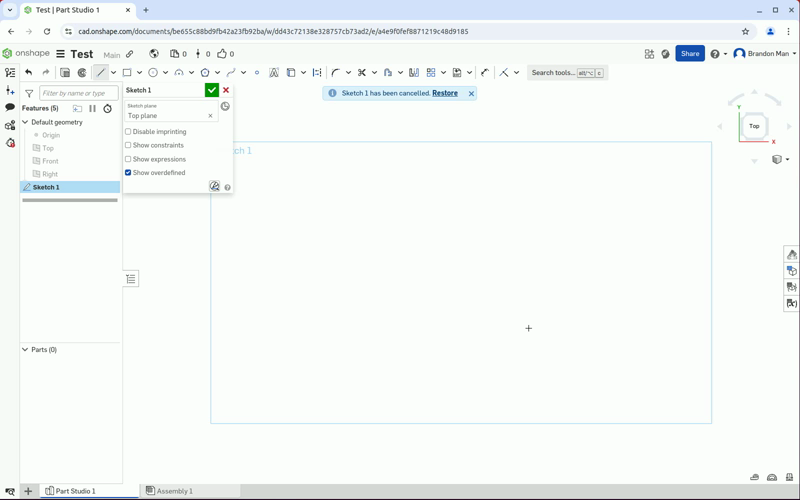
key_up(shift)
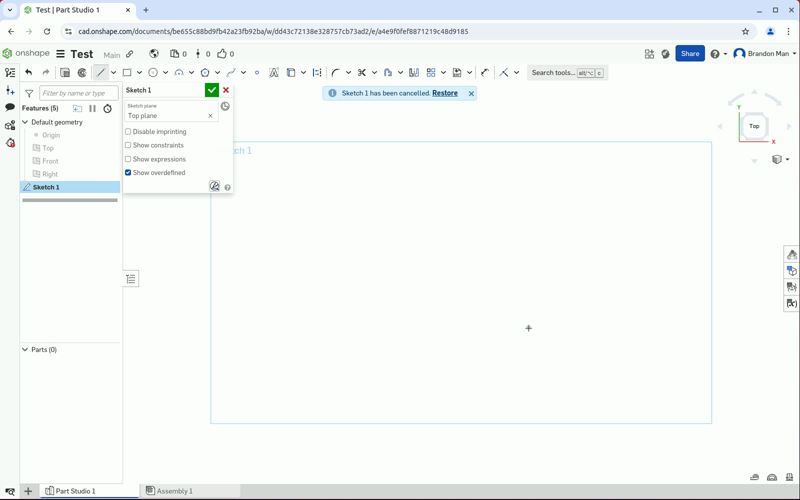
key_down(shift)
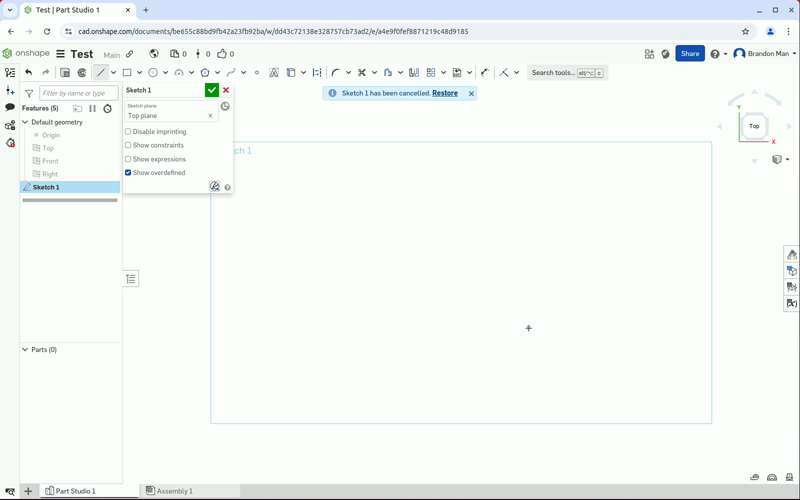
mouse_move(558, 327)
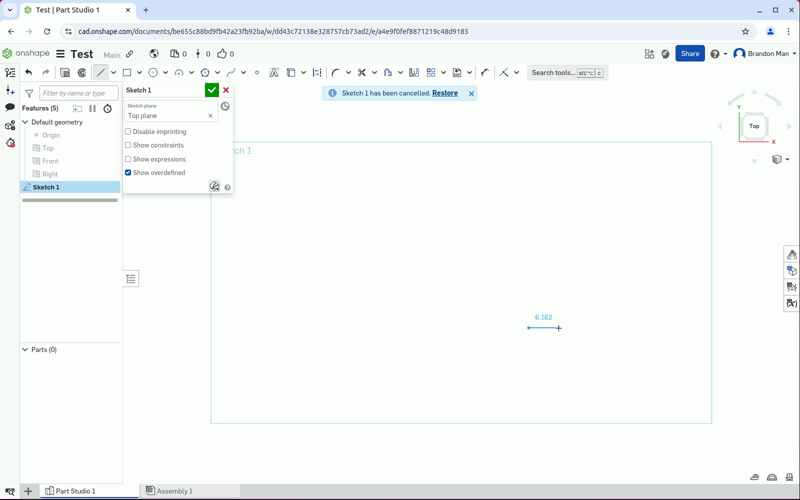
mouse_move(528, 285)
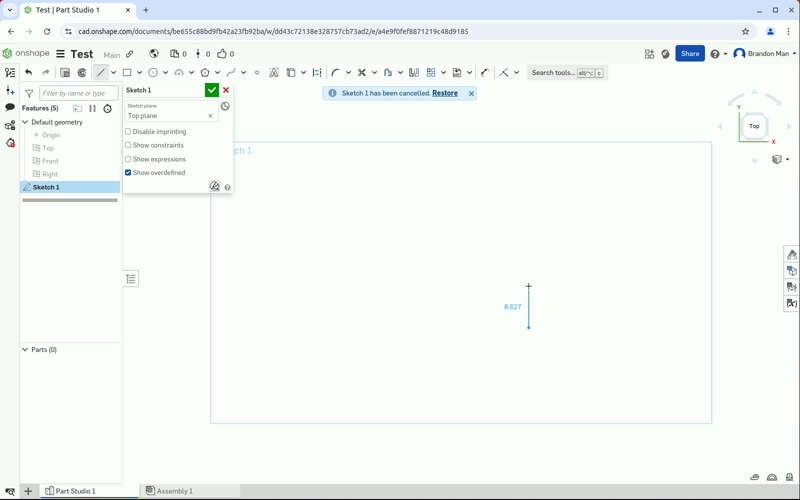
click(528, 285)
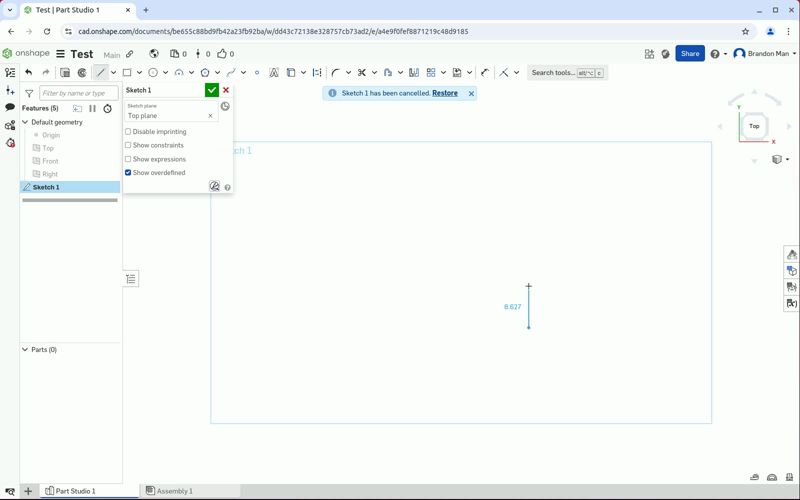
key_up(shift)
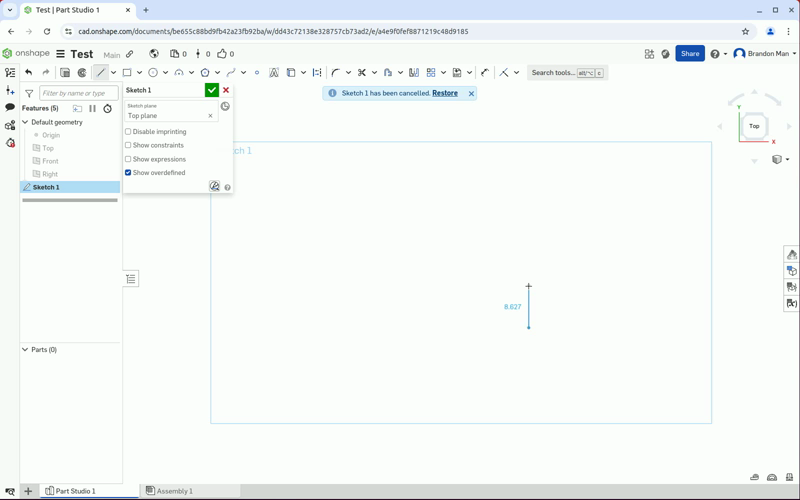
key(esc)
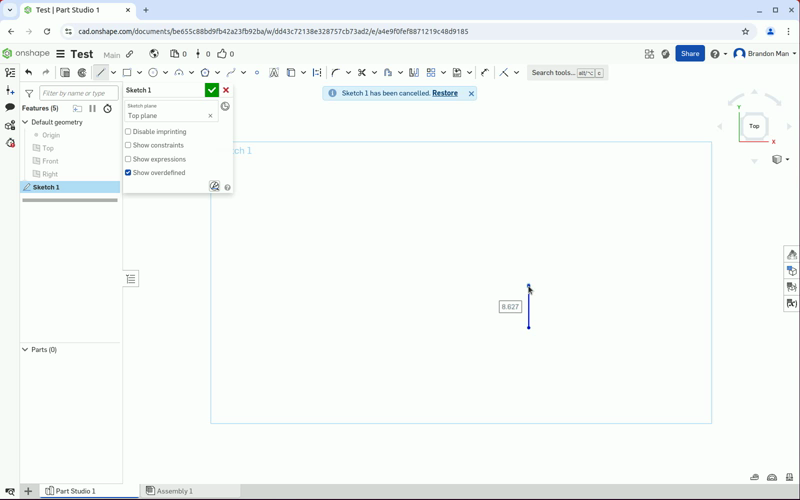
key(a)
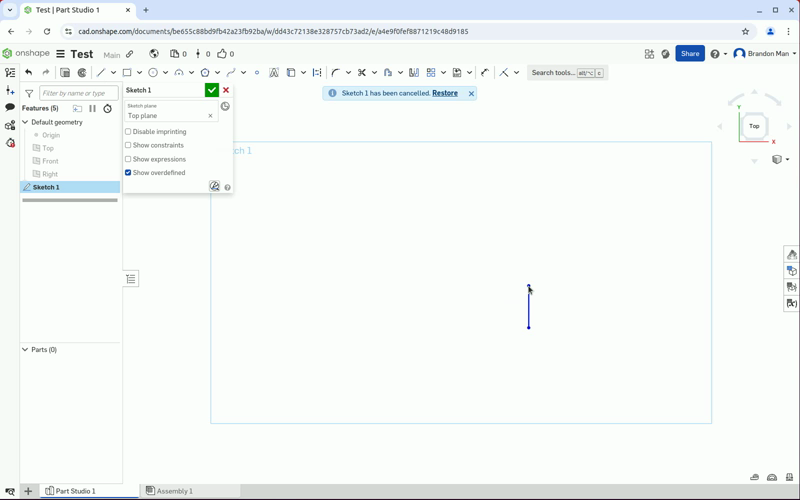
mouse_move(528, 285)
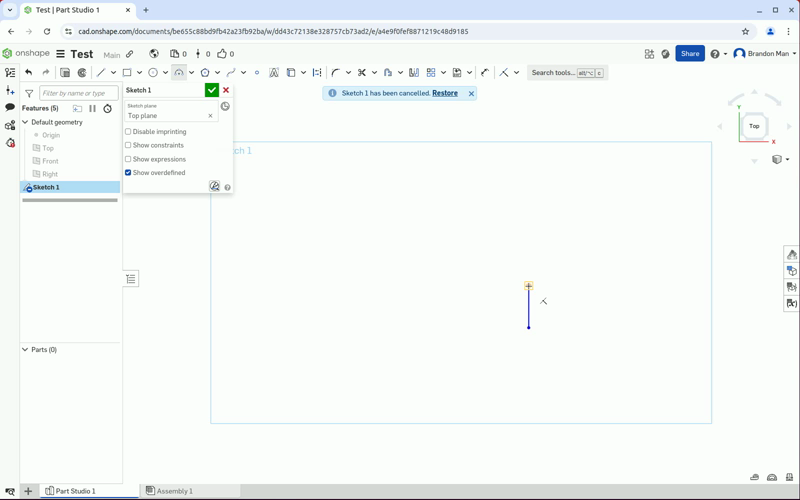
click(528, 285)
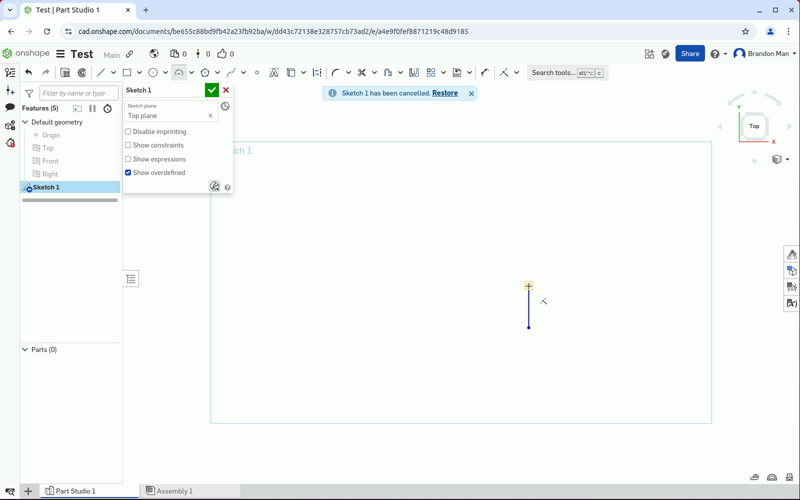
key_down(shift)
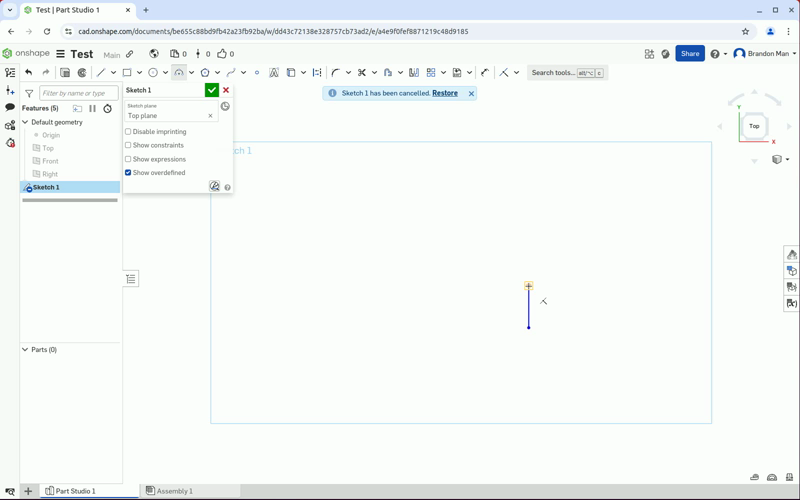
mouse_move(528, 279)
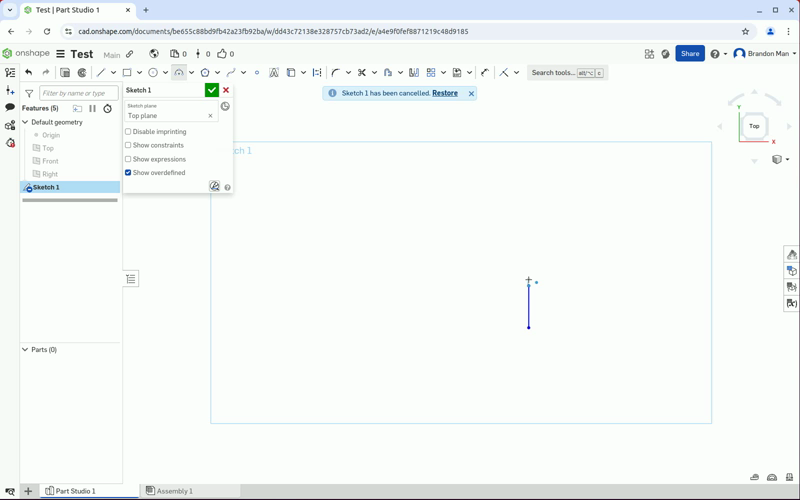
scroll(6)
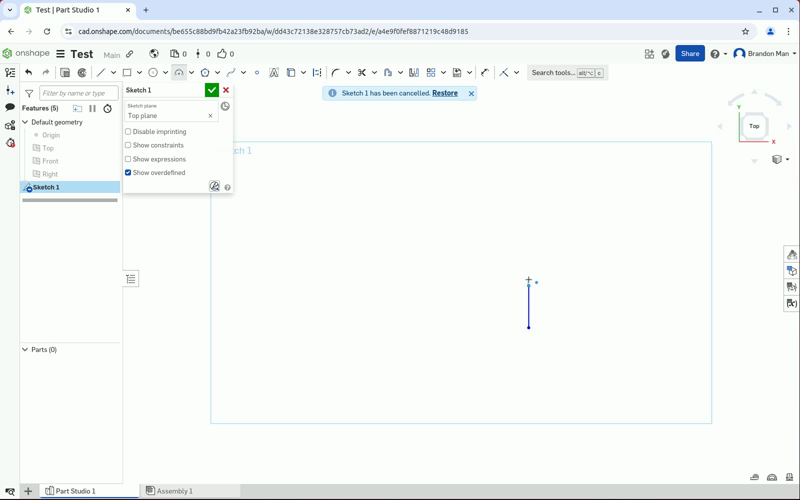
scroll(6)
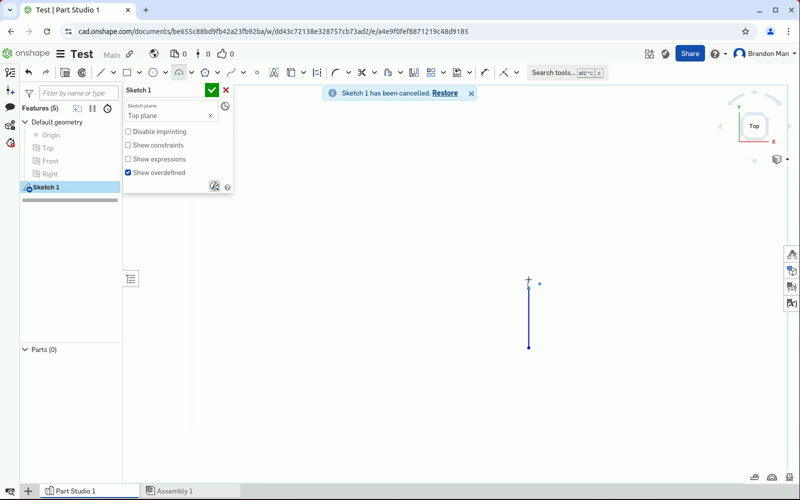
scroll(6)
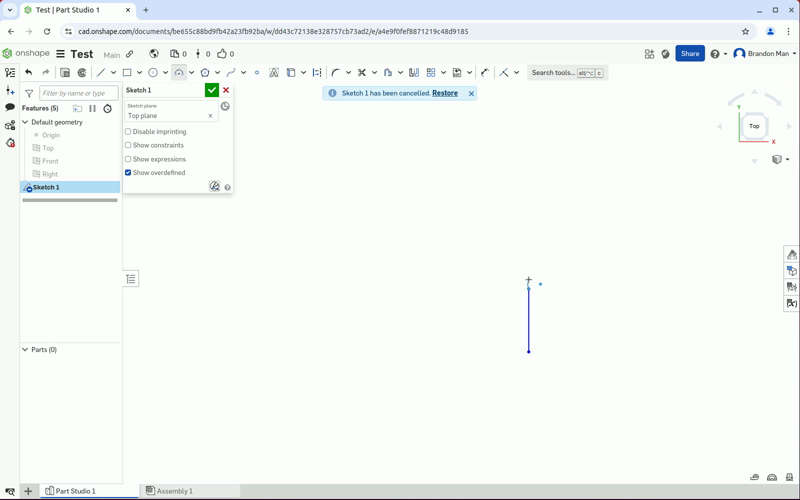
scroll(6)
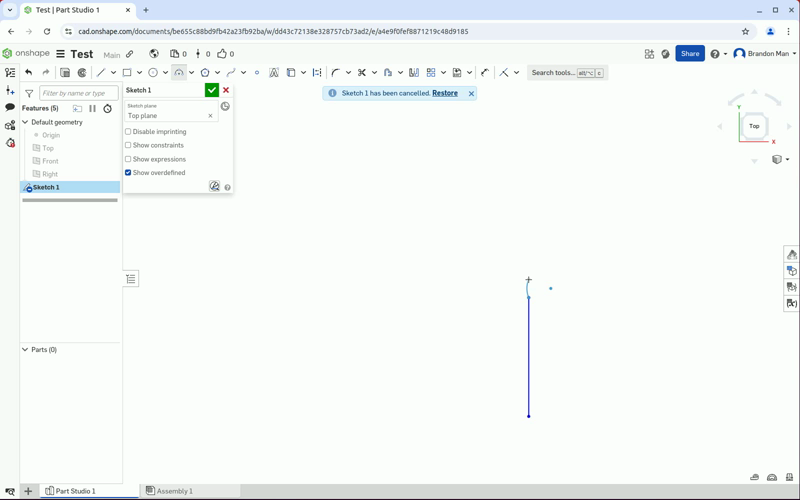
scroll(6)
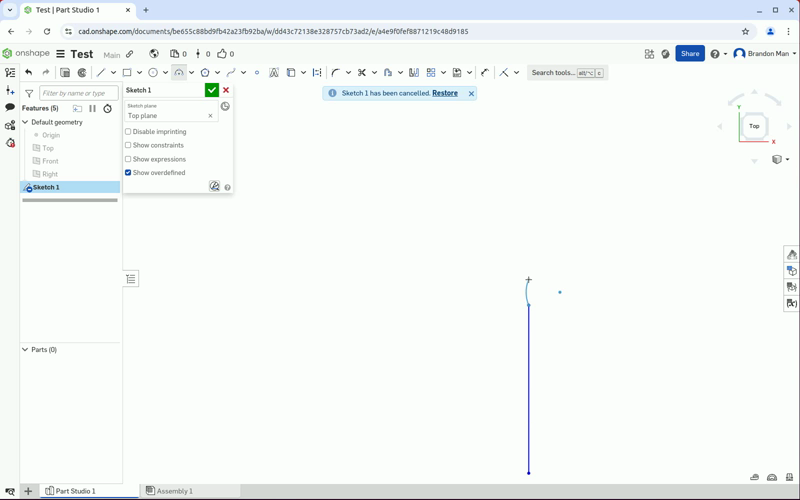
scroll(6)
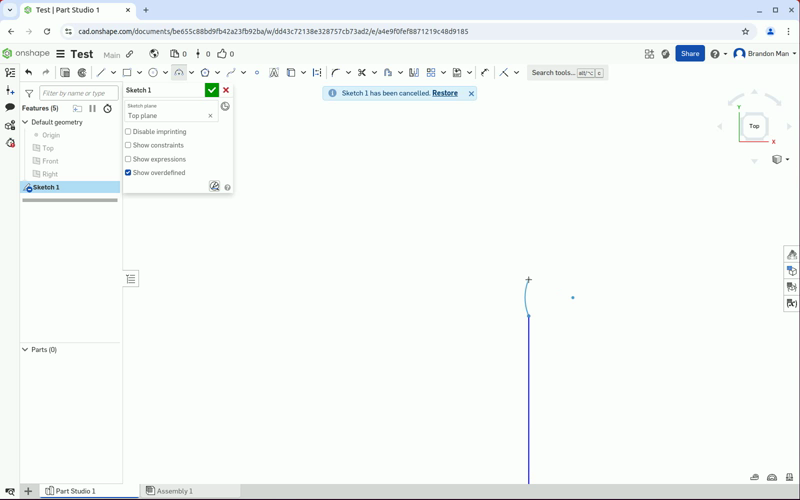
scroll(6)
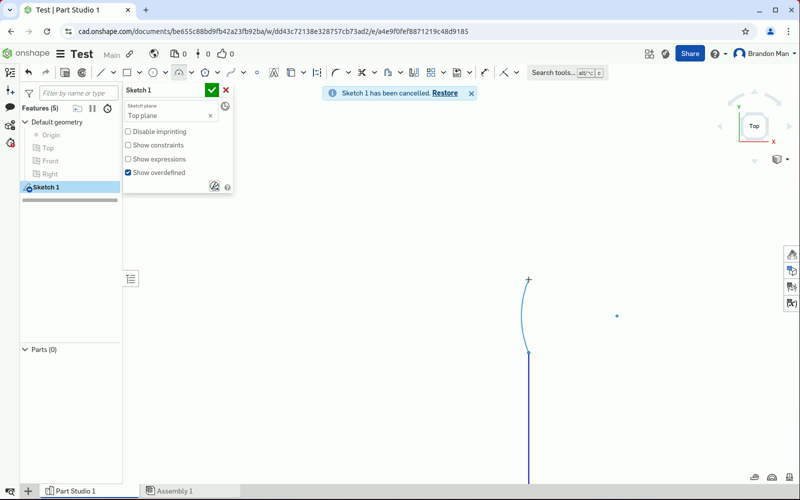
click(528, 279)
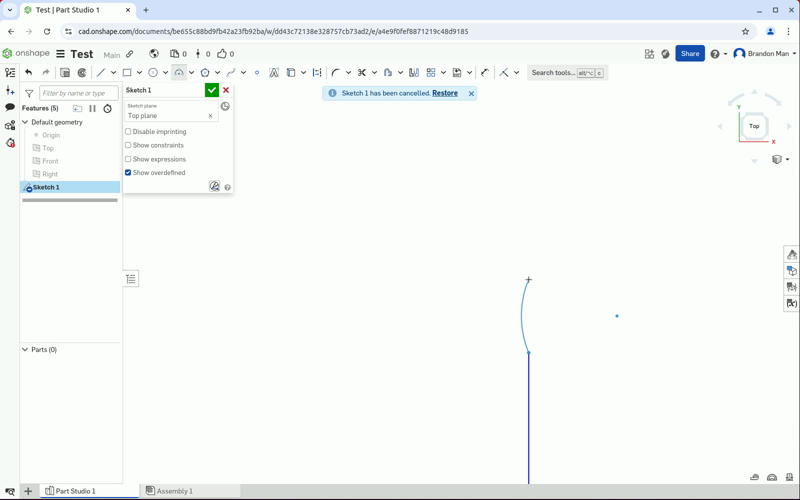
scroll(-6)
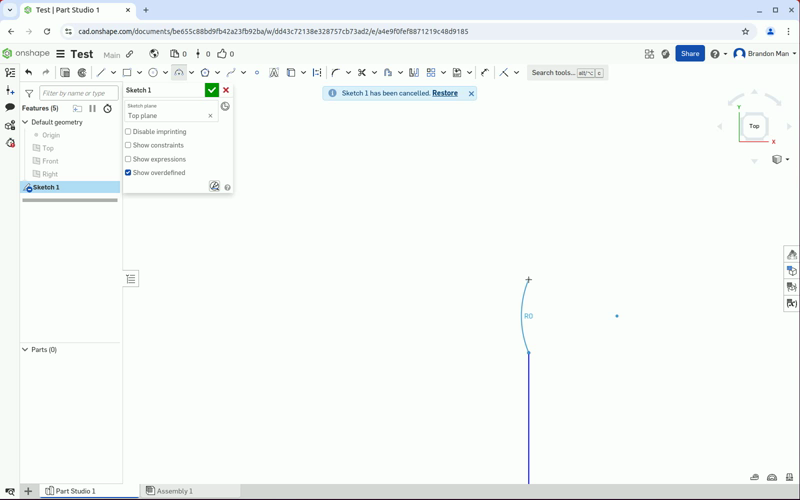
scroll(-6)
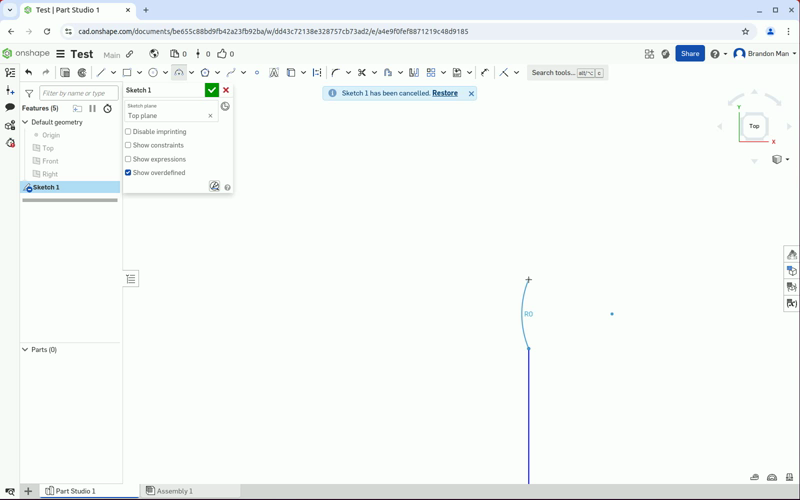
scroll(-6)
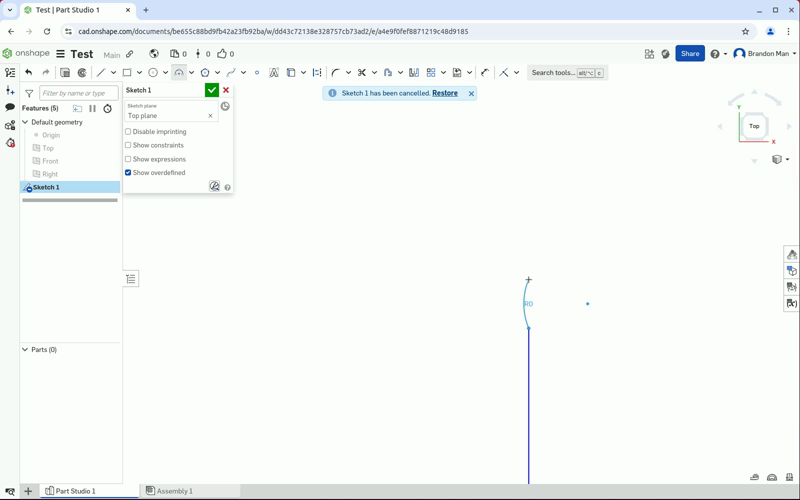
scroll(-6)
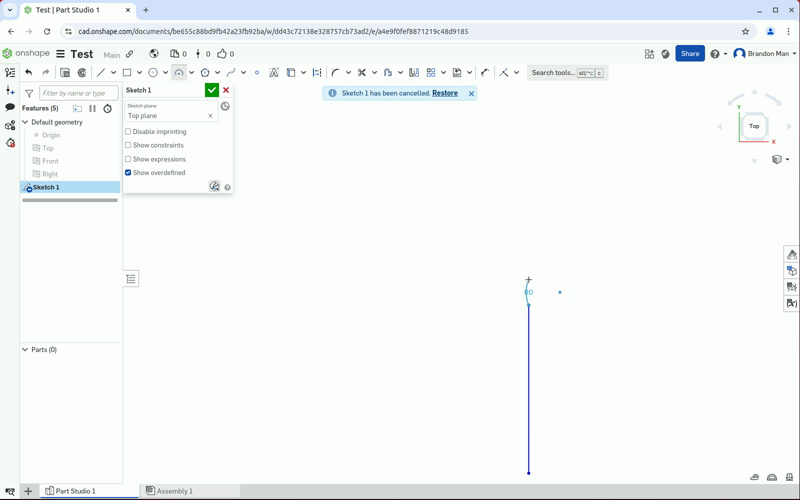
scroll(-6)
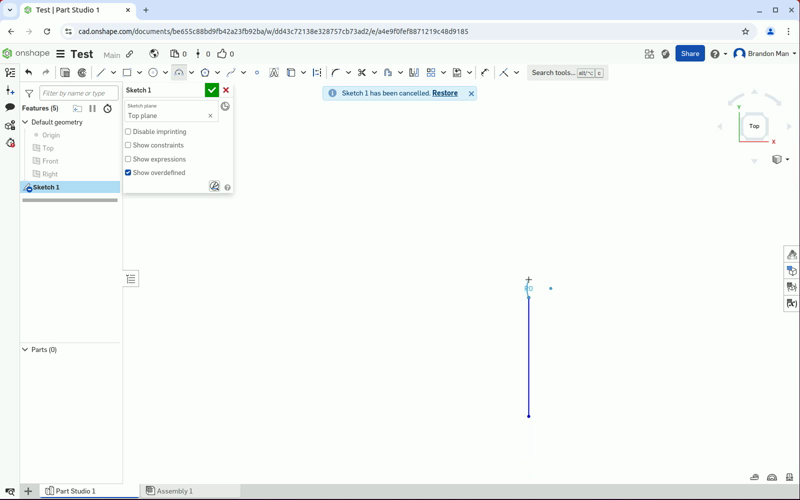
scroll(-6)
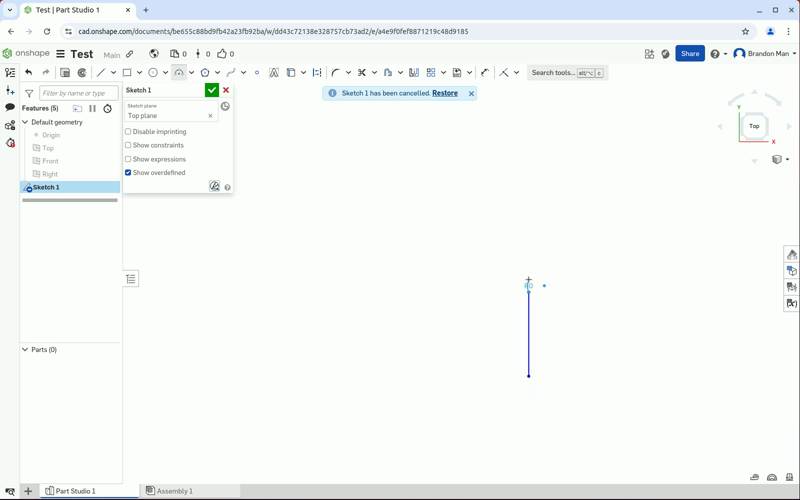
scroll(-6)
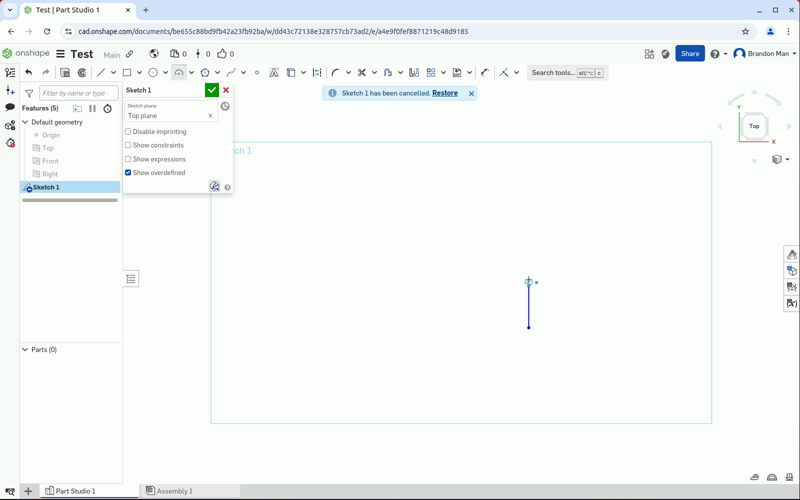
mouse_move(525, 282)
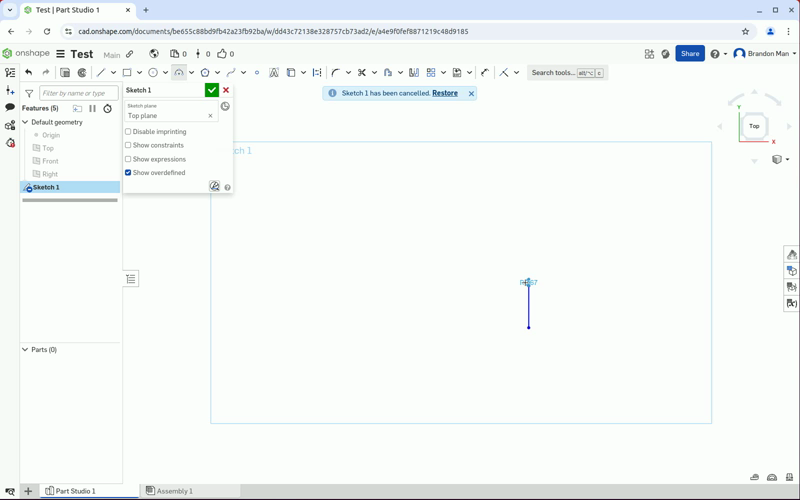
scroll(6)
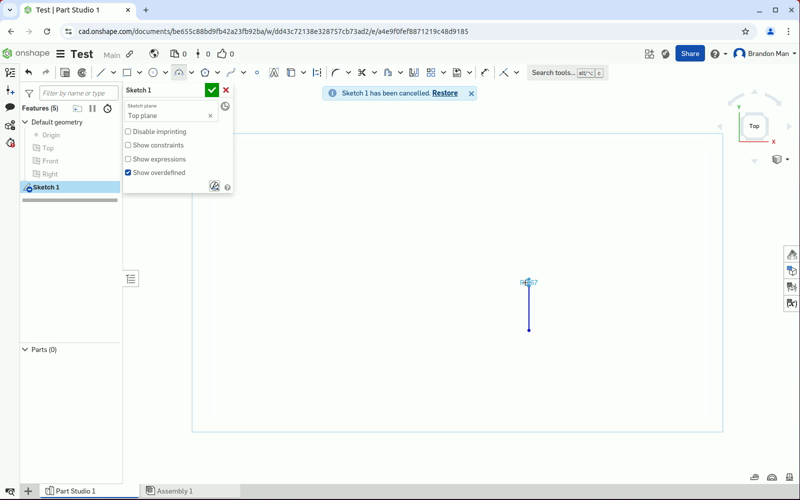
scroll(6)
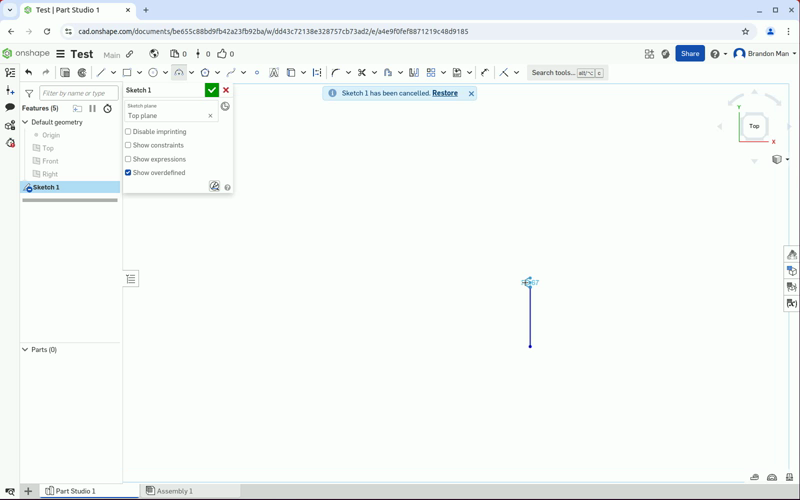
scroll(6)
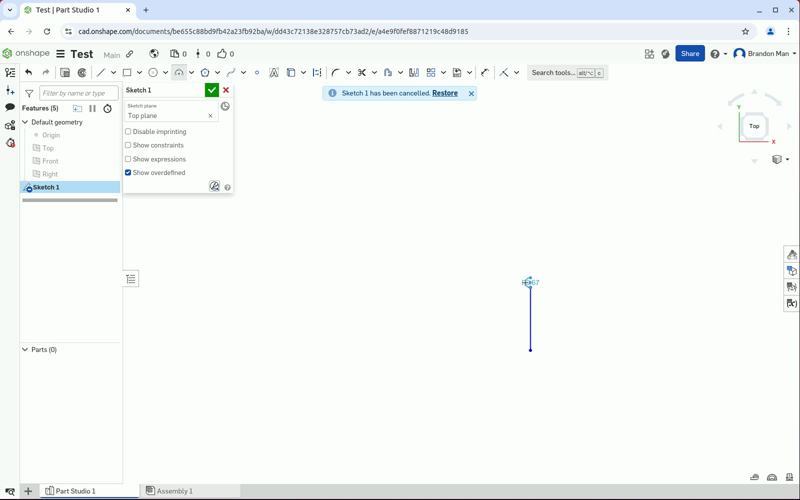
scroll(6)
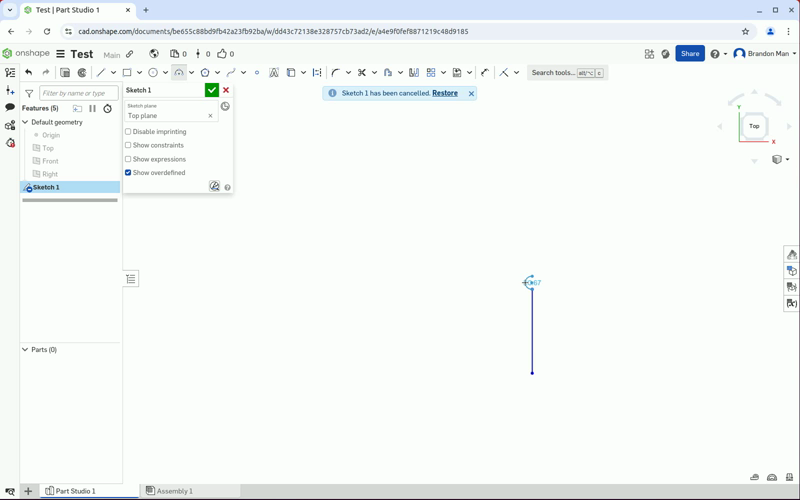
scroll(6)
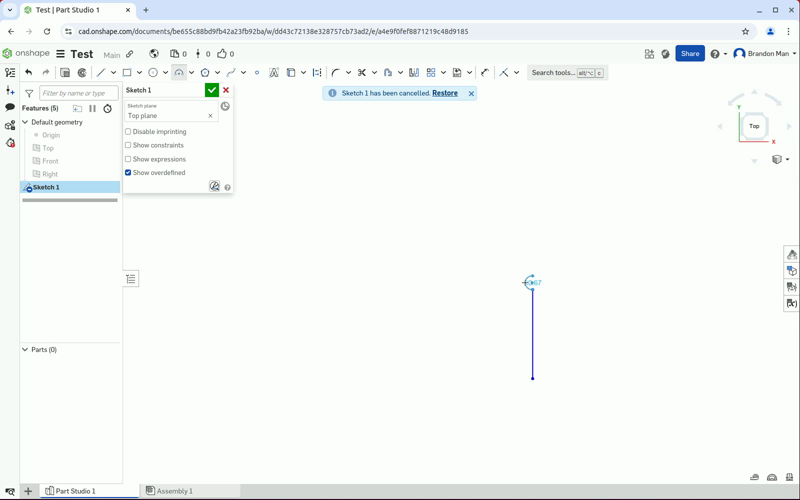
scroll(6)
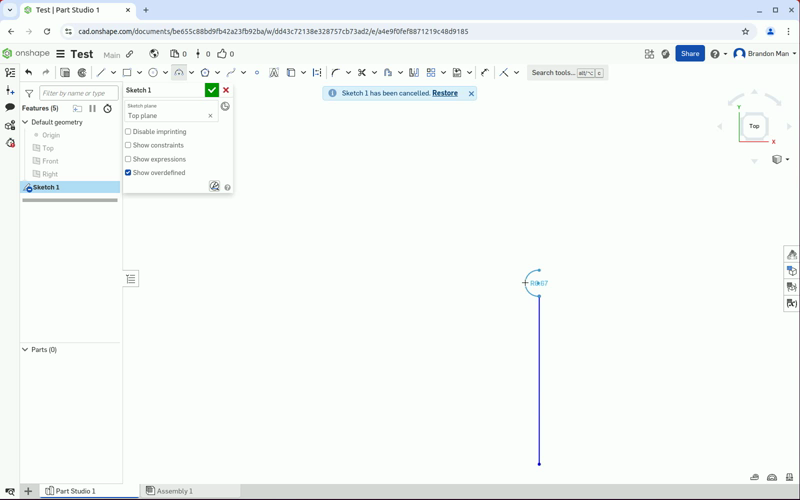
scroll(6)
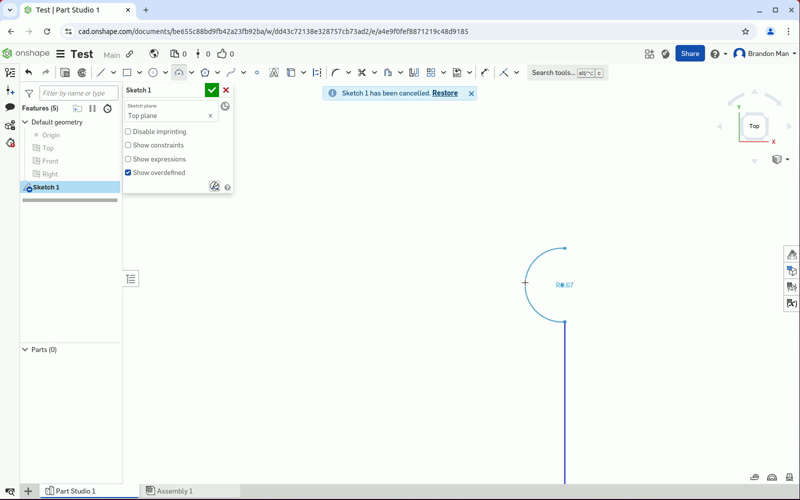
click(525, 282)
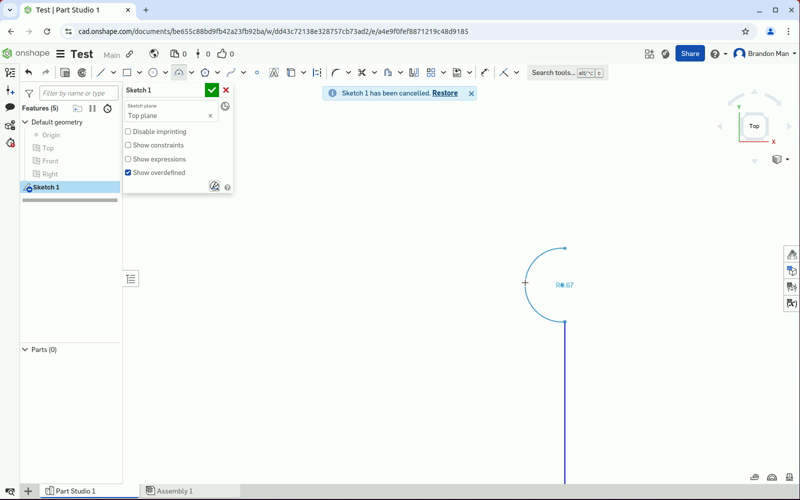
scroll(-6)
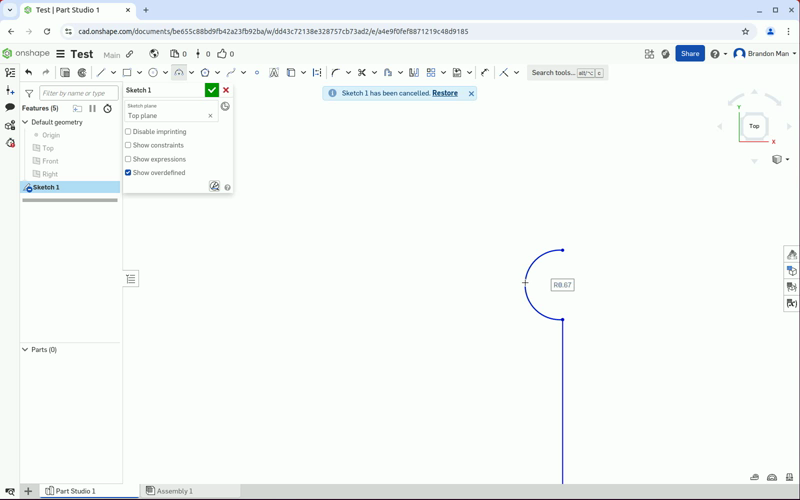
scroll(-6)
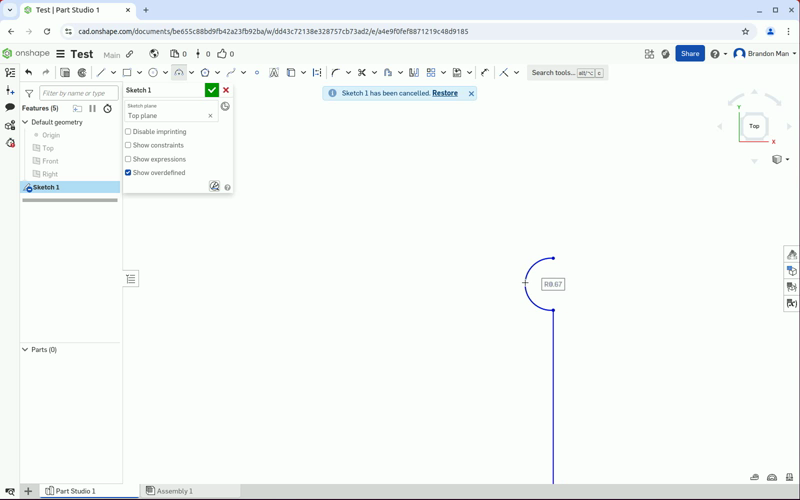
scroll(-6)
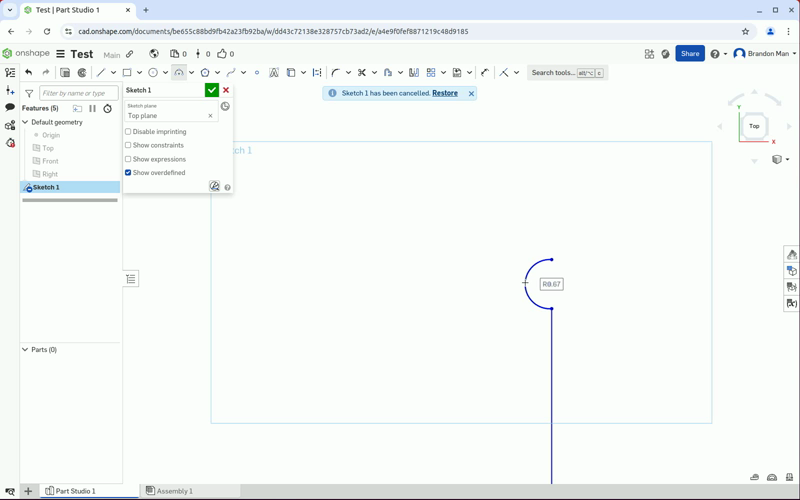
scroll(-6)
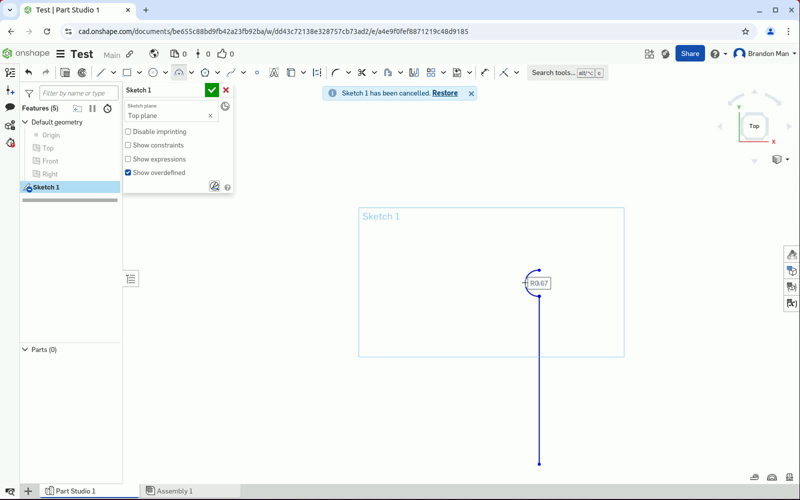
scroll(-6)
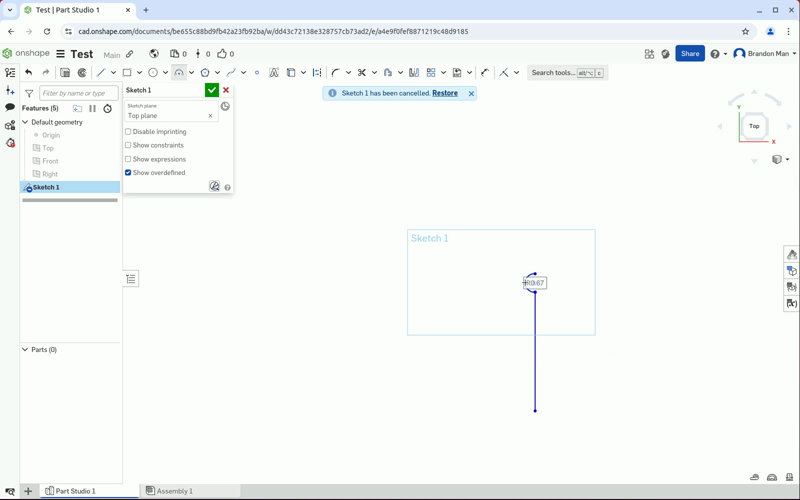
scroll(-6)
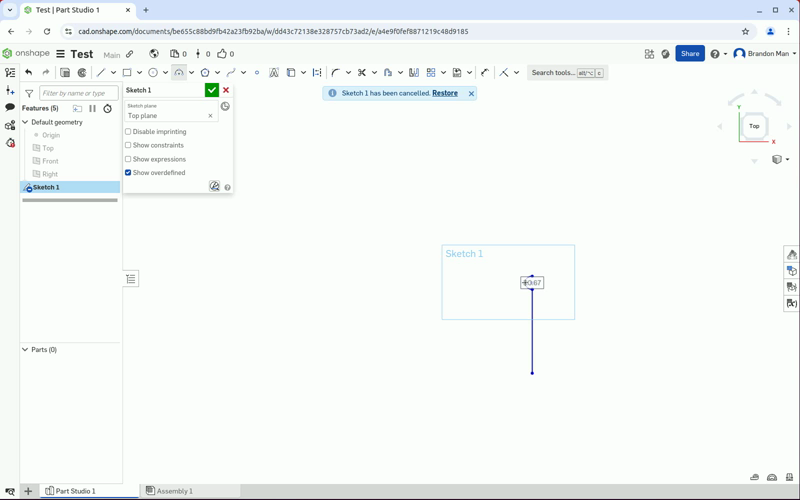
scroll(-6)
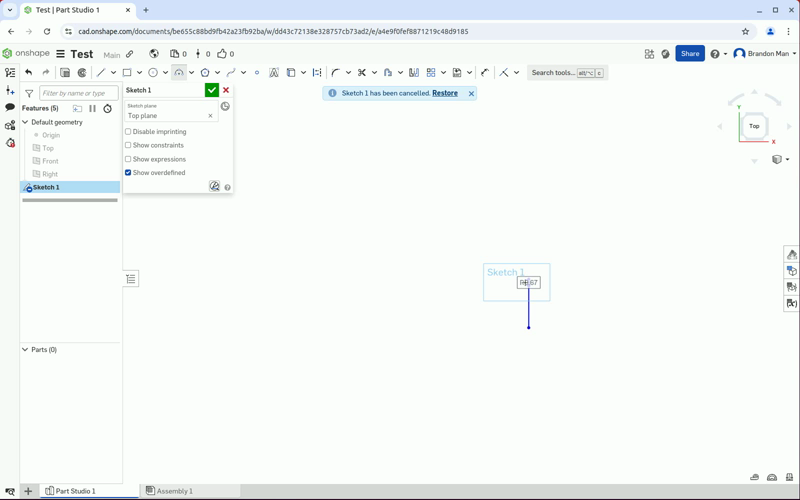
key_up(shift)
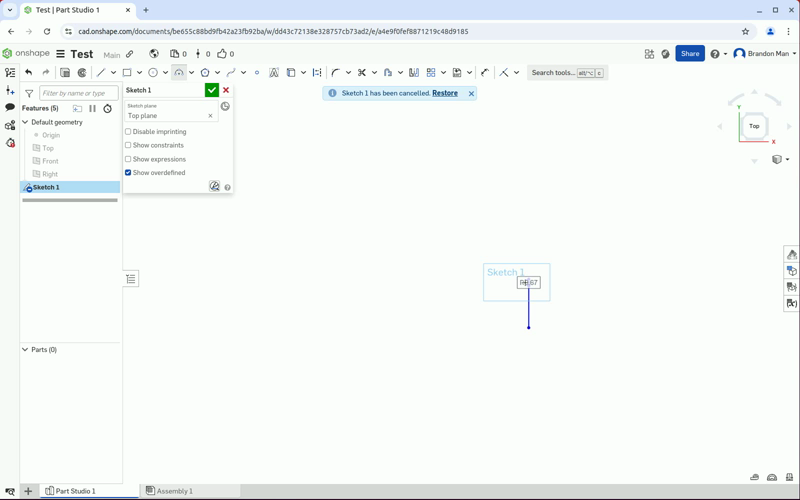
key(esc)
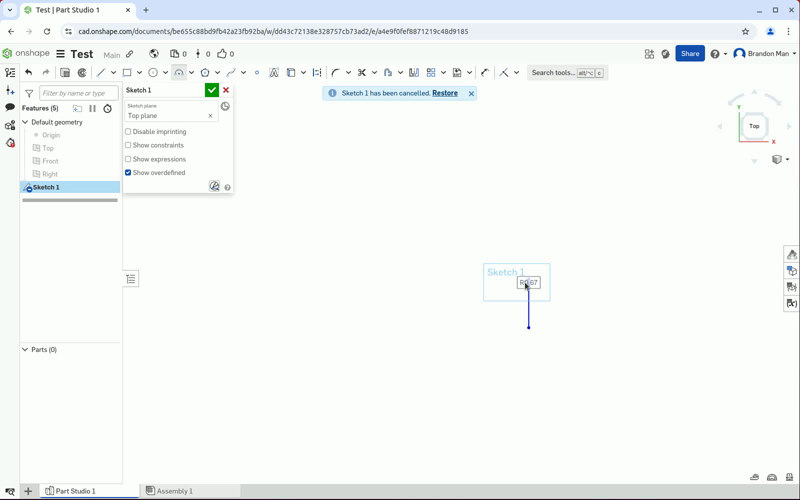
key(l)
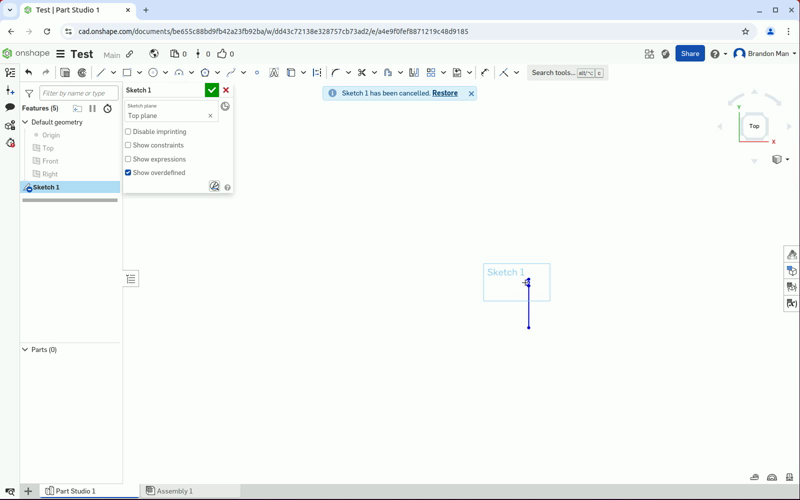
mouse_move(528, 279)
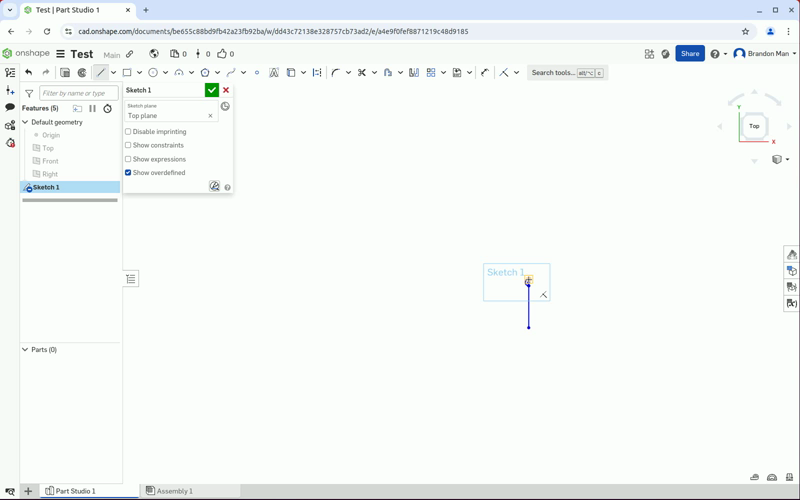
scroll(6)
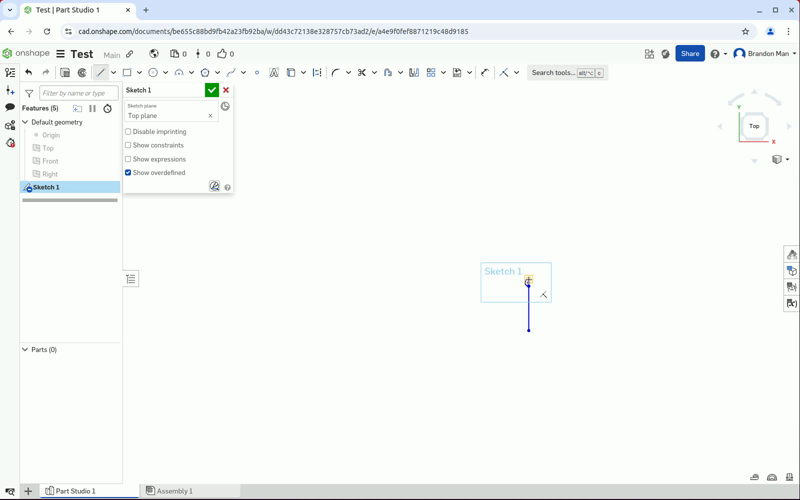
scroll(6)
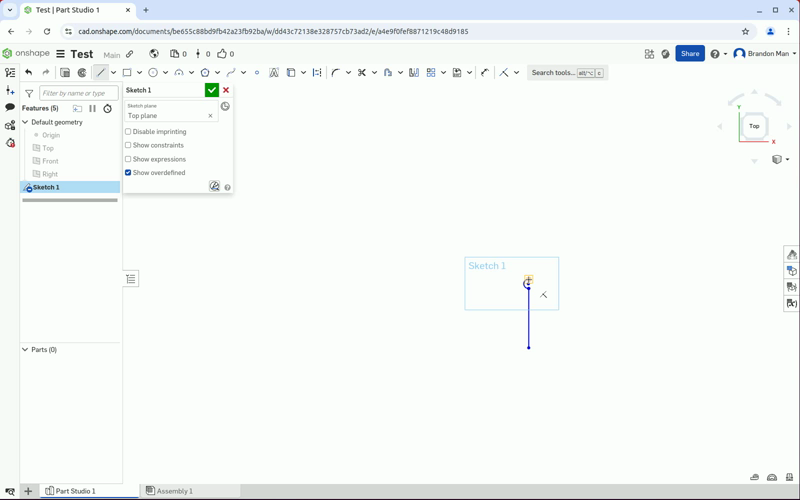
scroll(6)
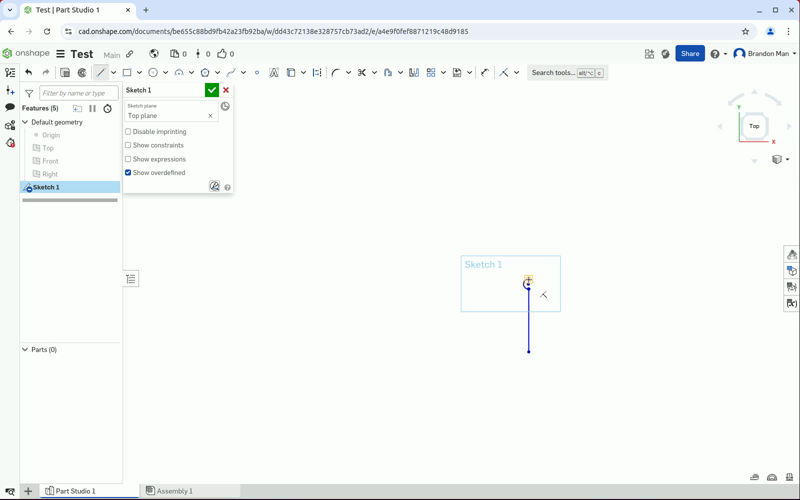
scroll(6)
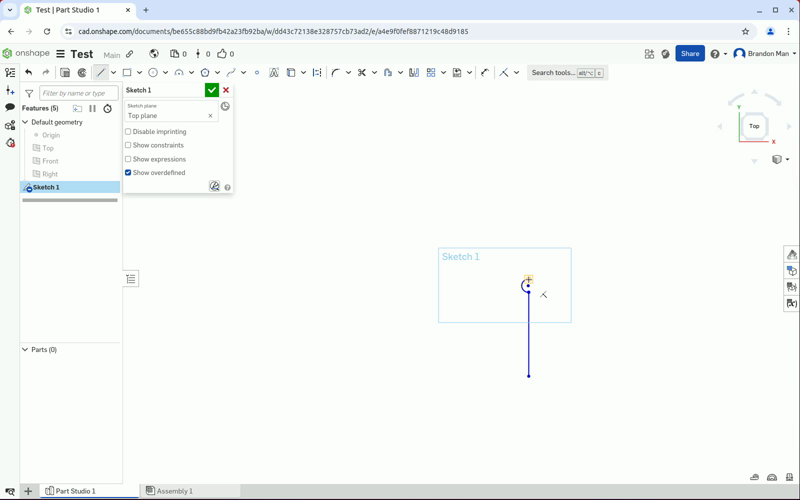
scroll(6)
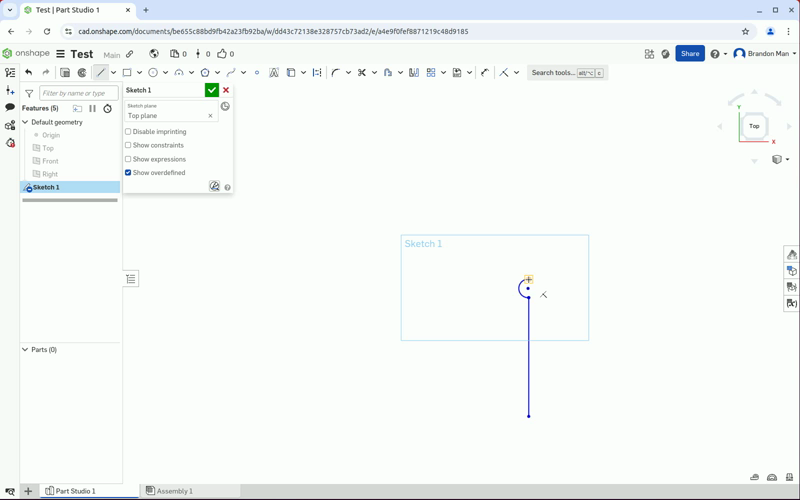
scroll(6)
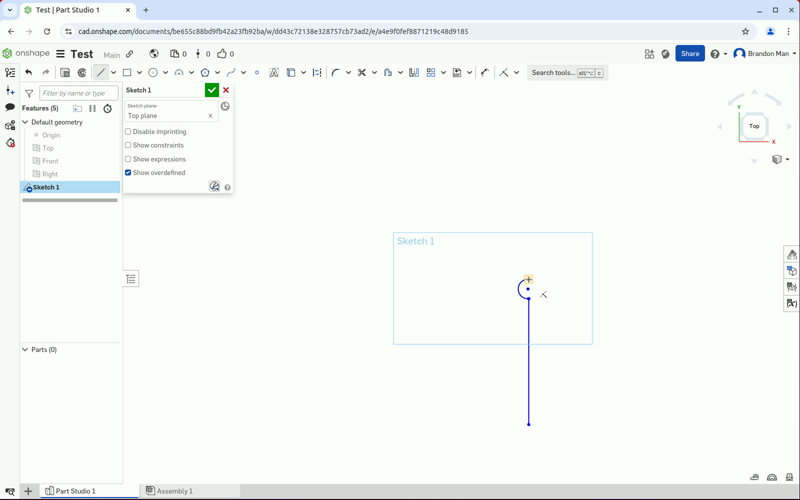
scroll(6)
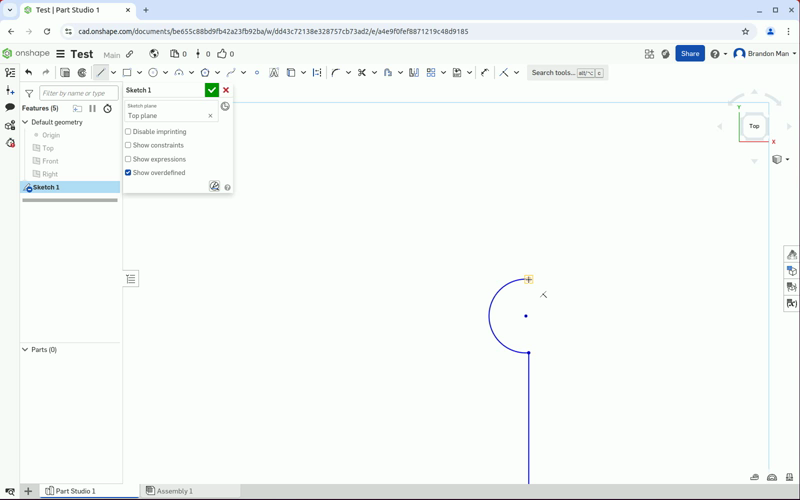
click(528, 279)
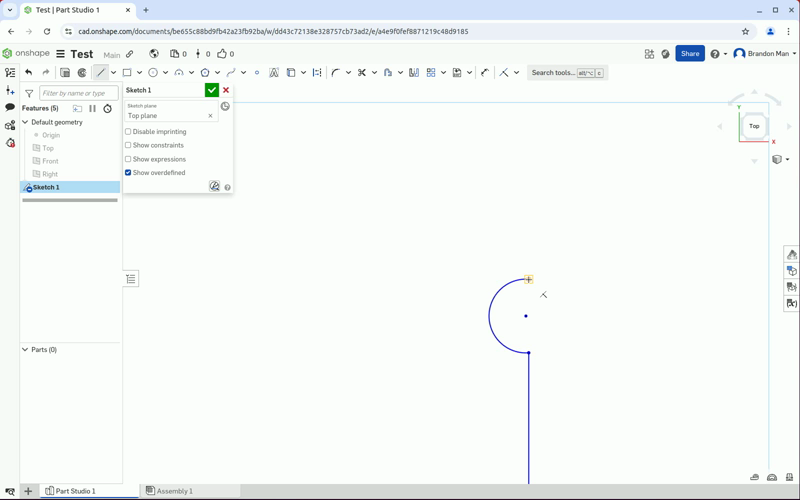
scroll(-6)
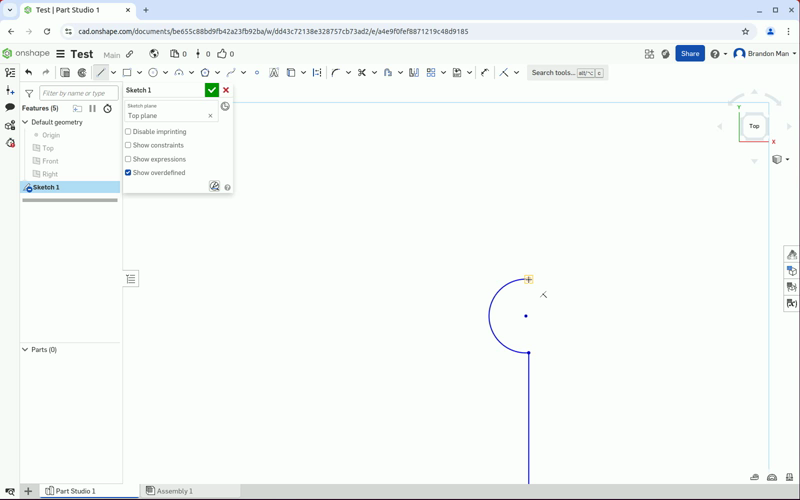
scroll(-6)
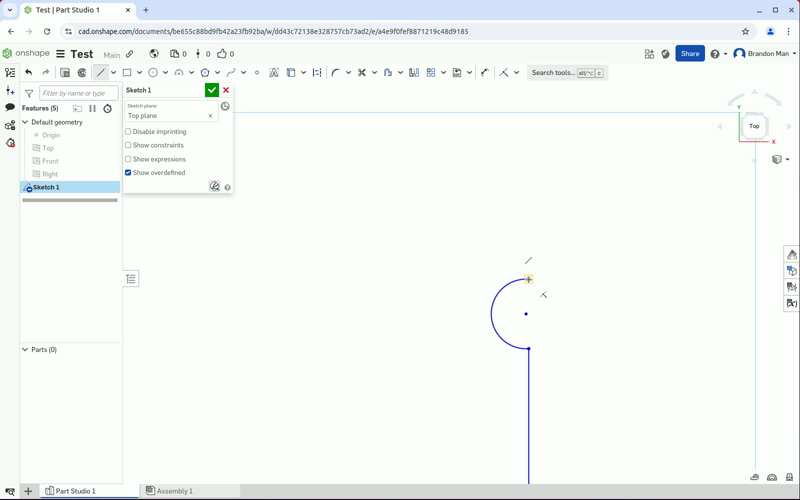
scroll(-6)
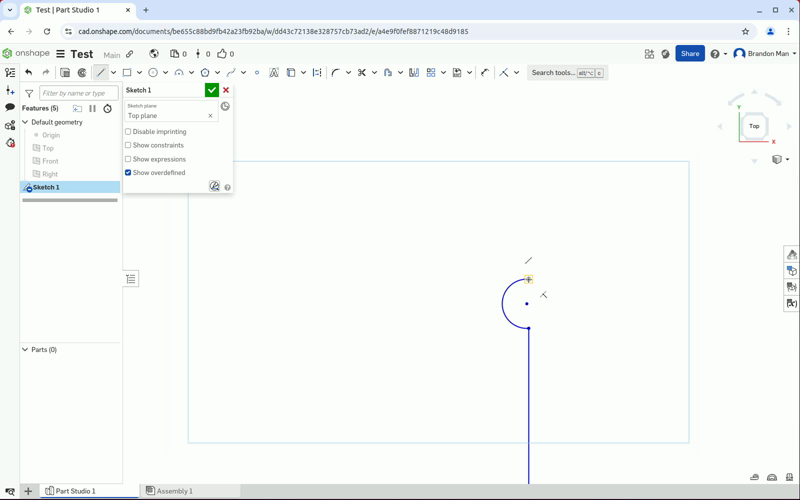
scroll(-6)
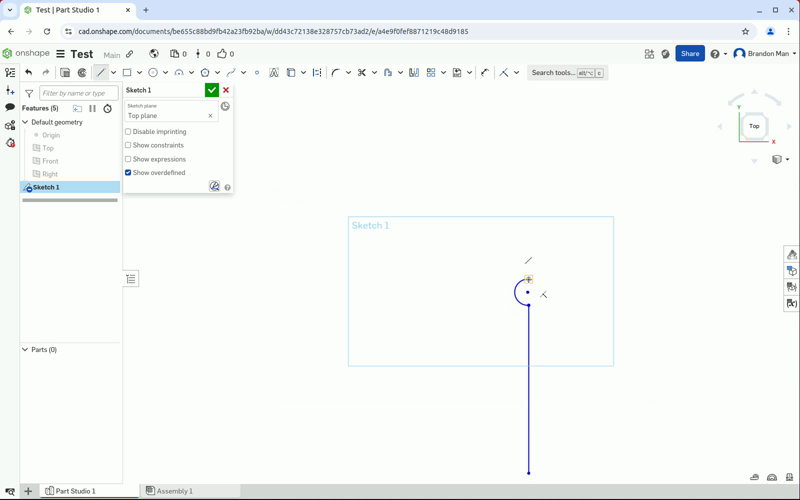
scroll(-6)
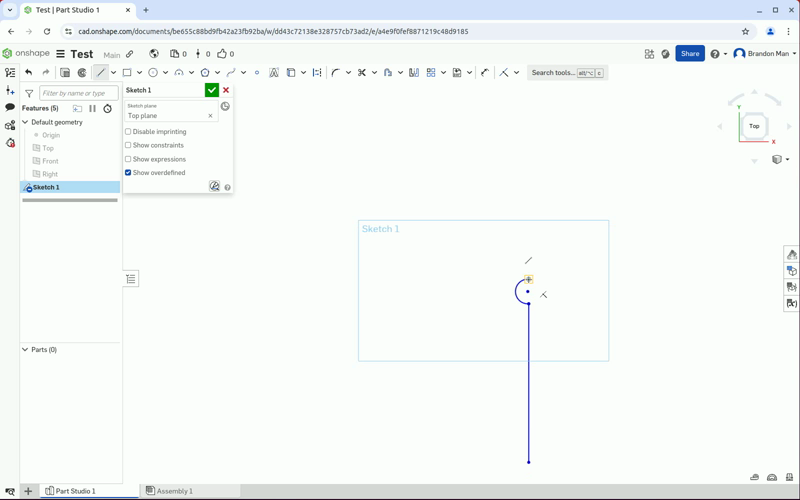
scroll(-6)
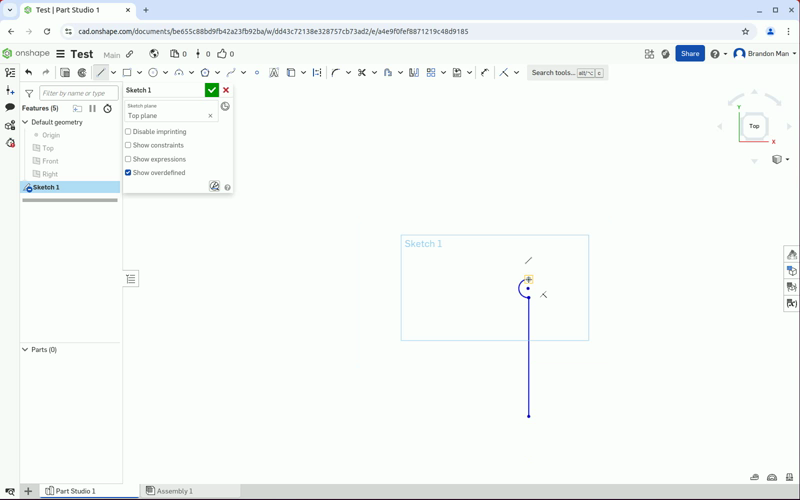
scroll(-6)
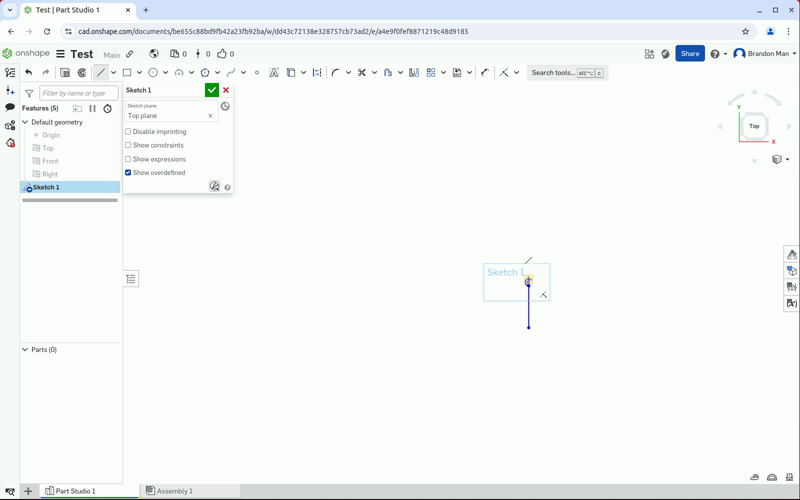
key_down(shift)
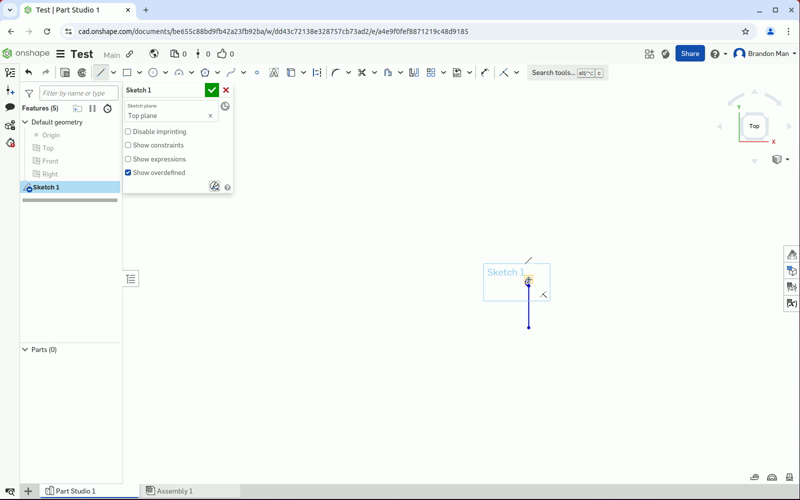
mouse_move(558, 279)
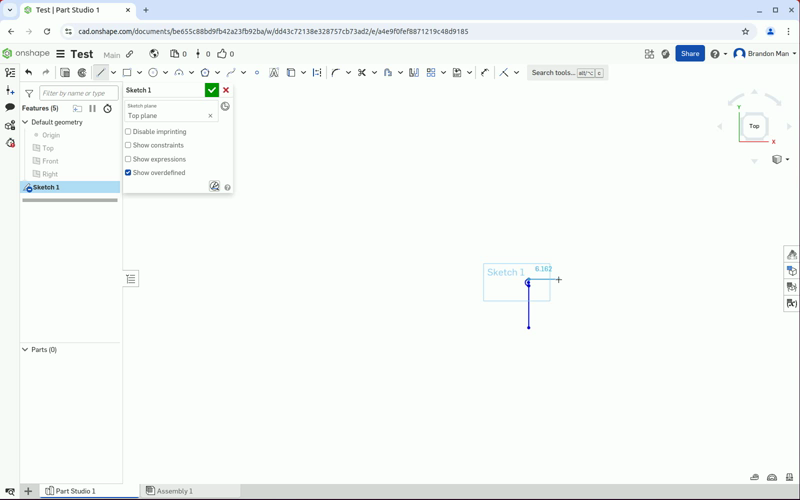
mouse_move(528, 237)
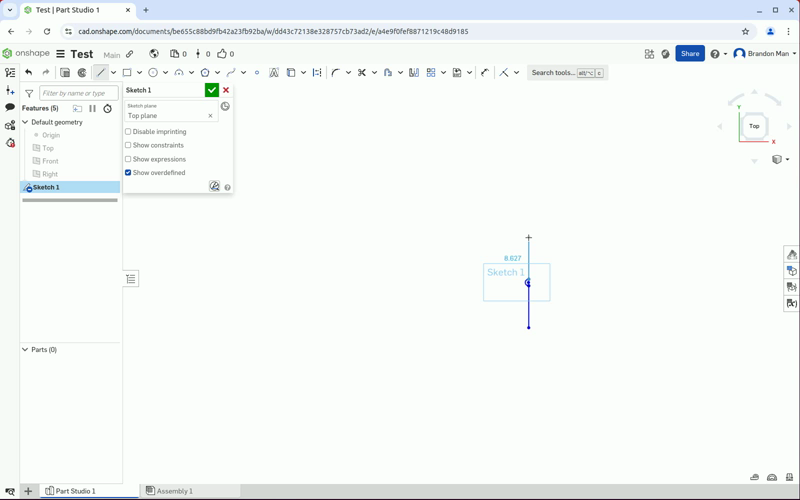
click(528, 237)
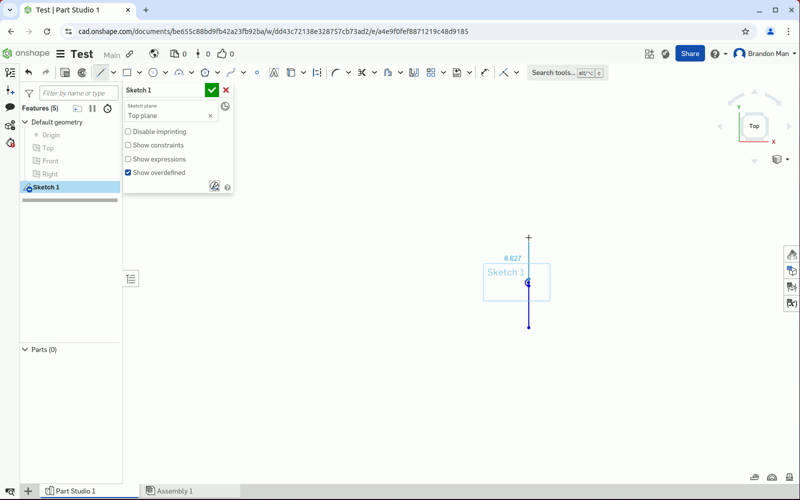
key_up(shift)
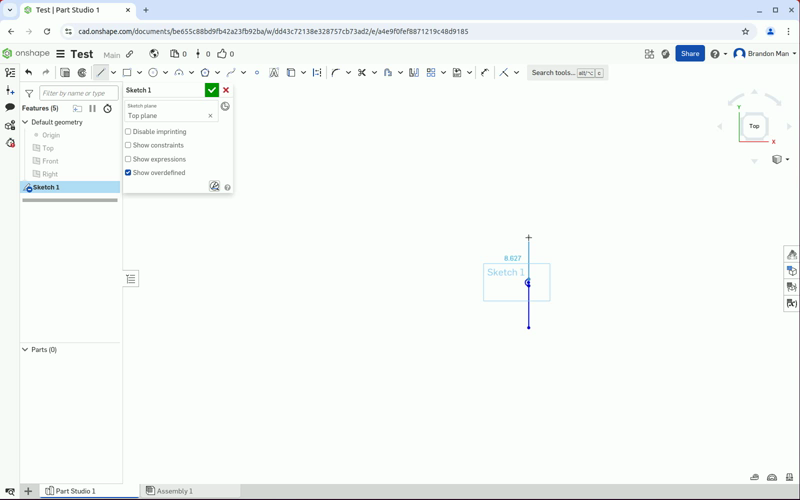
key(esc)
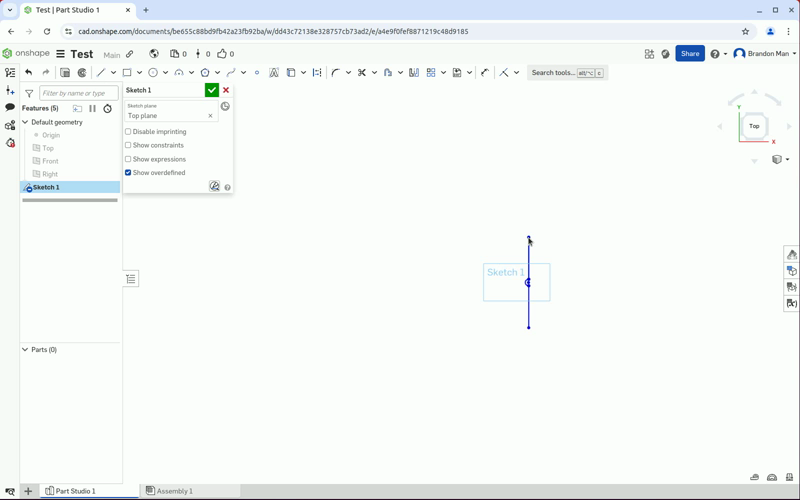
key(a)
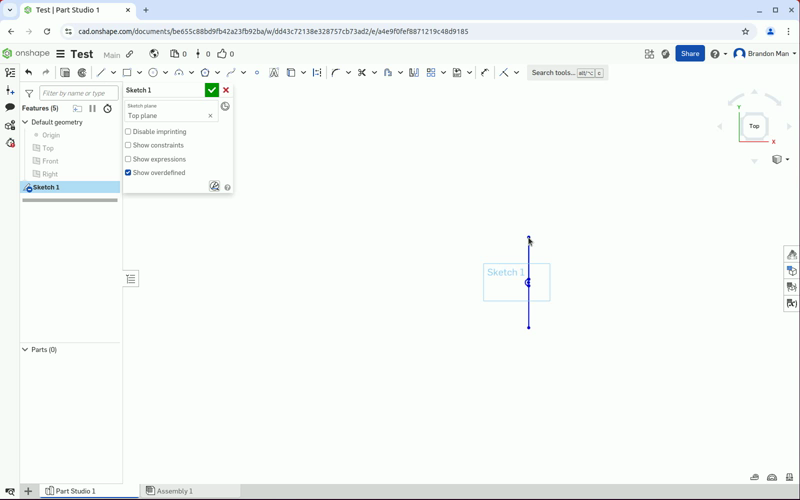
mouse_move(528, 237)
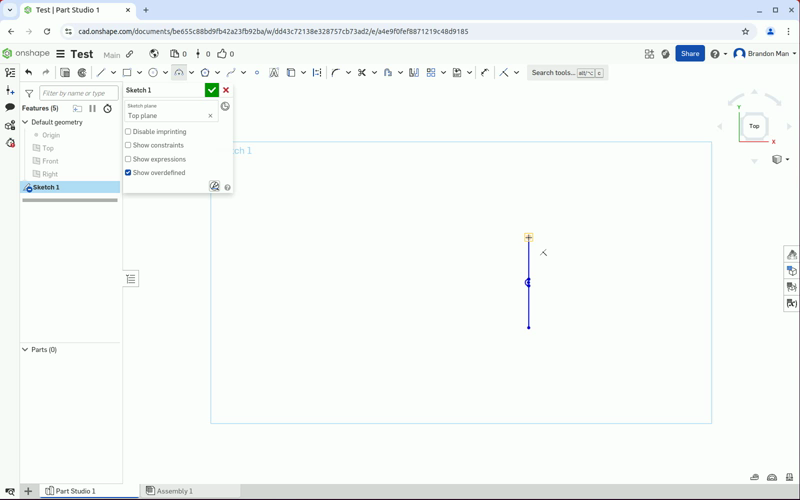
click(528, 237)
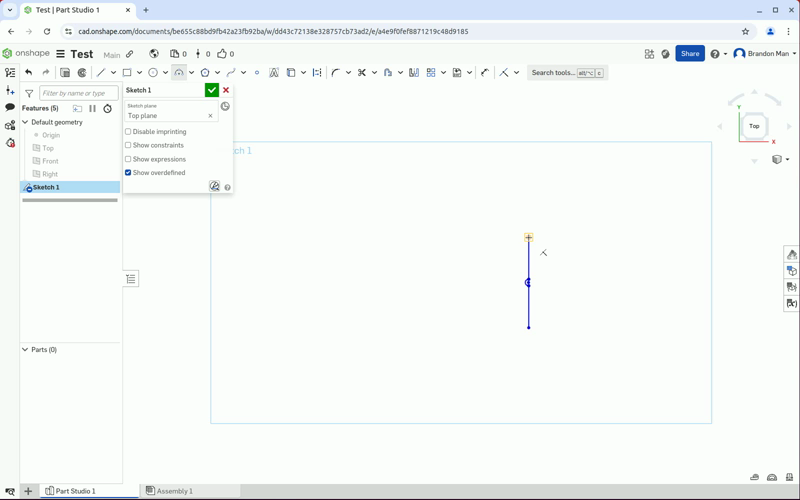
mouse_move(528, 327)
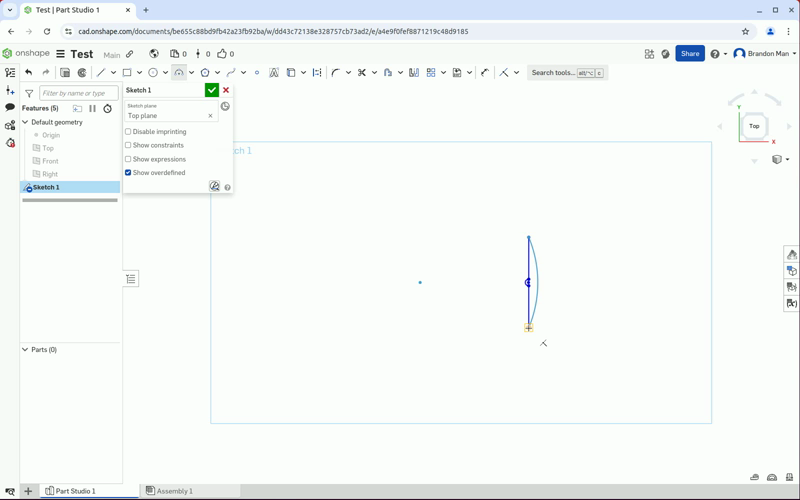
click(528, 327)
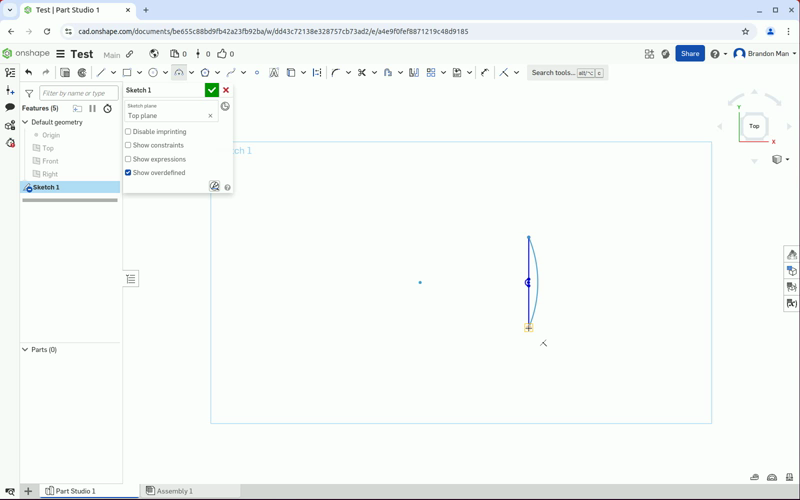
key_down(shift)
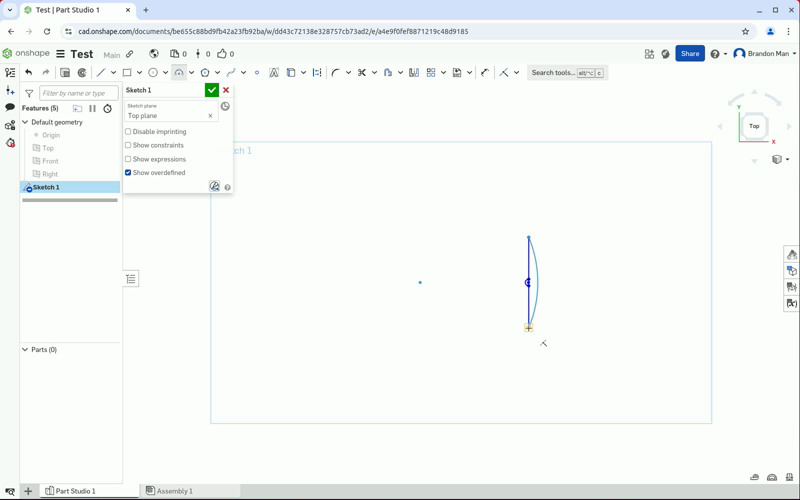
mouse_move(483, 282)
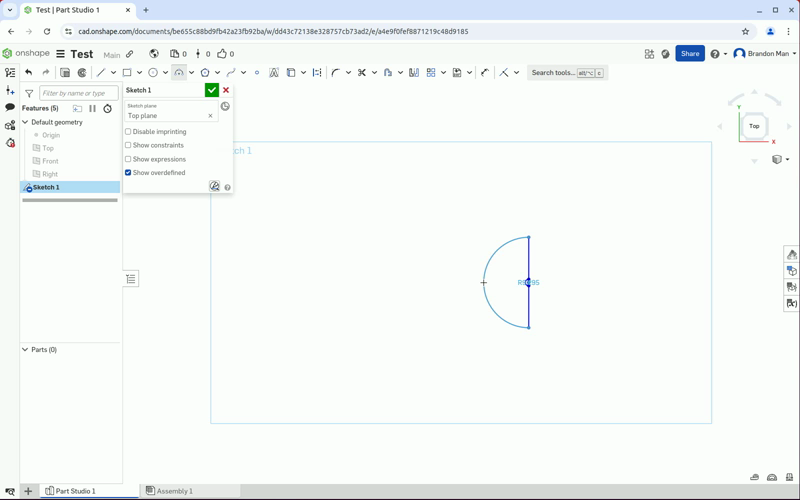
click(483, 282)
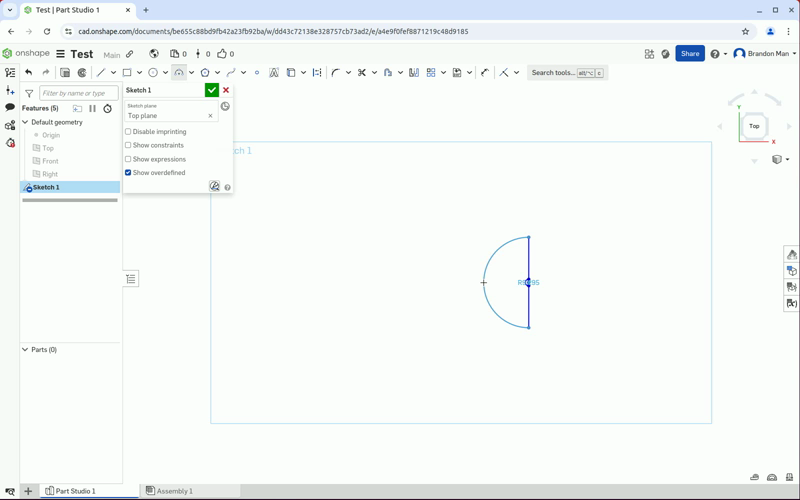
key_up(shift)
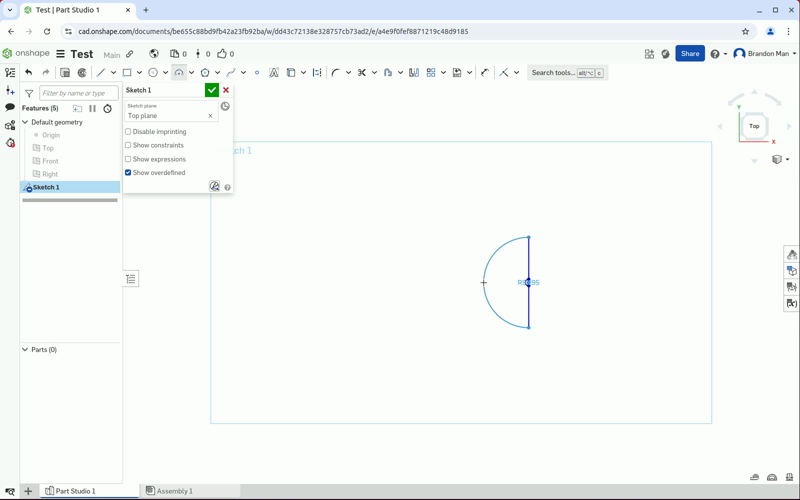
key(esc)
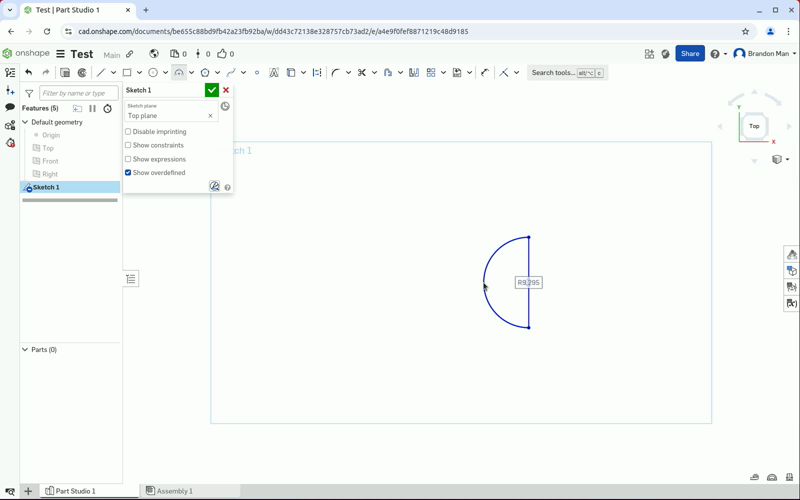
key(c)
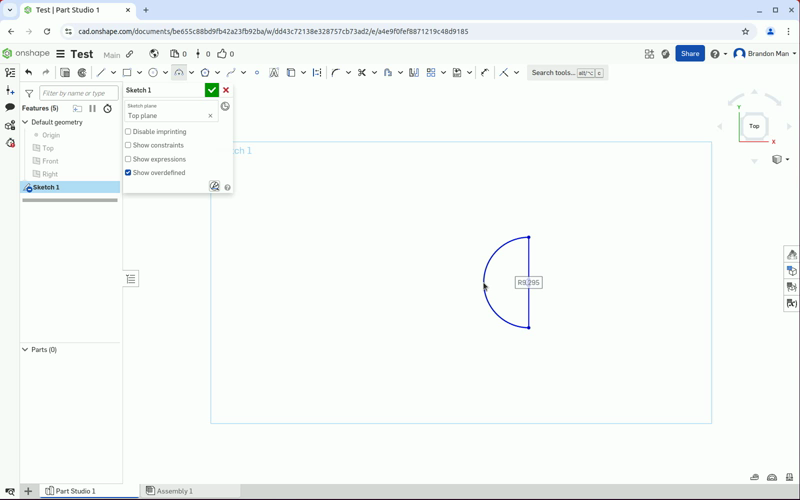
key_down(shift)
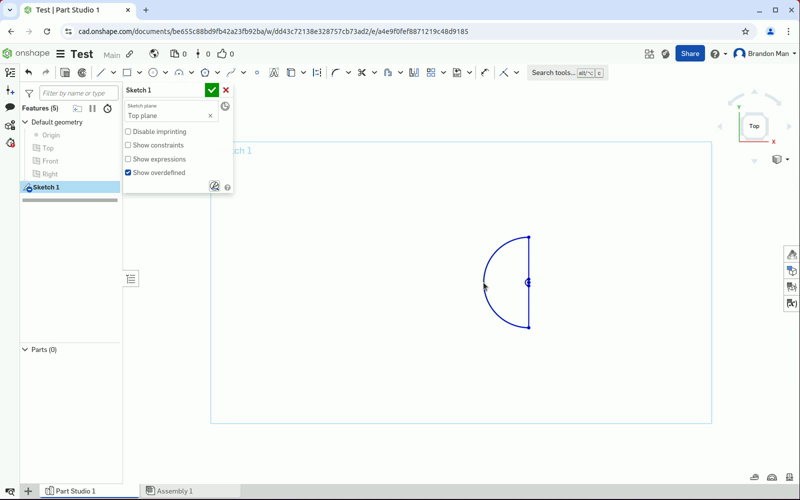
mouse_move(505, 281)
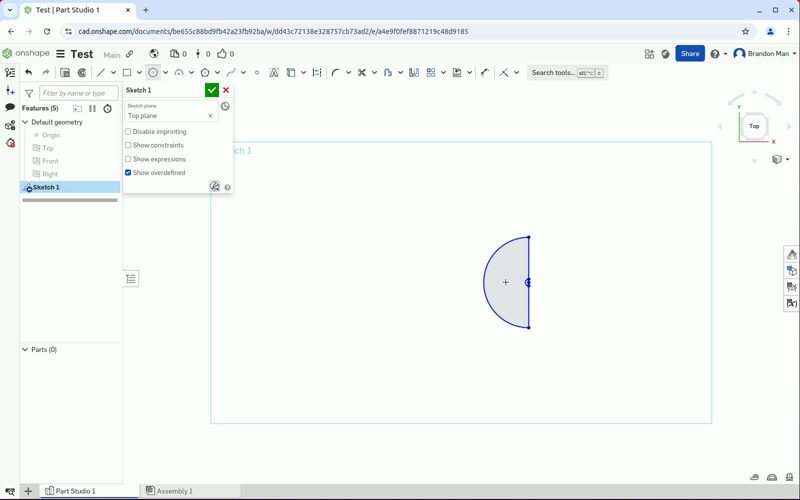
click(505, 281)
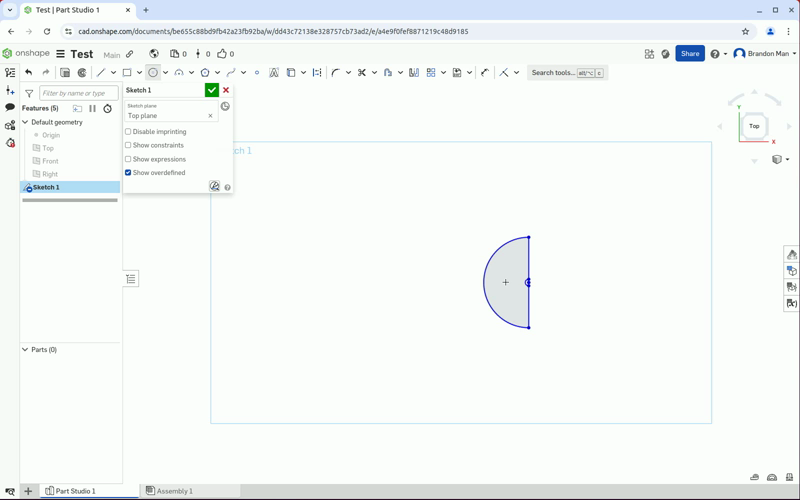
key_up(shift)
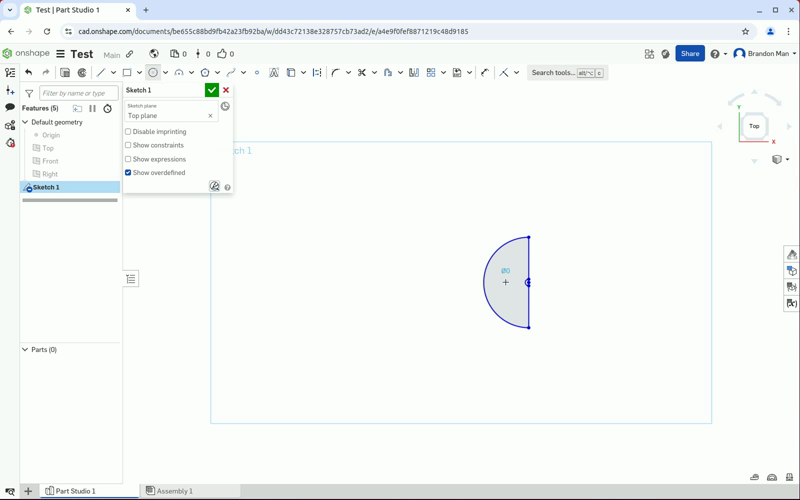
mouse_move(508, 281)
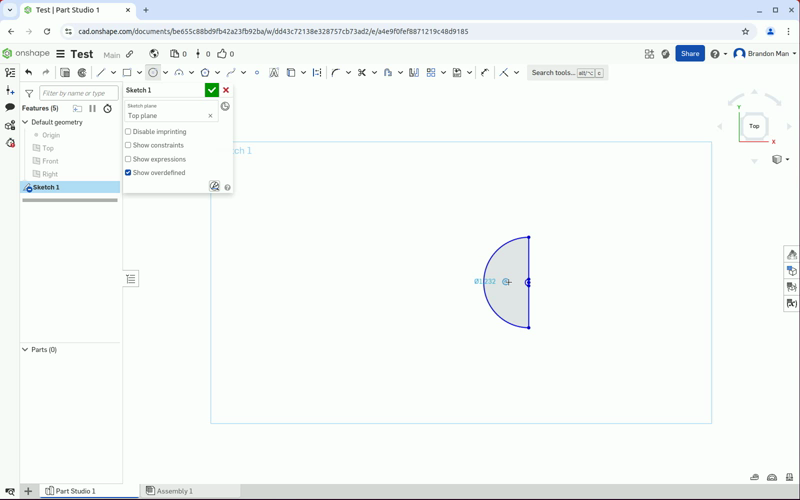
click(508, 281)
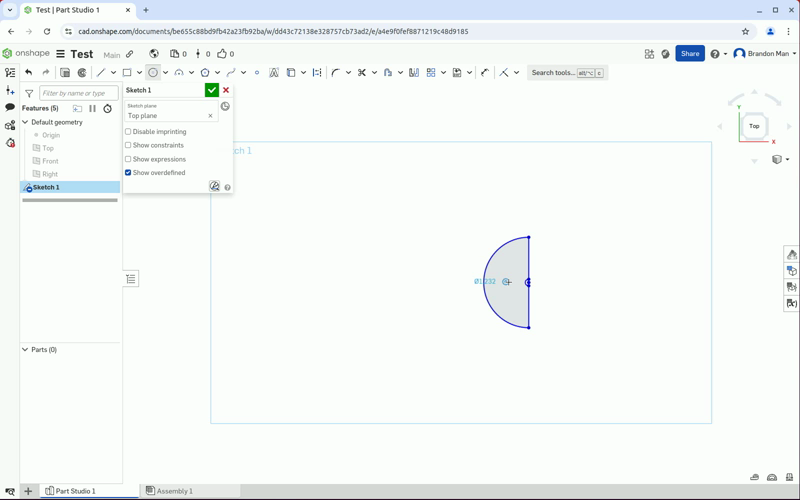
key(esc)
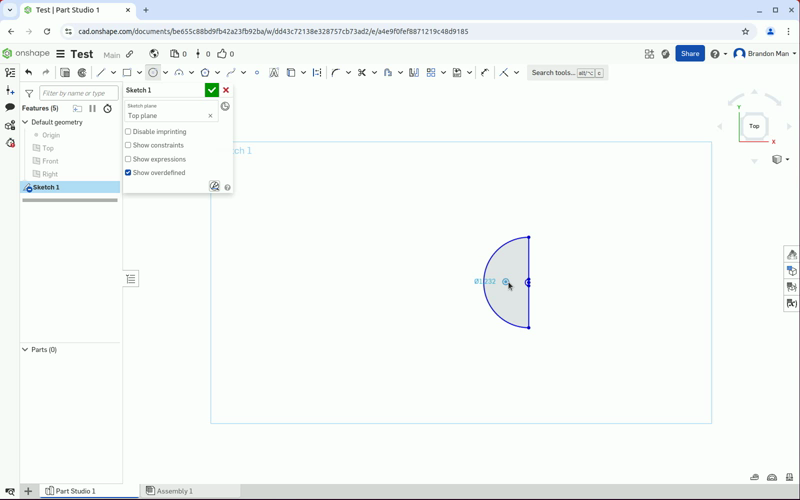
mouse_move(526, 244)
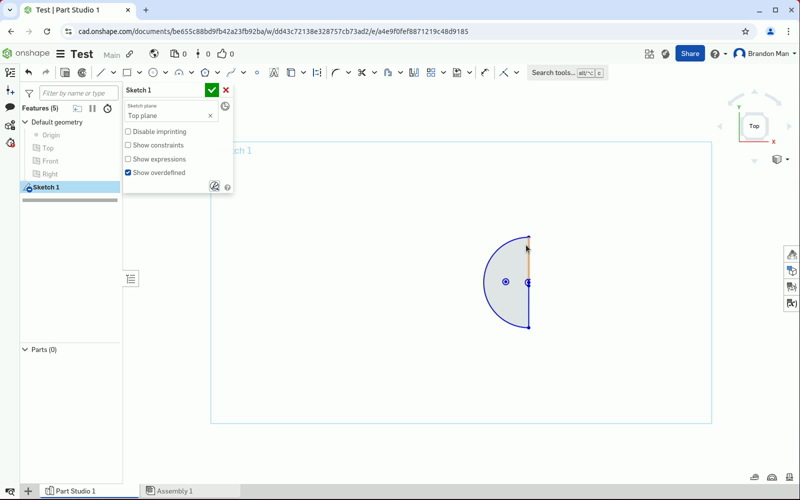
scroll(6)
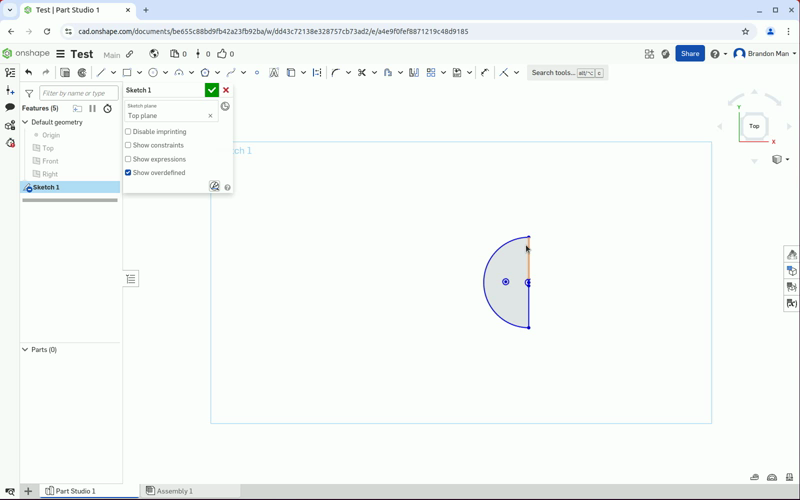
scroll(6)
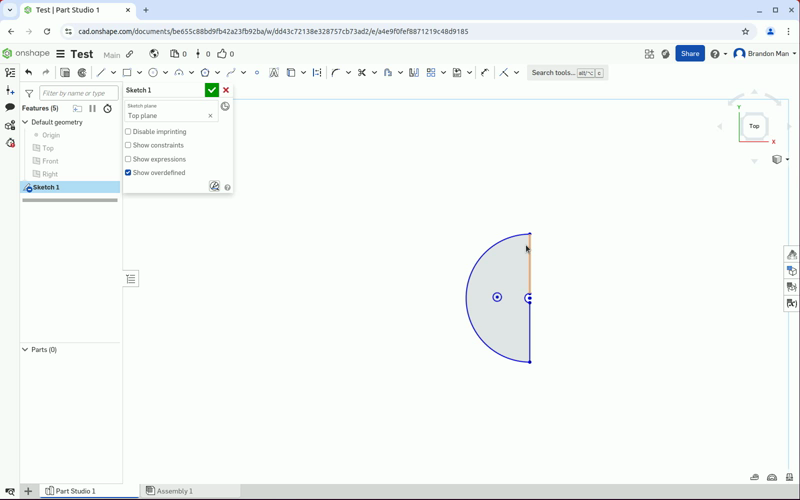
scroll(6)
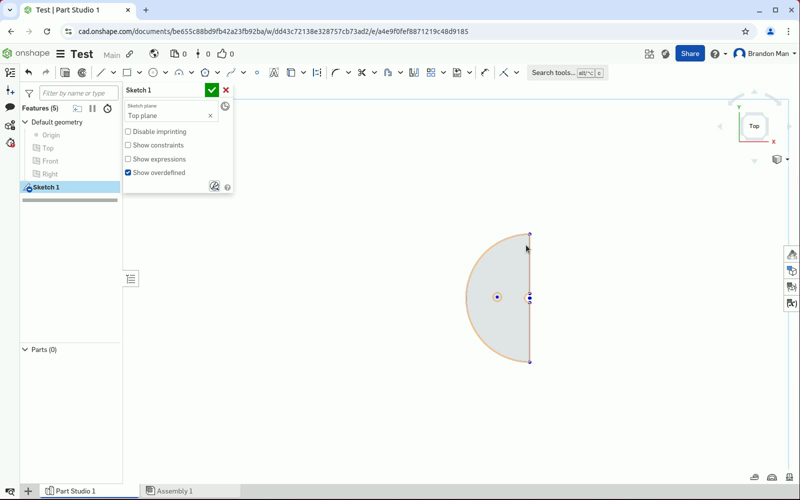
scroll(6)
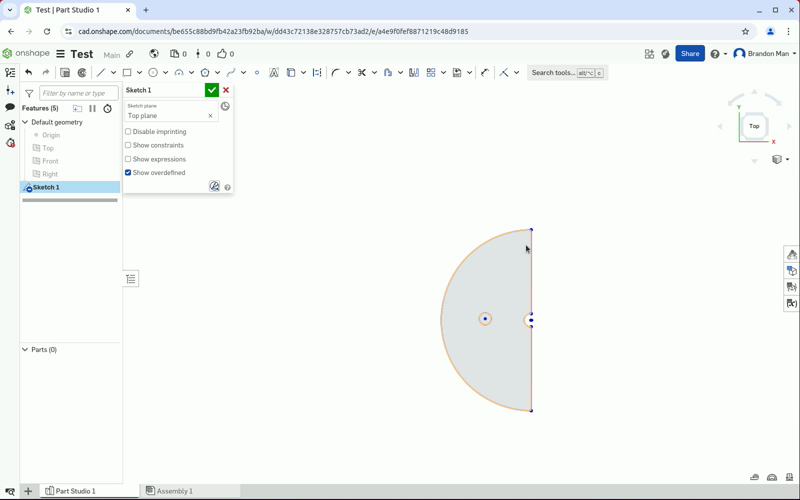
scroll(6)
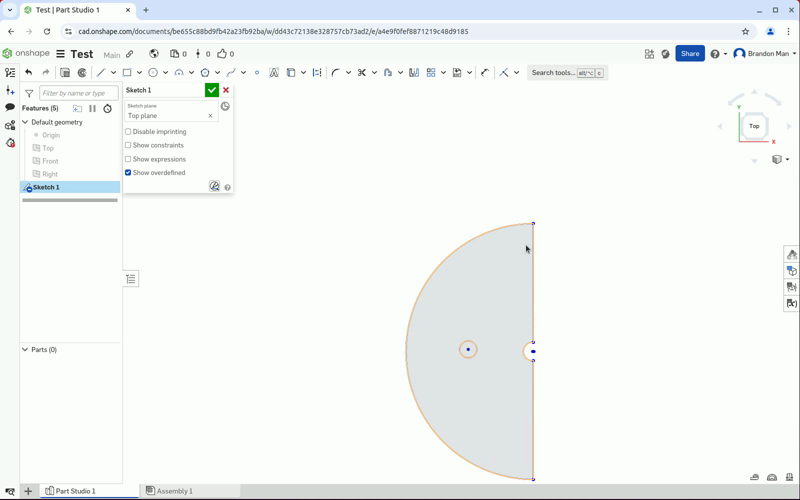
scroll(6)
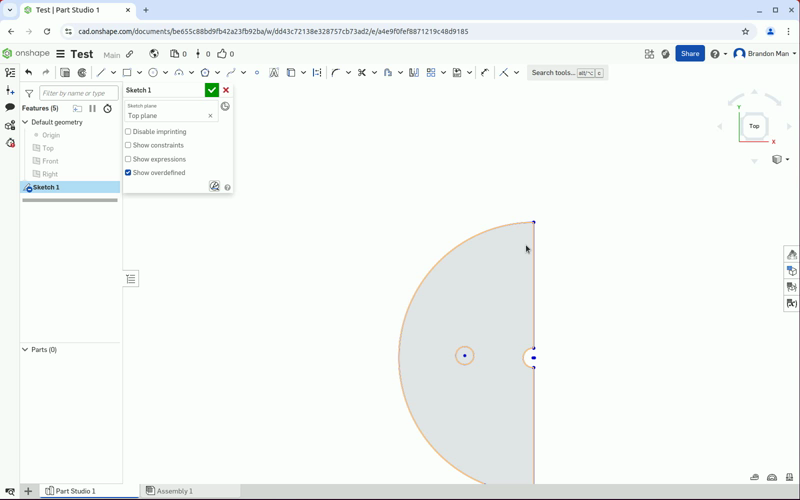
scroll(6)
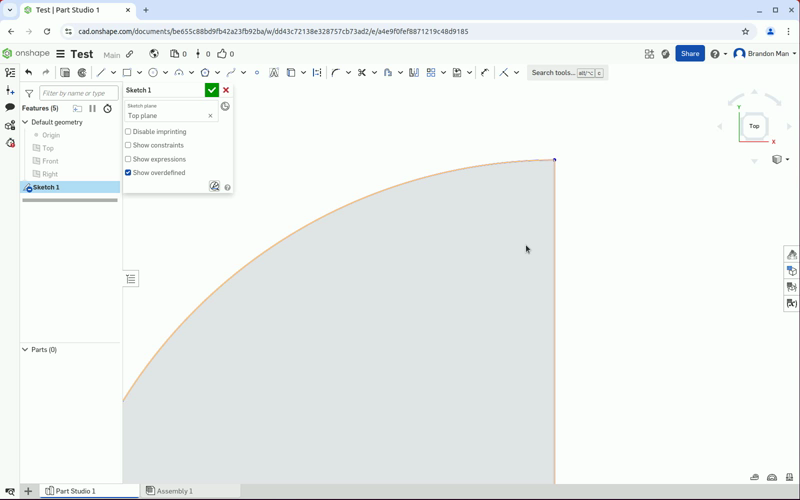
click(526, 244)
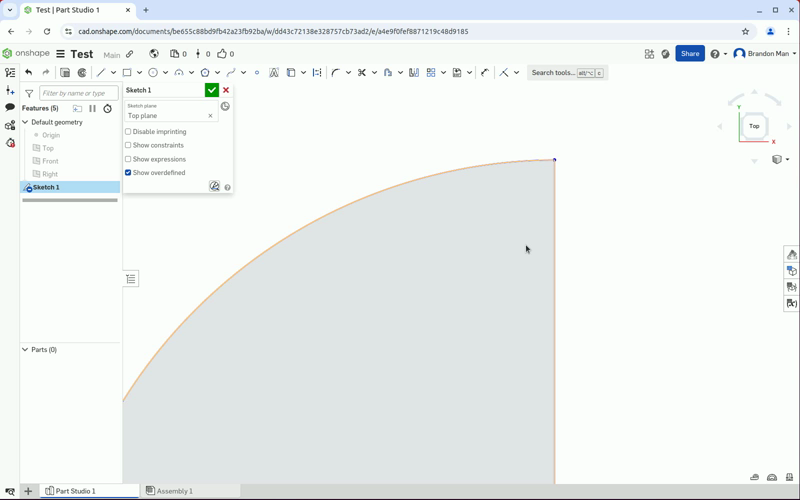
scroll(-6)
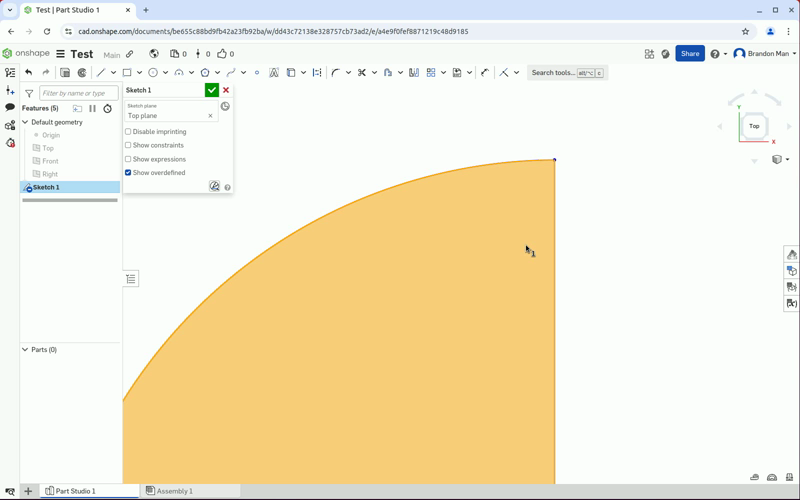
scroll(-6)
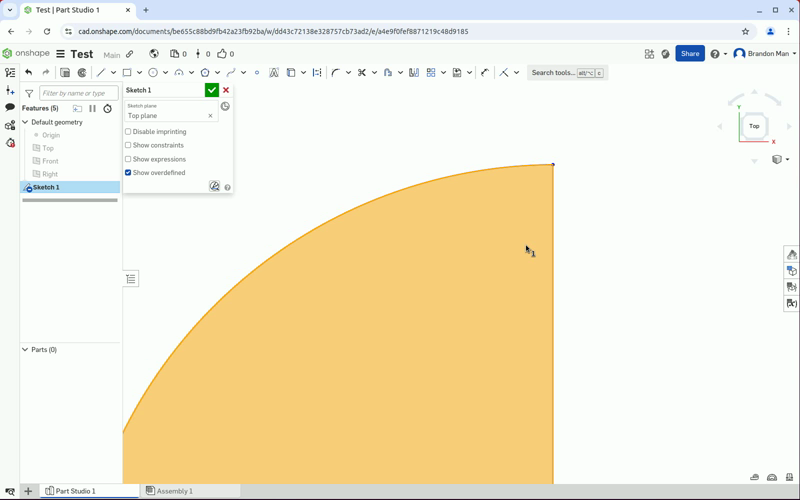
scroll(-6)
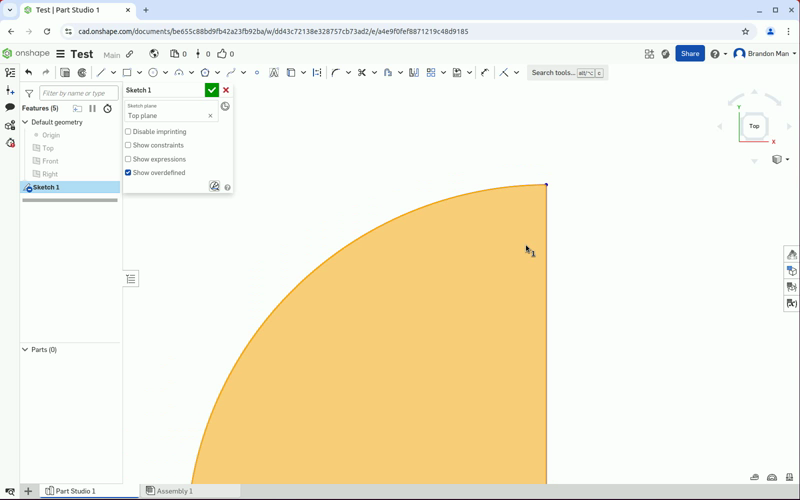
scroll(-6)
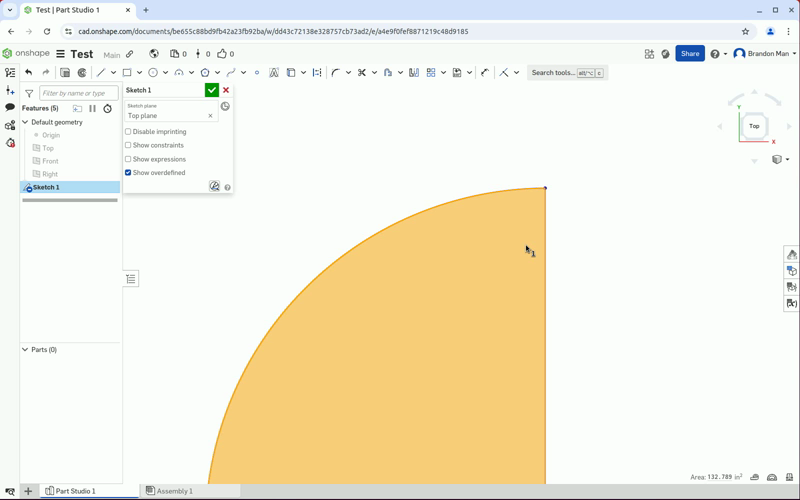
scroll(-6)
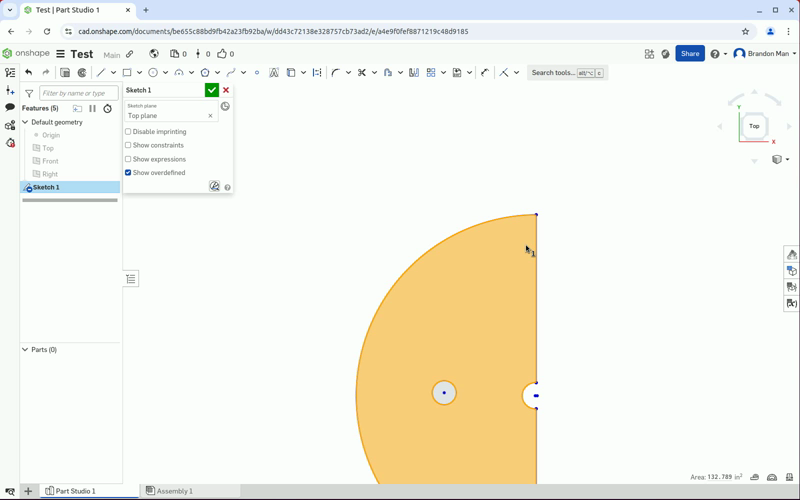
scroll(-6)
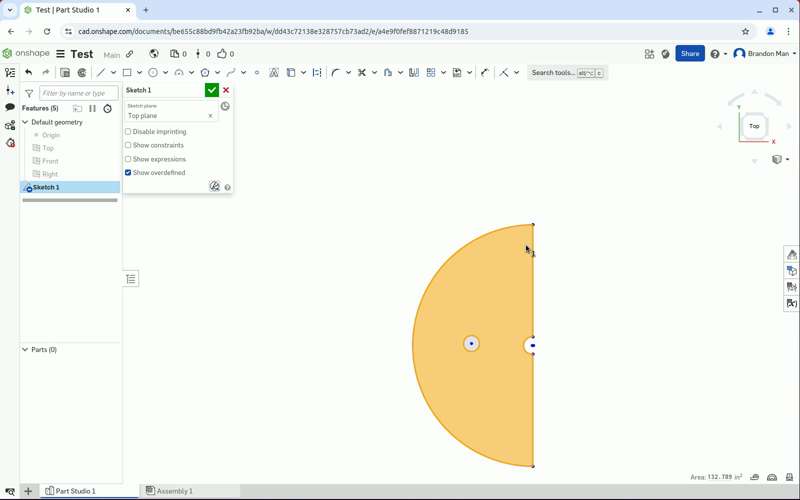
scroll(-6)
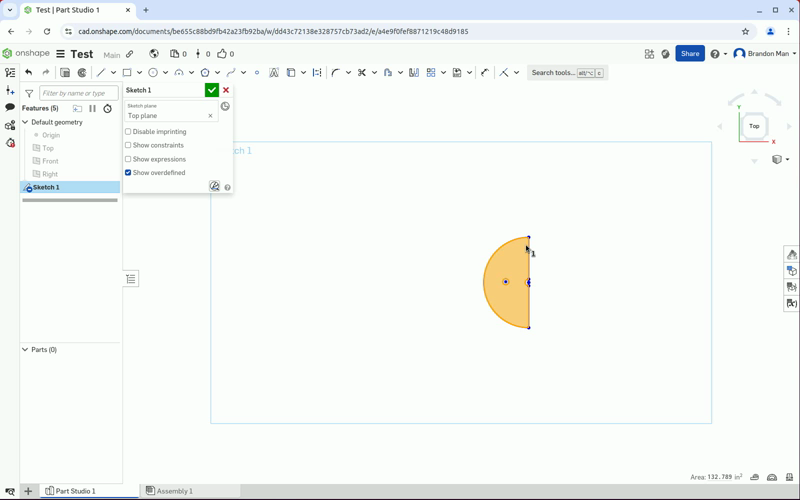
mouse_move(73, 352)
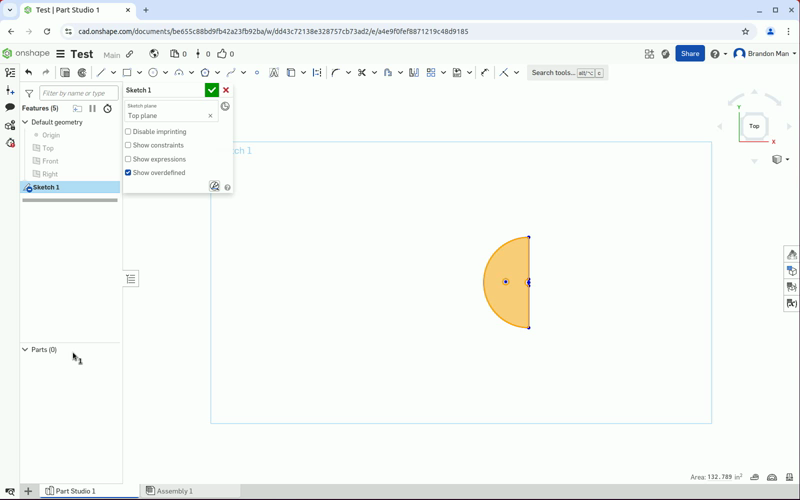
key(shift+y)
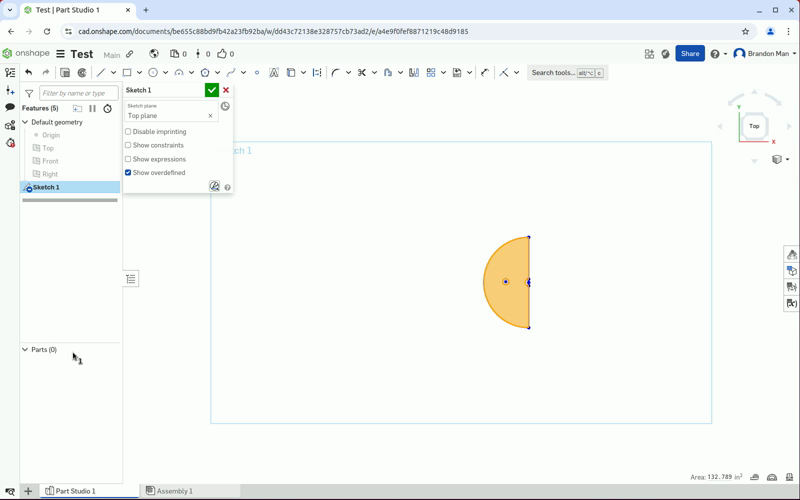
key(shift+e)
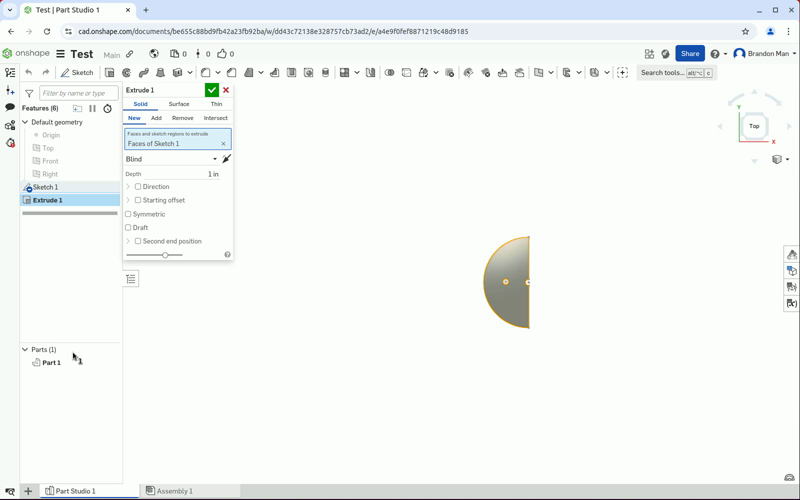
mouse_move(143, 106)
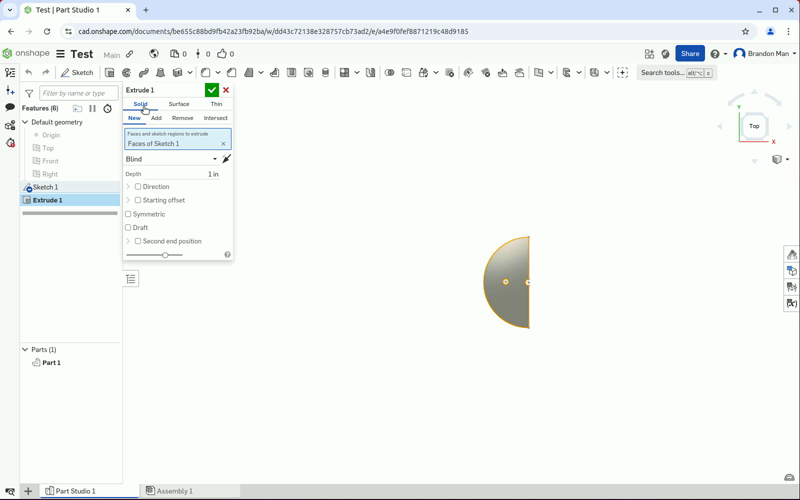
click(143, 106)
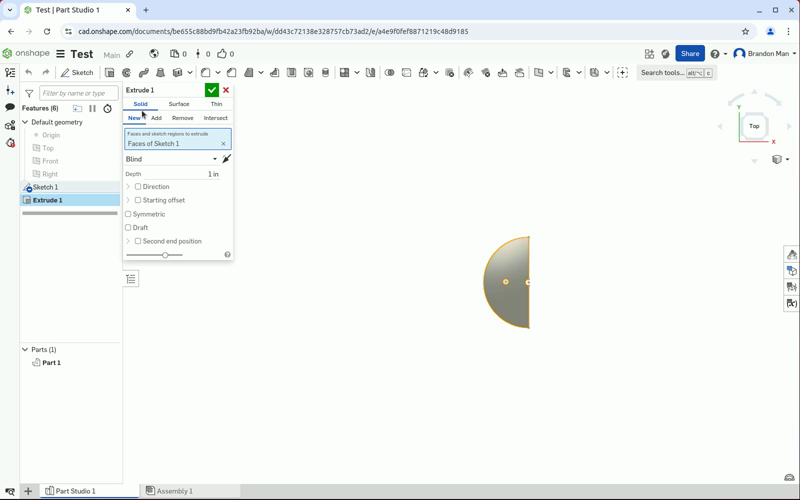
mouse_move(137, 120)
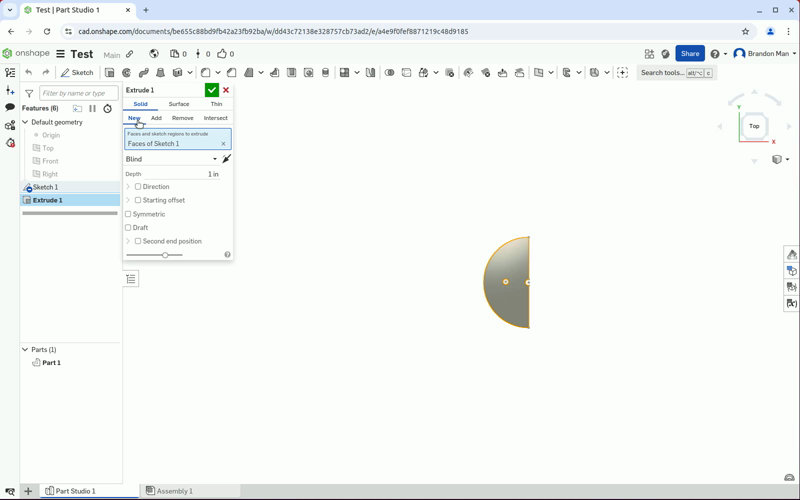
click(137, 120)
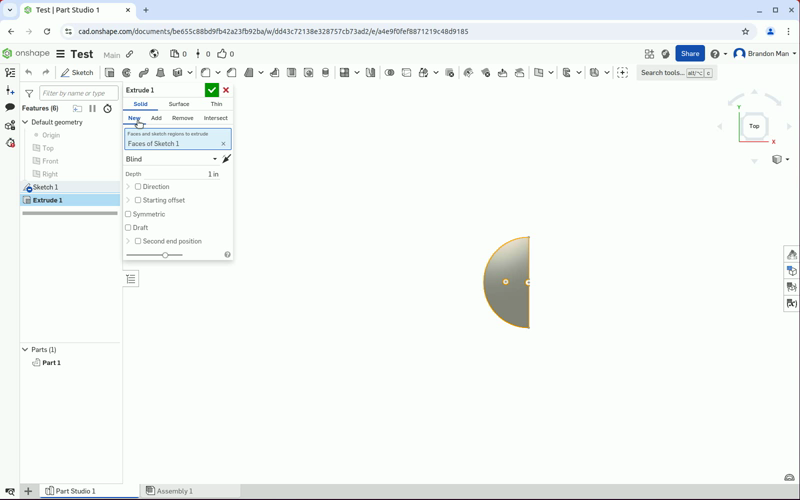
key(tab, 4)
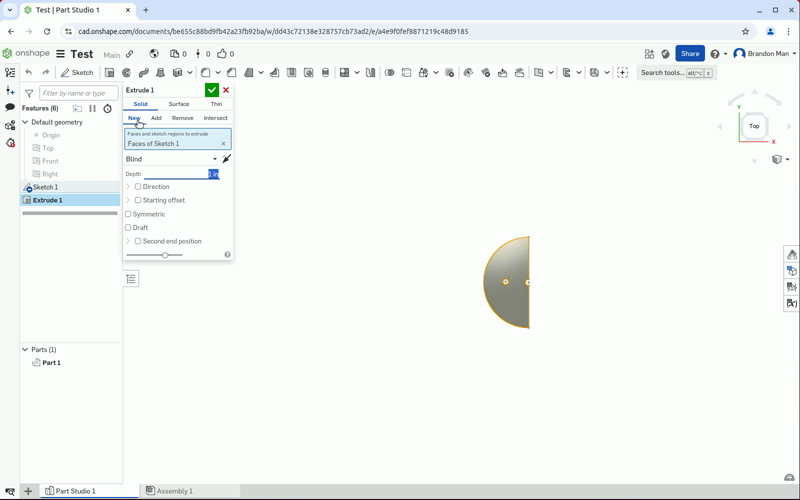
text(3.129)
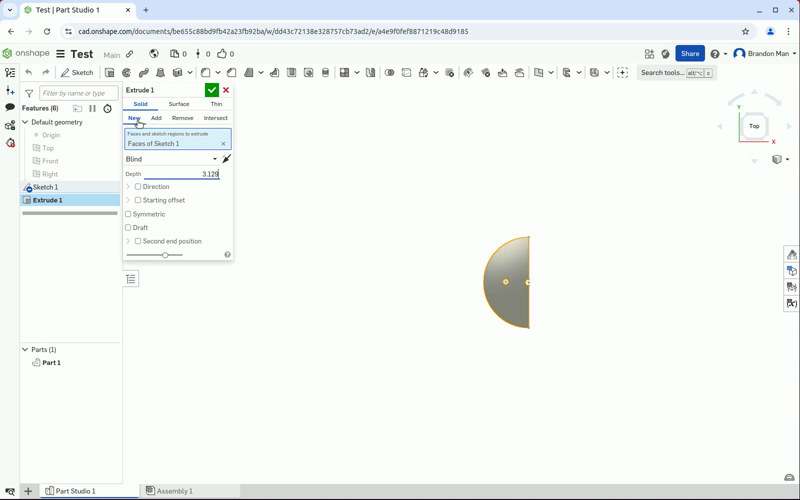
key(enter)
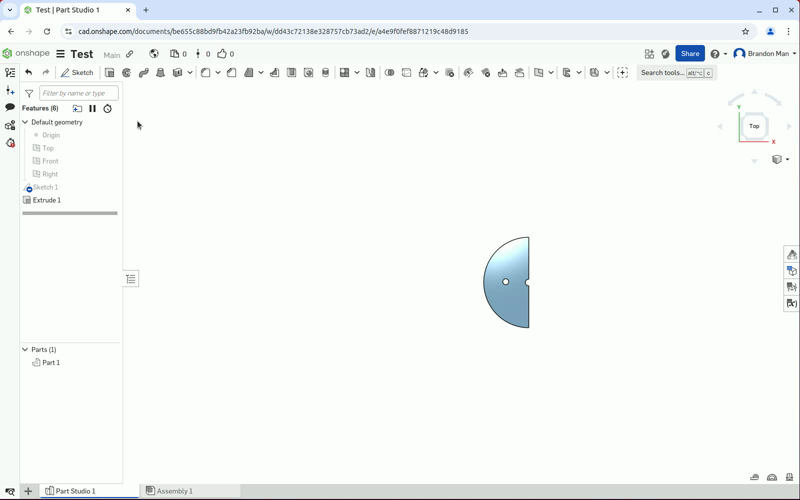
key(shift+h)
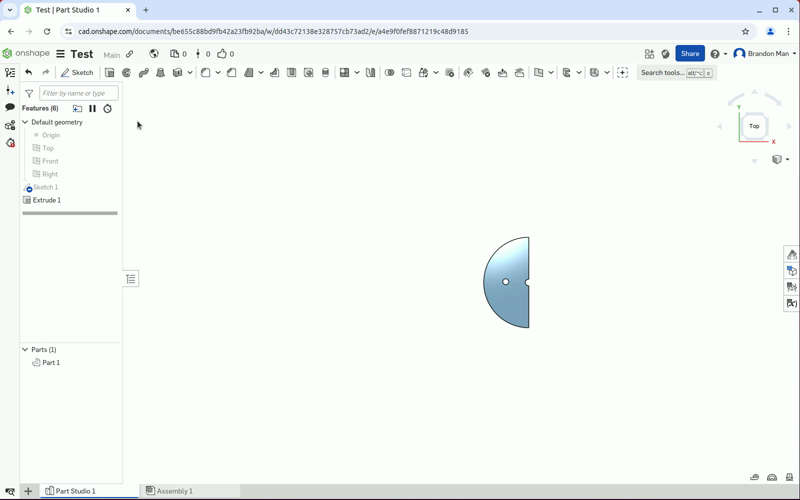
key(shift+h)
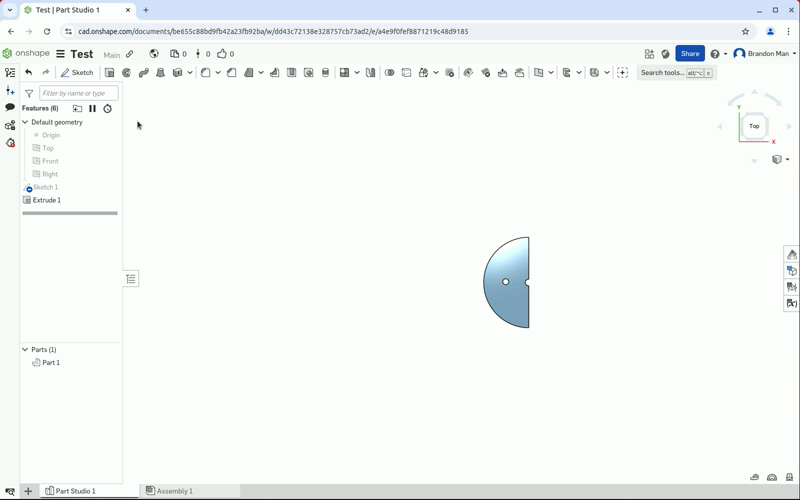
mouse_move(73, 189)
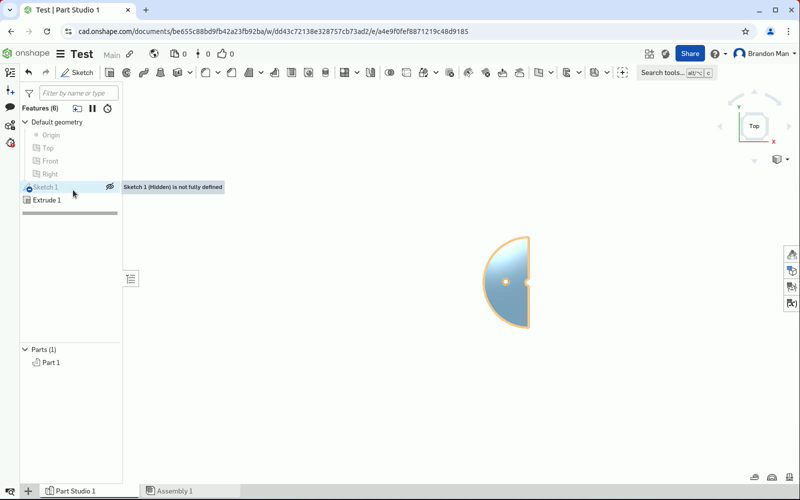
click(73, 189)
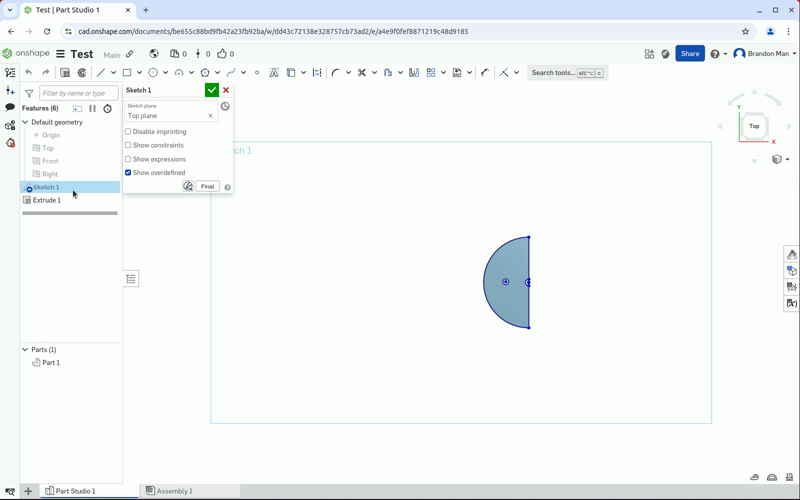
mouse_move(229, 92)
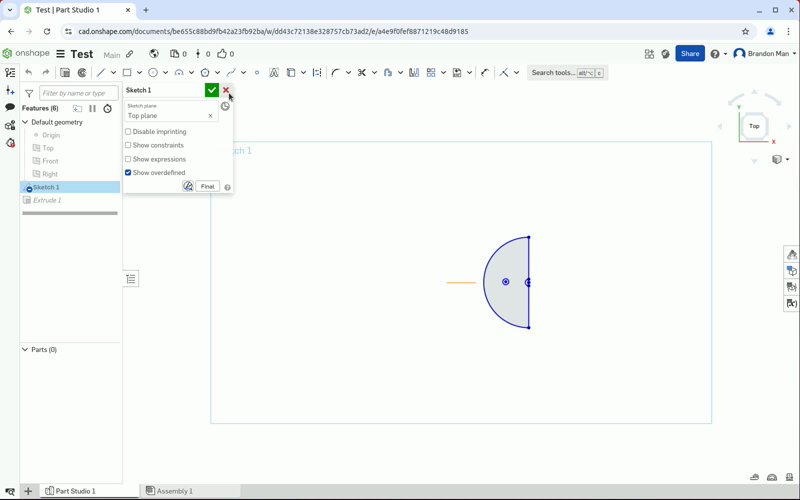
click(229, 92)
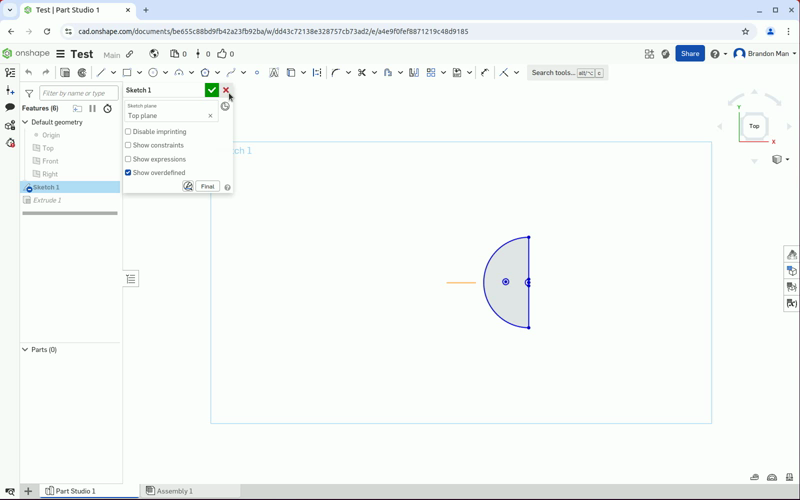
key(shift+s)
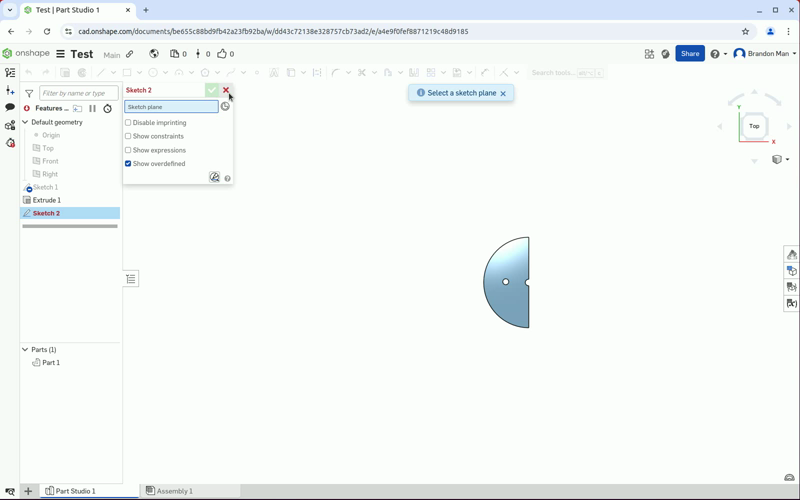
mouse_move(73, 150)
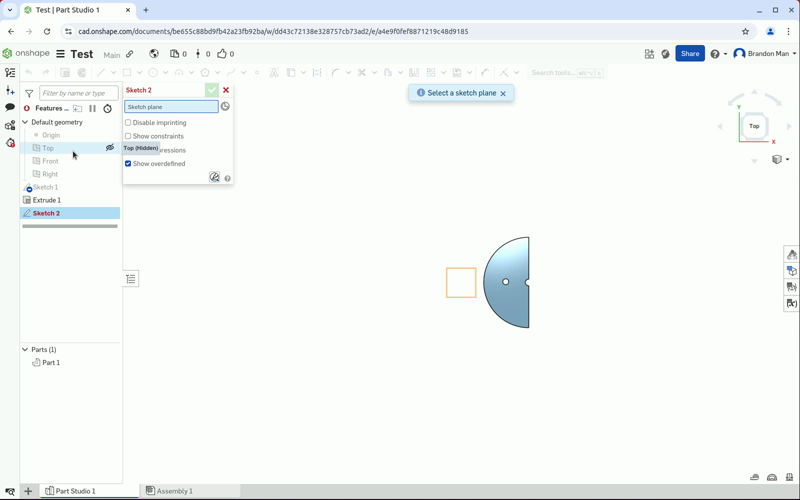
click(73, 150)
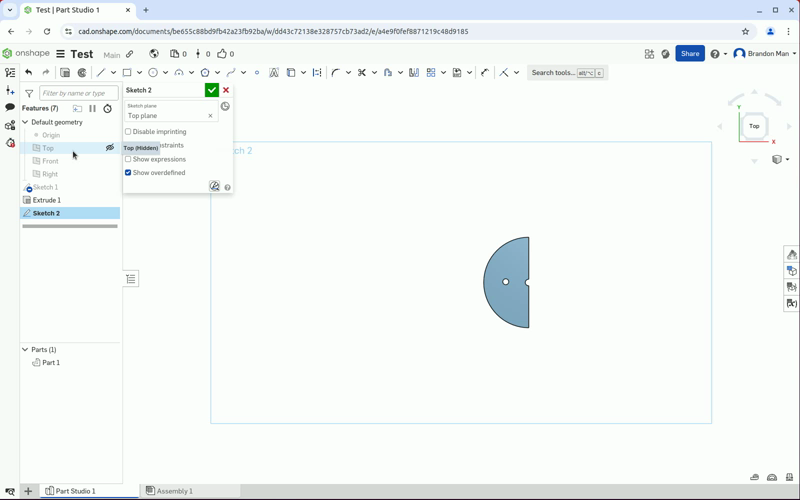
mouse_move(73, 352)
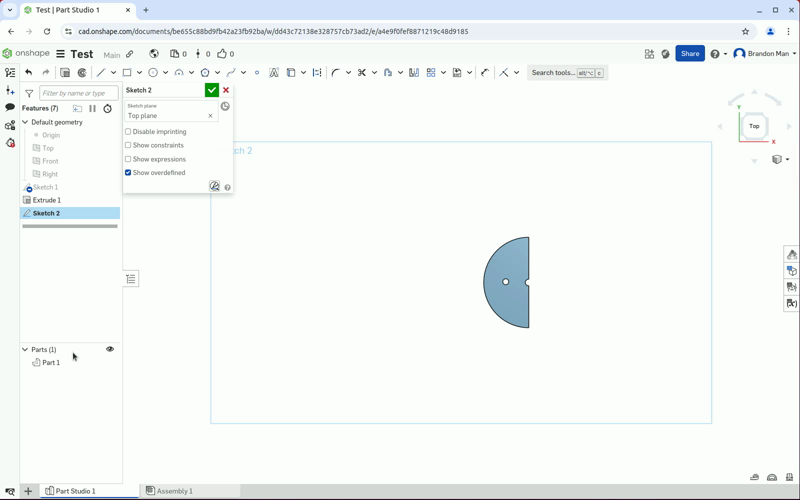
key(y)
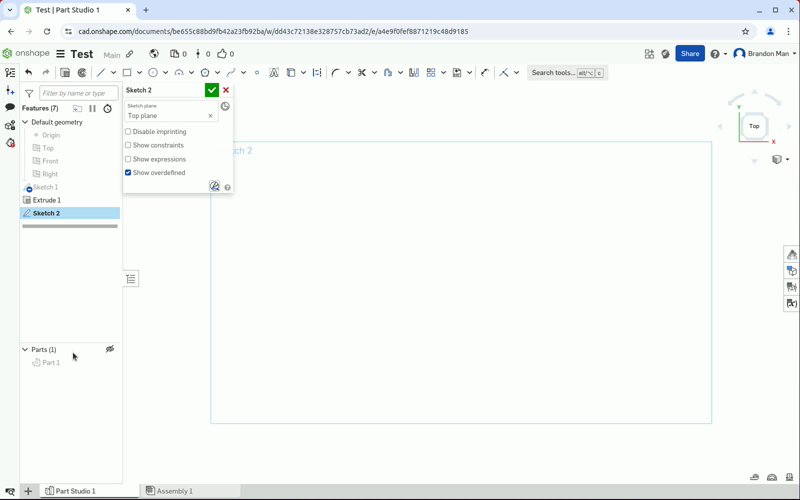
key(a)
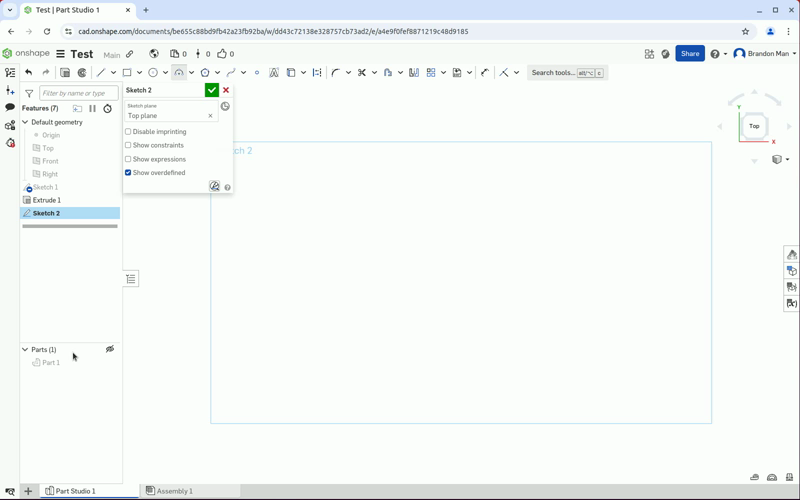
key_down(shift)
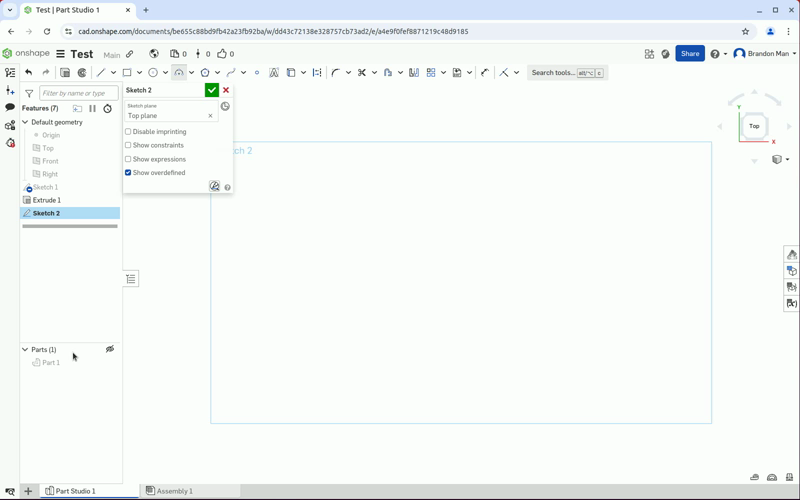
mouse_move(528, 327)
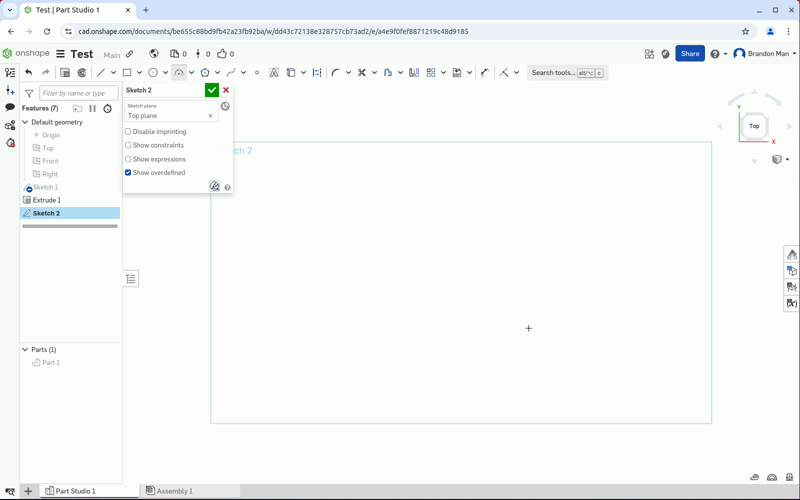
click(528, 327)
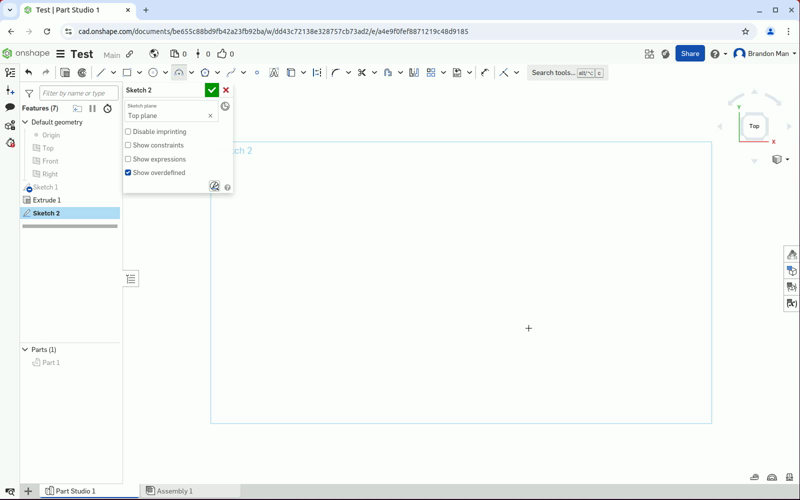
key_up(shift)
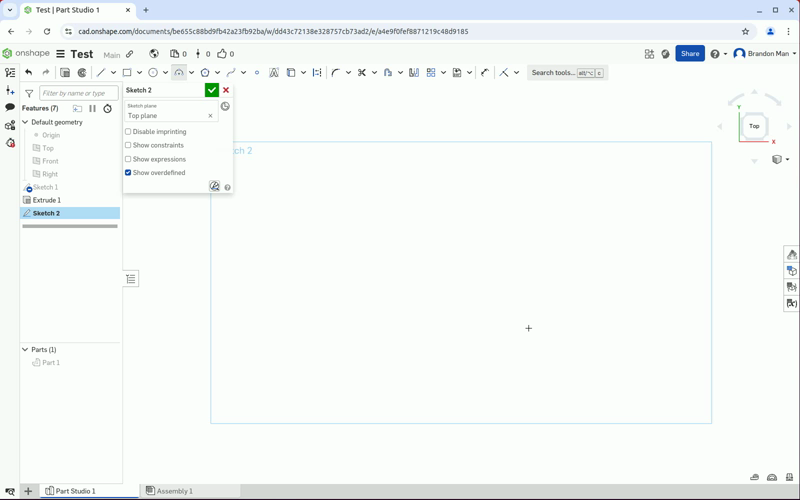
key_down(shift)
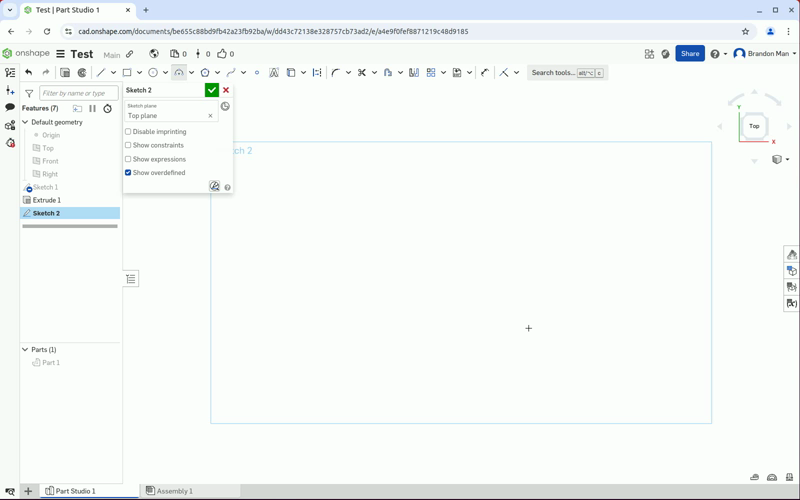
mouse_move(528, 237)
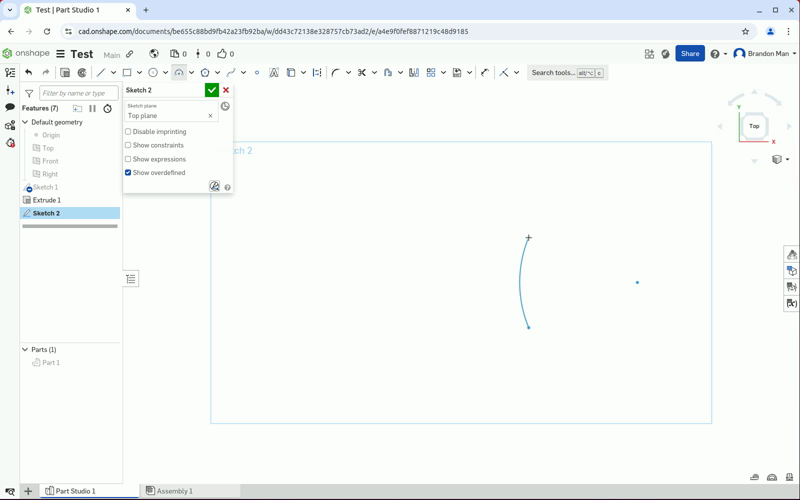
click(528, 237)
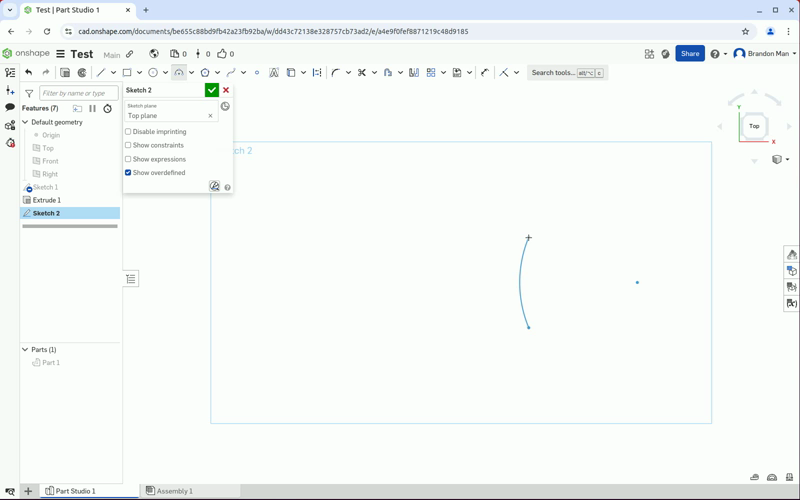
mouse_move(573, 282)
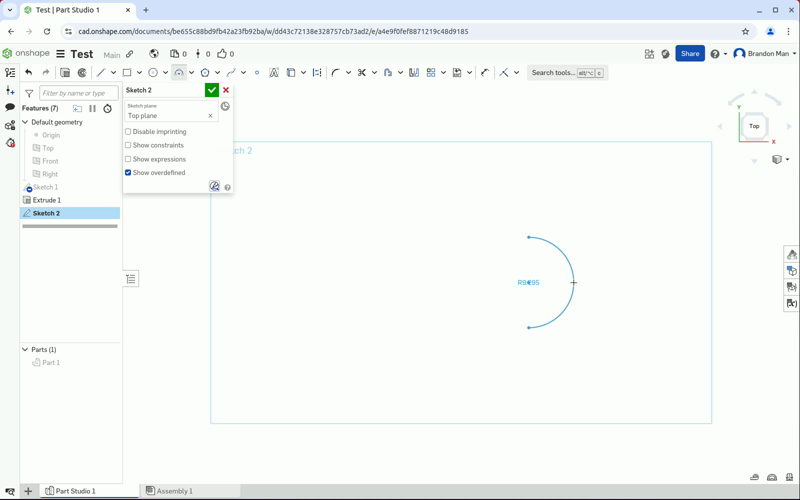
click(573, 282)
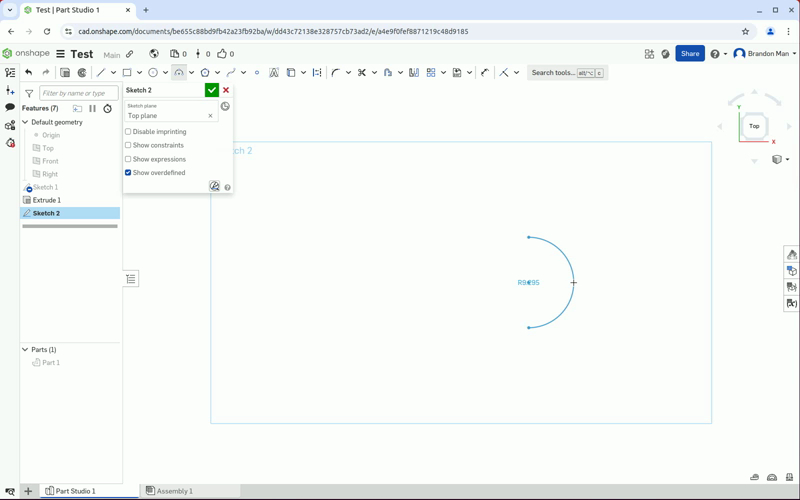
key_up(shift)
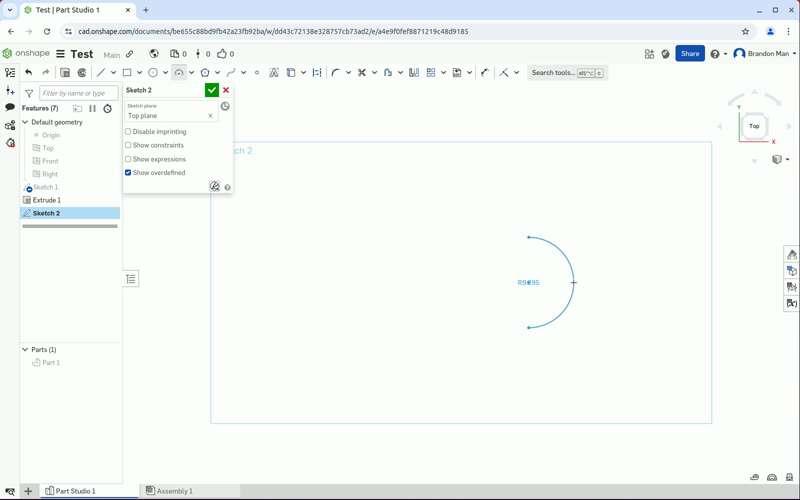
key(esc)
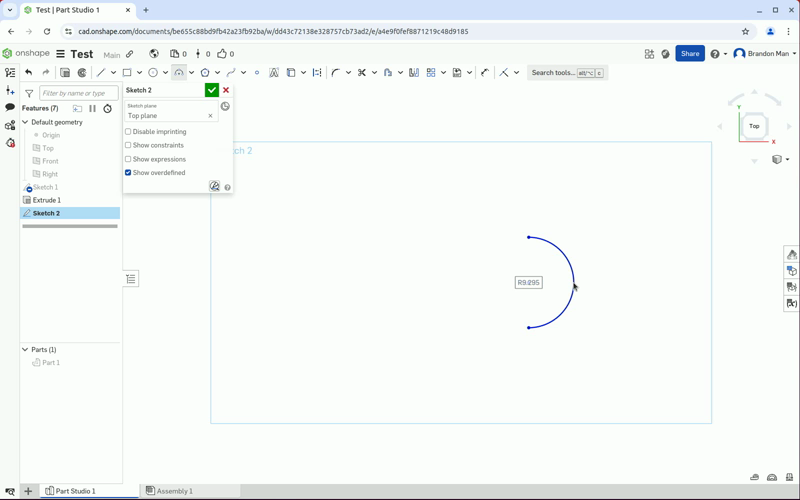
key(l)
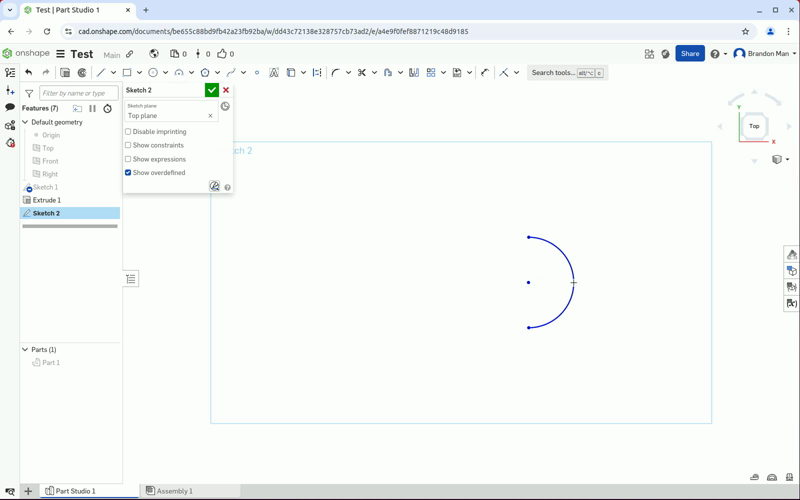
mouse_move(528, 237)
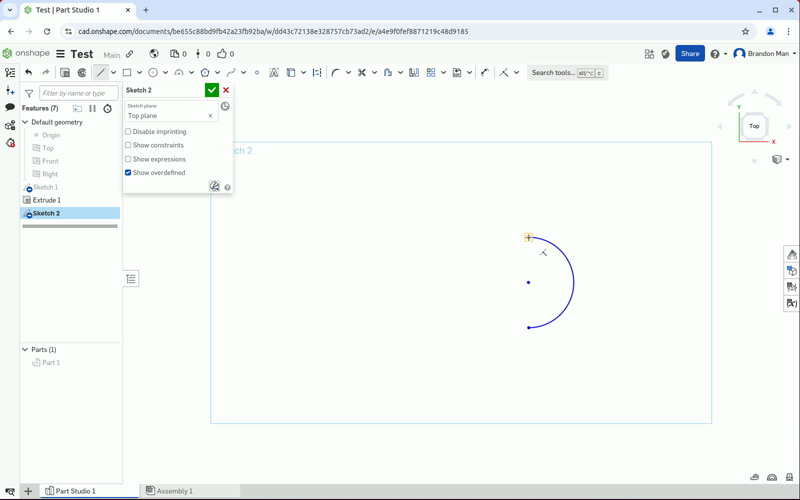
click(528, 237)
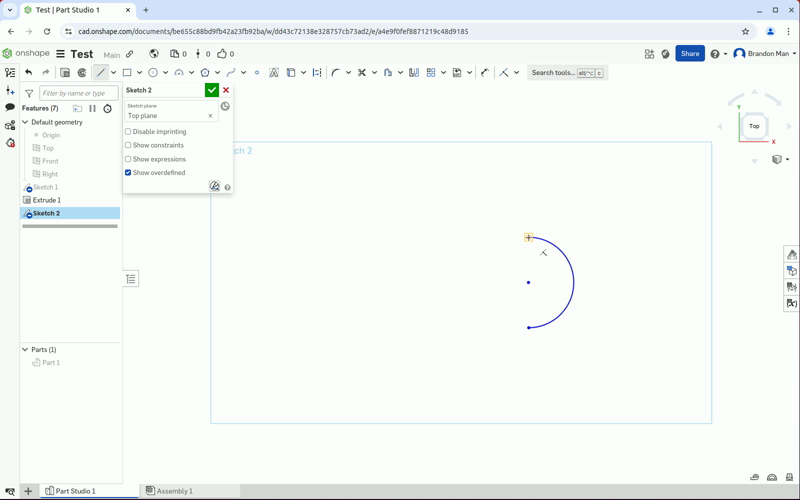
key_down(shift)
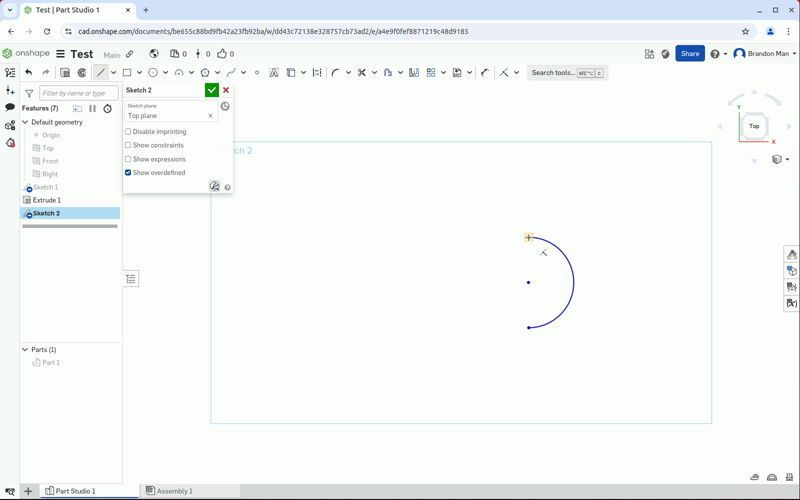
mouse_move(558, 237)
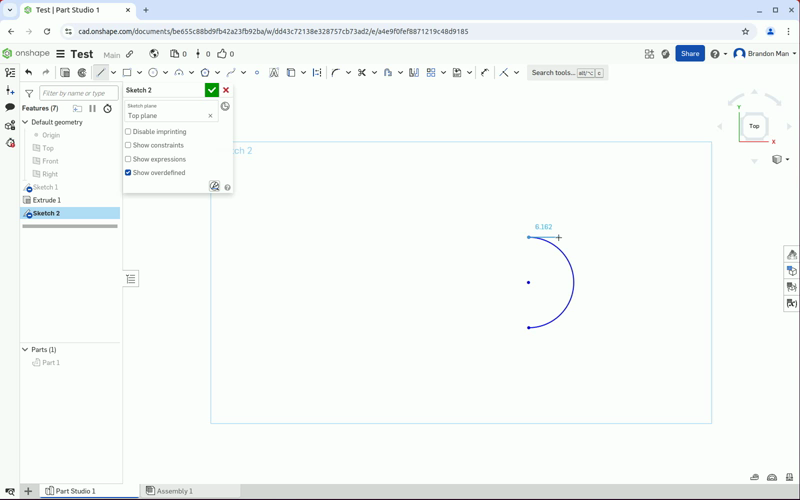
mouse_move(528, 279)
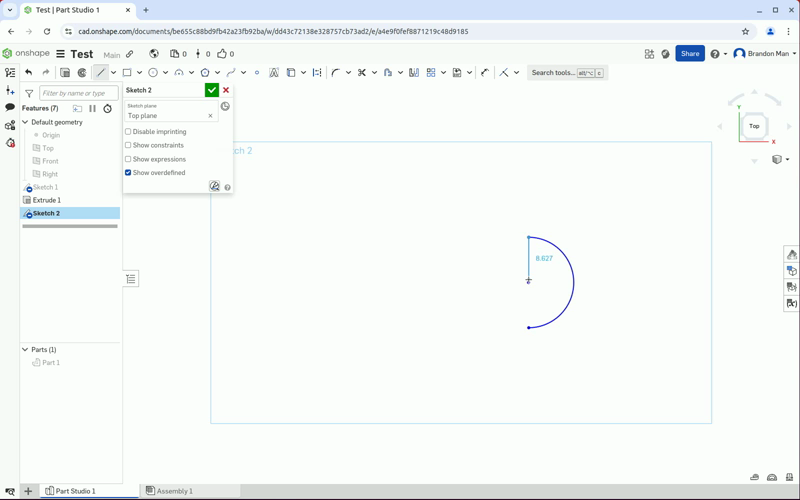
scroll(6)
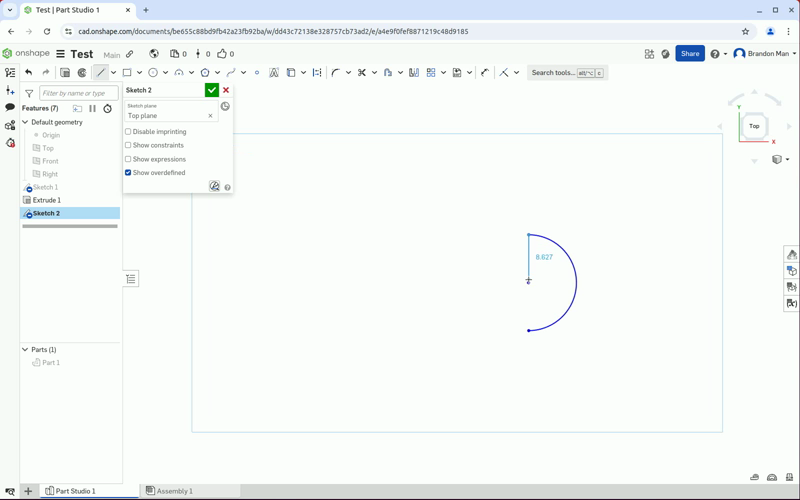
scroll(6)
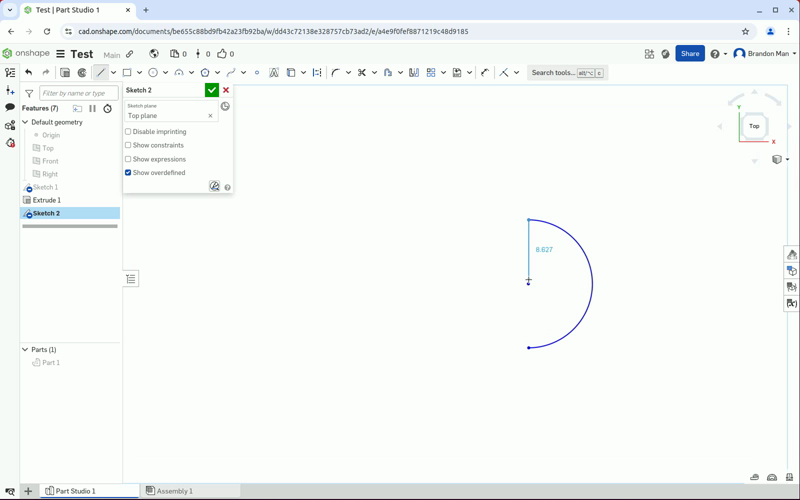
scroll(6)
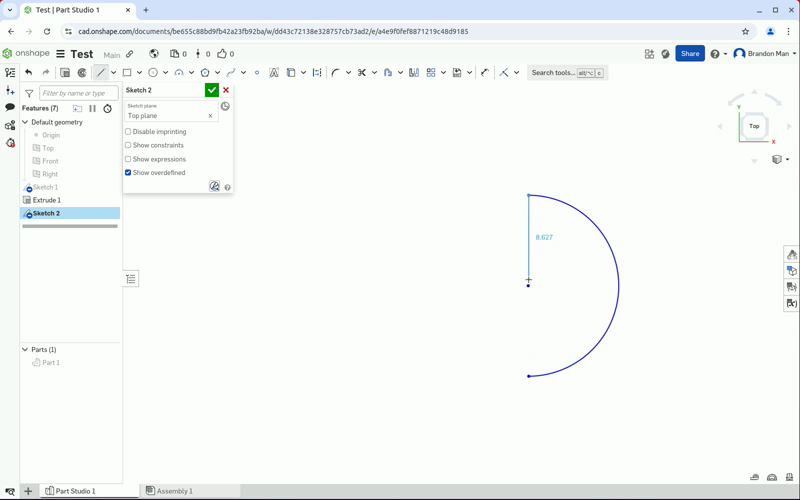
scroll(6)
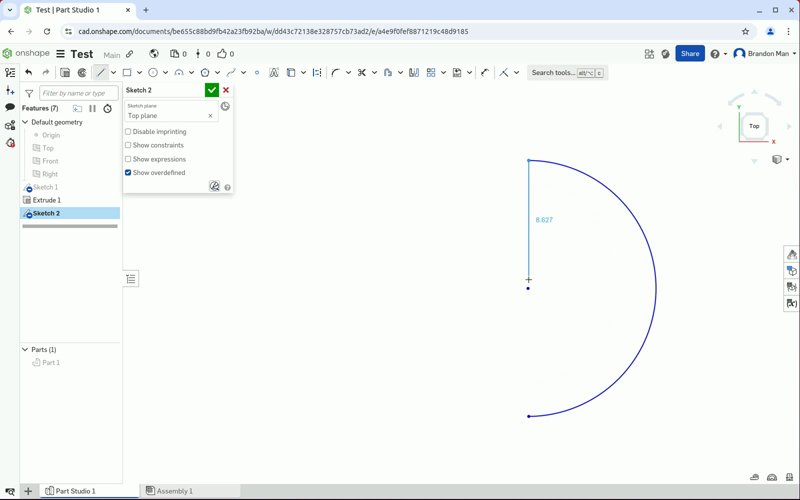
scroll(6)
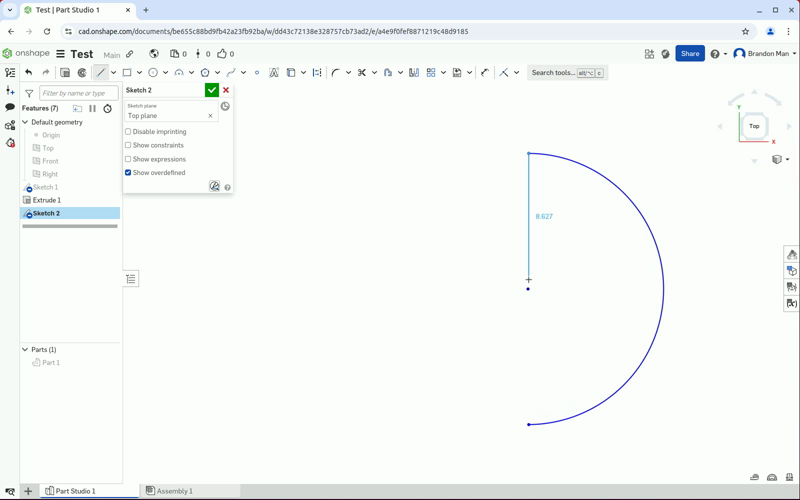
scroll(6)
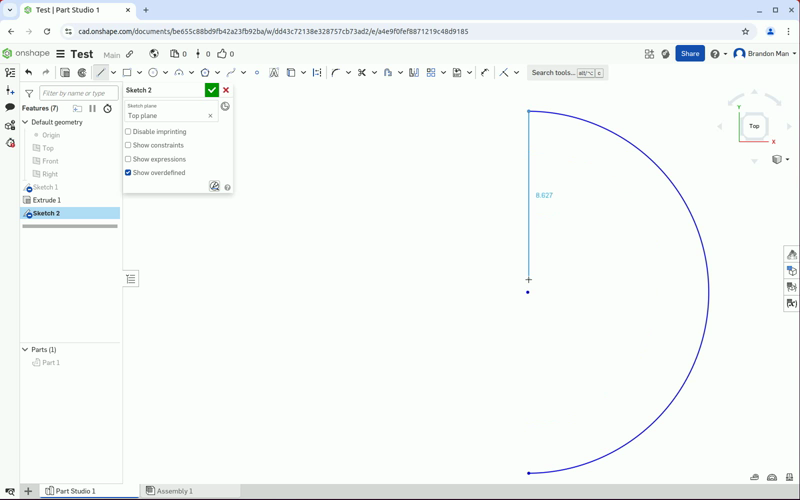
scroll(6)
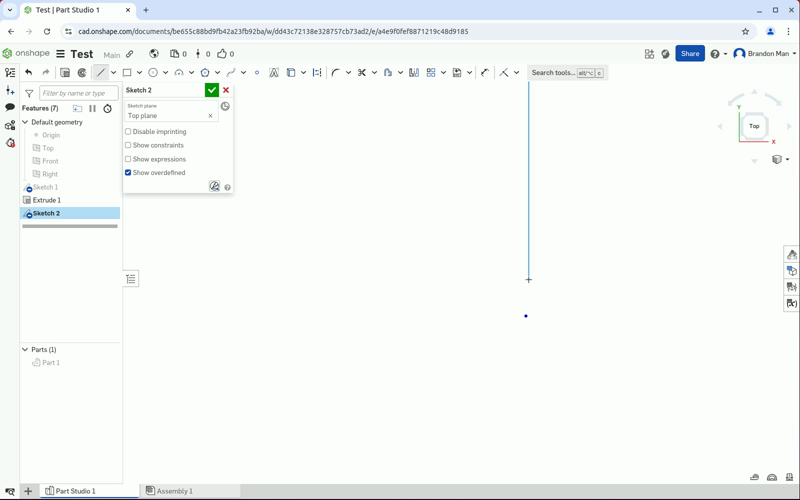
click(528, 279)
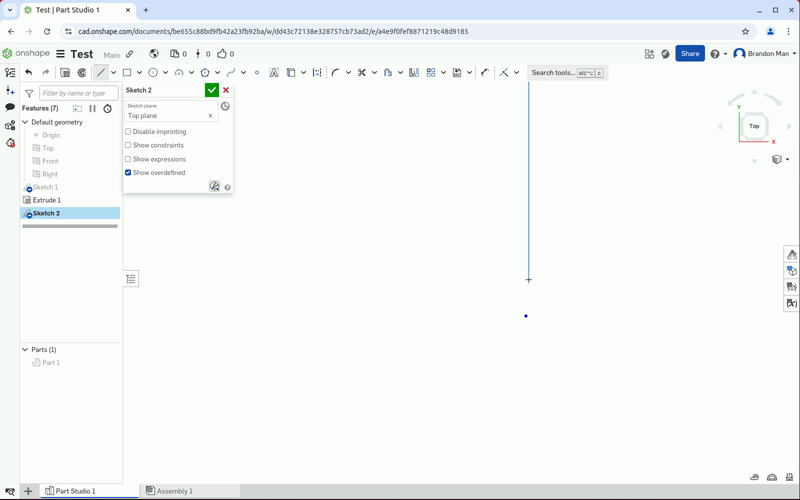
scroll(-6)
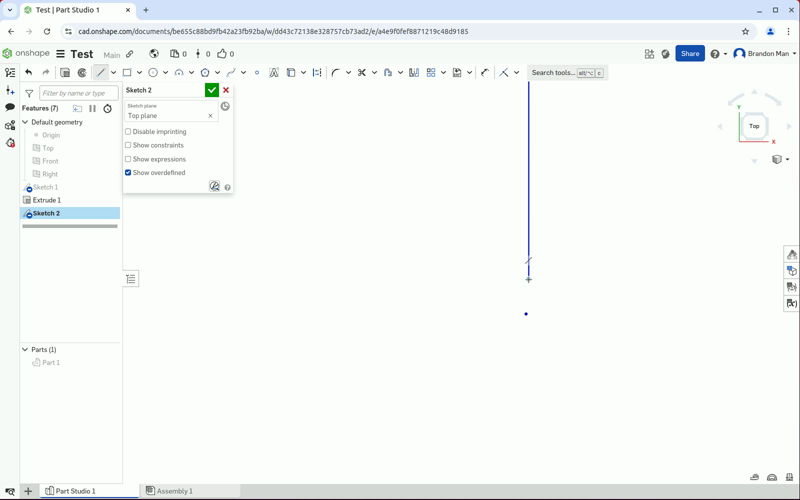
scroll(-6)
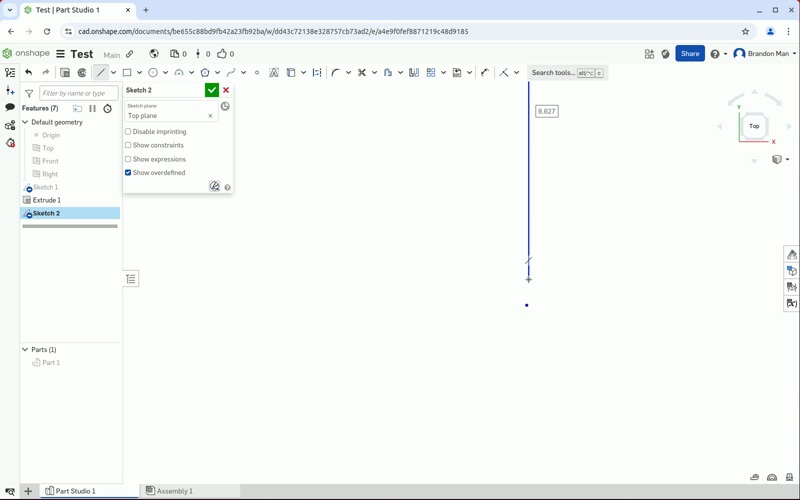
scroll(-6)
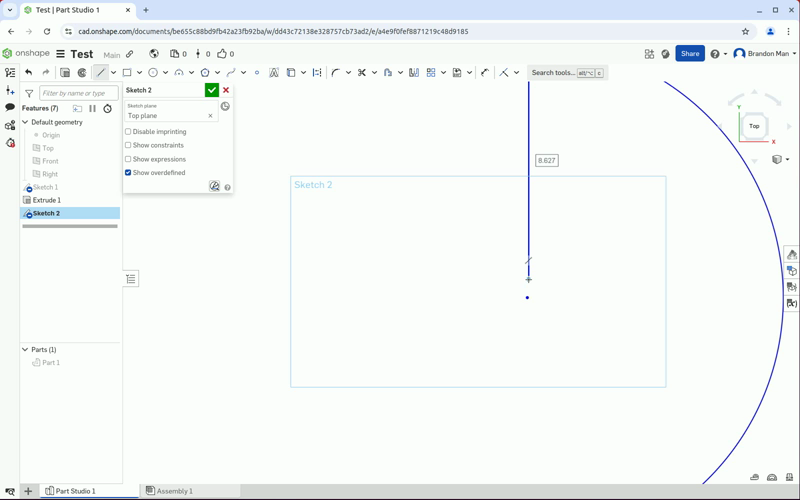
scroll(-6)
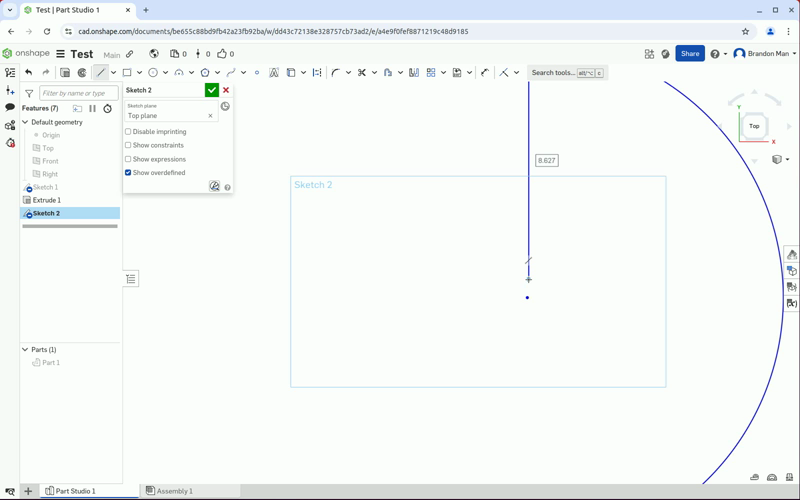
scroll(-6)
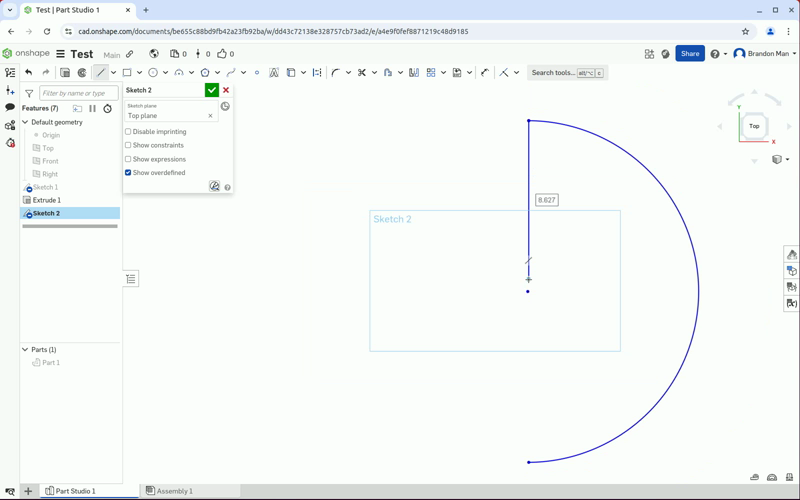
scroll(-6)
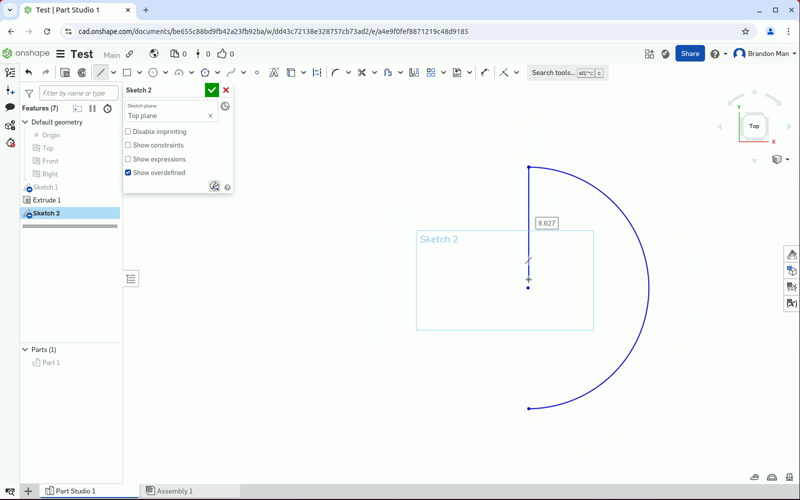
scroll(-6)
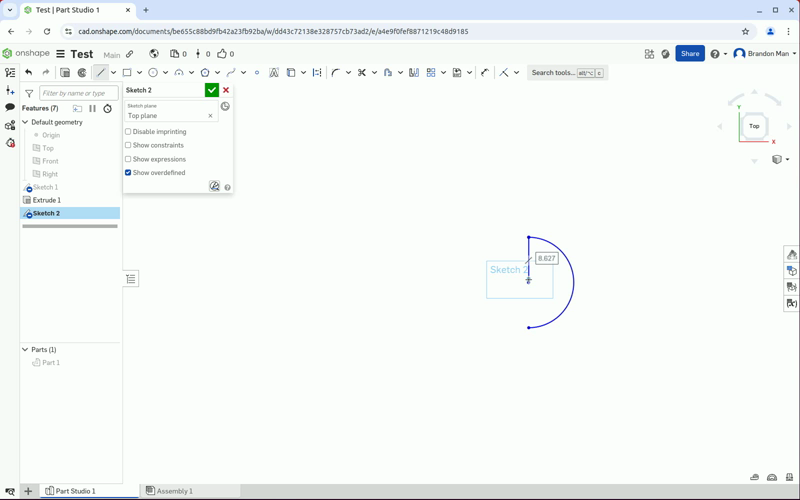
key_up(shift)
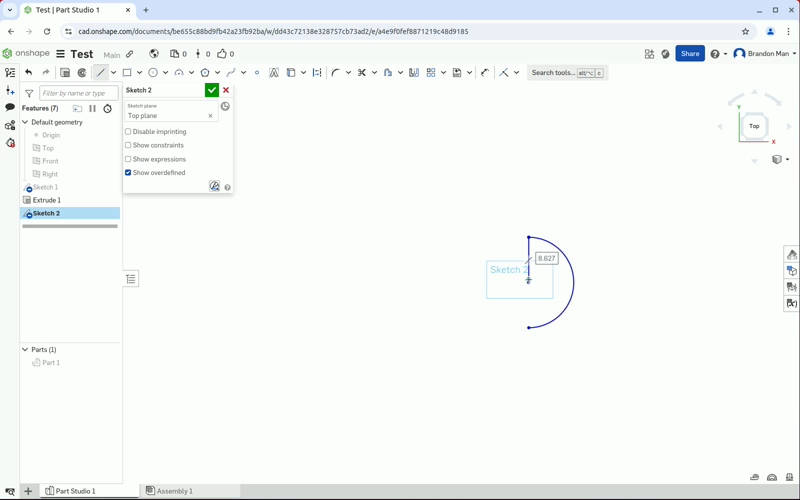
key(esc)
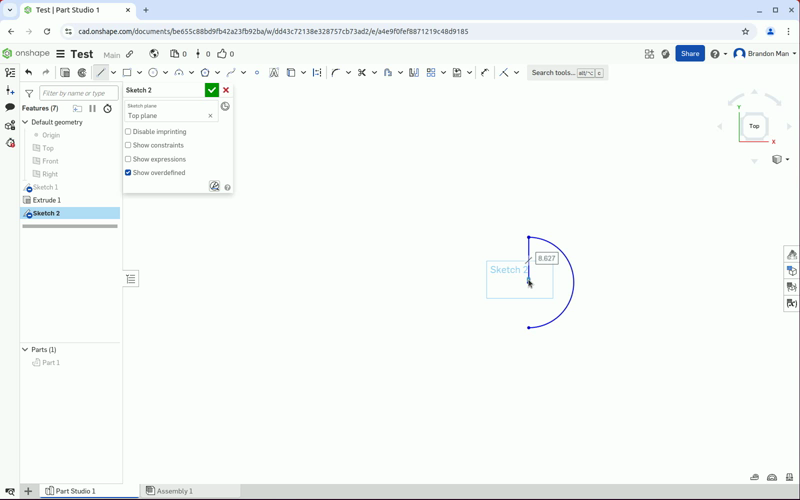
key(a)
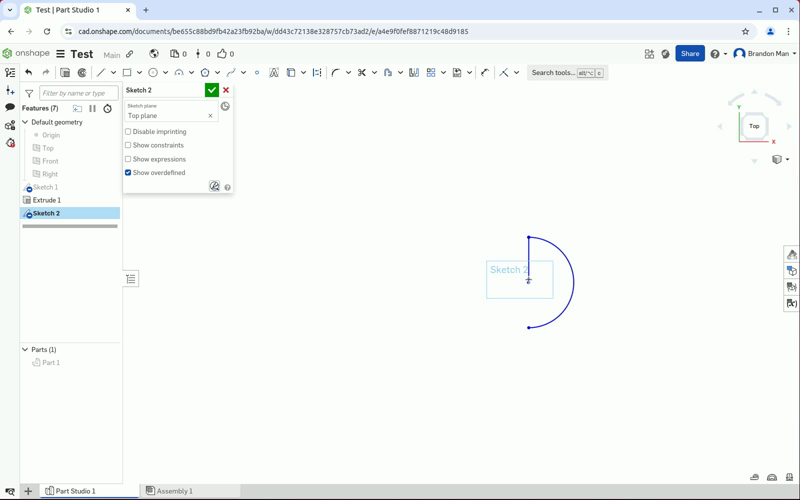
mouse_move(528, 279)
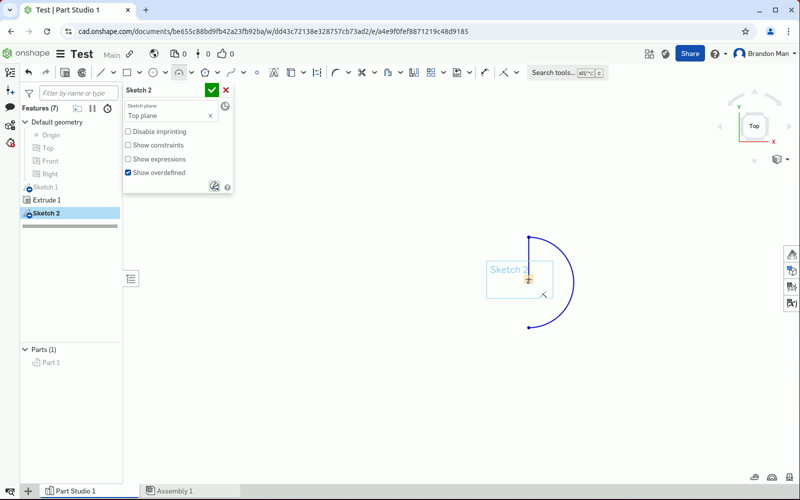
scroll(6)
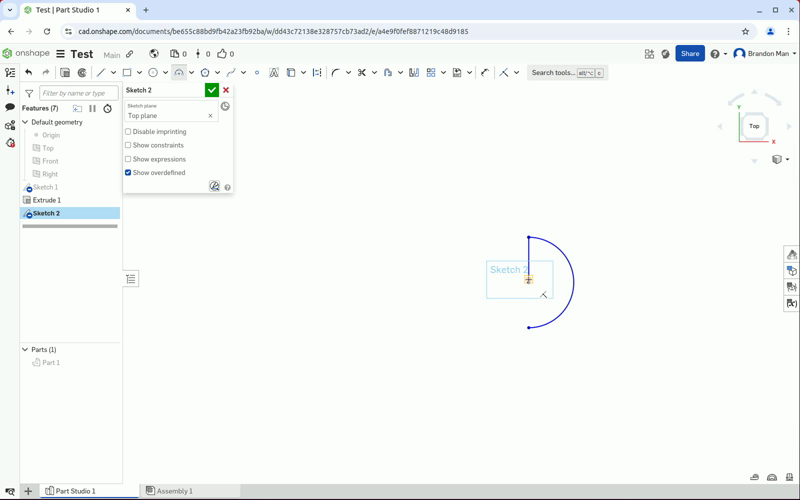
scroll(6)
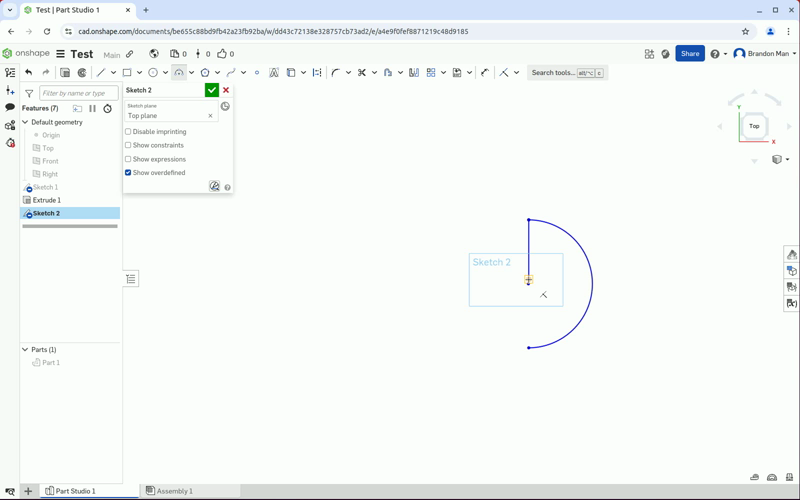
scroll(6)
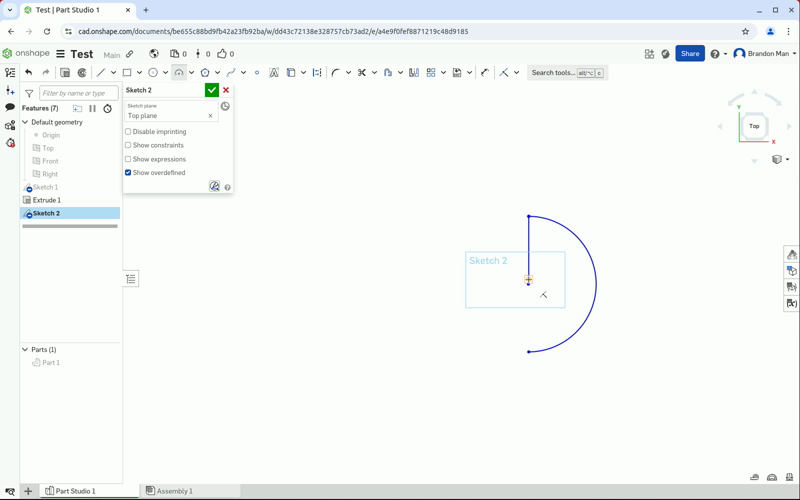
scroll(6)
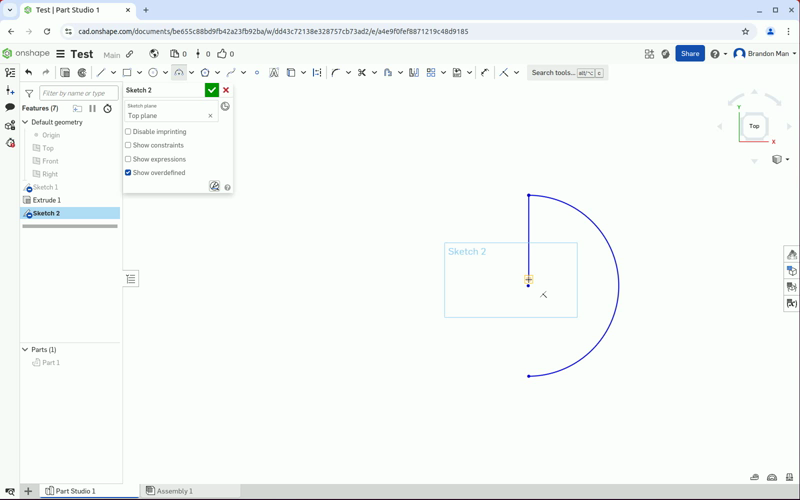
scroll(6)
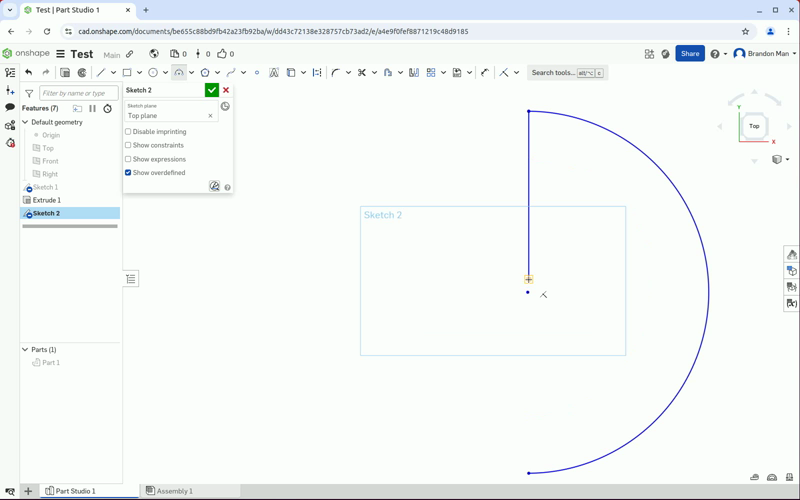
scroll(6)
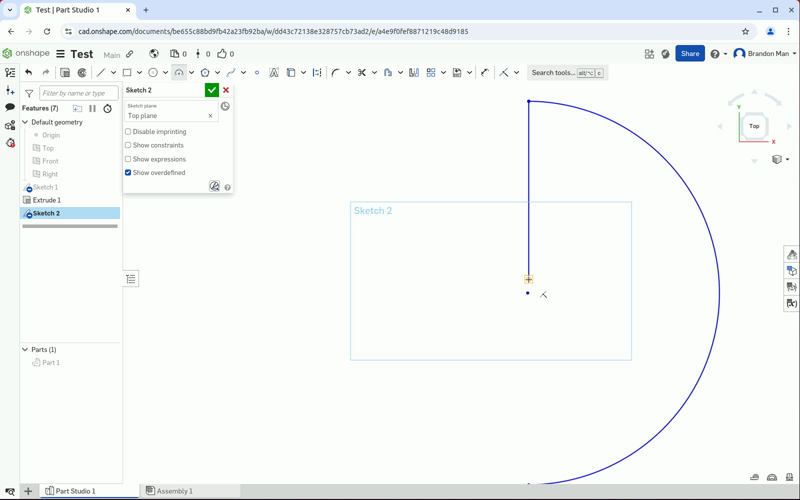
scroll(6)
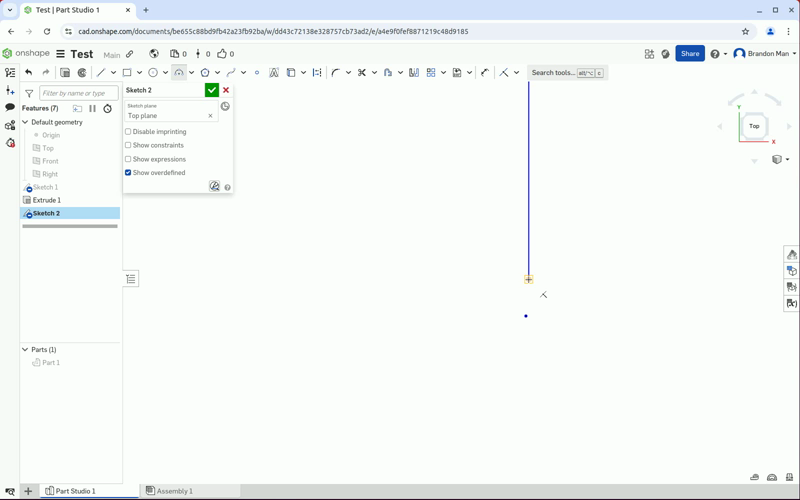
click(528, 279)
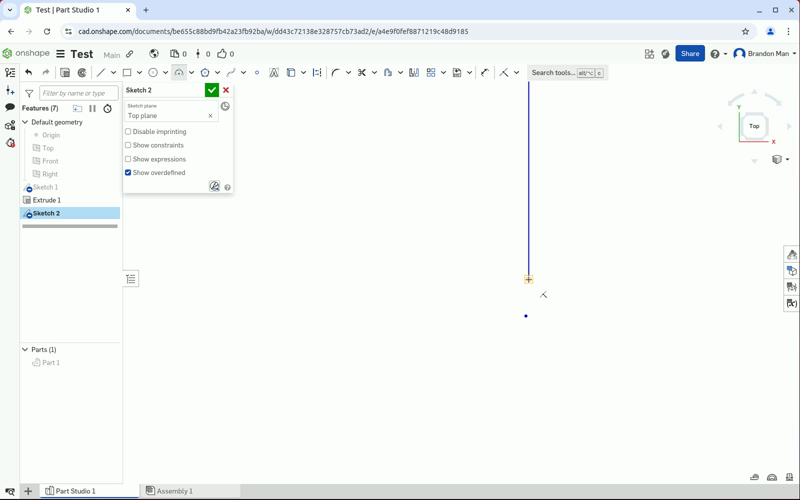
scroll(-6)
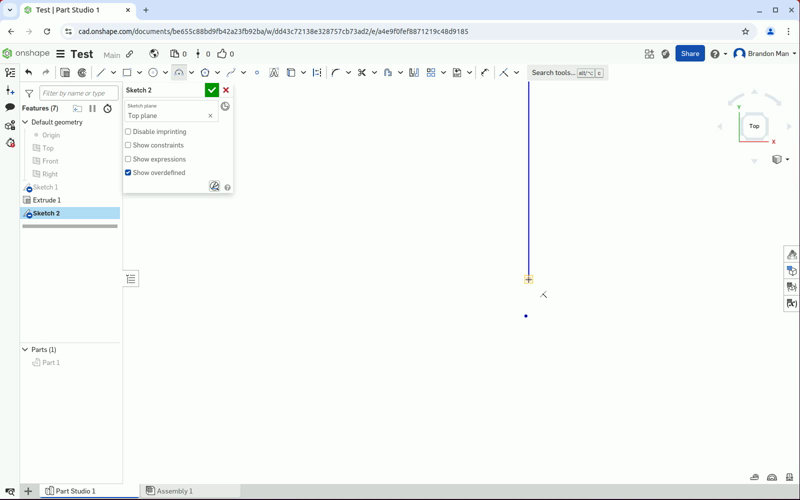
scroll(-6)
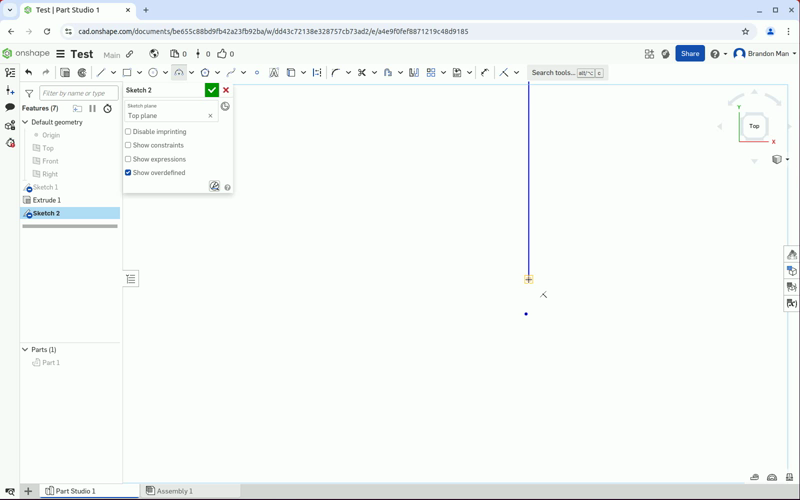
scroll(-6)
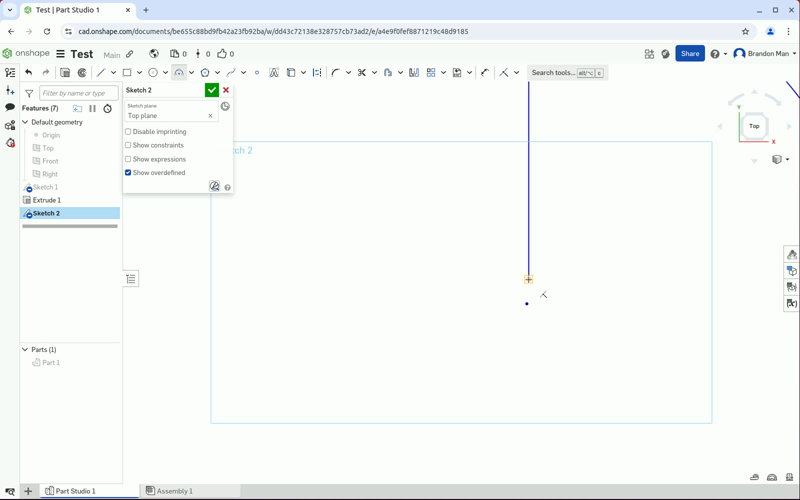
scroll(-6)
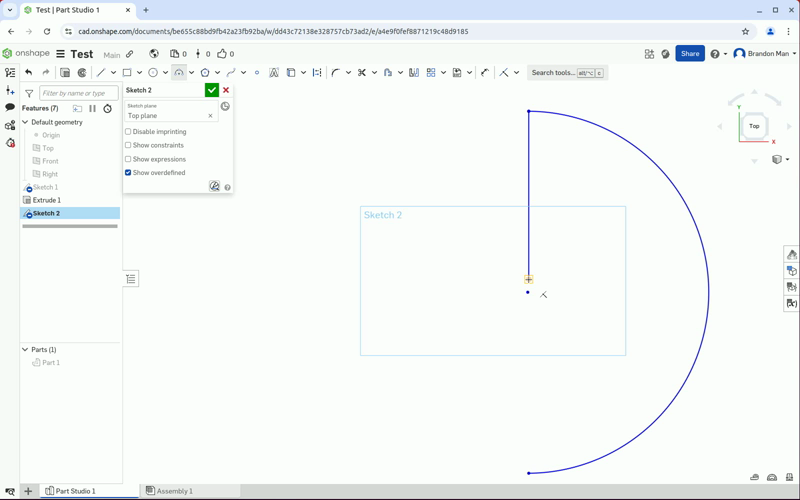
scroll(-6)
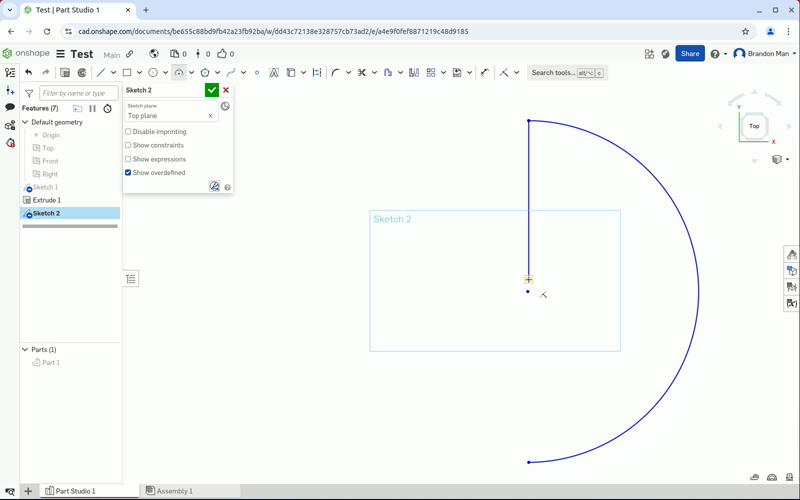
scroll(-6)
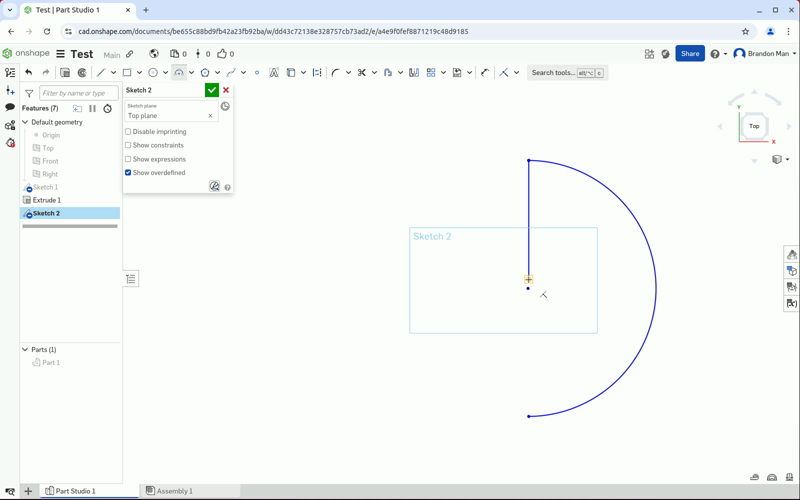
scroll(-6)
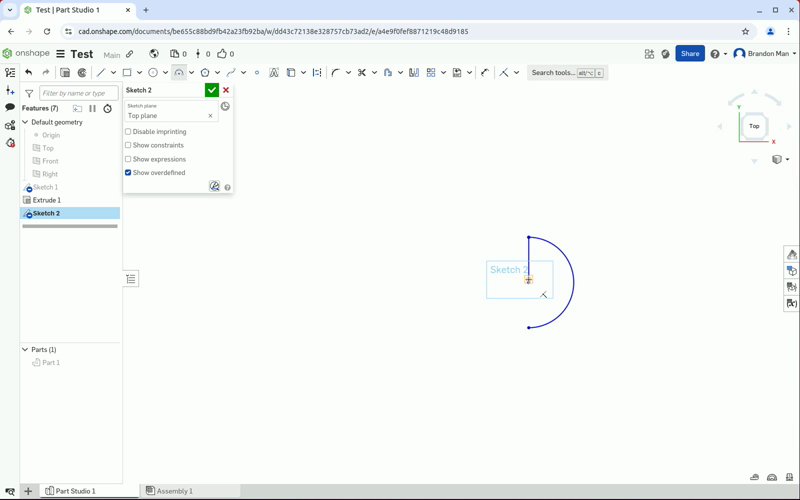
key_down(shift)
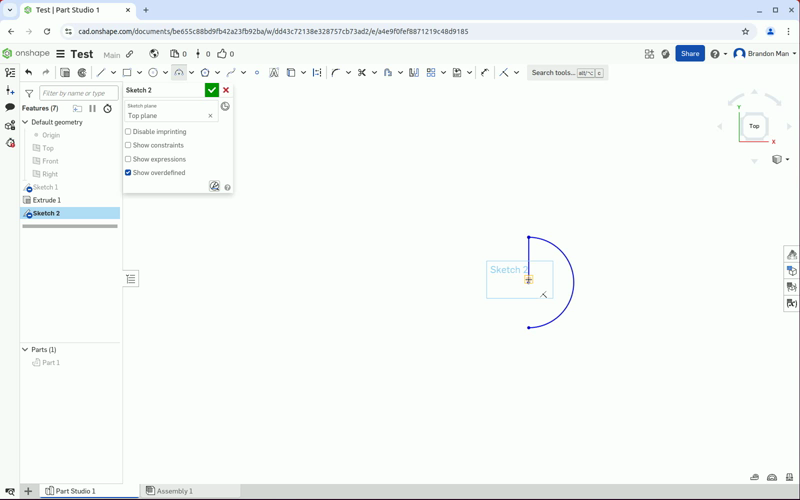
mouse_move(528, 285)
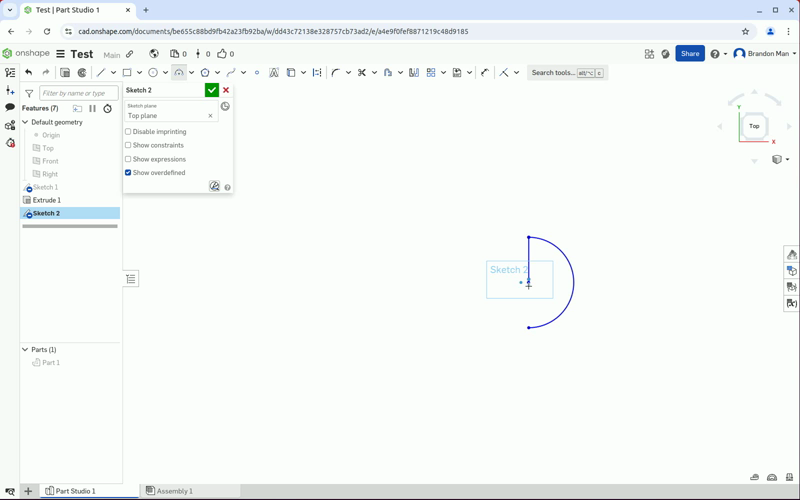
scroll(6)
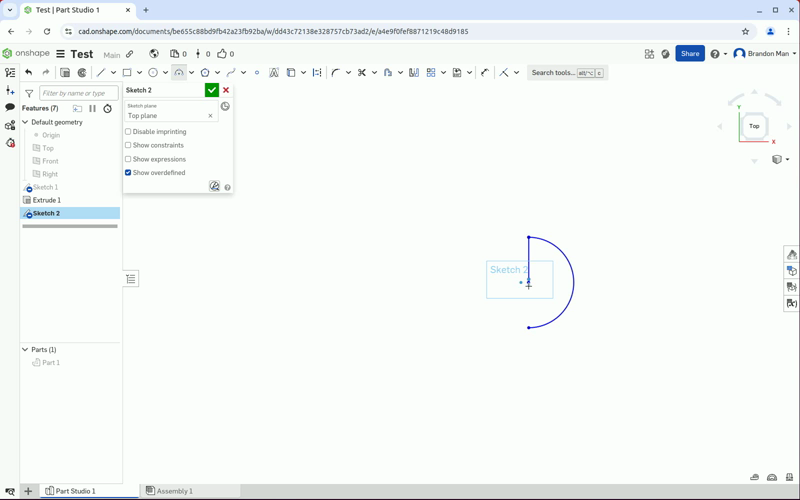
scroll(6)
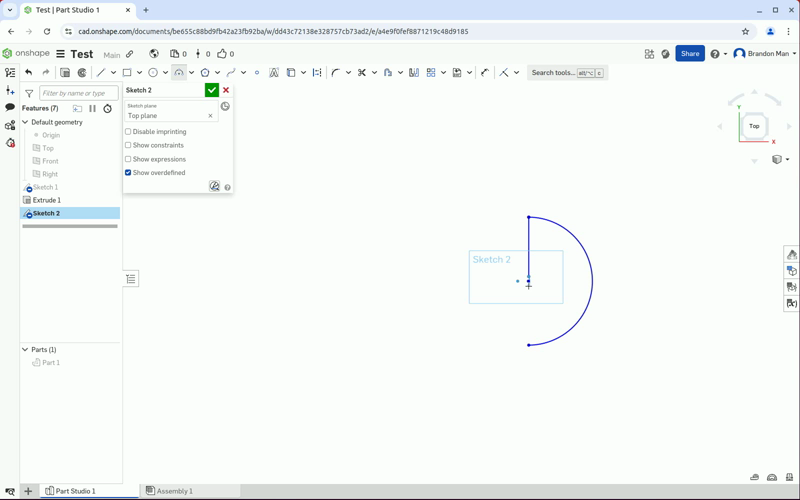
scroll(6)
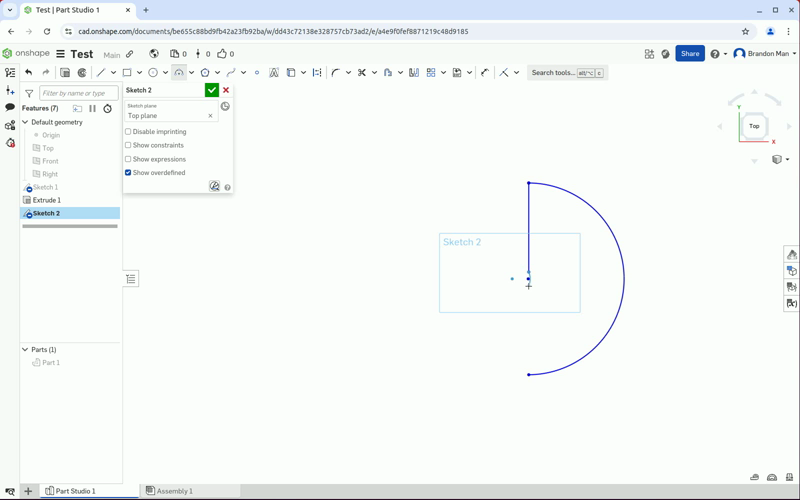
scroll(6)
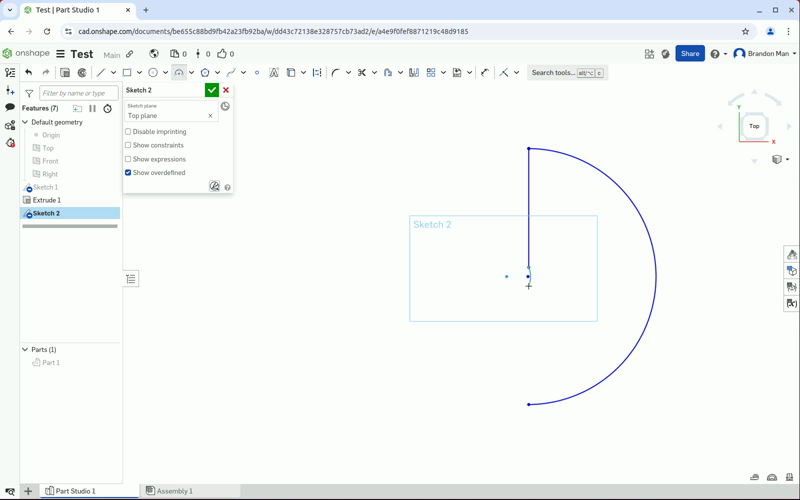
scroll(6)
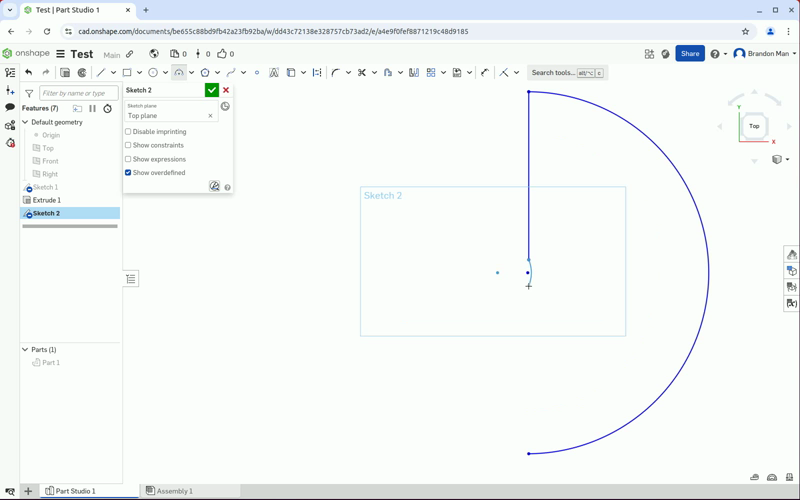
scroll(6)
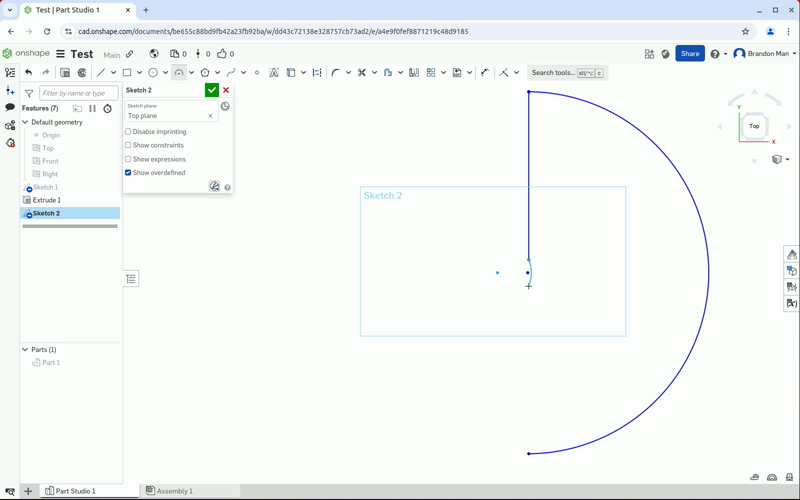
scroll(6)
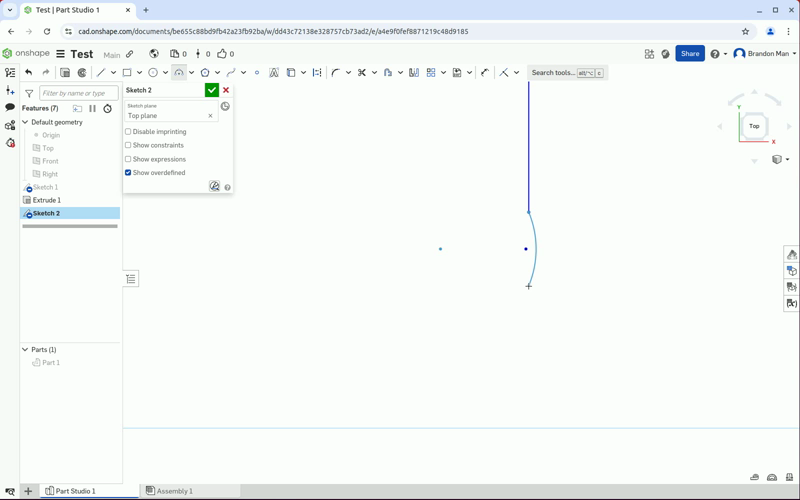
click(528, 285)
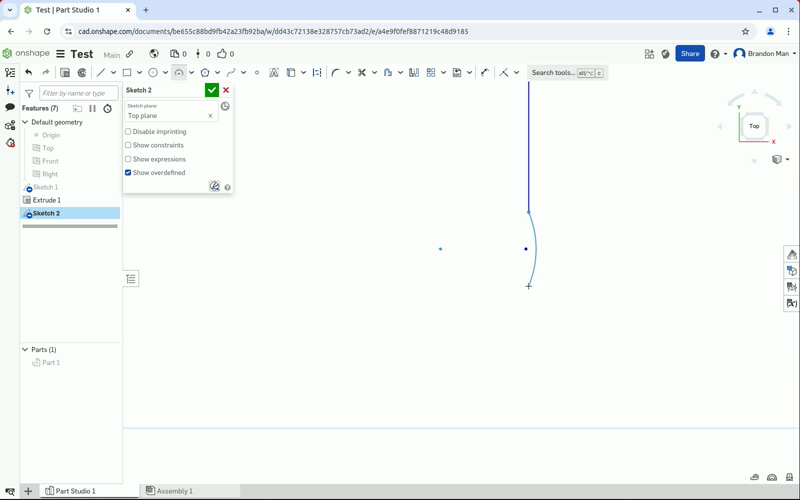
scroll(-6)
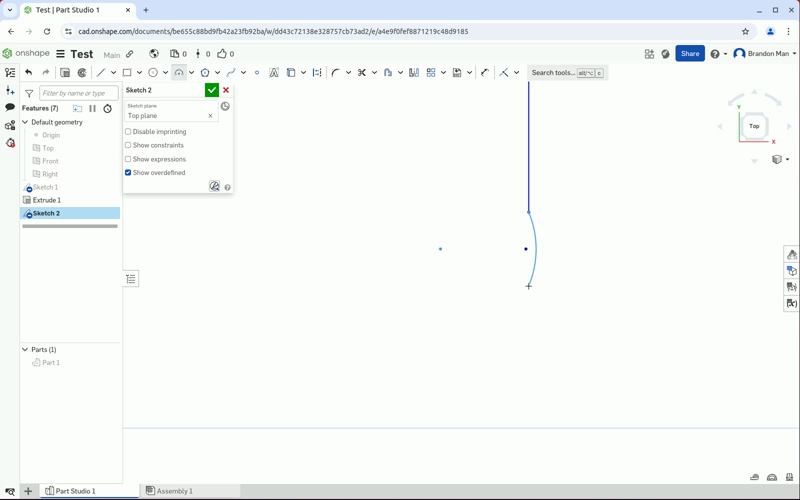
scroll(-6)
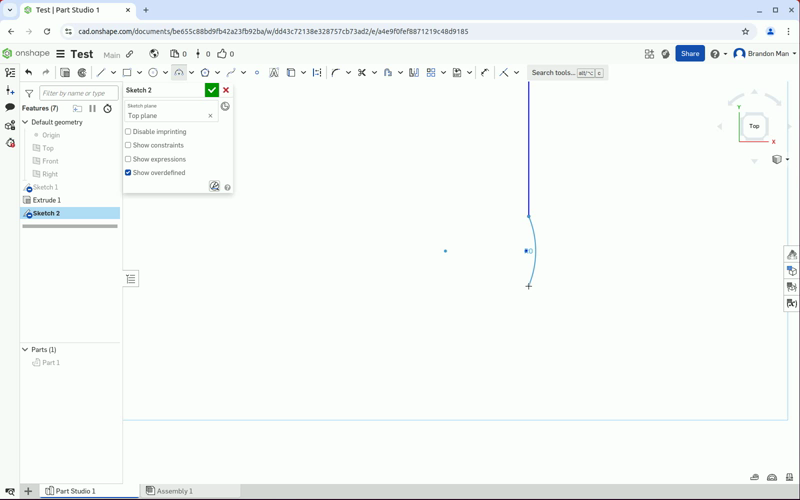
scroll(-6)
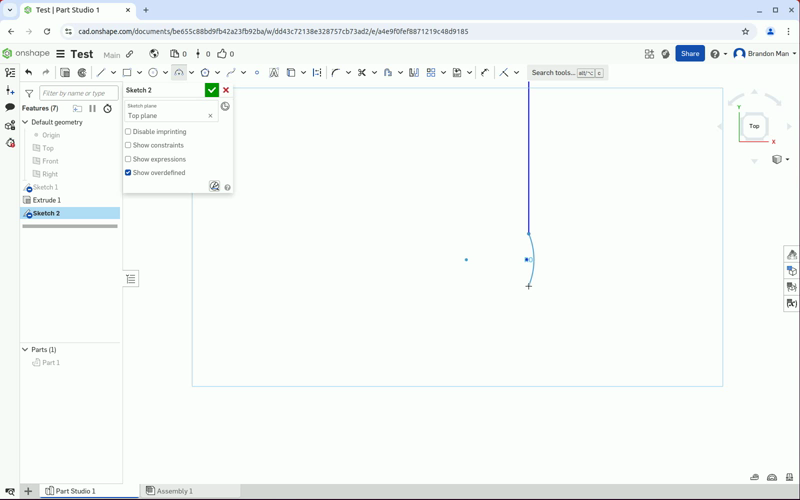
scroll(-6)
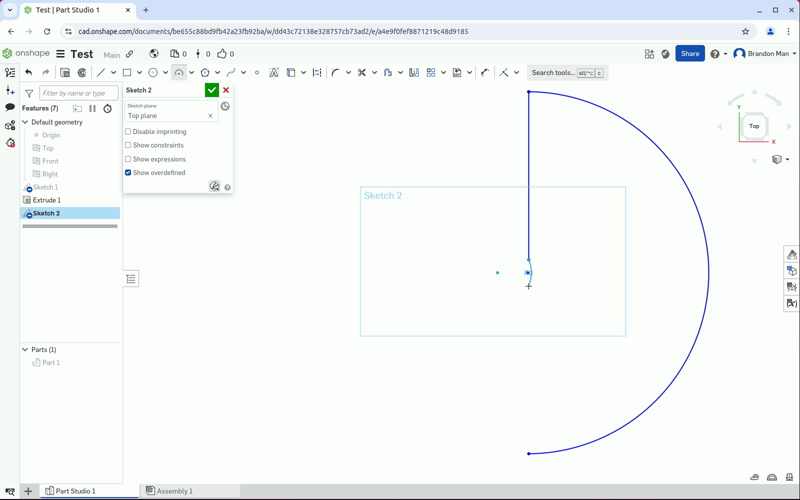
scroll(-6)
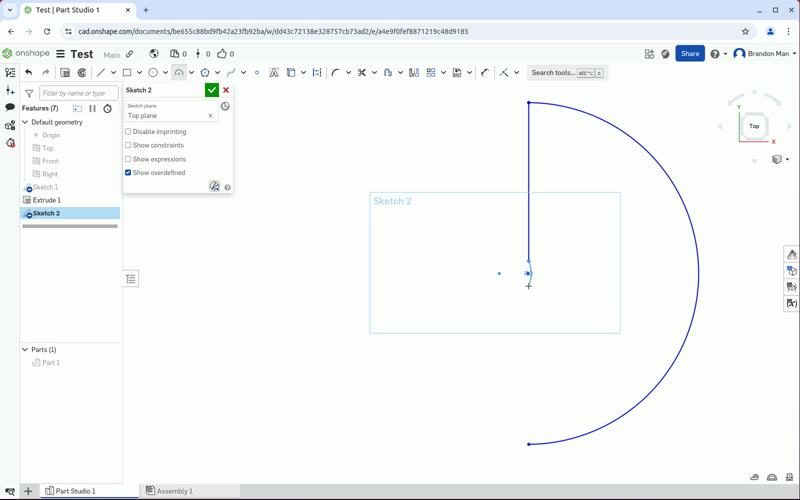
scroll(-6)
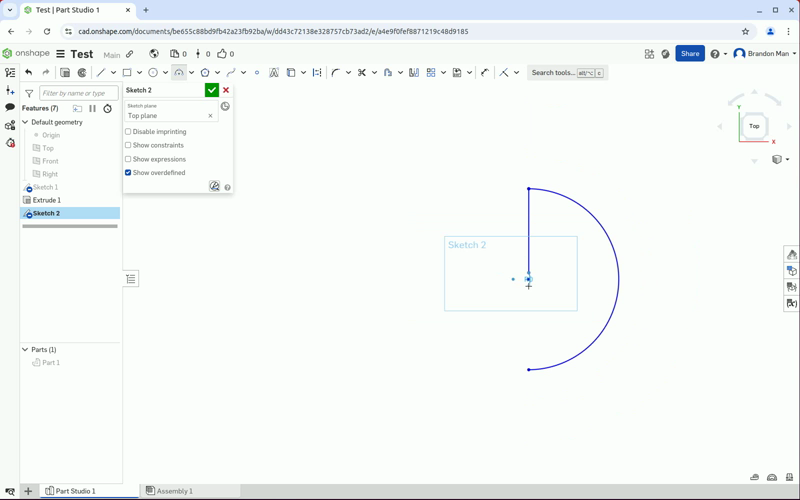
scroll(-6)
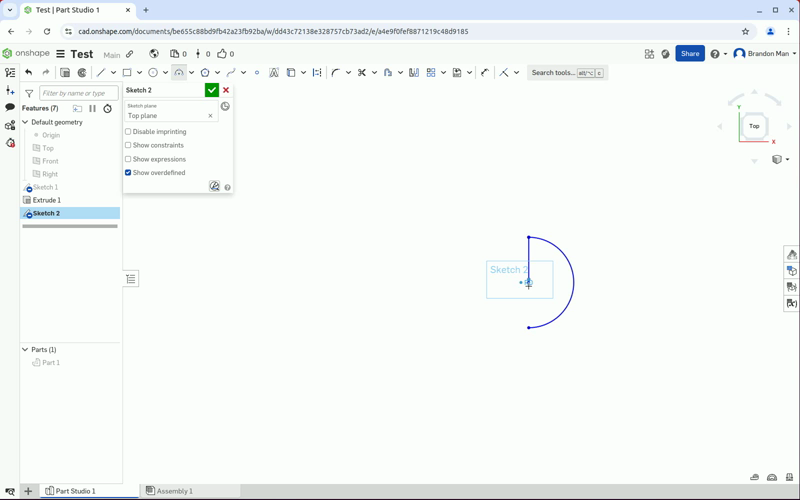
mouse_move(532, 282)
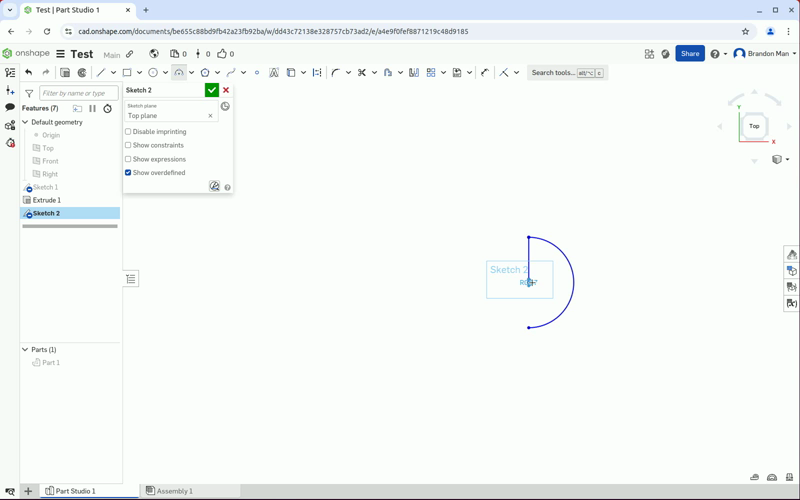
scroll(6)
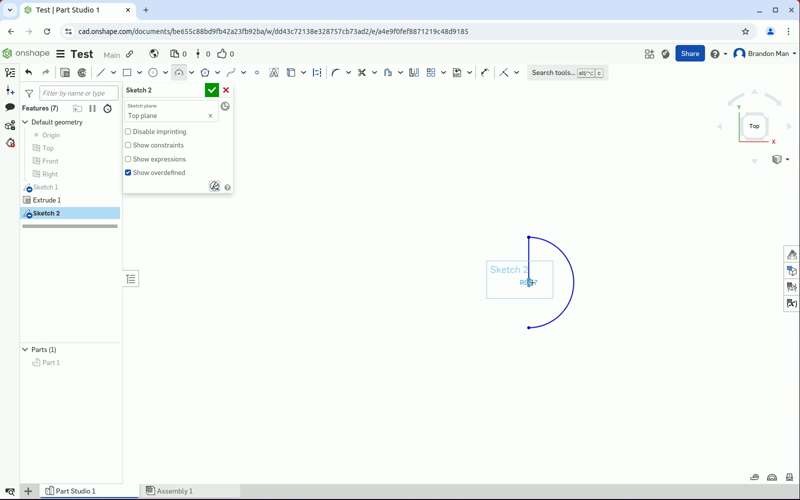
scroll(6)
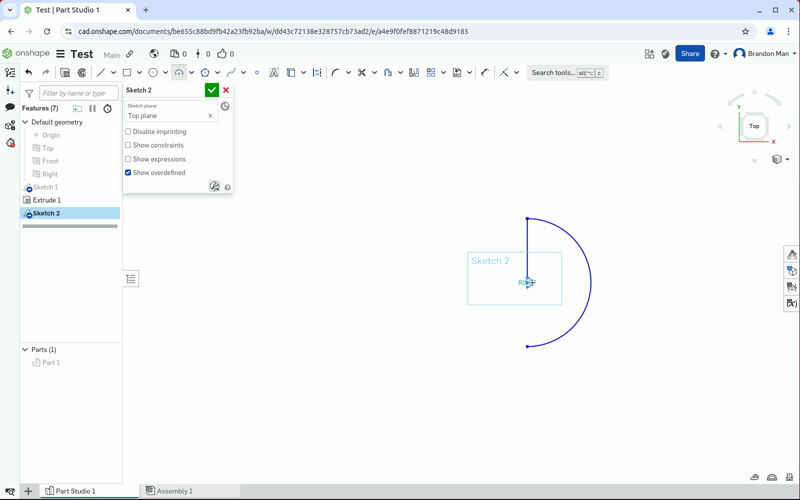
scroll(6)
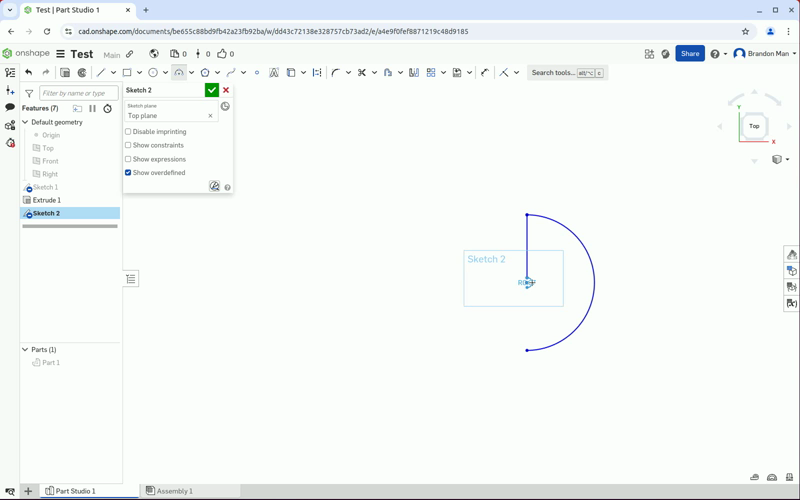
scroll(6)
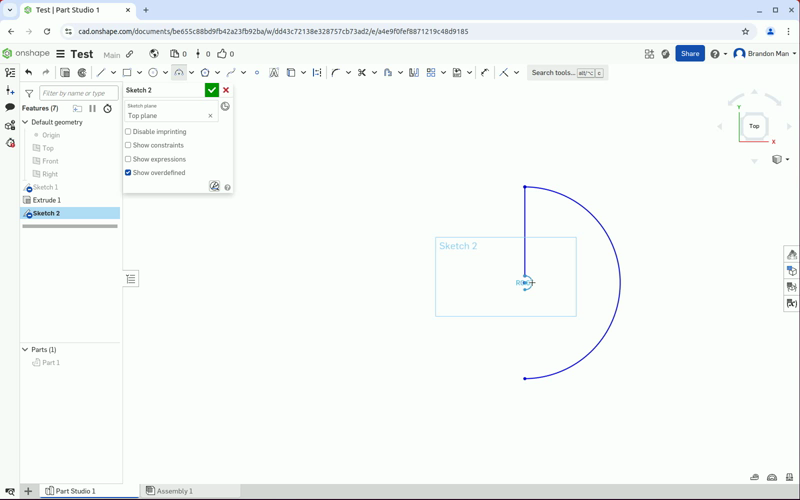
scroll(6)
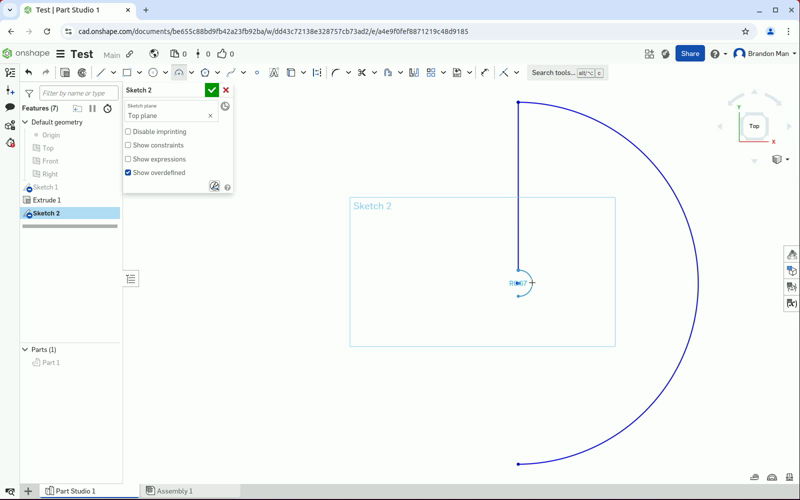
scroll(6)
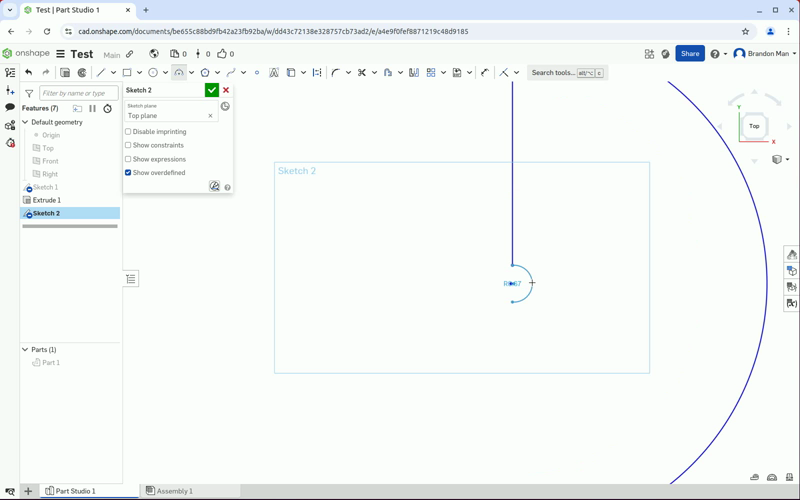
scroll(6)
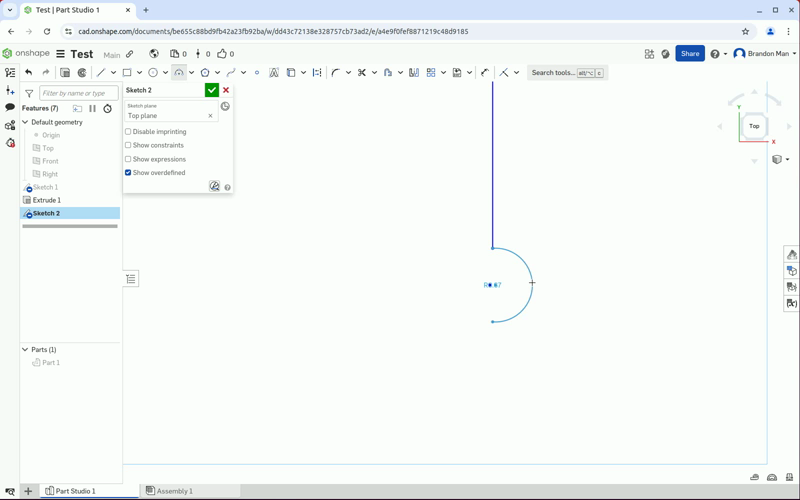
click(532, 282)
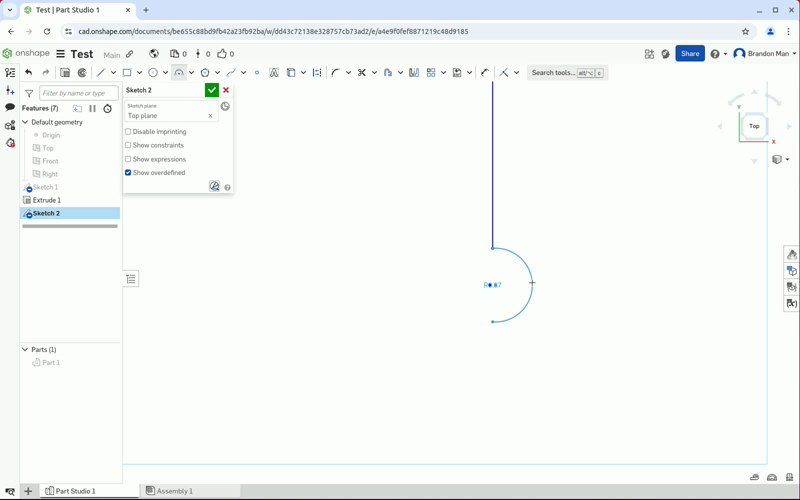
scroll(-6)
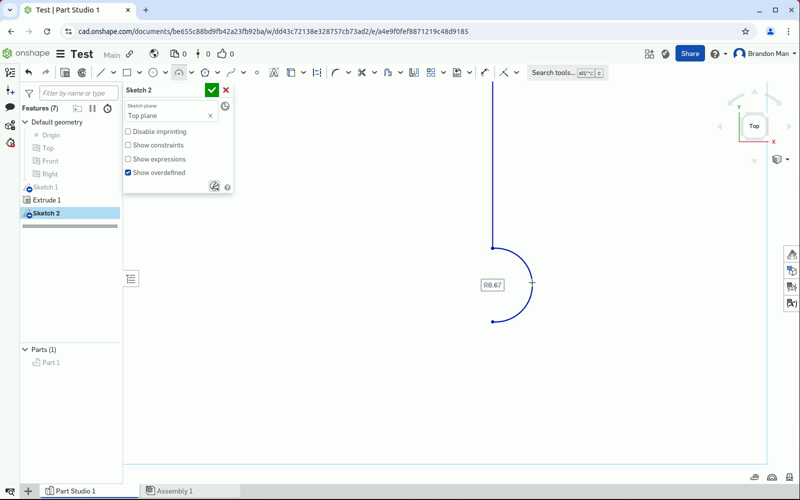
scroll(-6)
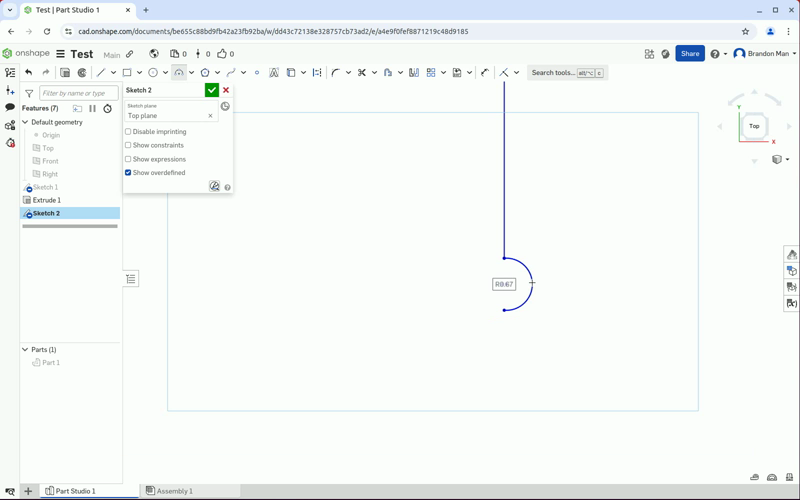
scroll(-6)
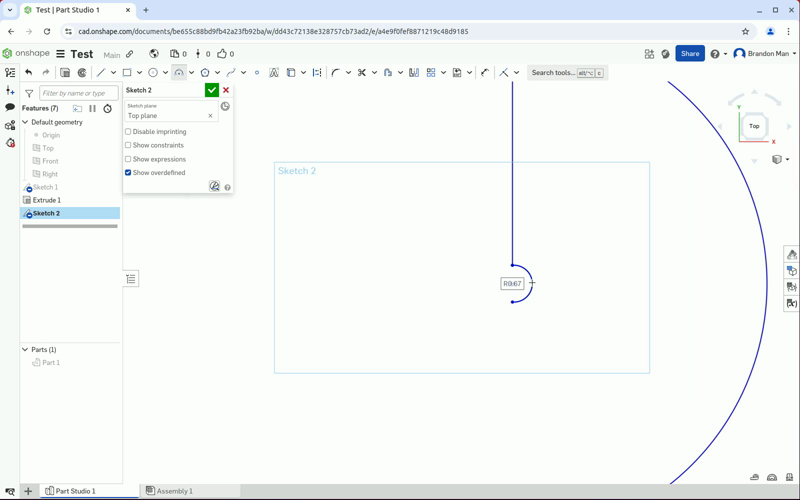
scroll(-6)
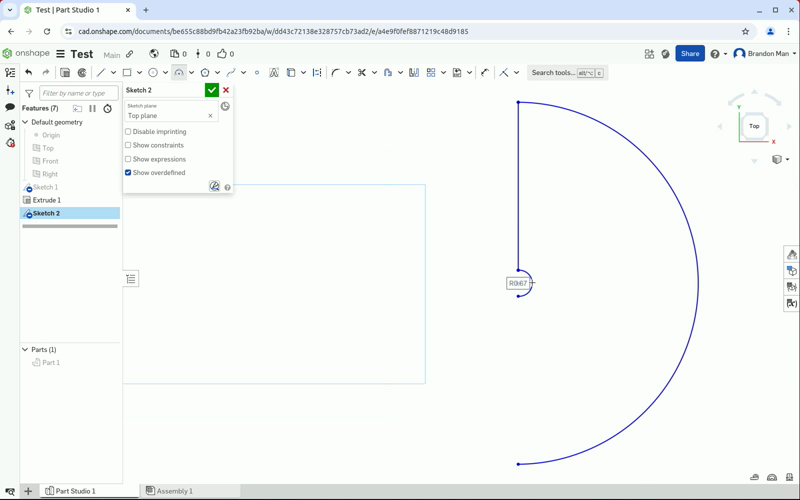
scroll(-6)
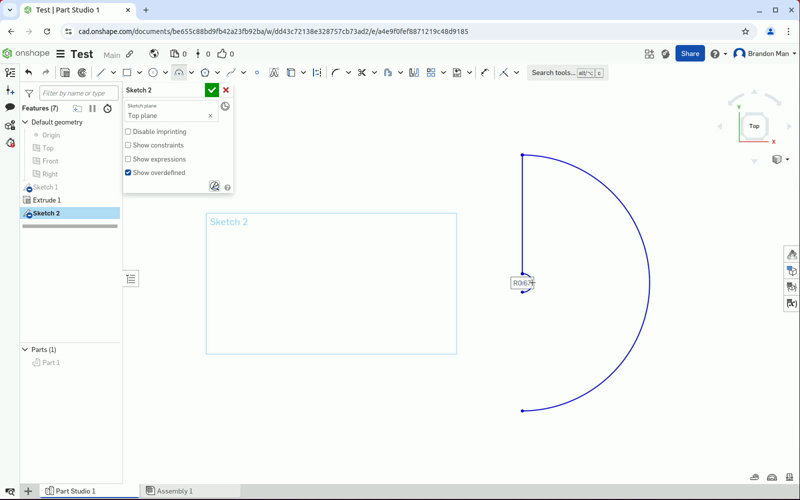
scroll(-6)
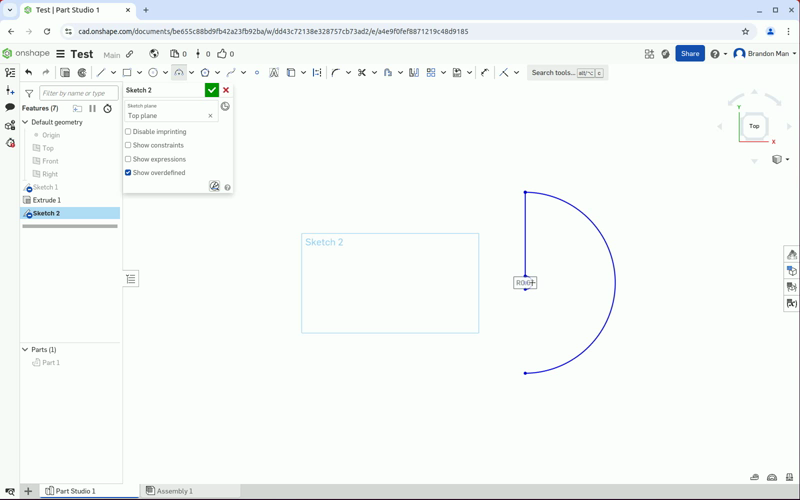
scroll(-6)
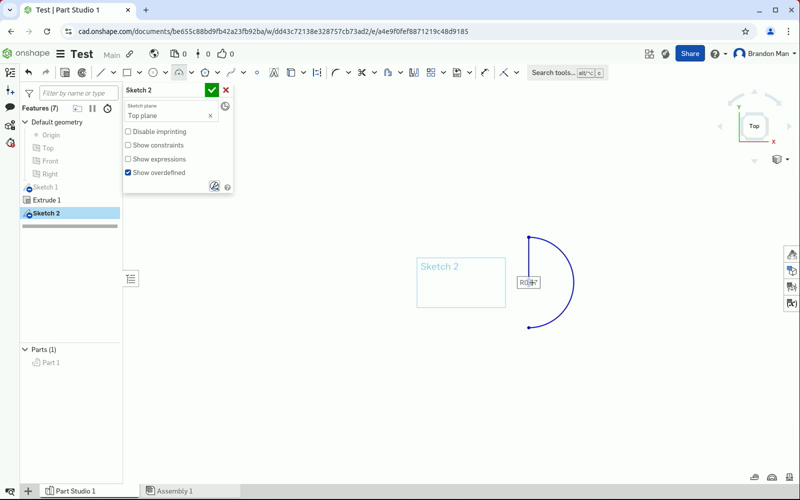
key_up(shift)
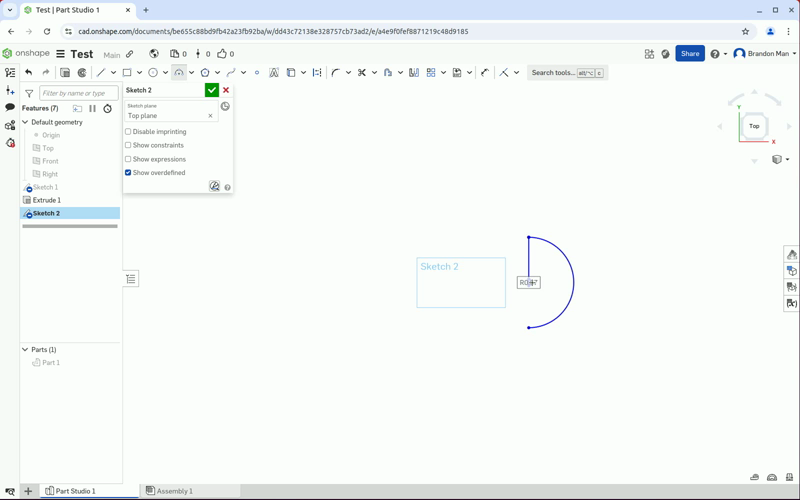
key(esc)
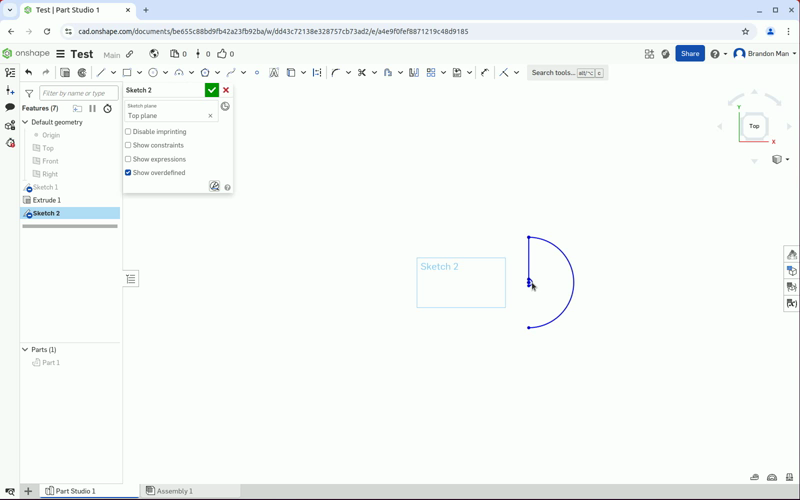
key(l)
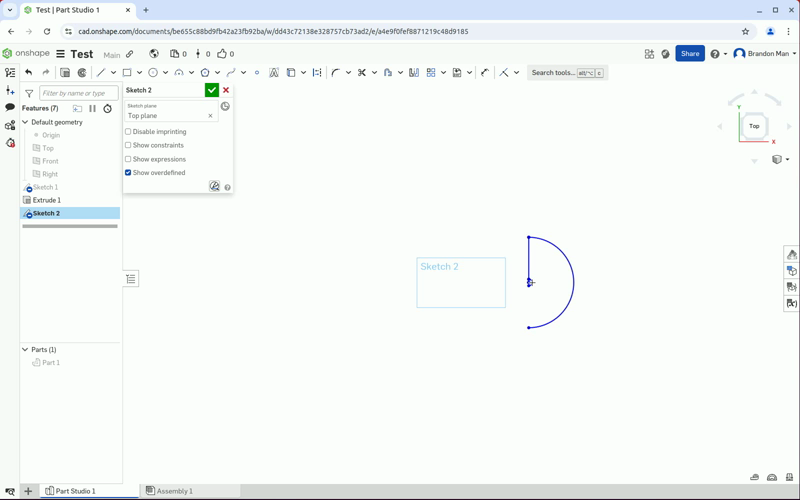
mouse_move(528, 285)
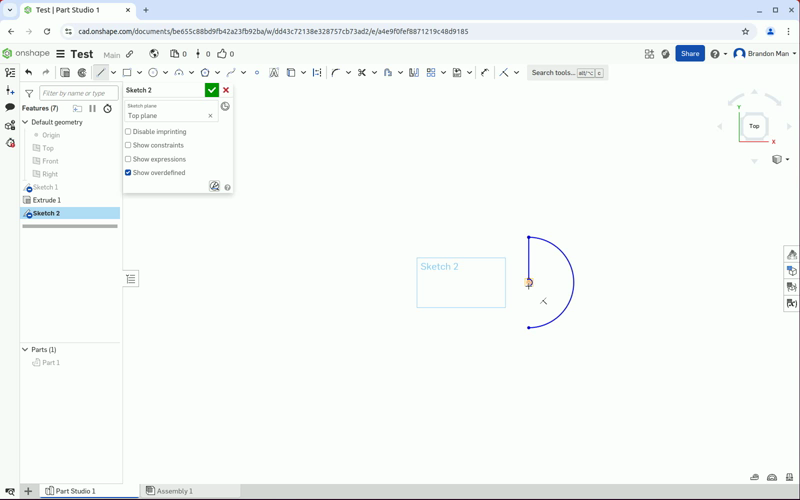
scroll(6)
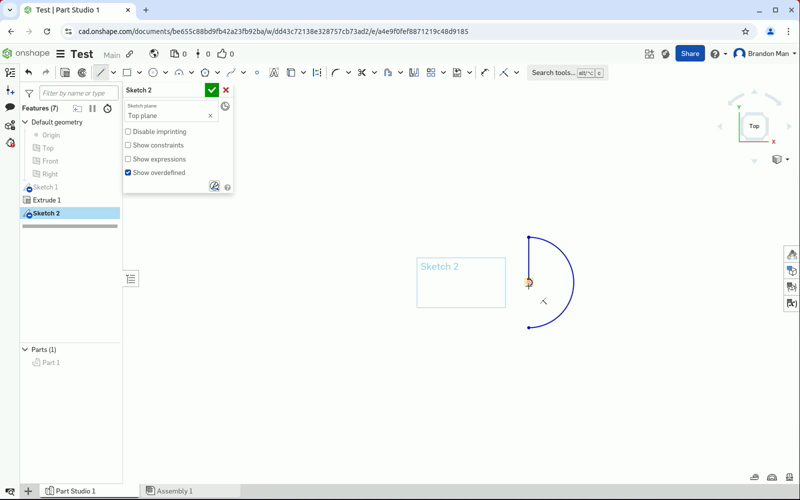
scroll(6)
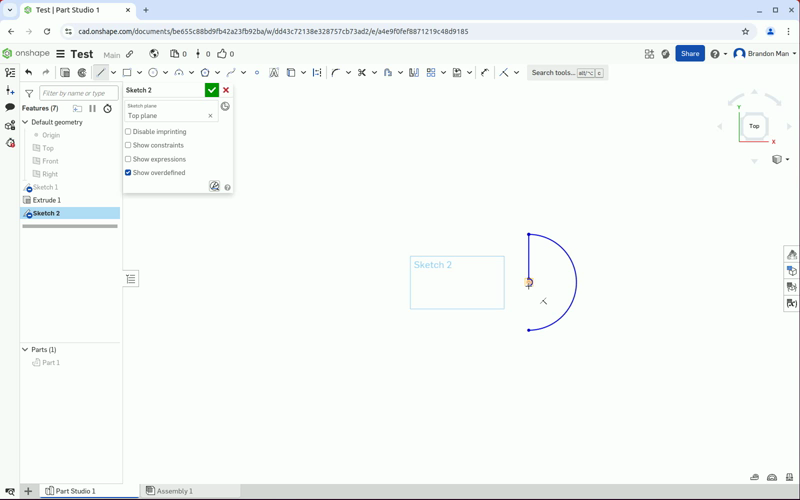
scroll(6)
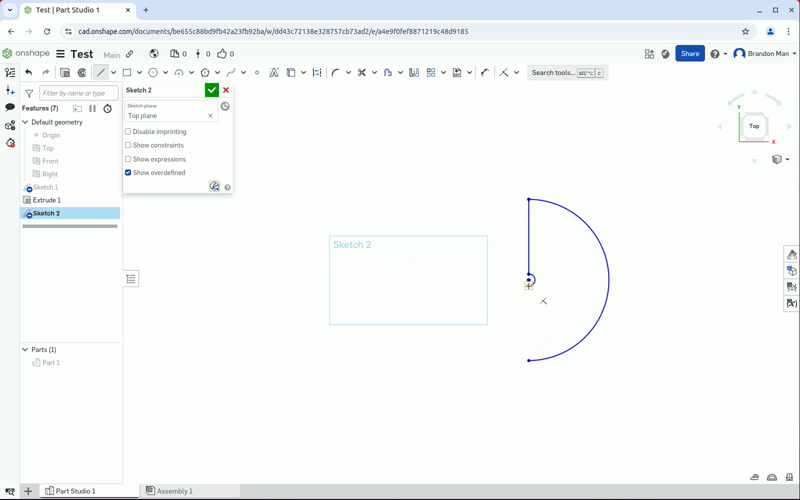
scroll(6)
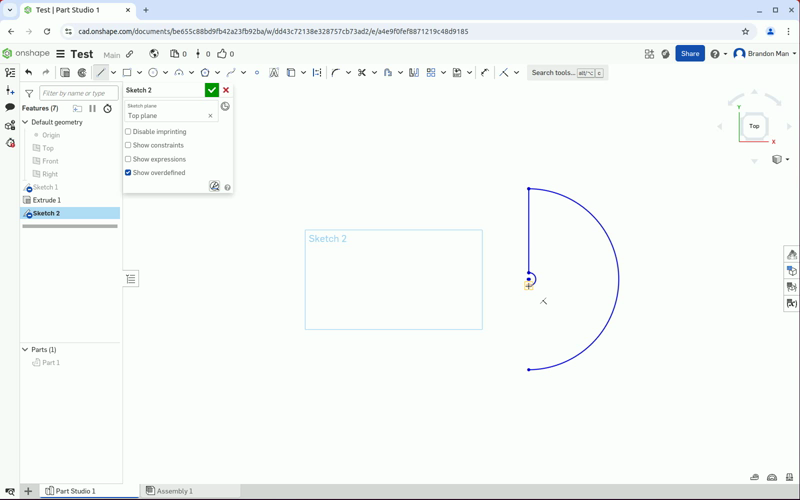
scroll(6)
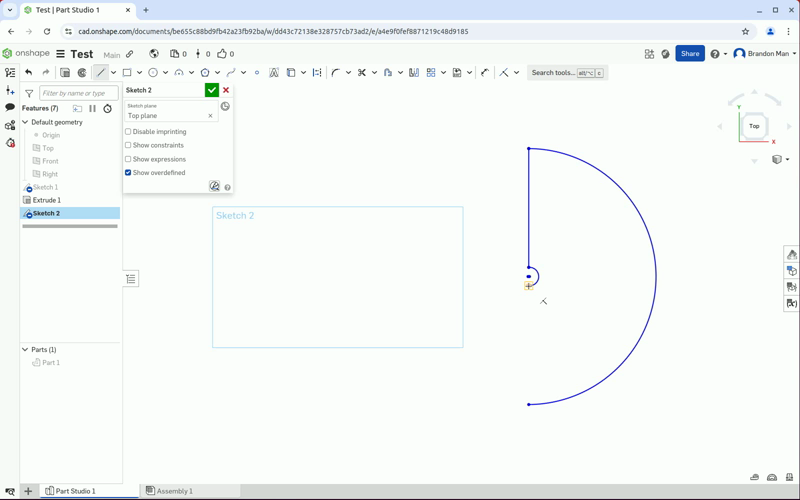
scroll(6)
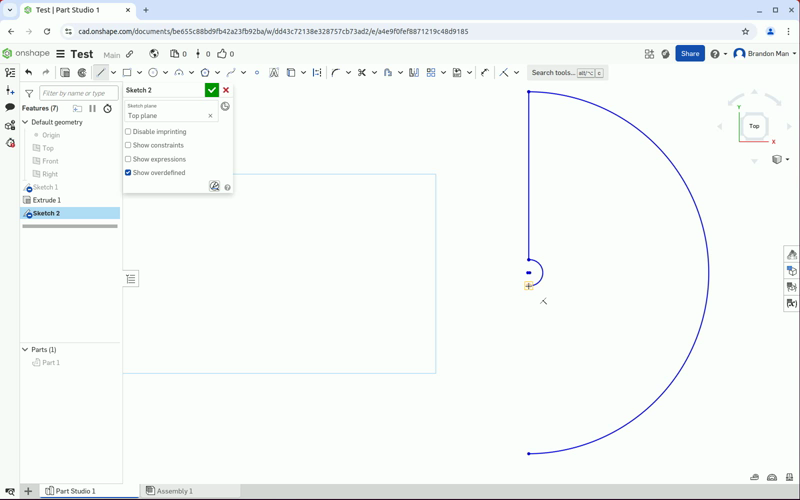
scroll(6)
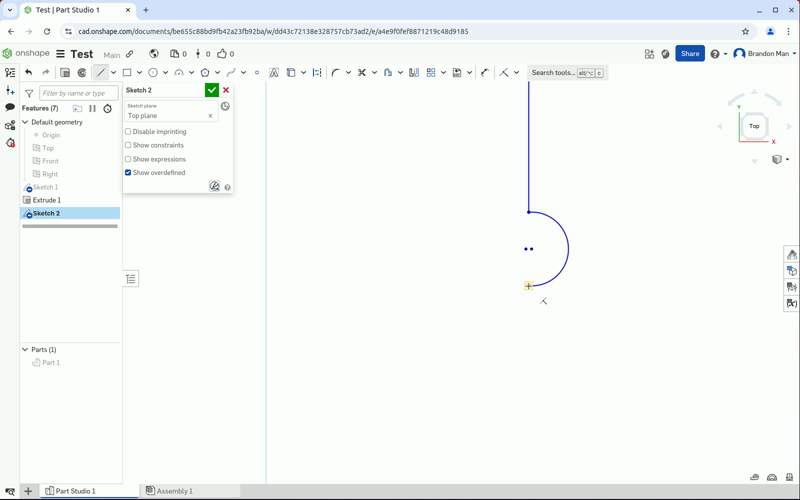
click(528, 285)
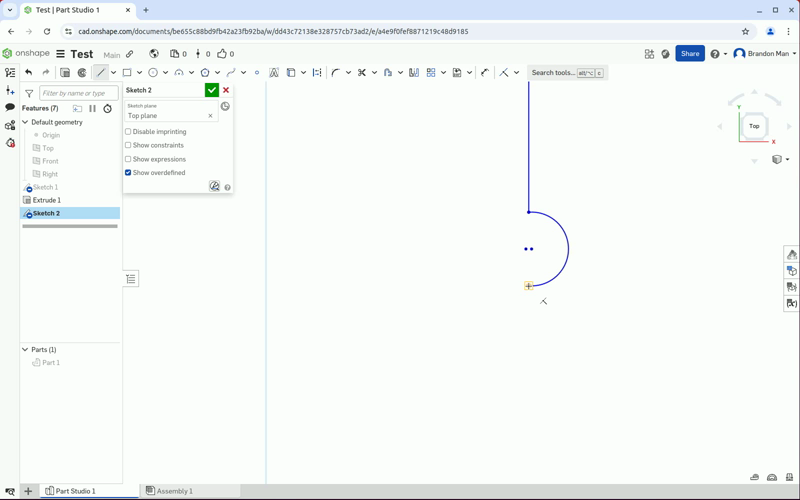
scroll(-6)
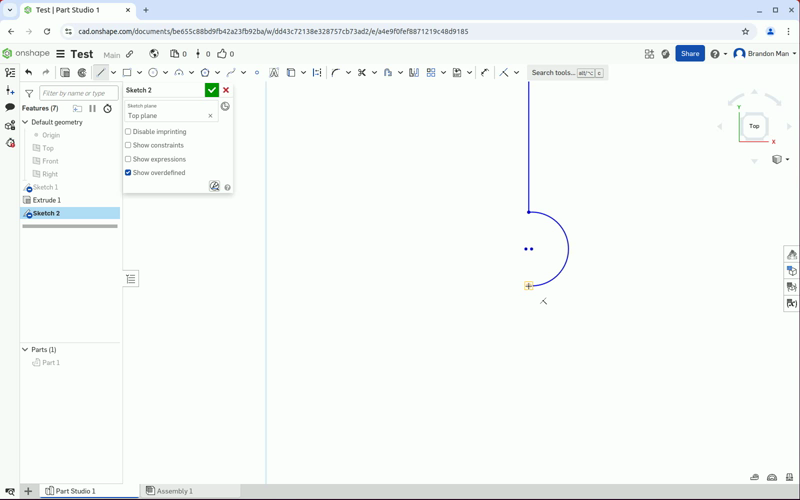
scroll(-6)
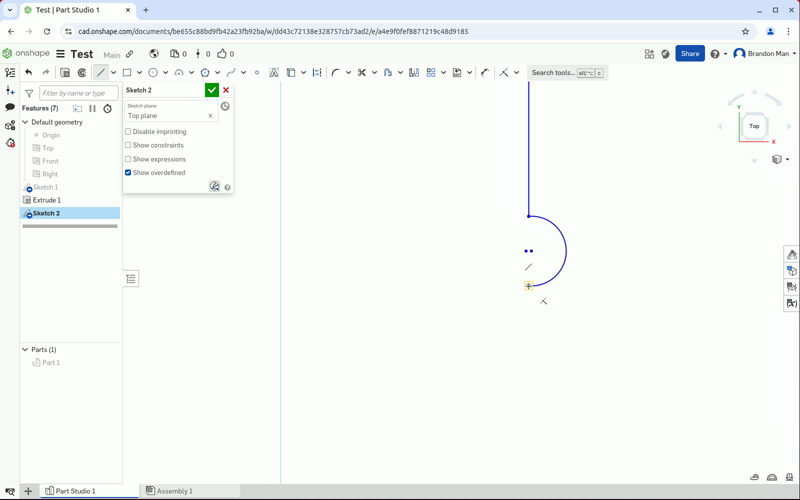
scroll(-6)
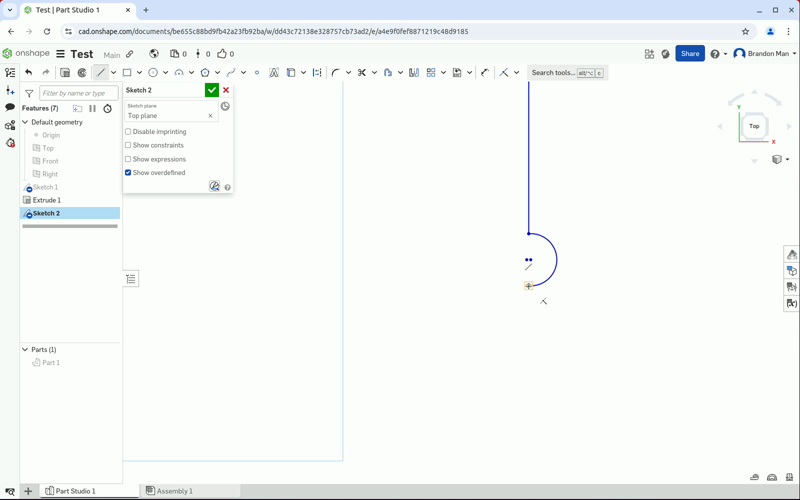
scroll(-6)
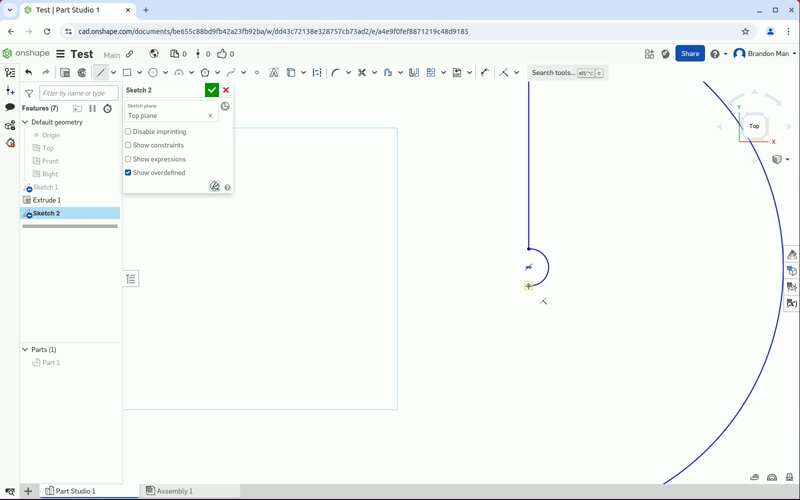
scroll(-6)
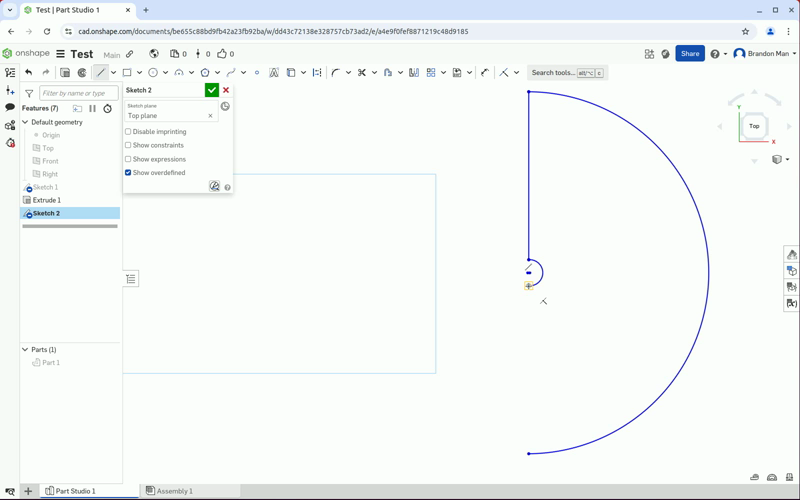
scroll(-6)
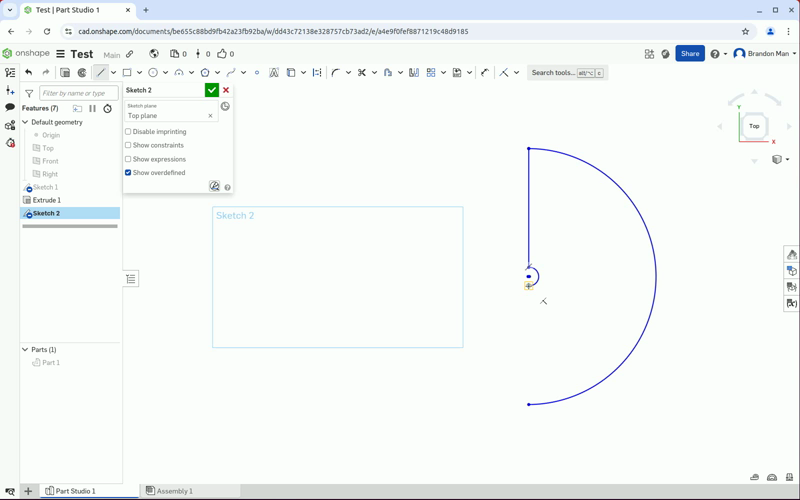
scroll(-6)
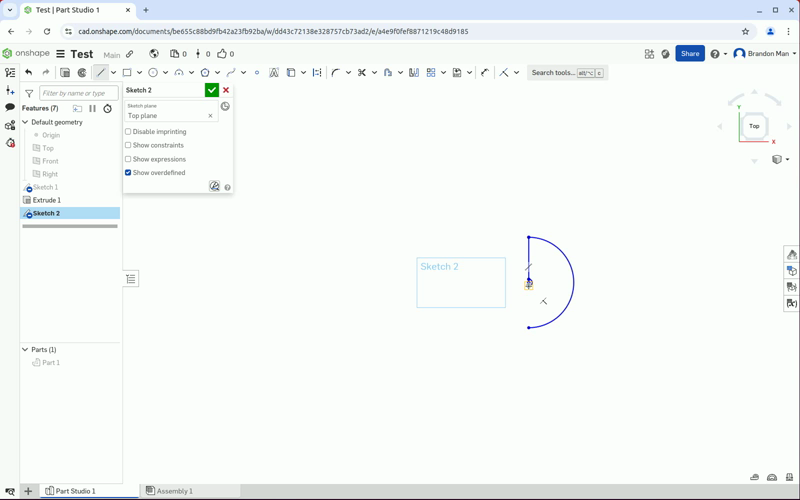
mouse_move(558, 285)
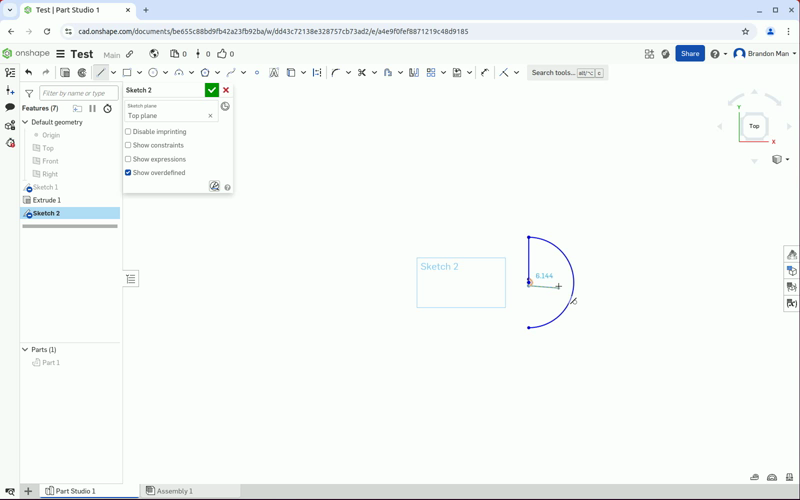
key_down(shift)
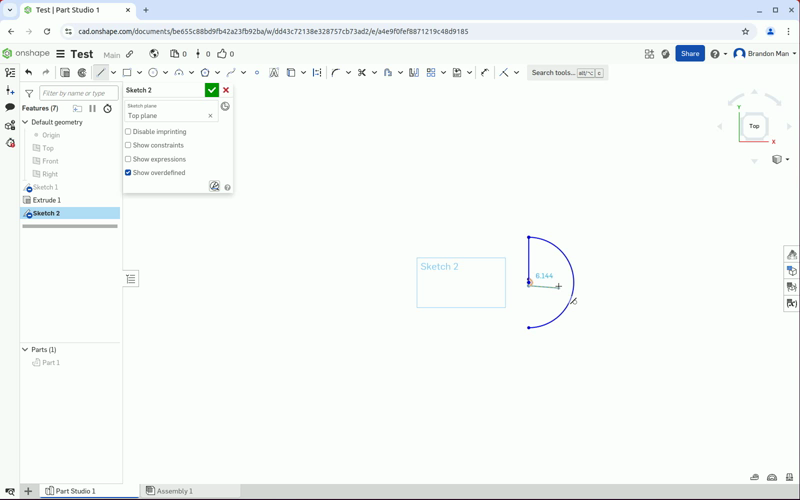
mouse_move(528, 327)
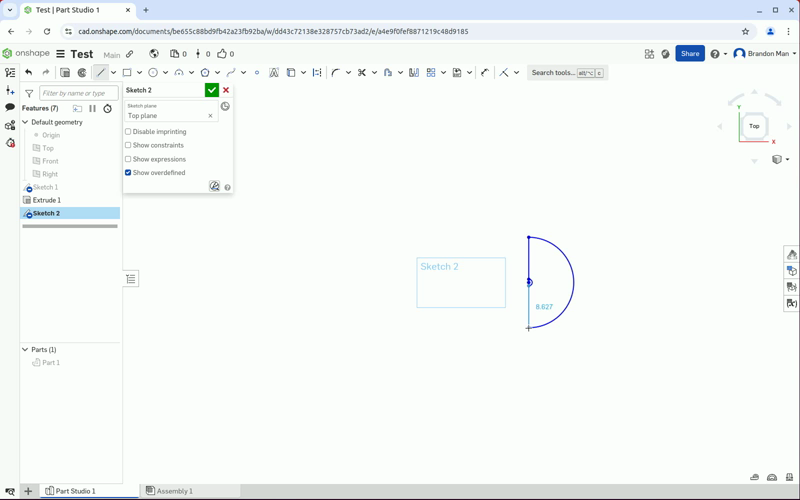
key_up(shift)
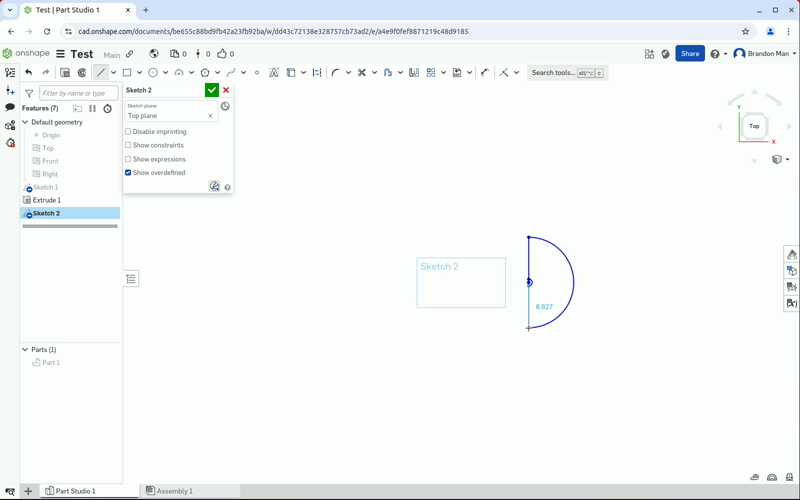
click(528, 327)
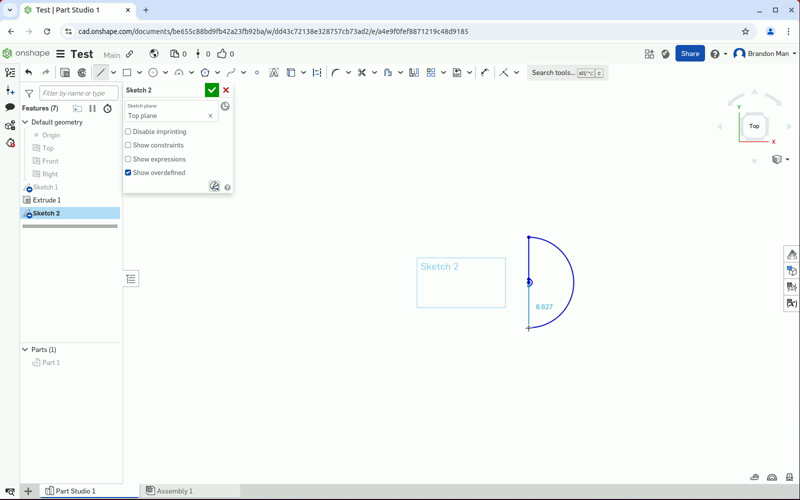
key(esc)
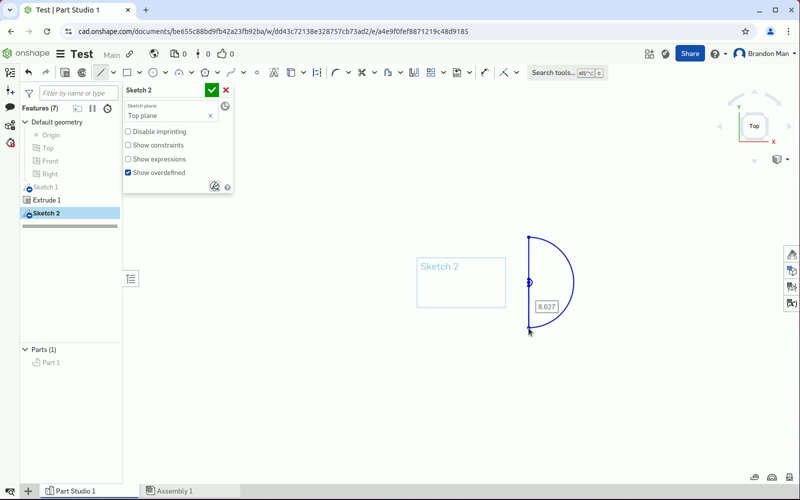
mouse_move(554, 265)
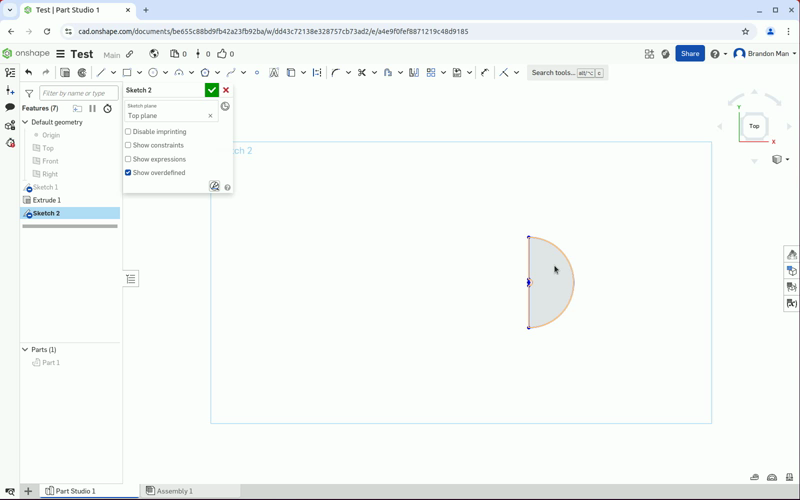
scroll(6)
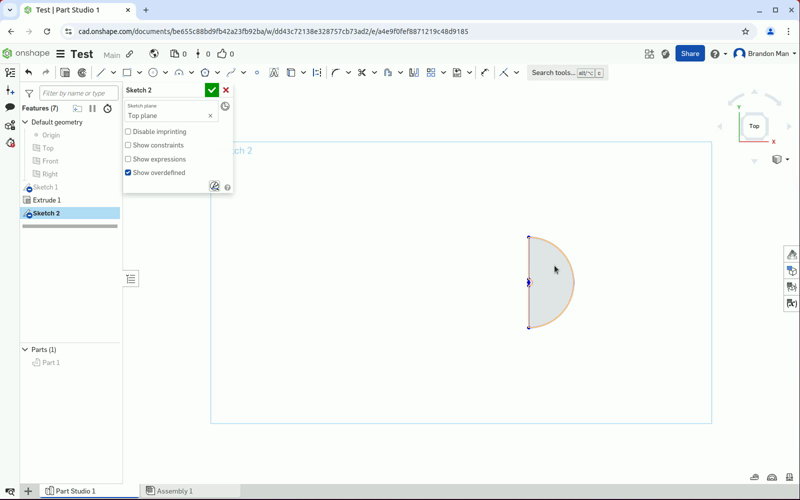
scroll(6)
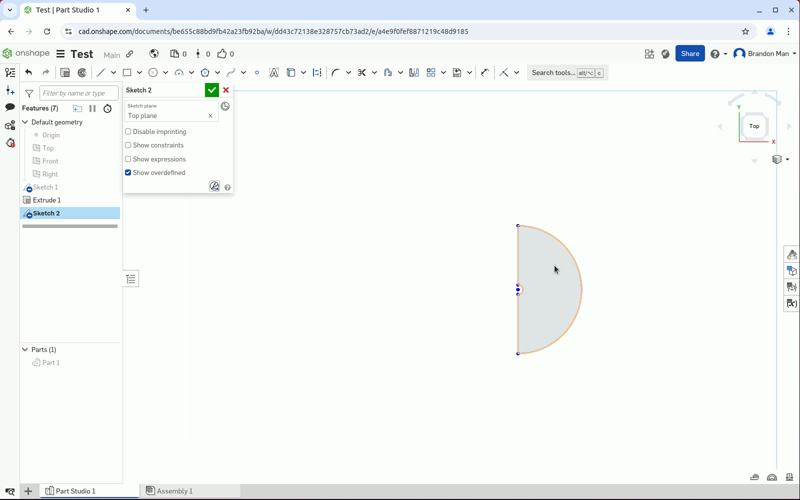
scroll(6)
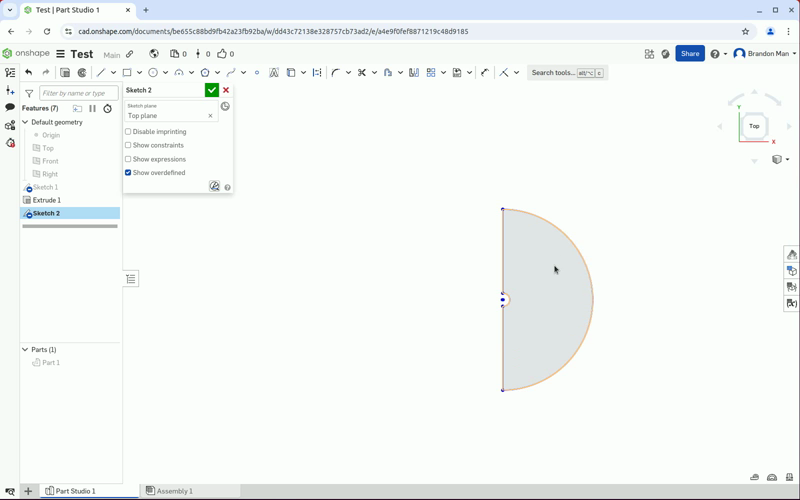
scroll(6)
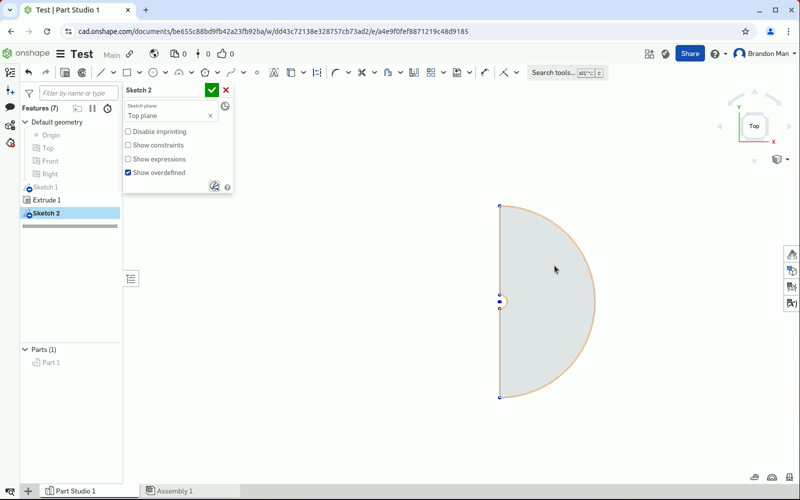
scroll(6)
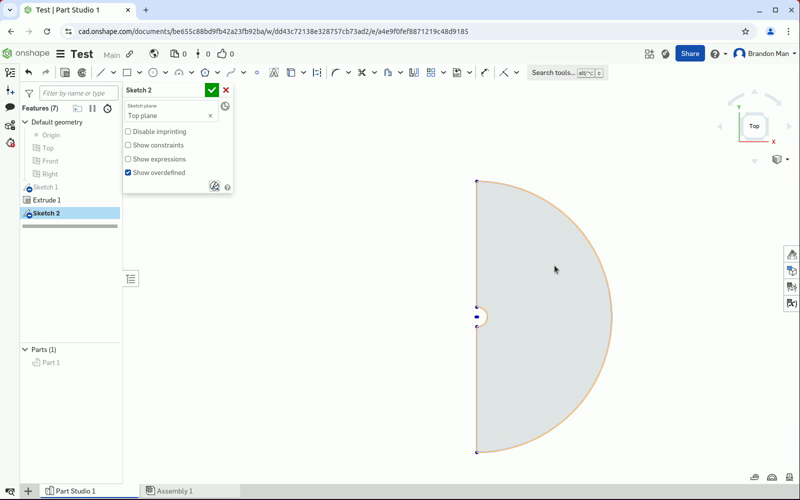
scroll(6)
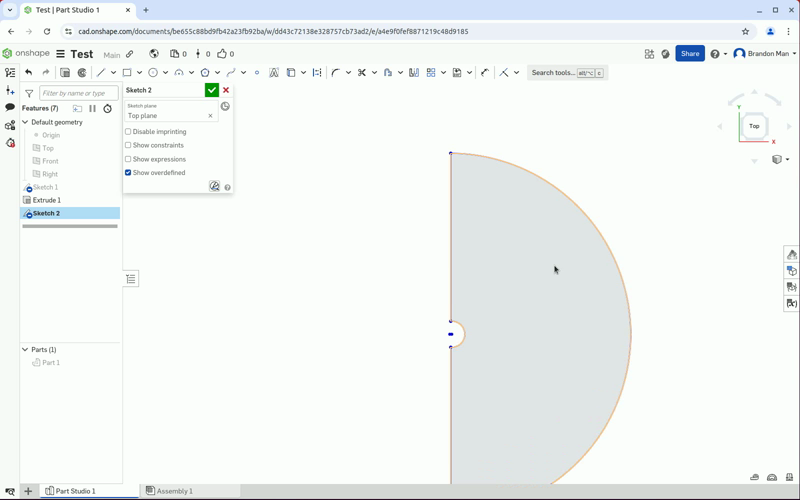
scroll(6)
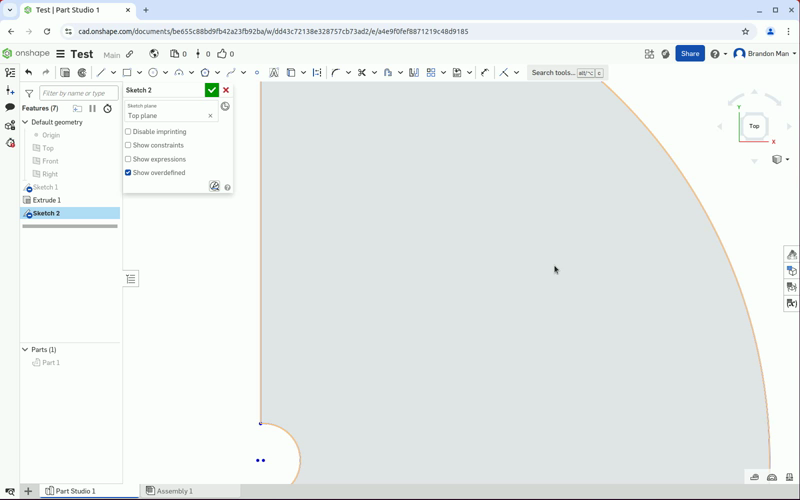
click(554, 265)
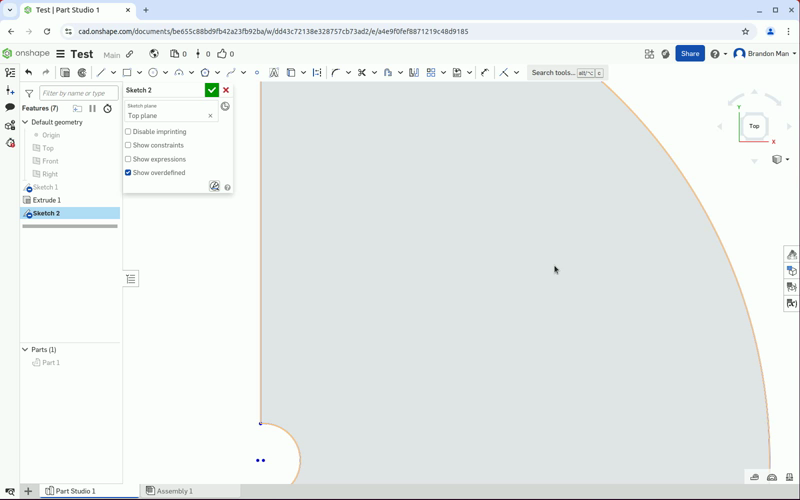
scroll(-6)
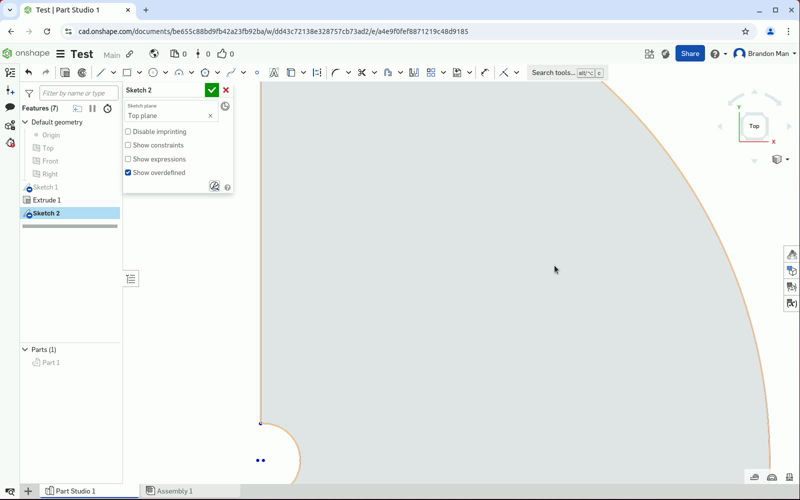
scroll(-6)
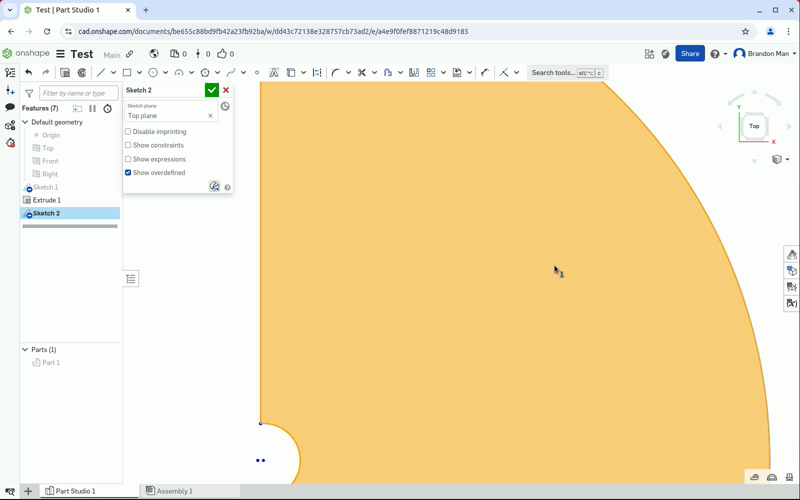
scroll(-6)
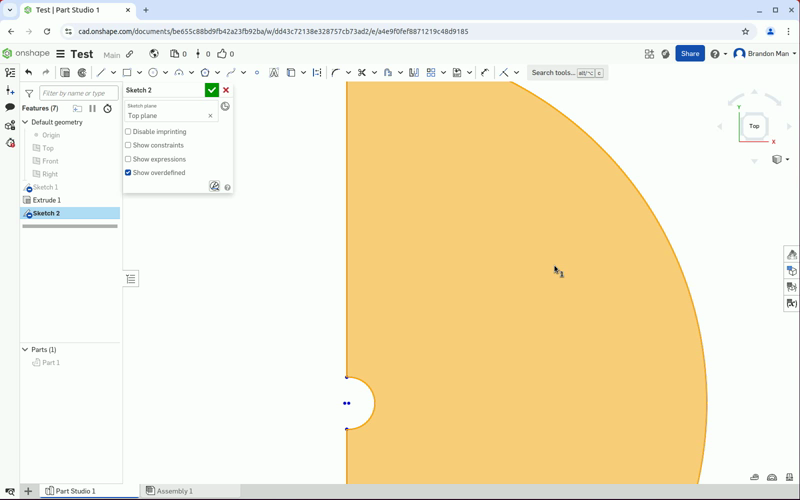
scroll(-6)
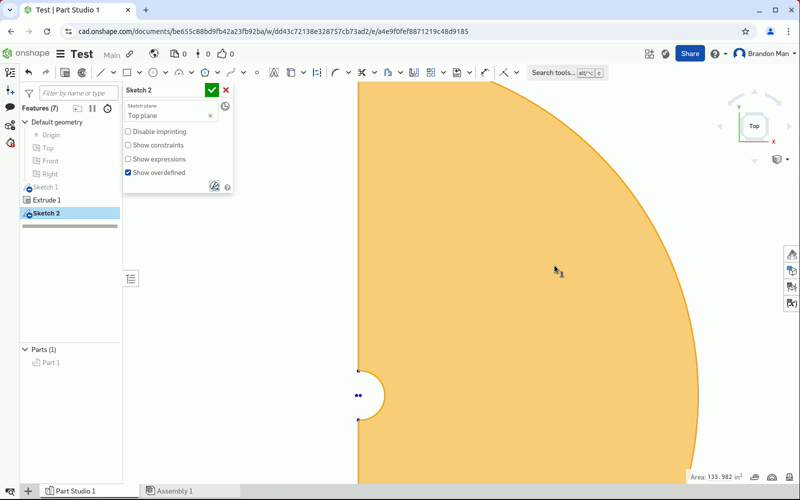
scroll(-6)
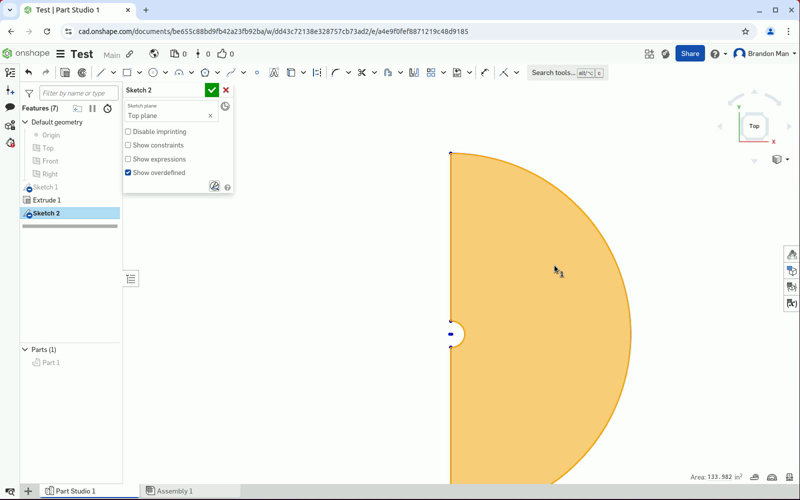
scroll(-6)
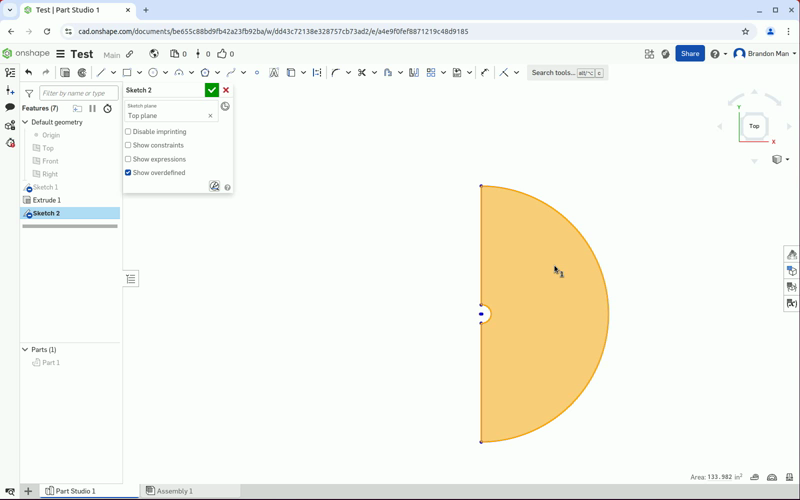
scroll(-6)
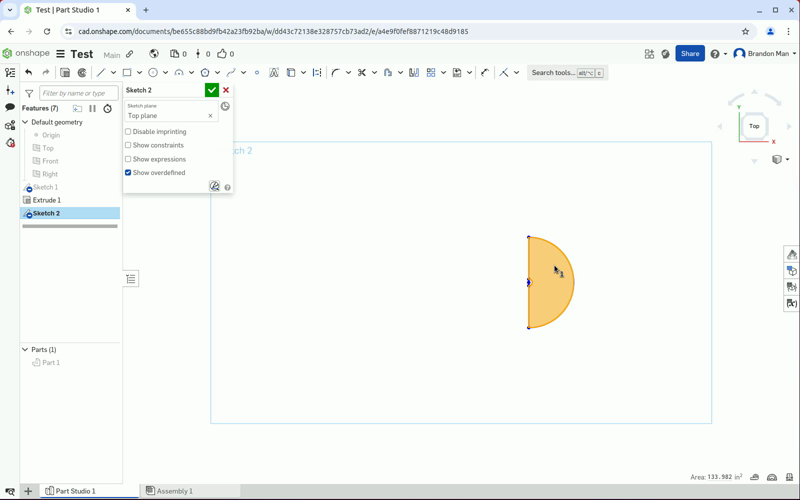
mouse_move(73, 352)
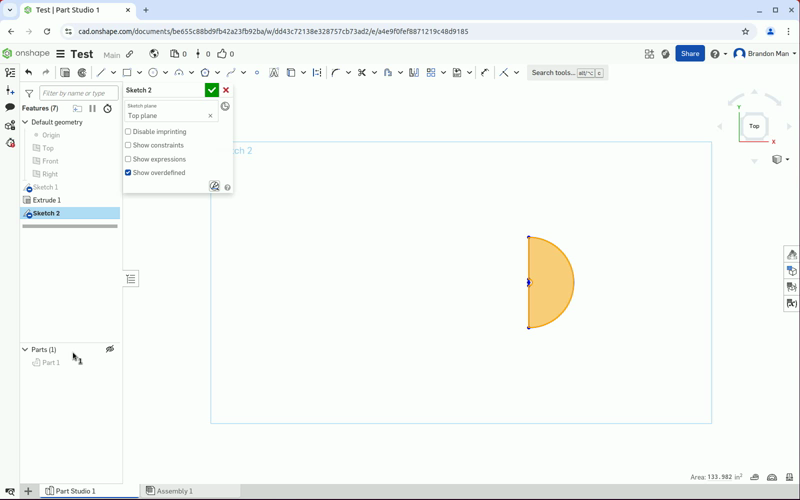
key(shift+y)
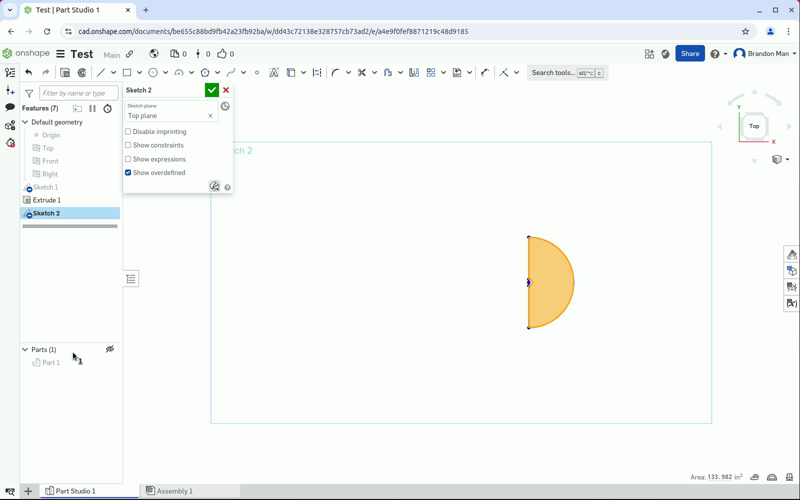
key(shift+e)
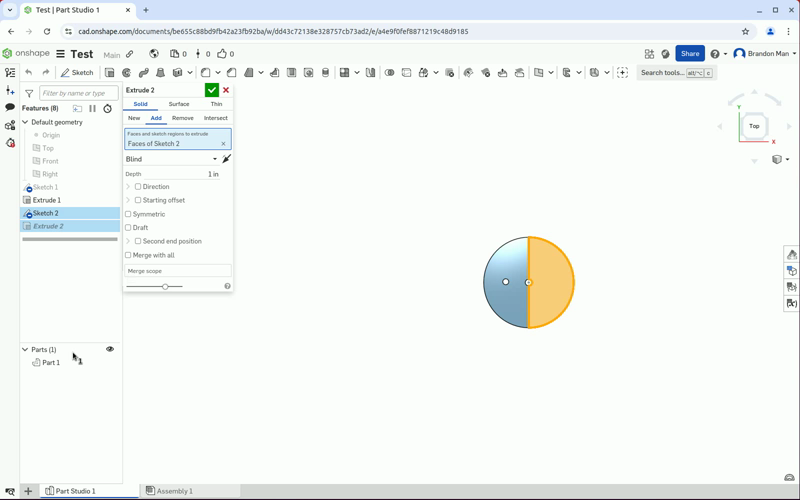
mouse_move(143, 106)
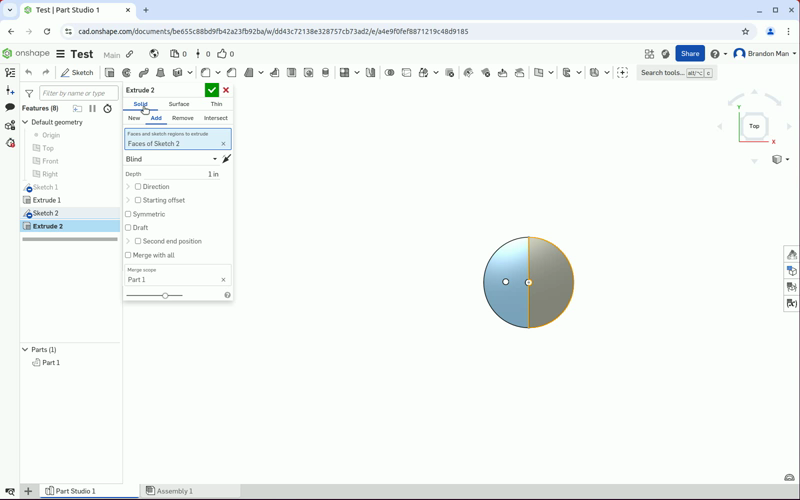
click(143, 106)
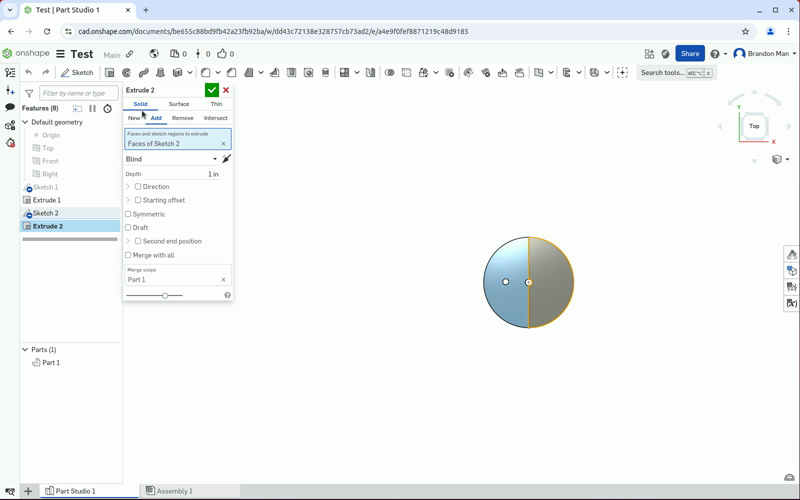
mouse_move(137, 120)
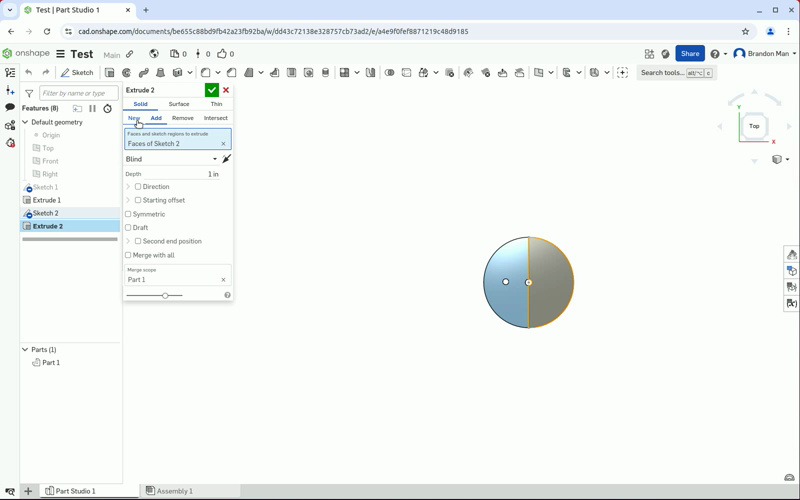
click(137, 120)
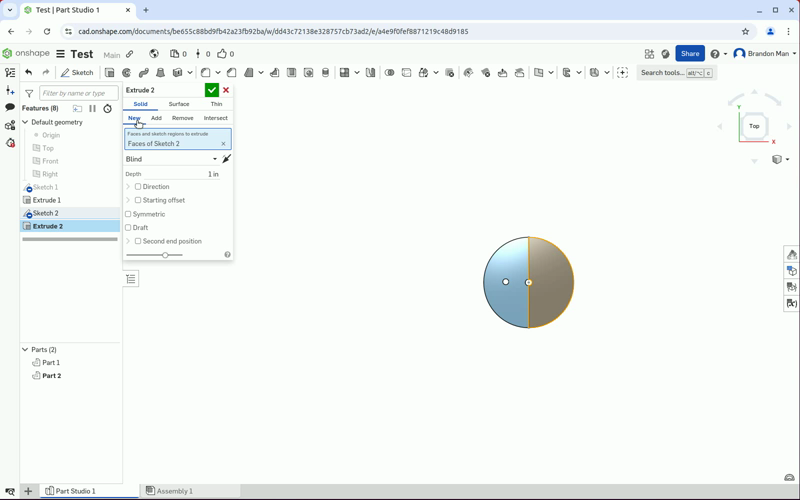
key(tab, 4)
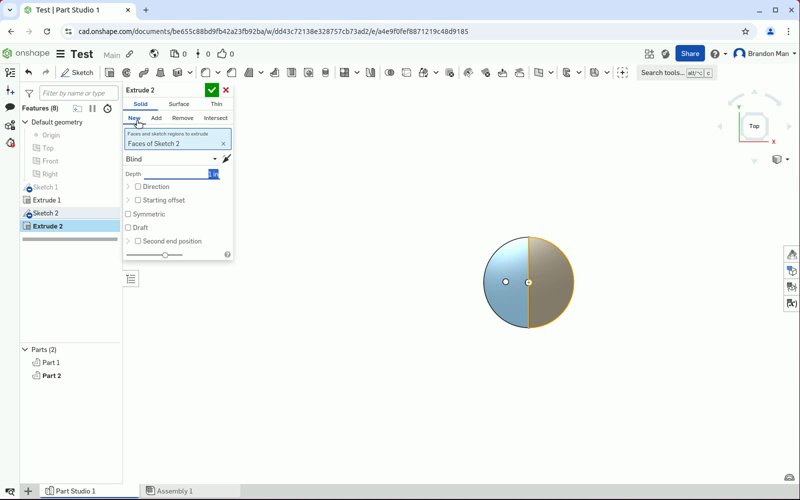
text(3.129)
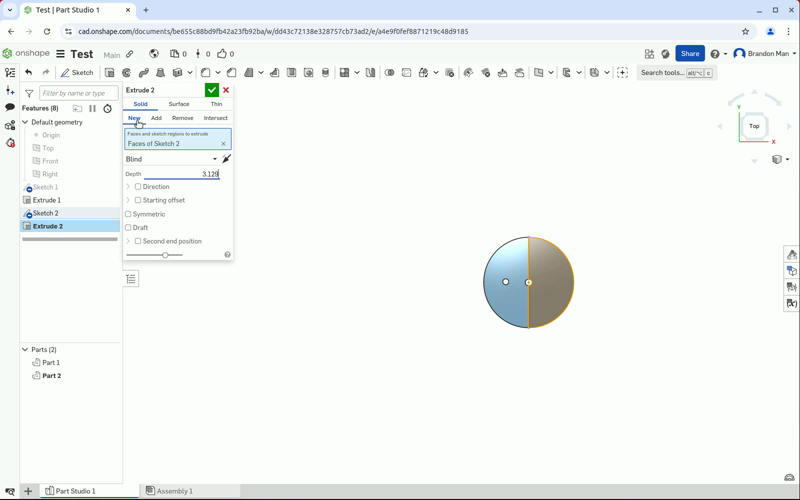
key(enter)
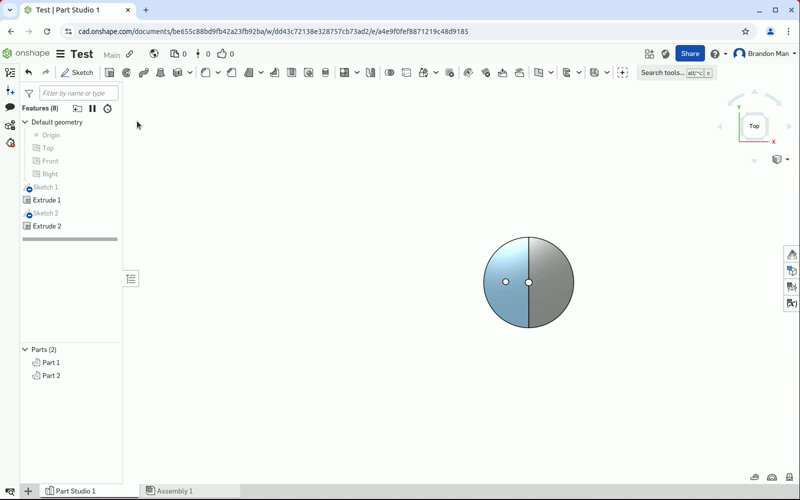
key(shift+h)
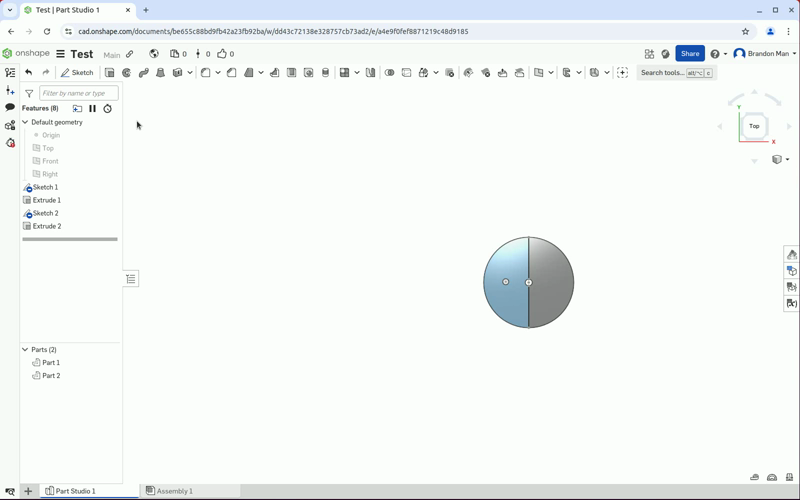
key(shift+h)
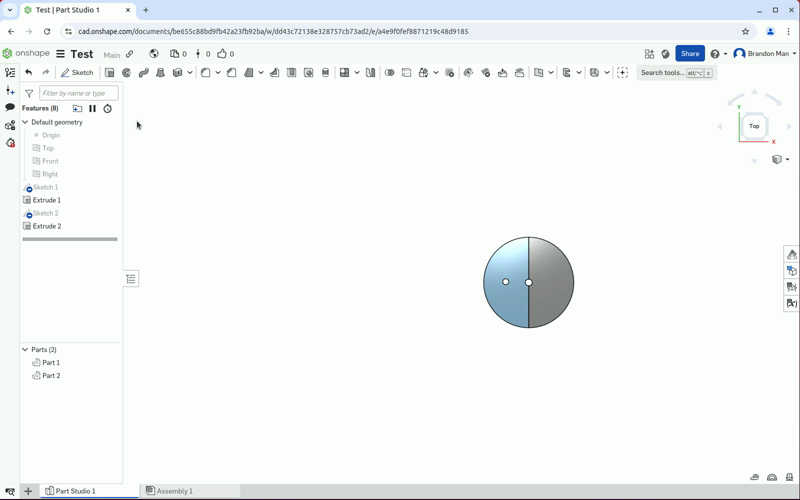
mouse_move(73, 189)
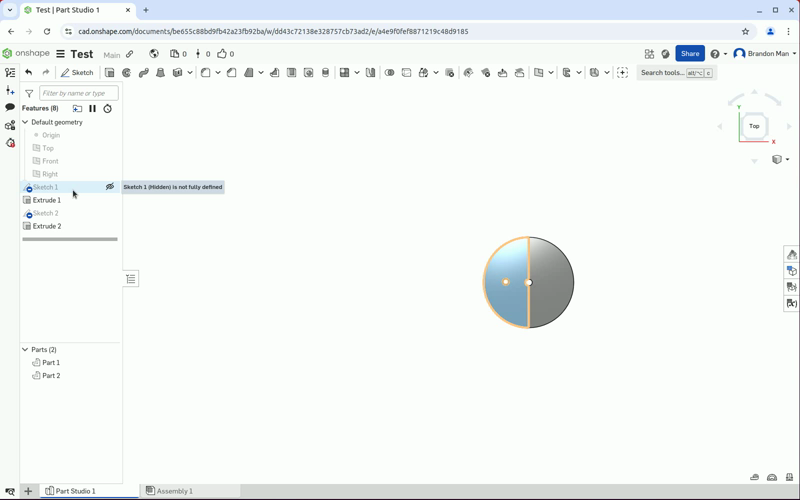
click(73, 189)
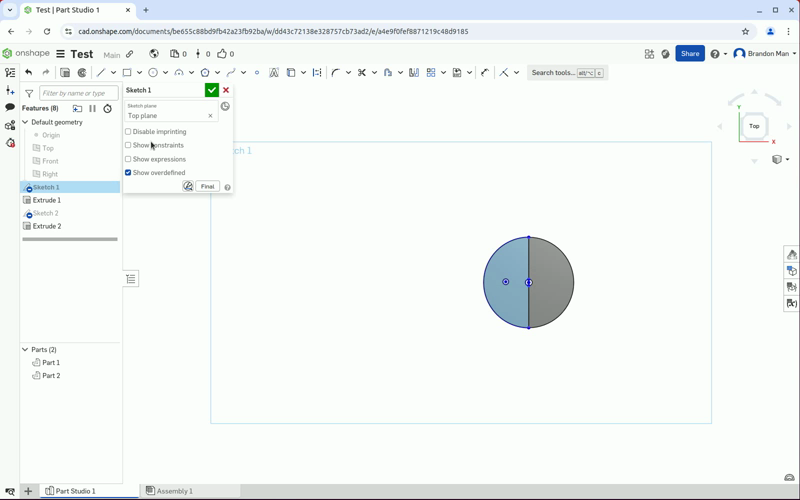
mouse_move(229, 92)
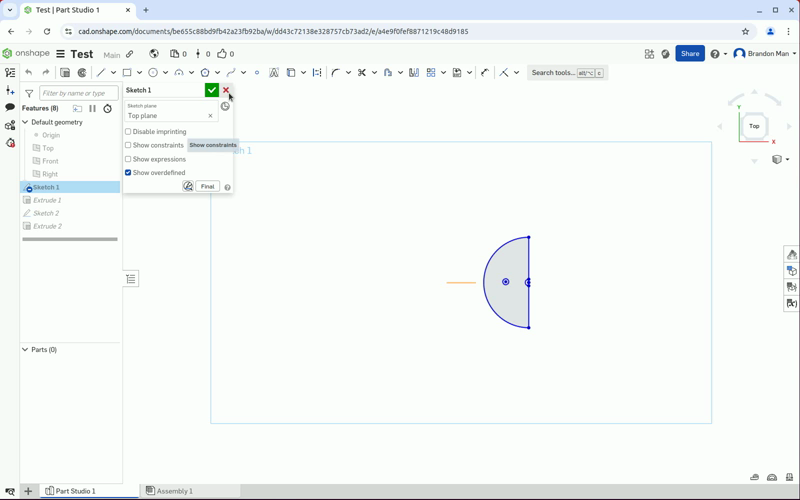
click(229, 92)
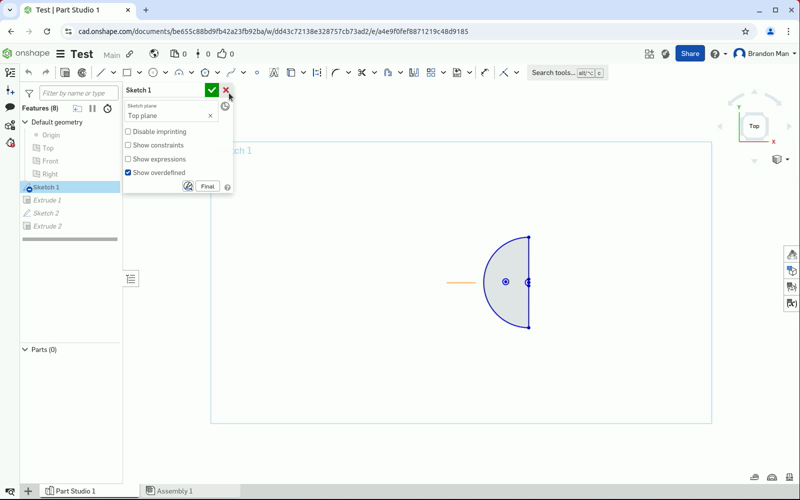
key(shift+s)
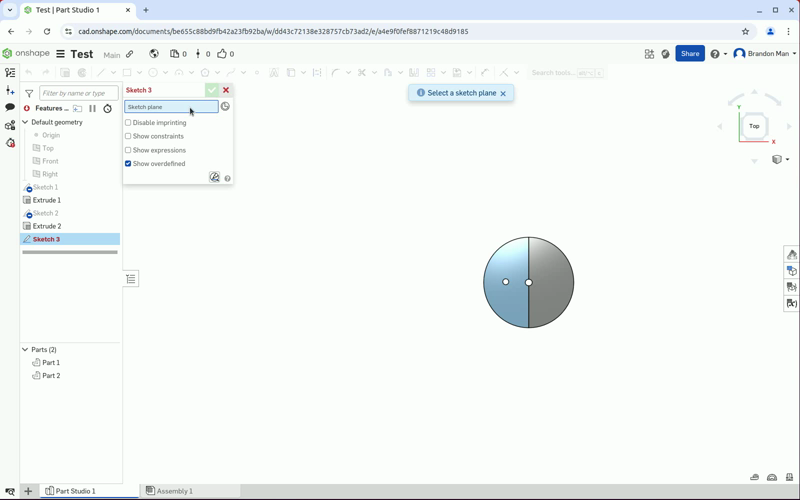
mouse_move(73, 150)
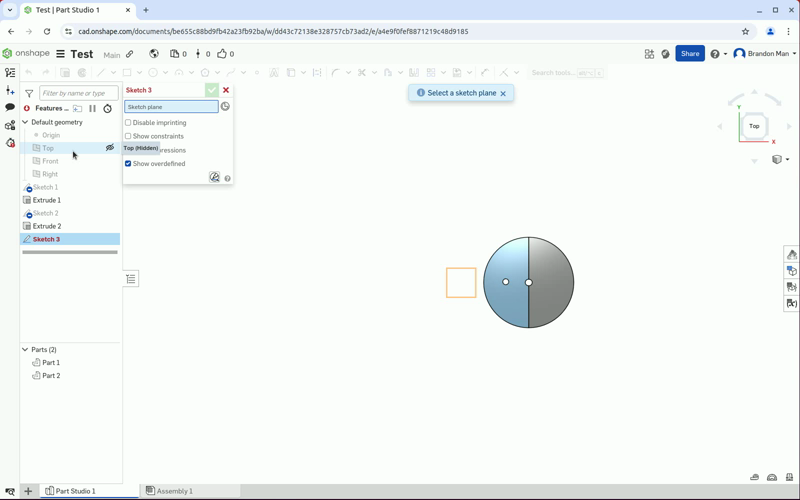
click(73, 150)
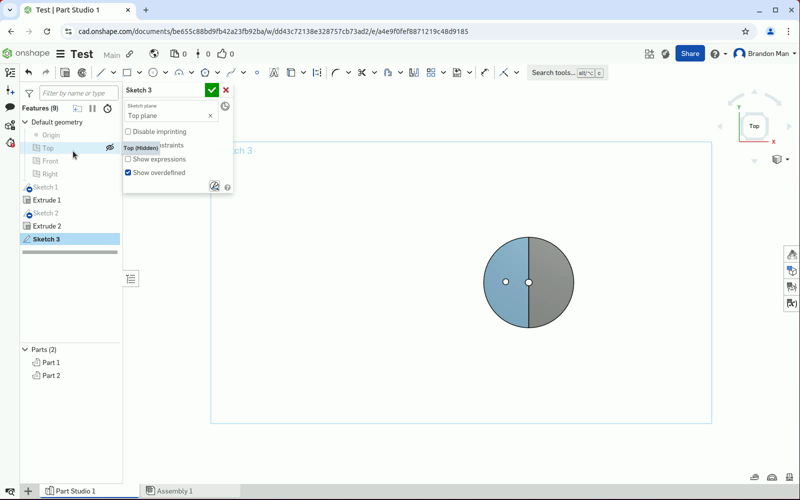
mouse_move(73, 352)
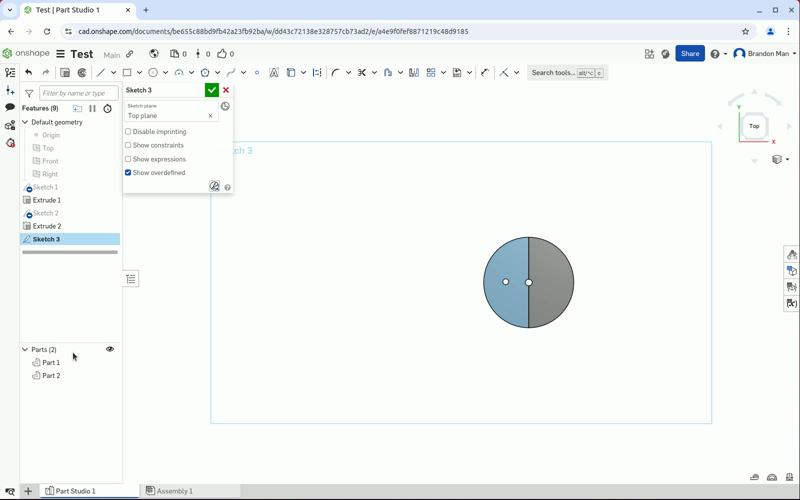
key(y)
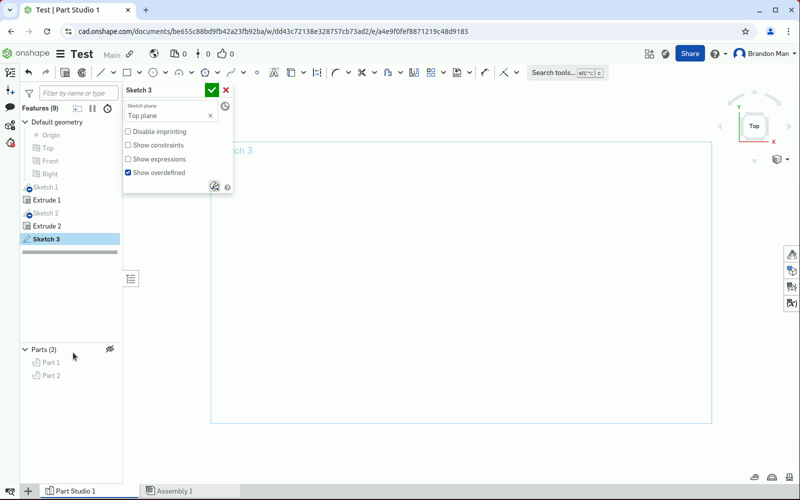
key(c)
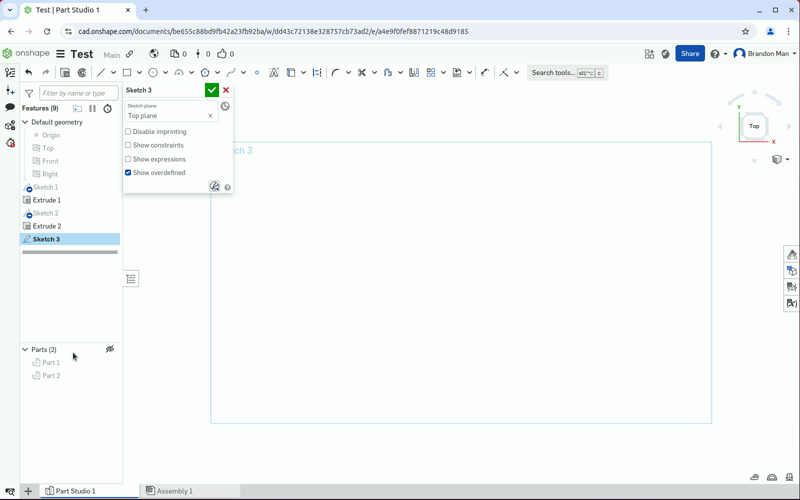
key_down(shift)
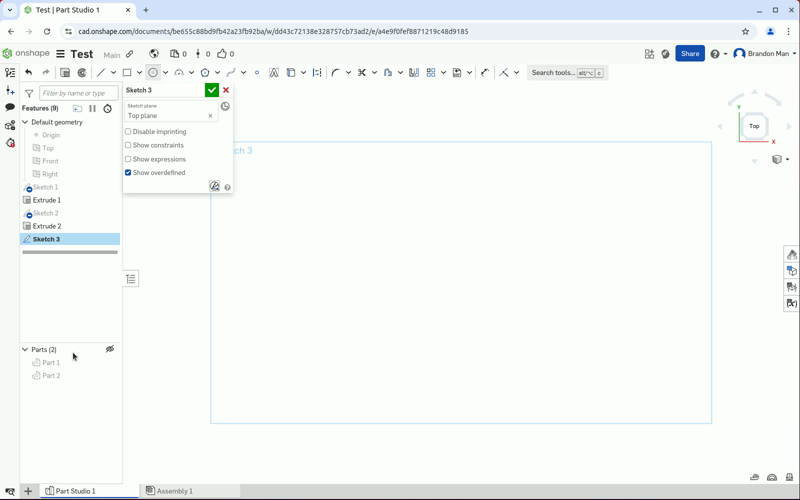
mouse_move(461, 282)
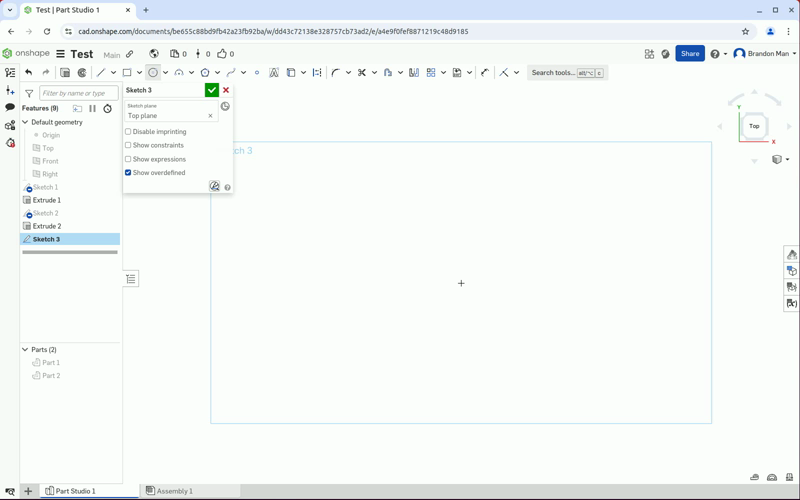
click(461, 282)
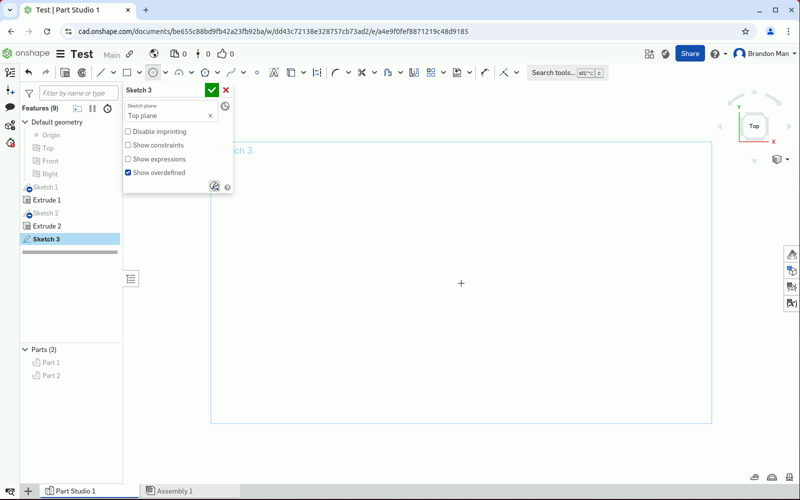
key_up(shift)
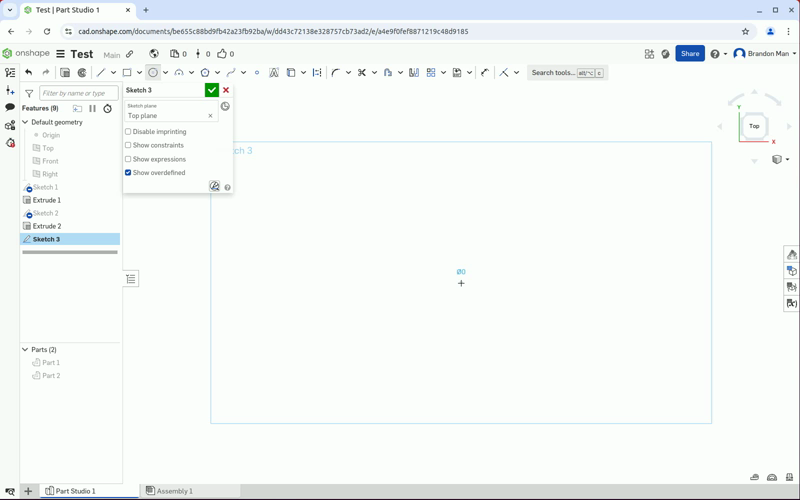
mouse_move(484, 282)
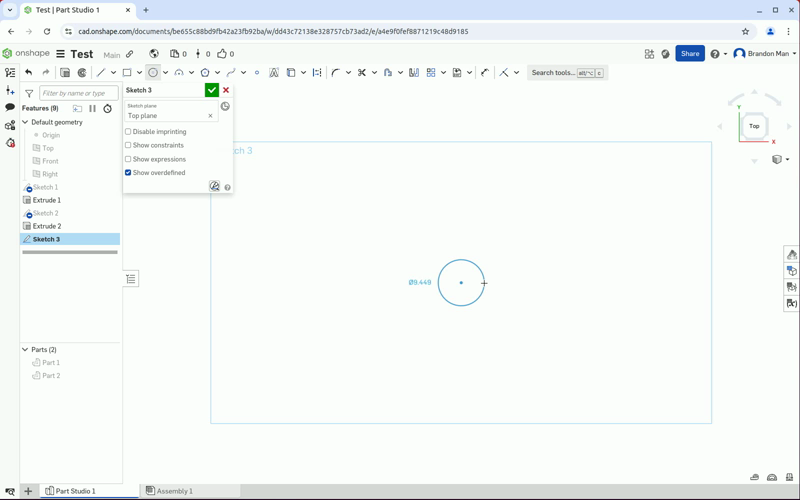
click(484, 282)
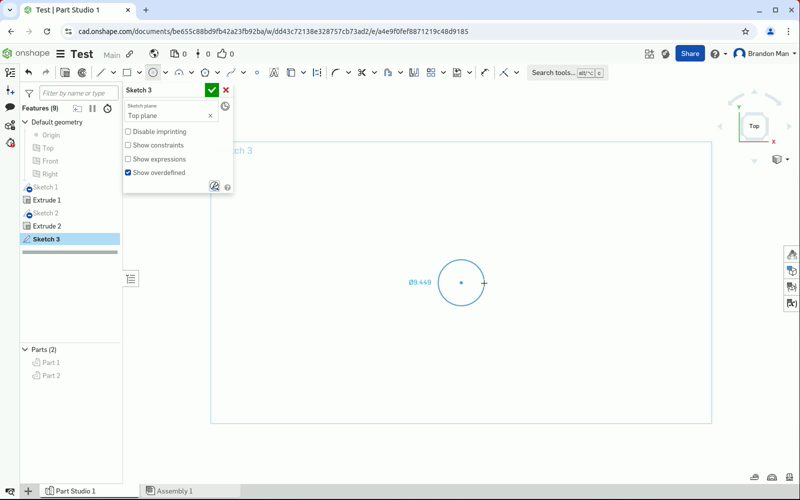
key(esc)
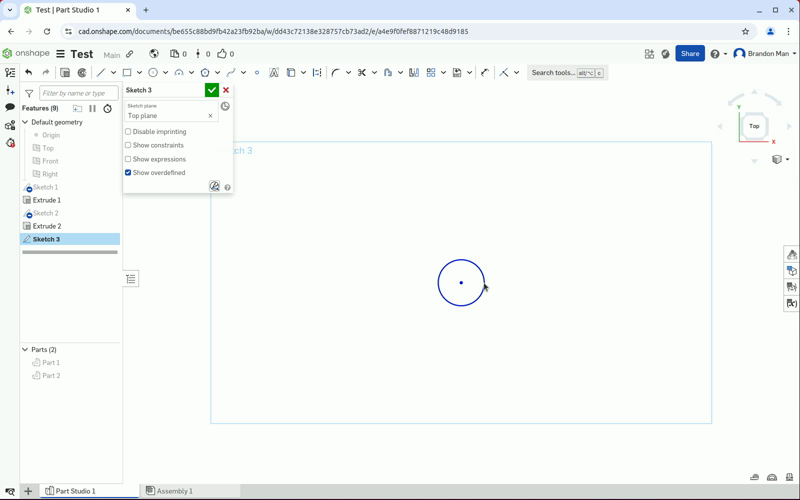
key(c)
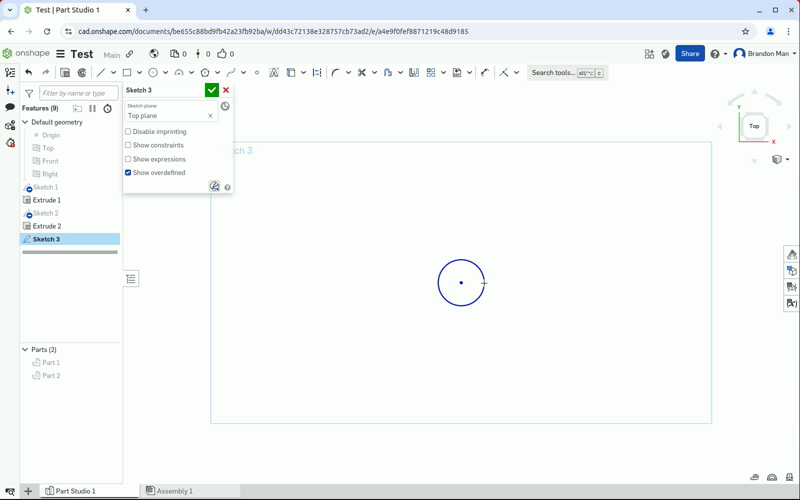
key_down(shift)
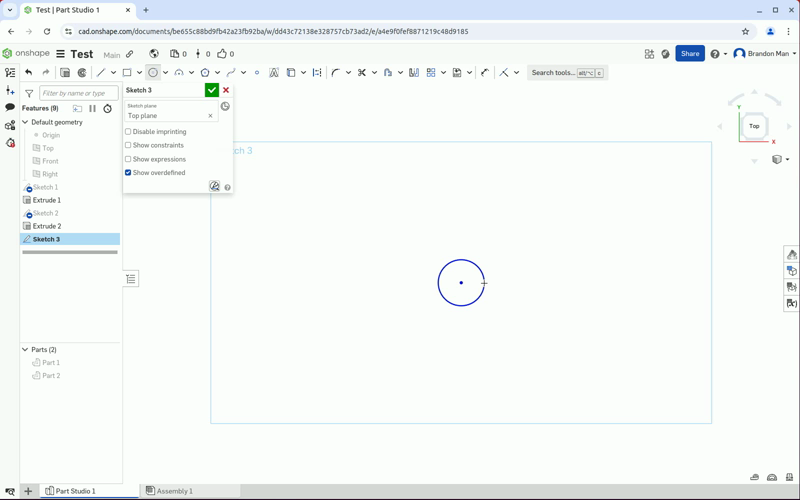
mouse_move(461, 282)
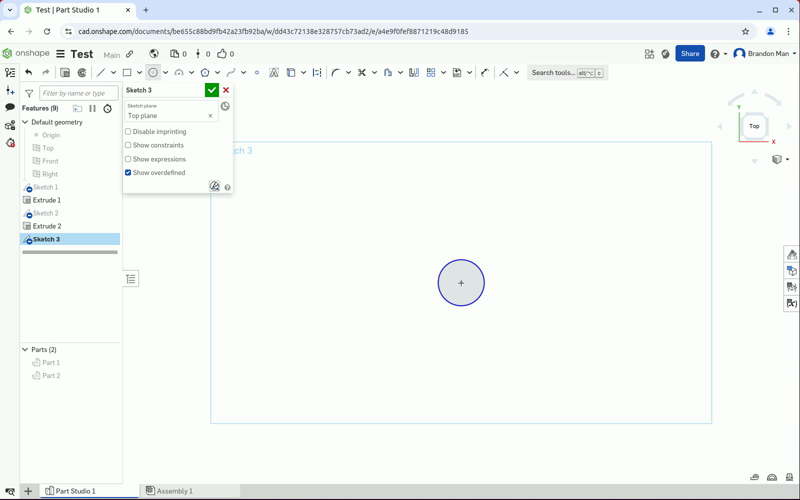
click(461, 282)
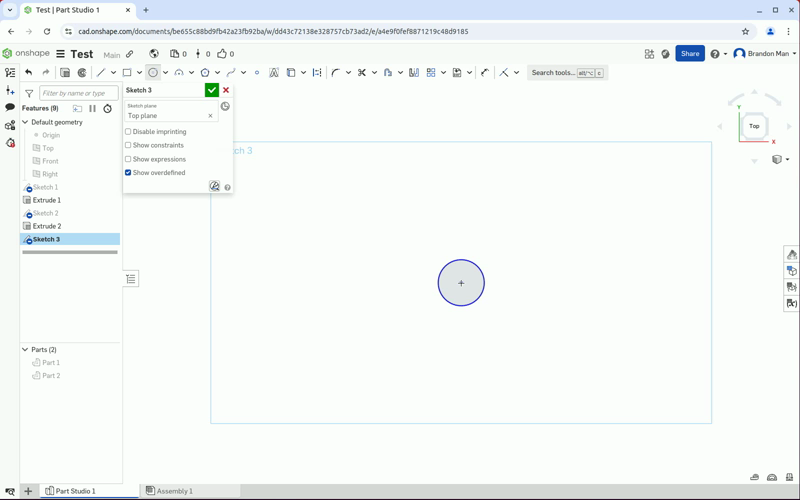
key_up(shift)
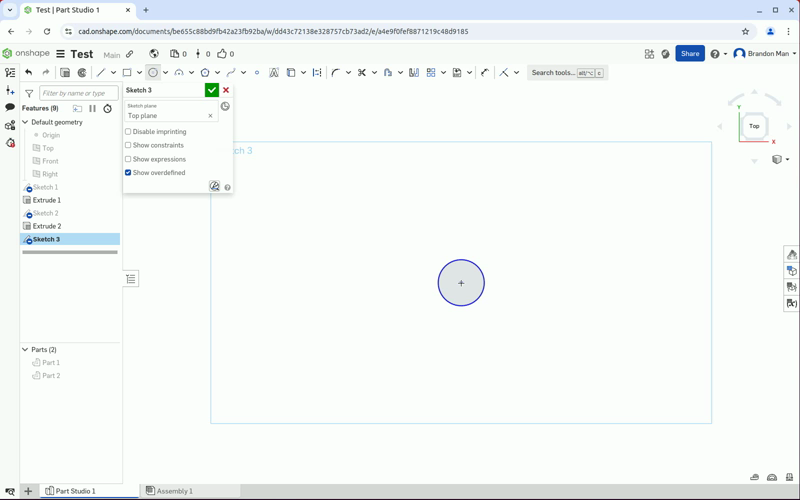
mouse_move(464, 282)
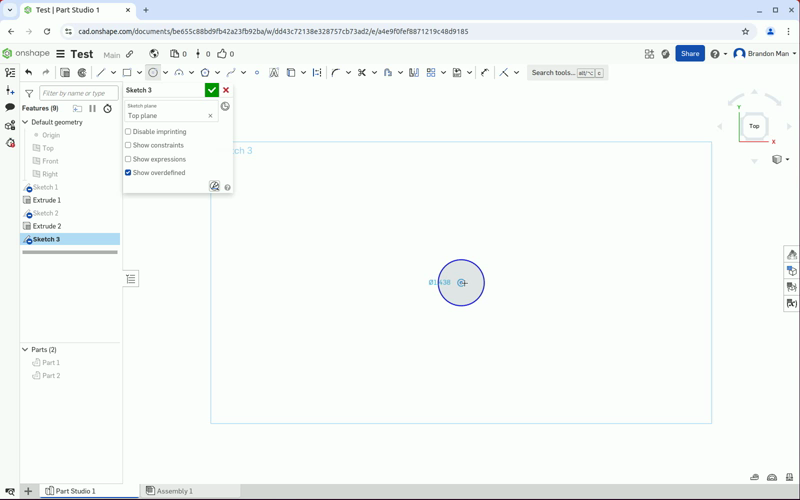
scroll(6)
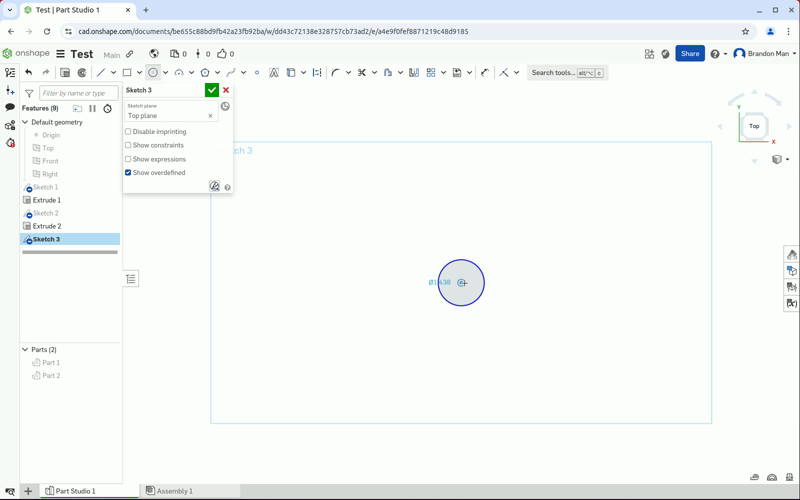
scroll(6)
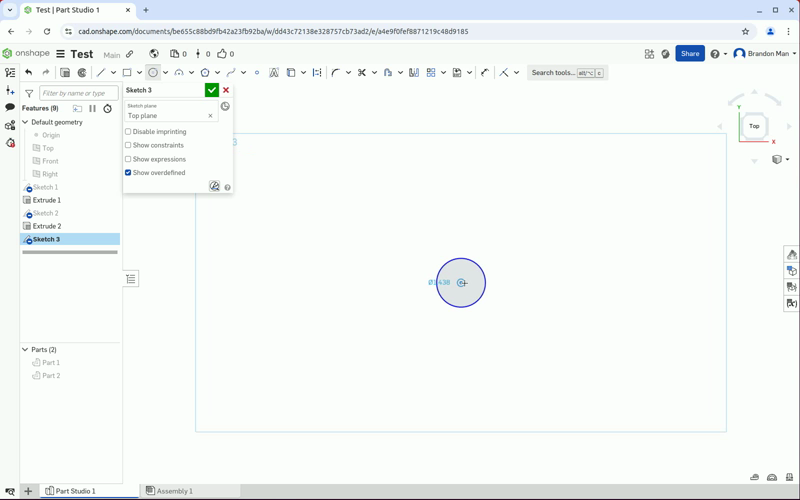
scroll(6)
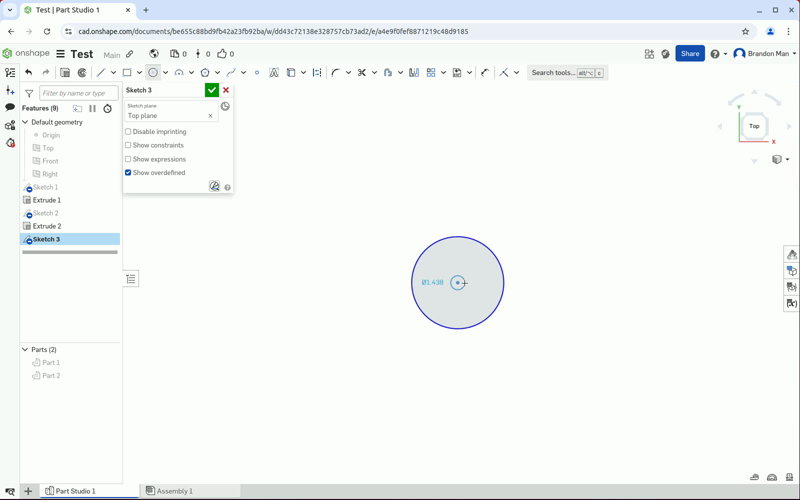
scroll(6)
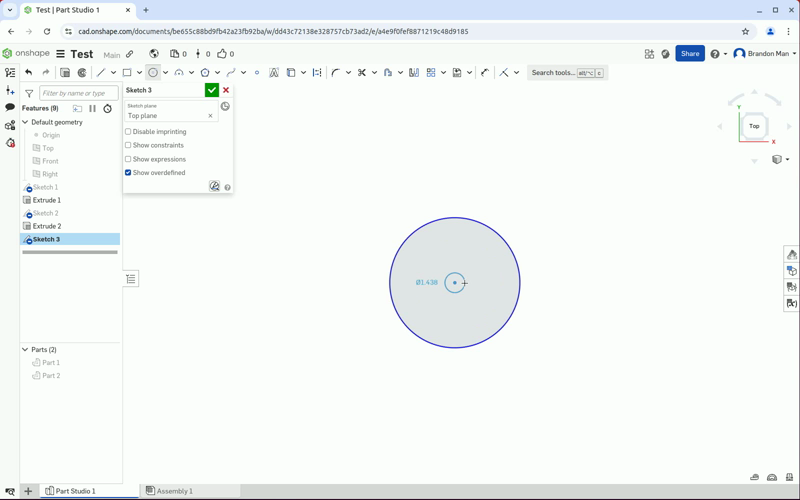
scroll(6)
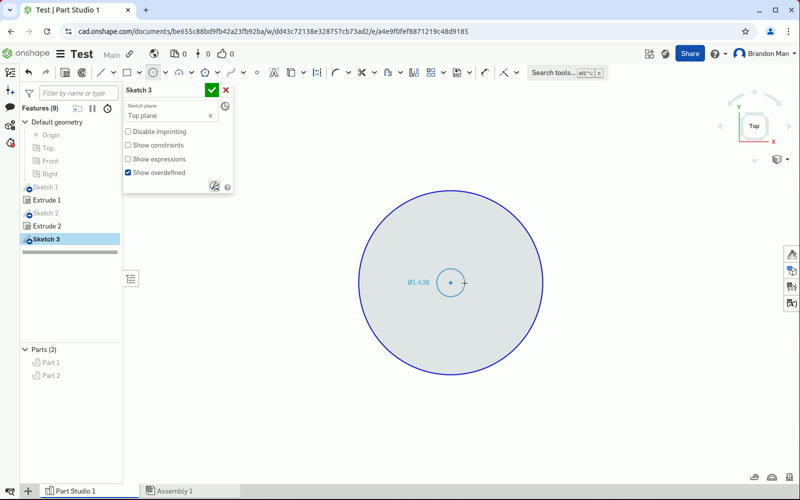
scroll(6)
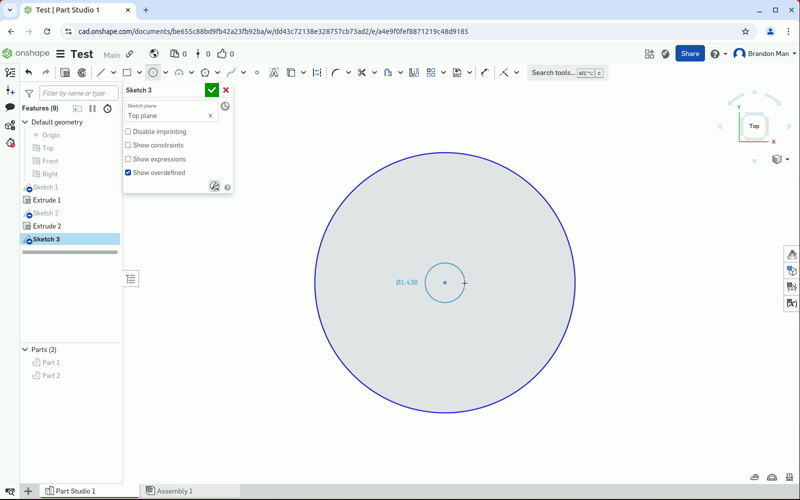
scroll(6)
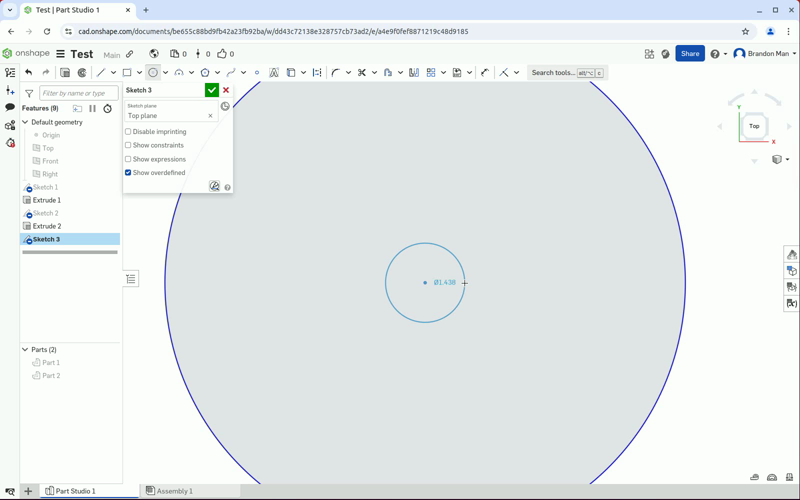
click(464, 282)
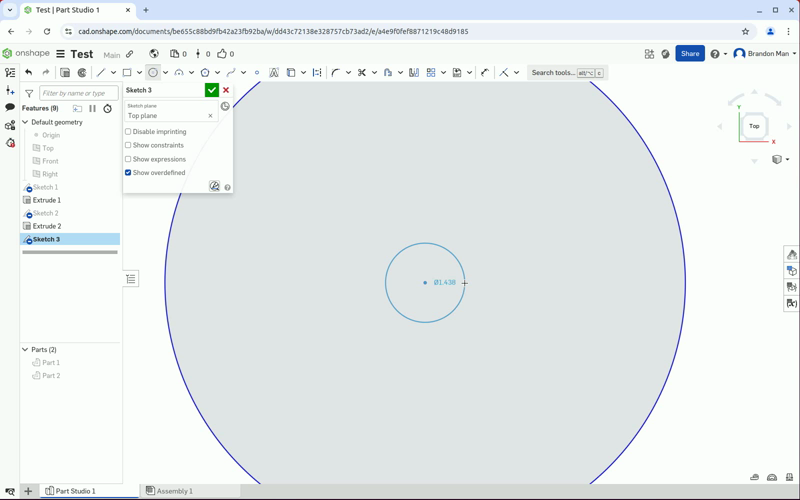
scroll(-6)
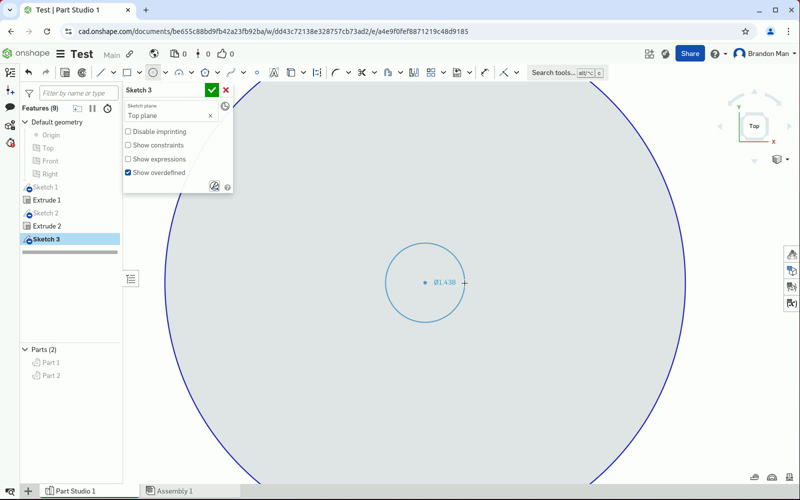
scroll(-6)
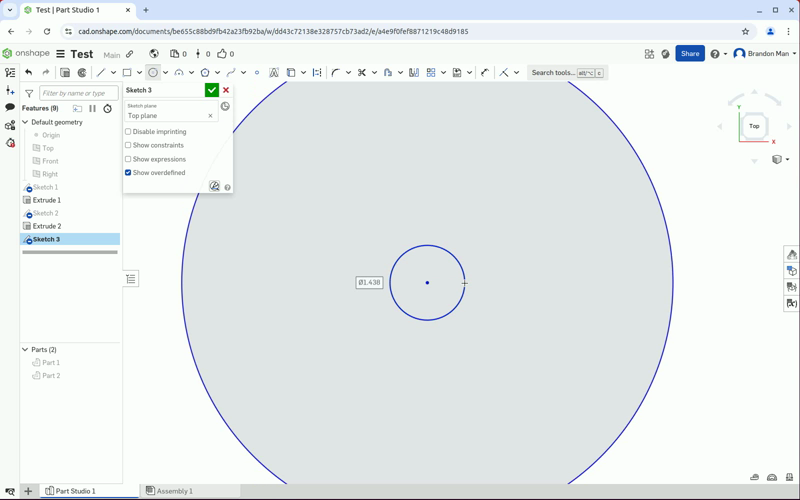
scroll(-6)
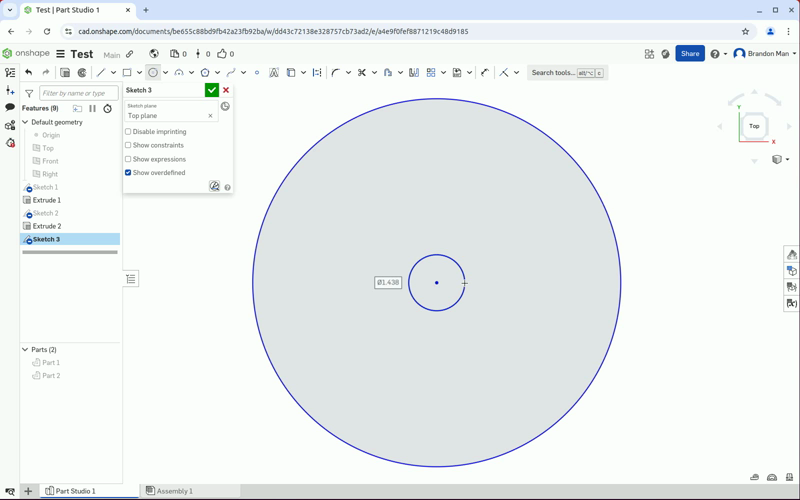
scroll(-6)
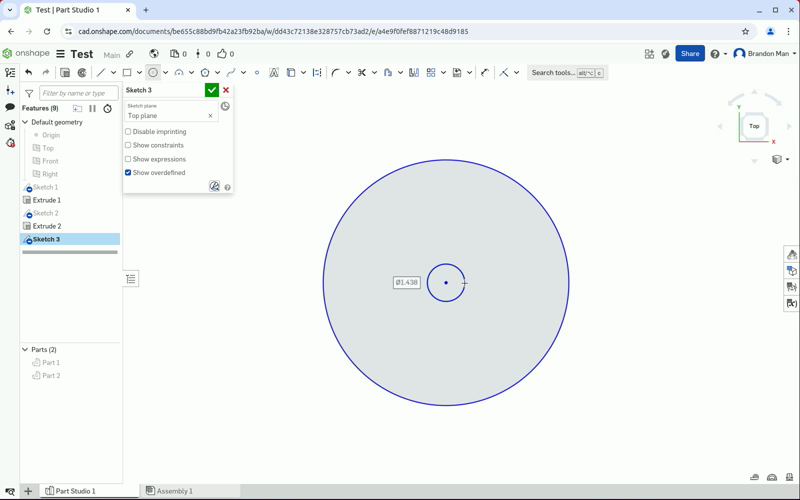
scroll(-6)
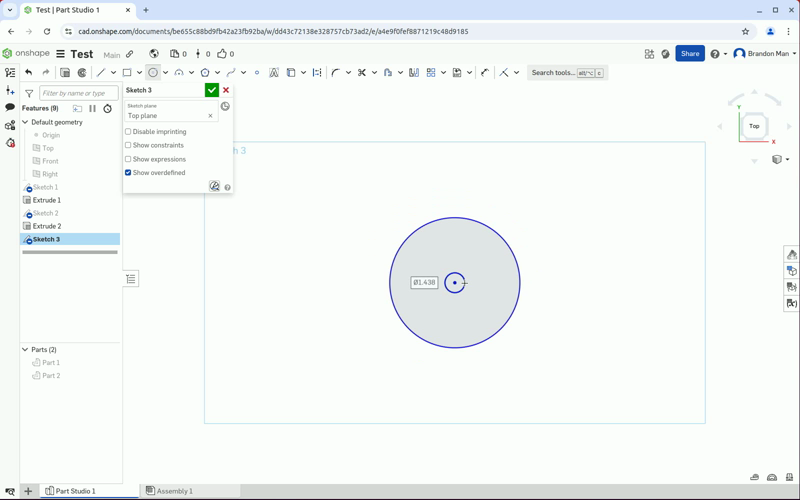
scroll(-6)
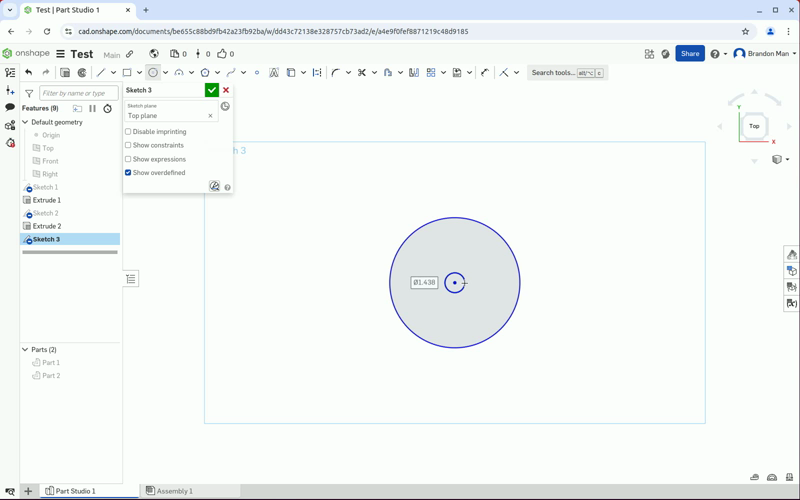
scroll(-6)
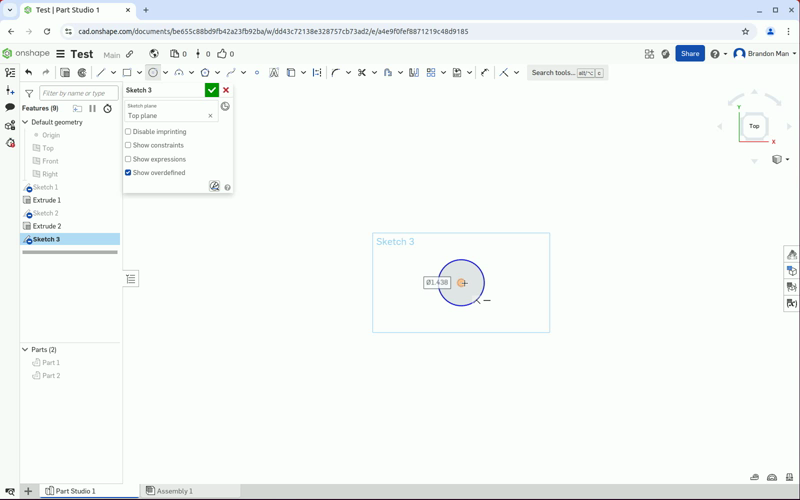
key(esc)
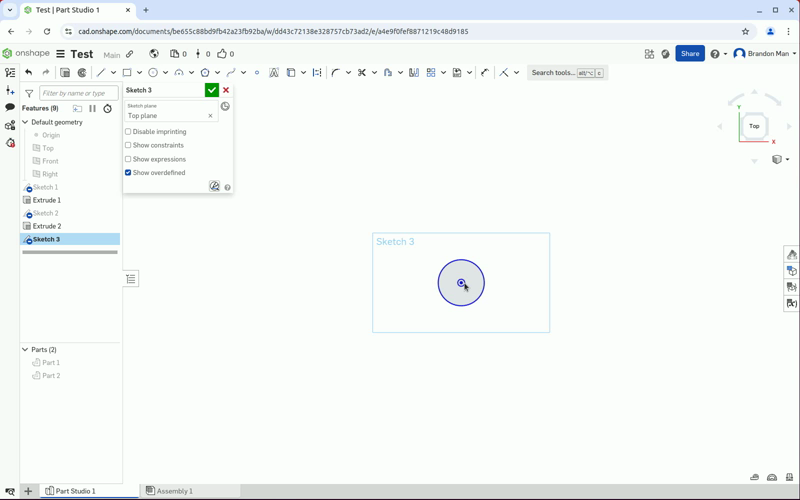
key(c)
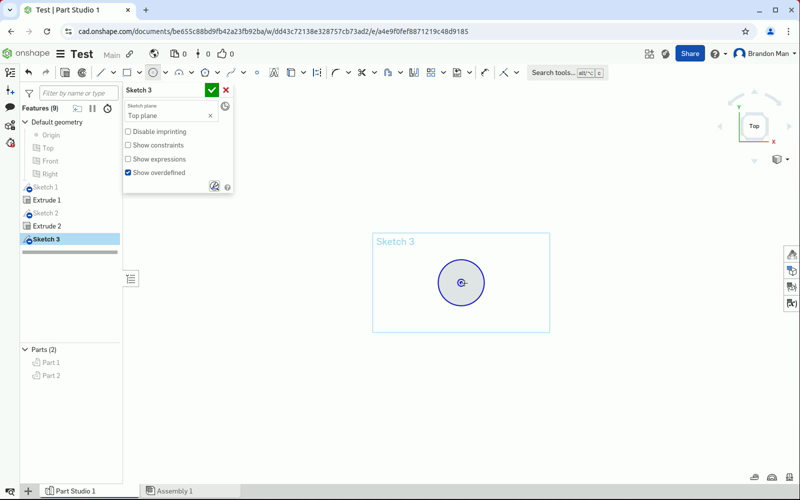
key_down(shift)
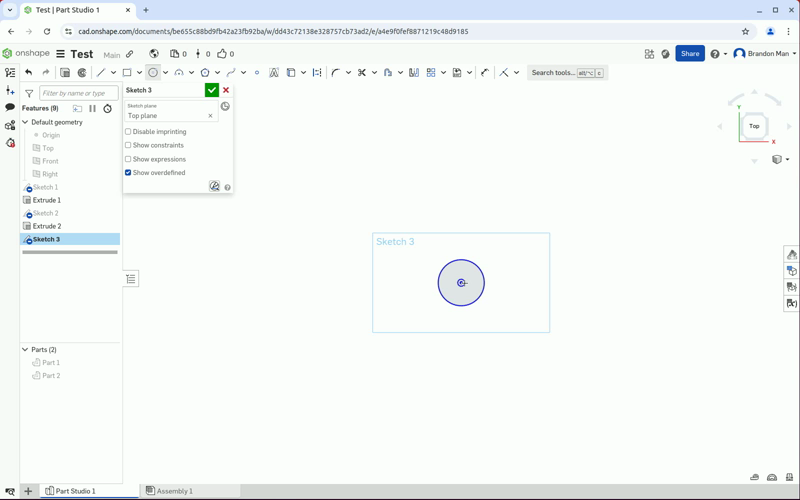
mouse_move(461, 269)
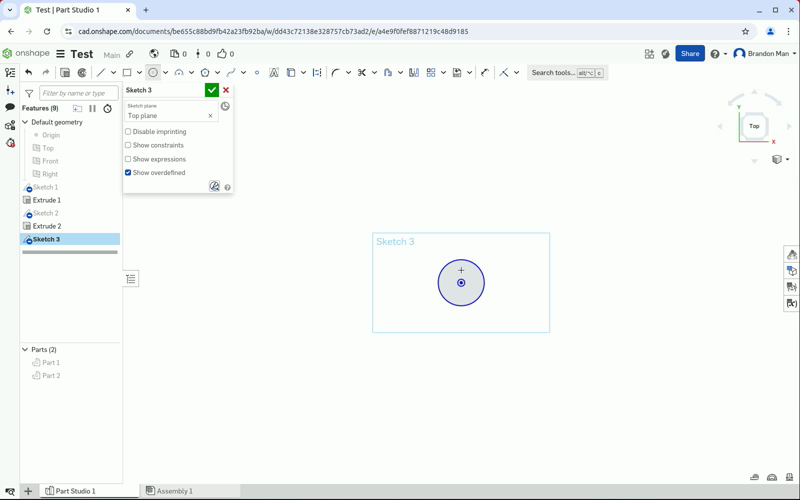
click(461, 269)
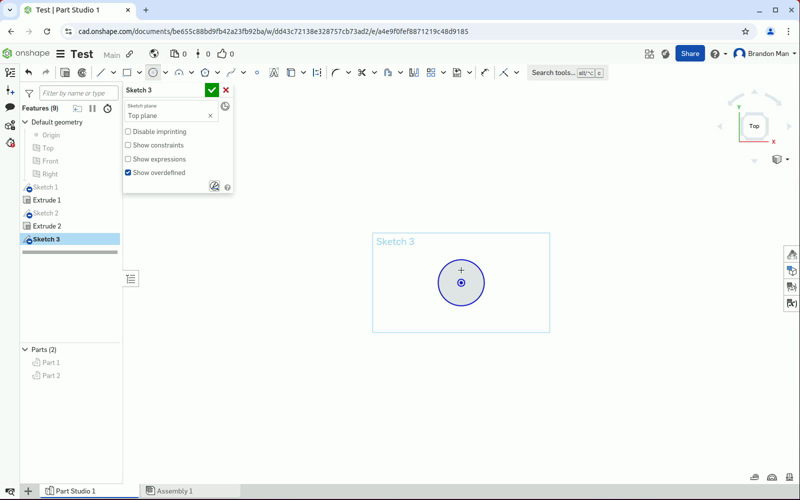
key_up(shift)
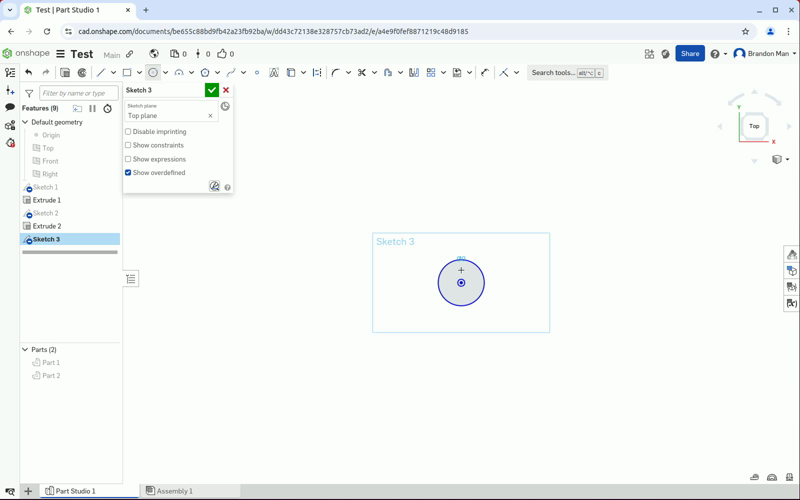
mouse_move(462, 269)
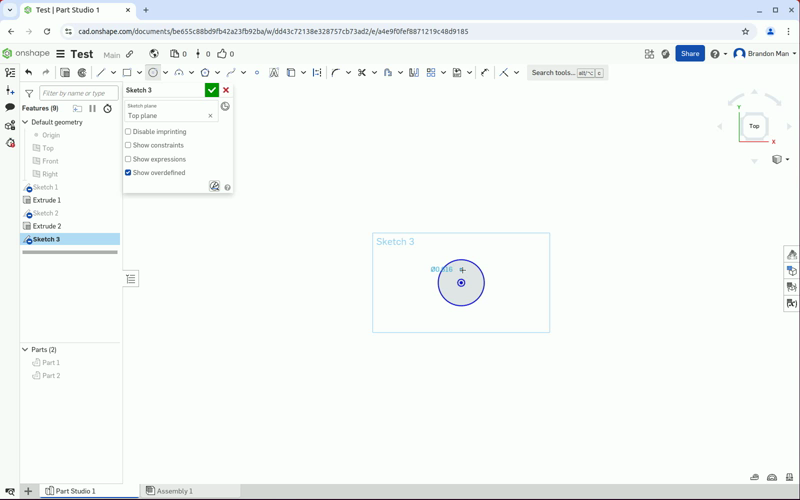
scroll(6)
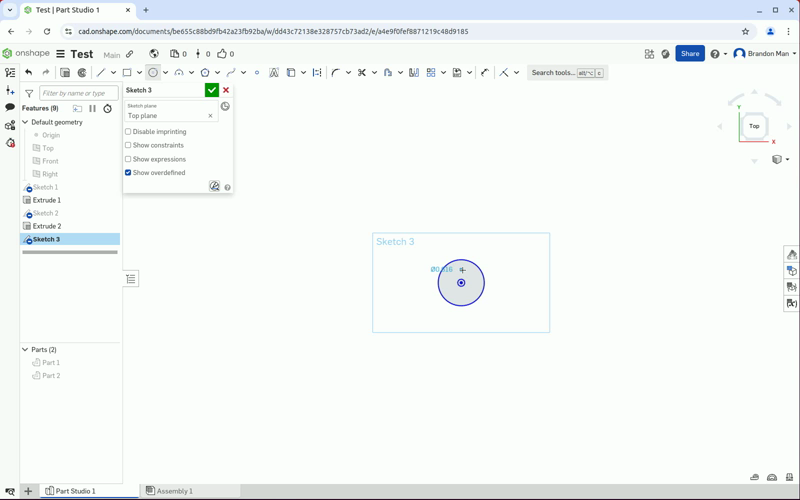
scroll(6)
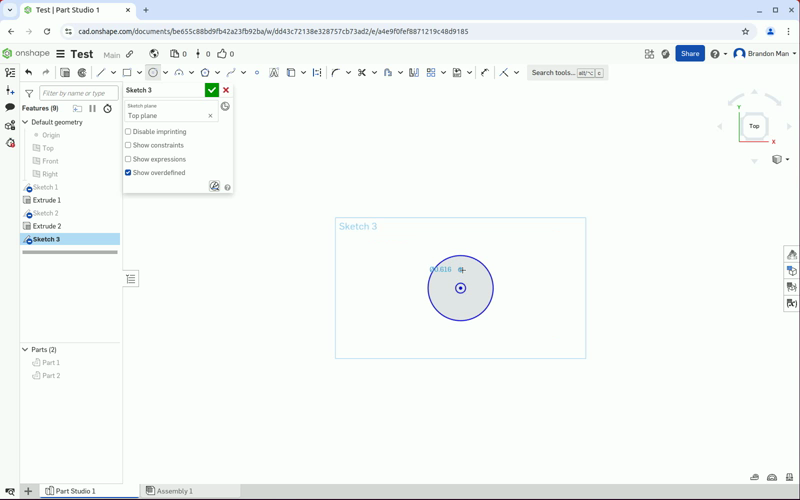
scroll(6)
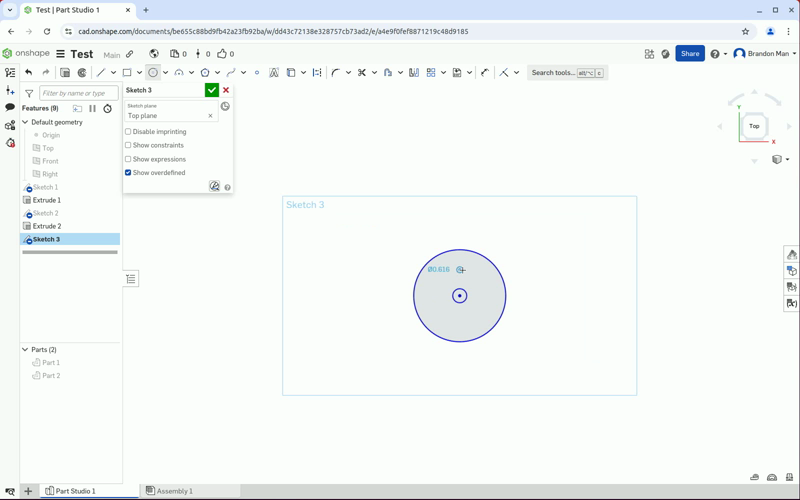
scroll(6)
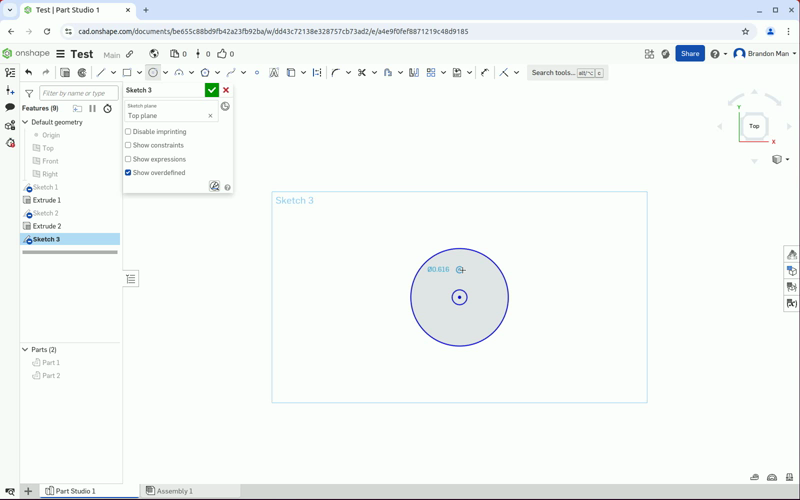
scroll(6)
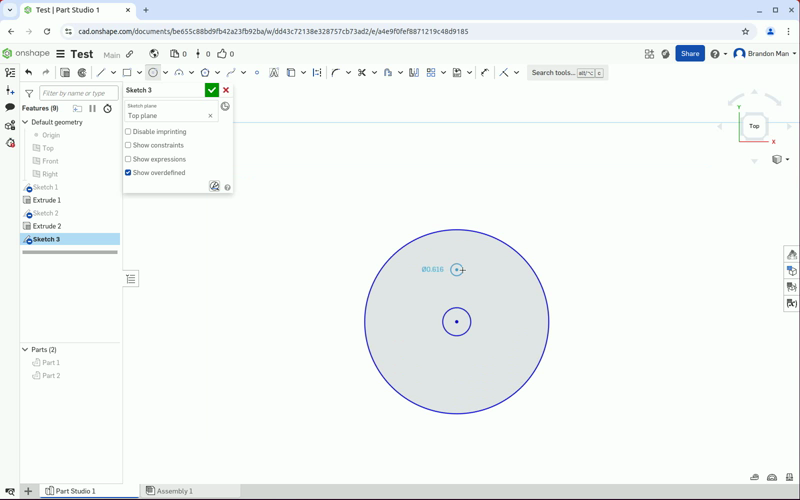
scroll(6)
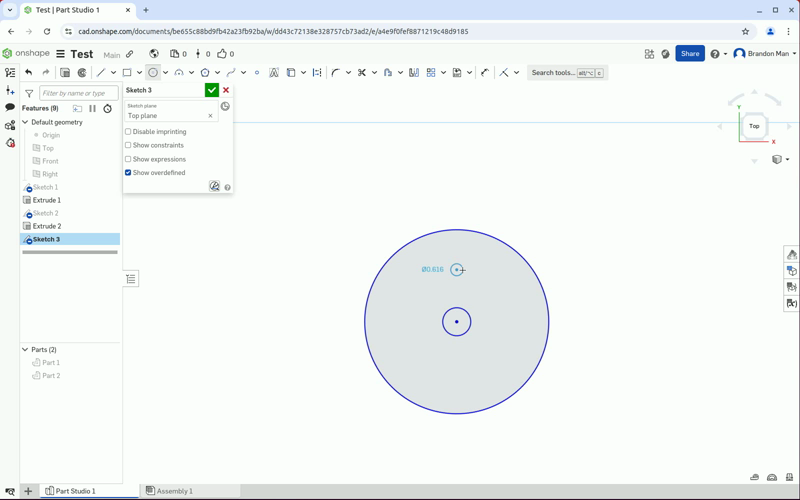
scroll(6)
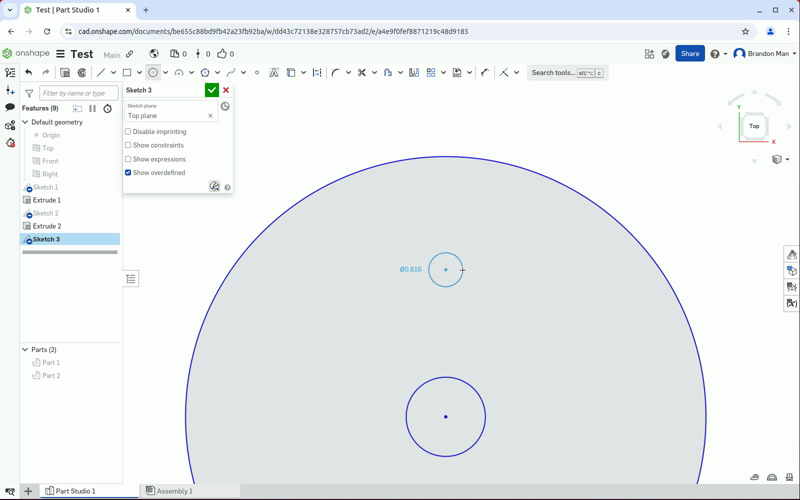
click(462, 269)
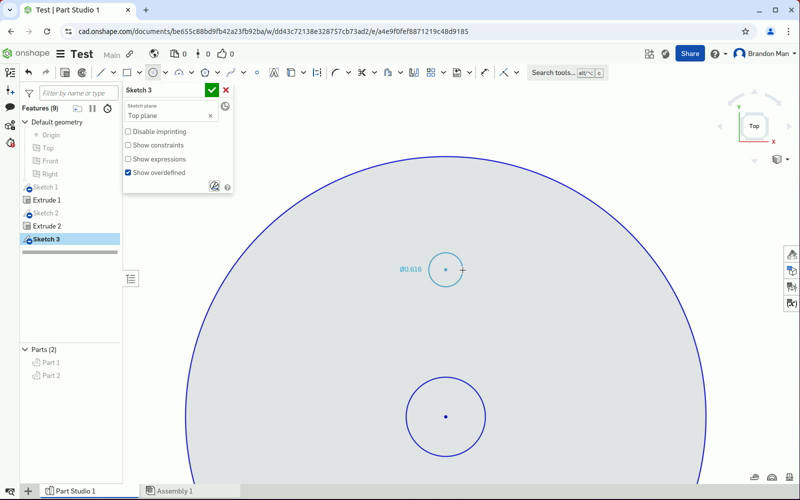
scroll(-6)
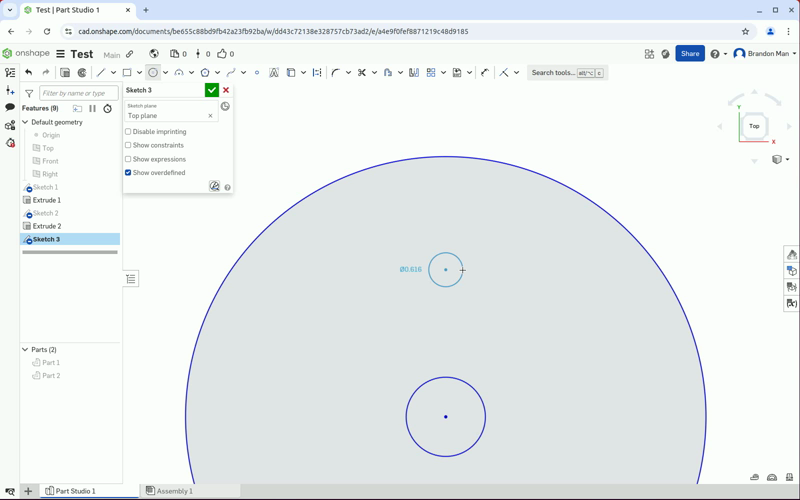
scroll(-6)
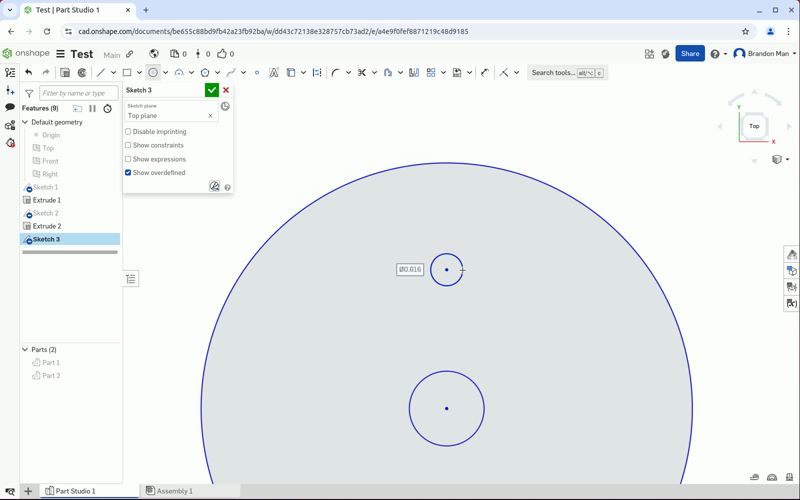
scroll(-6)
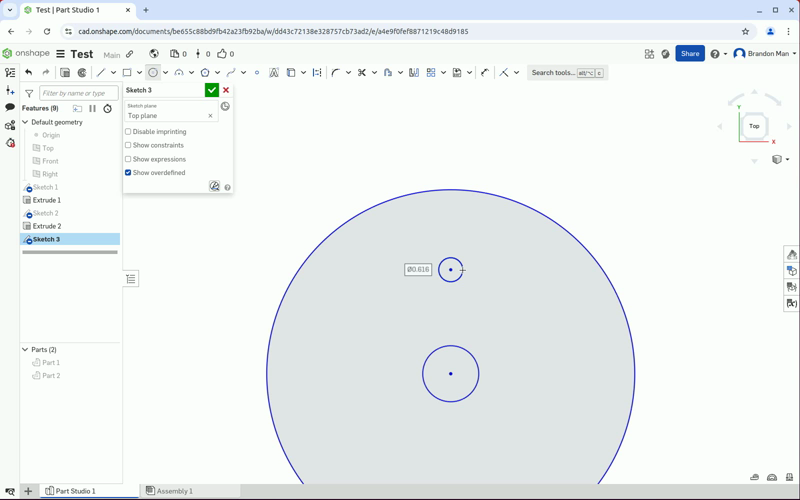
scroll(-6)
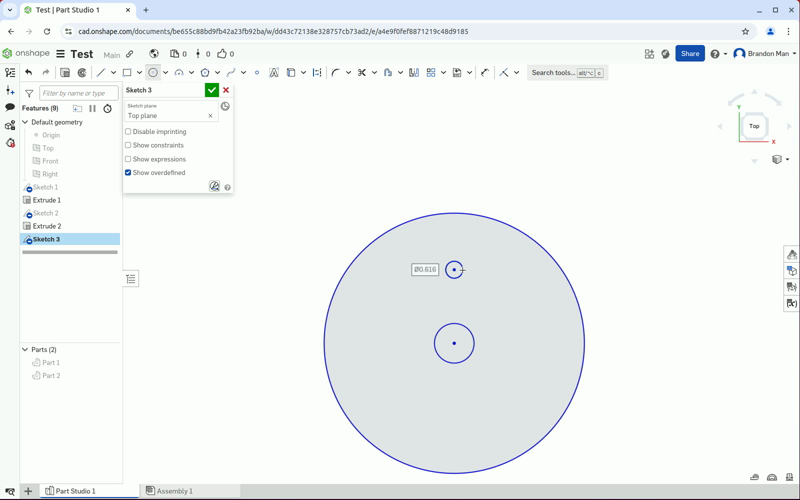
scroll(-6)
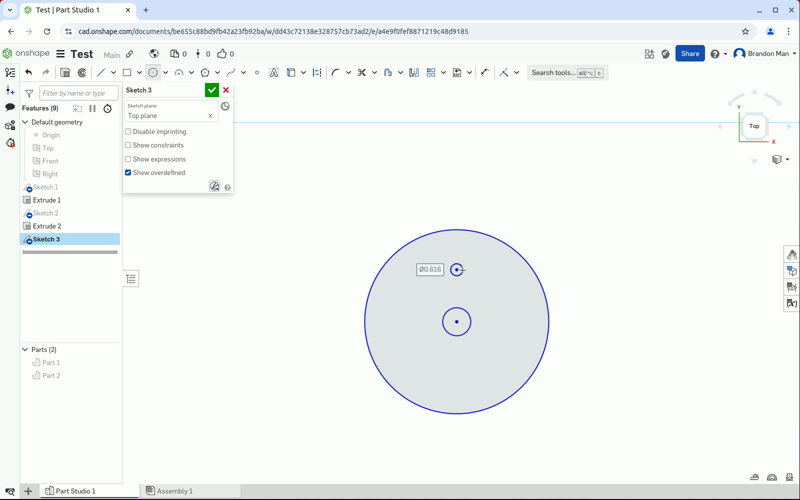
scroll(-6)
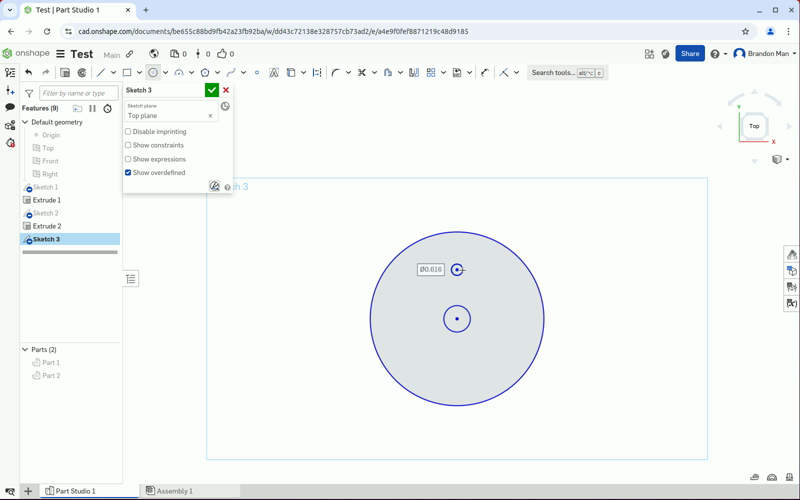
scroll(-6)
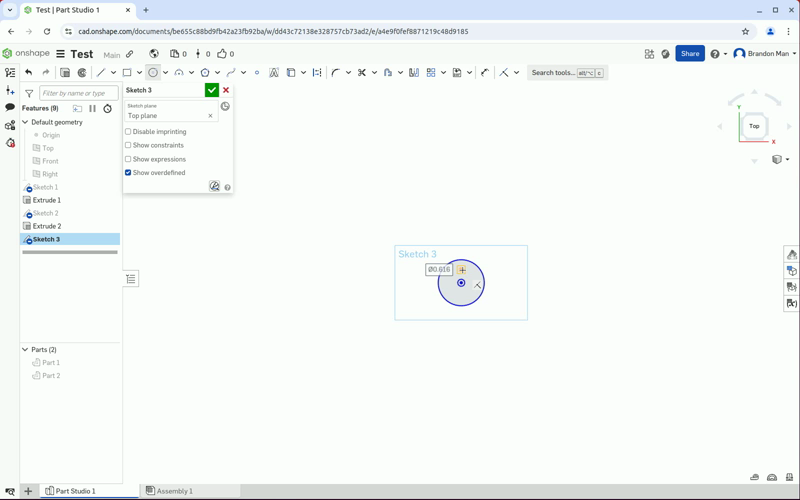
key(esc)
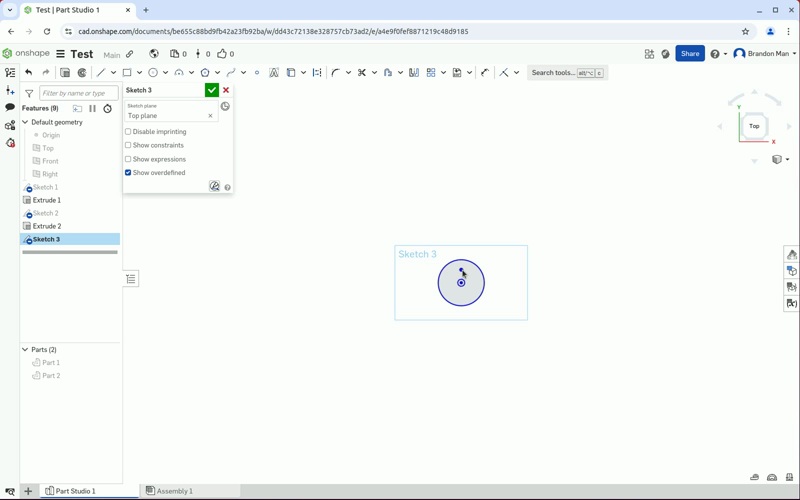
mouse_move(458, 273)
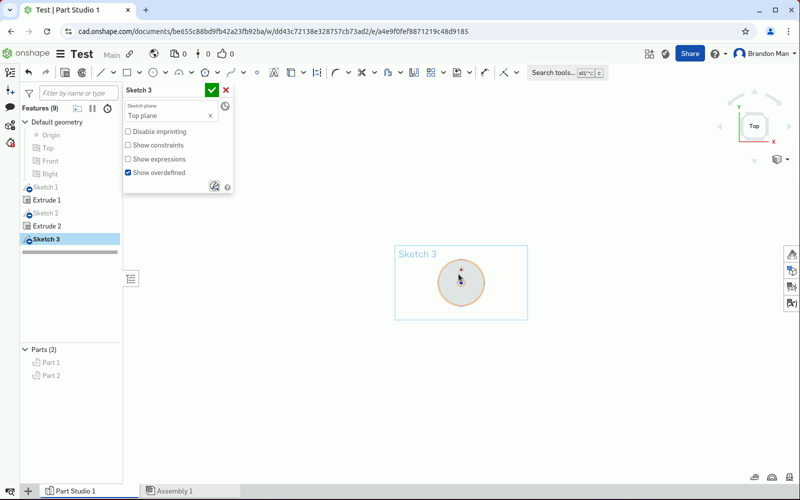
scroll(6)
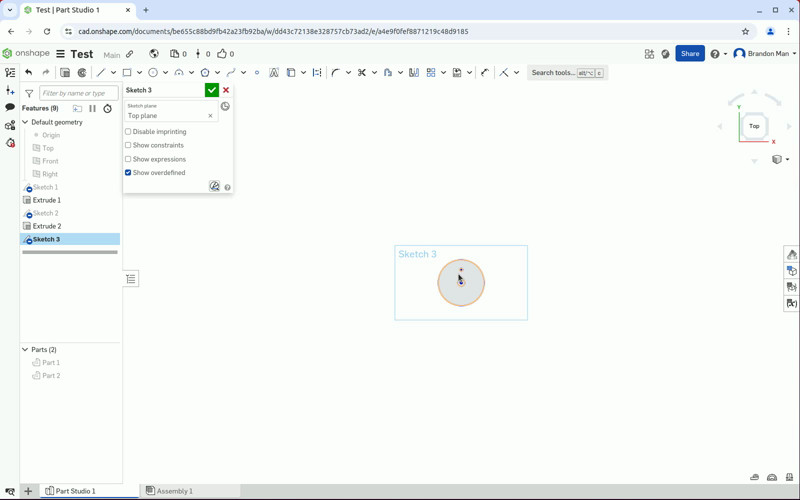
scroll(6)
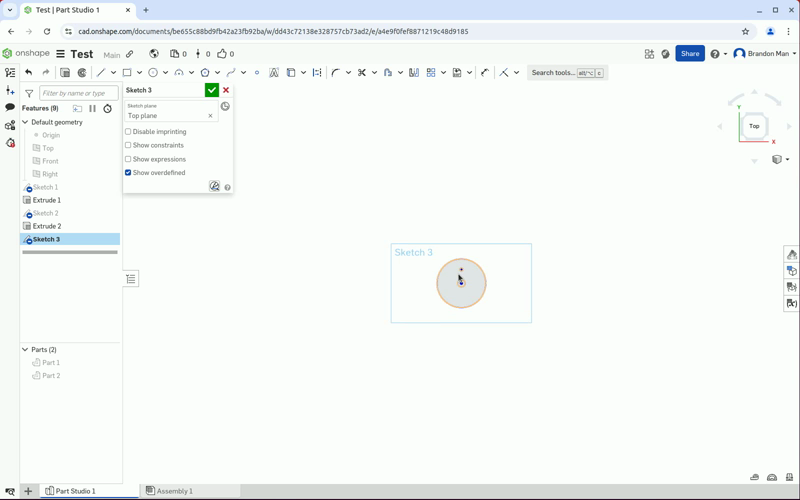
scroll(6)
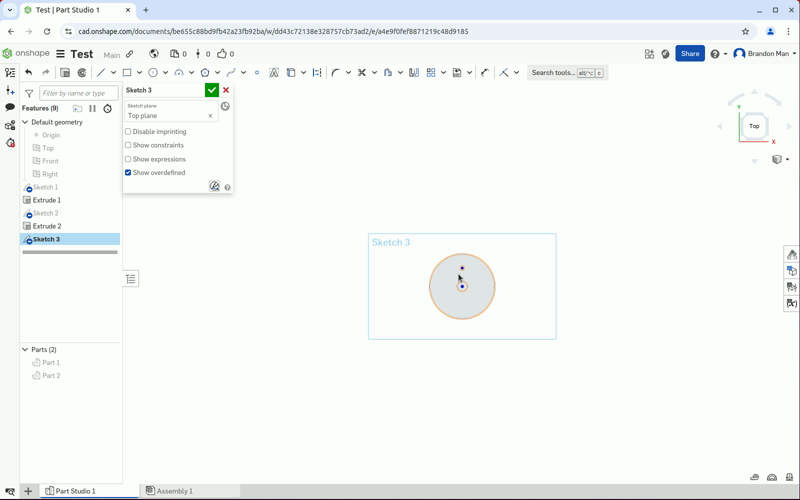
scroll(6)
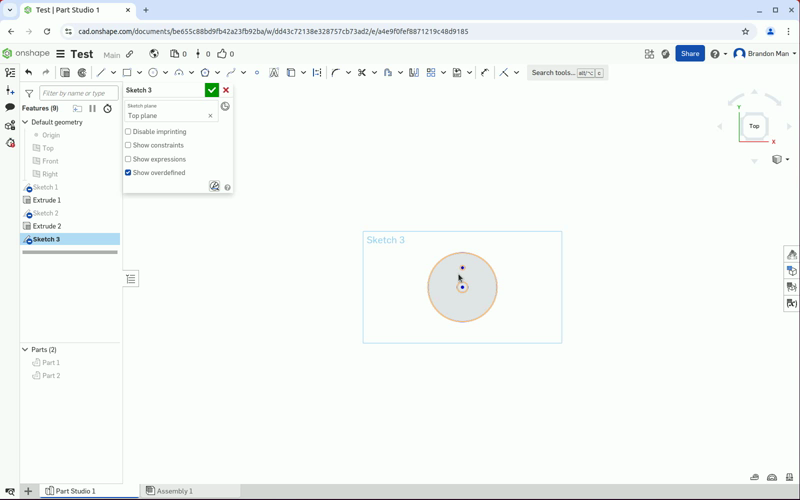
scroll(6)
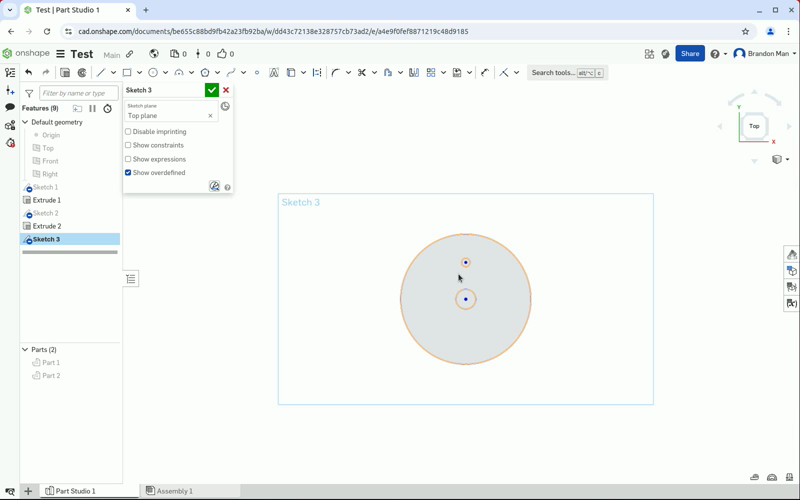
scroll(6)
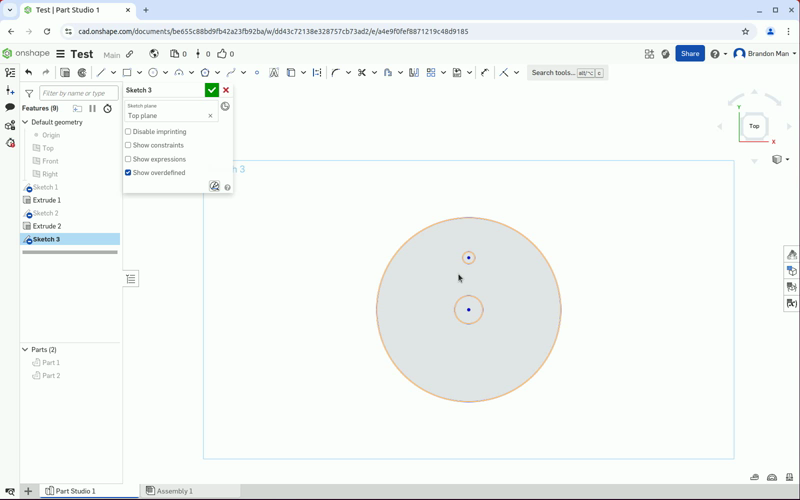
scroll(6)
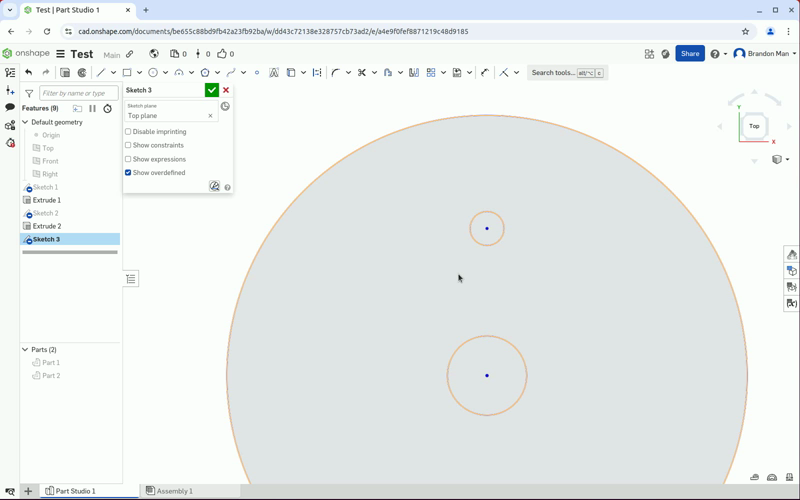
click(458, 273)
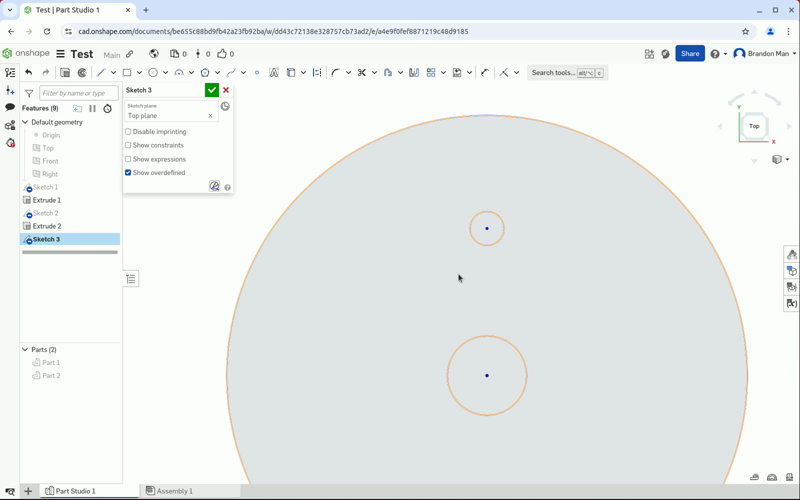
scroll(-6)
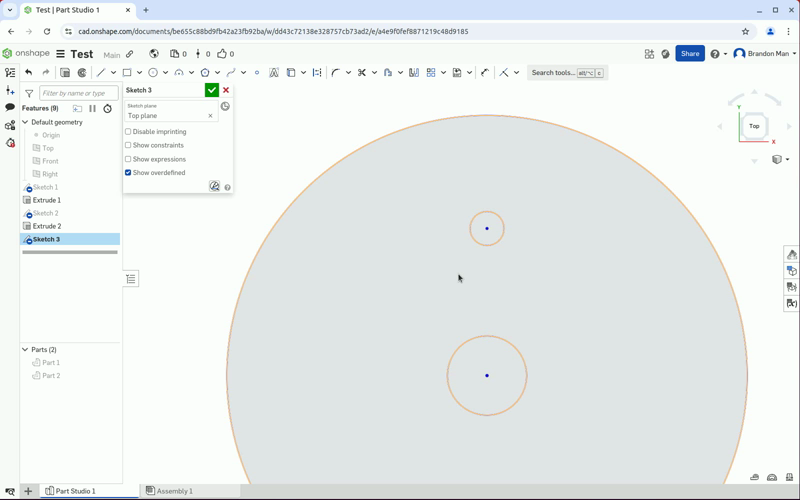
scroll(-6)
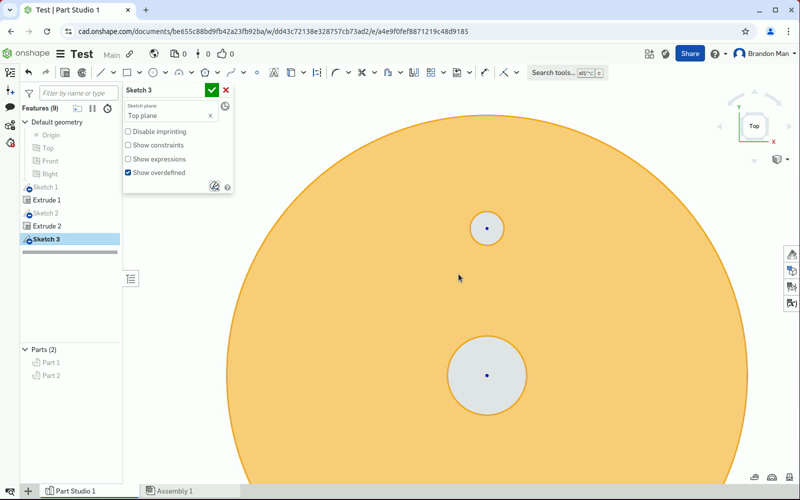
scroll(-6)
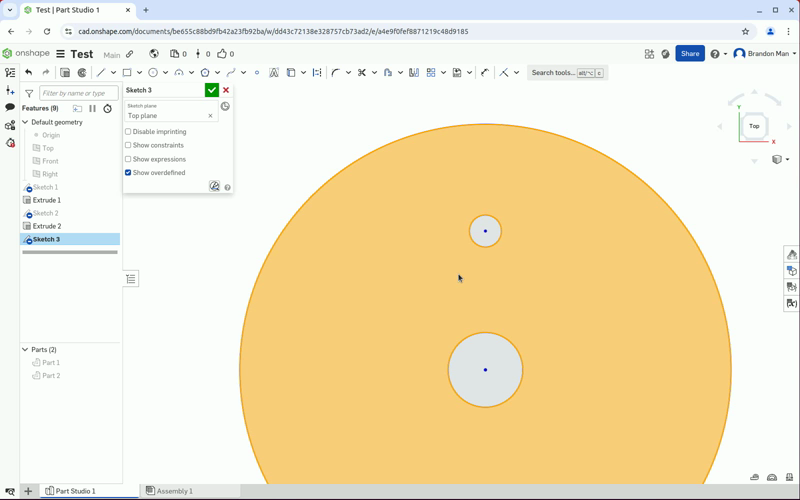
scroll(-6)
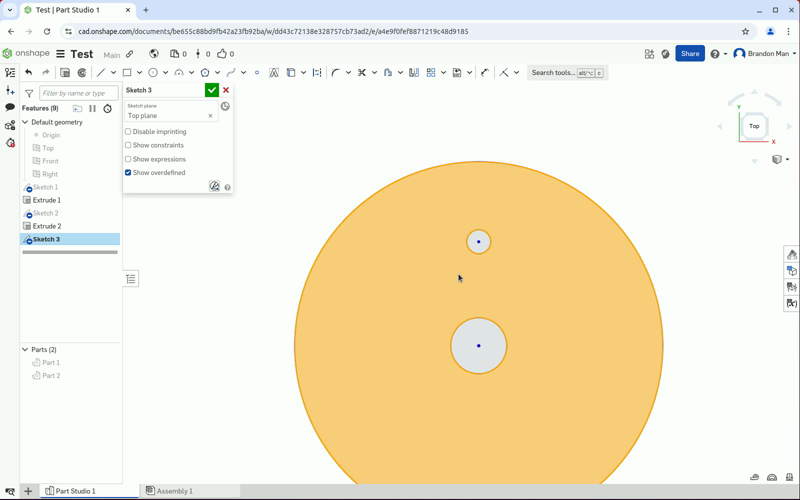
scroll(-6)
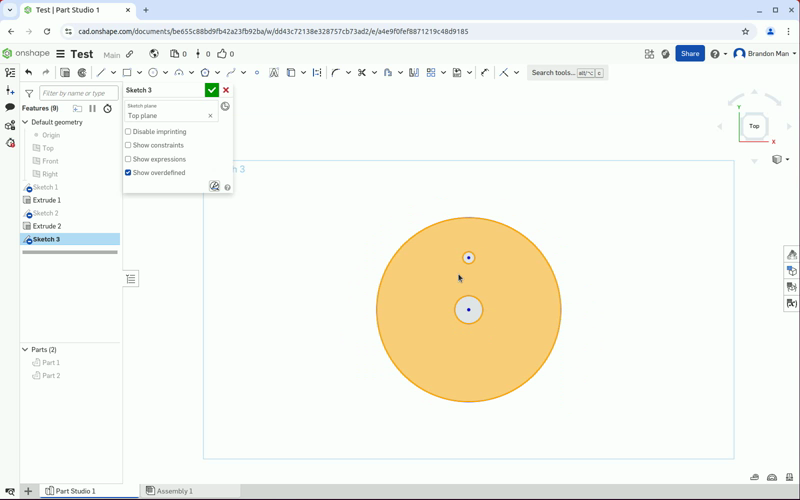
scroll(-6)
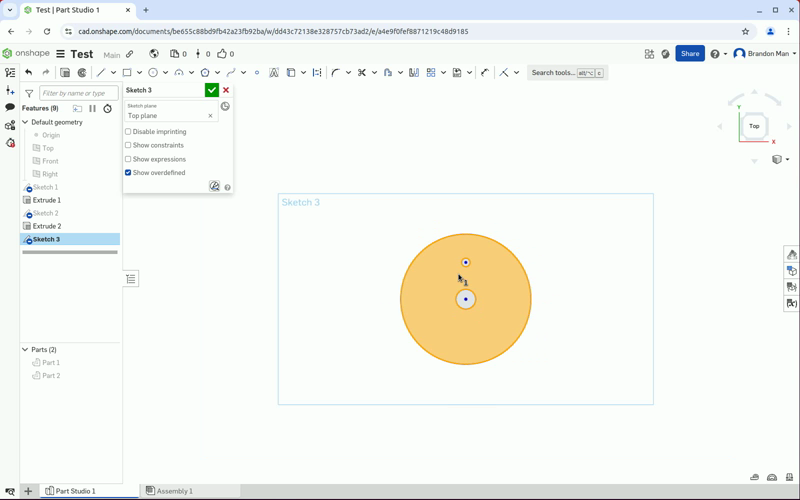
scroll(-6)
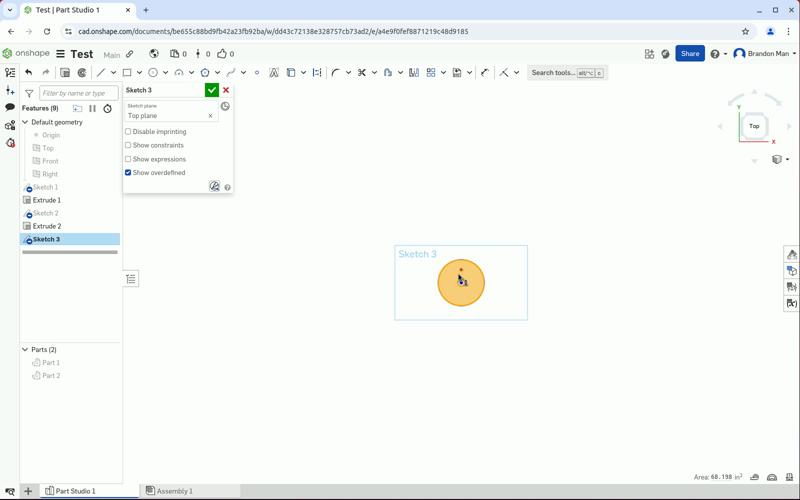
mouse_move(73, 352)
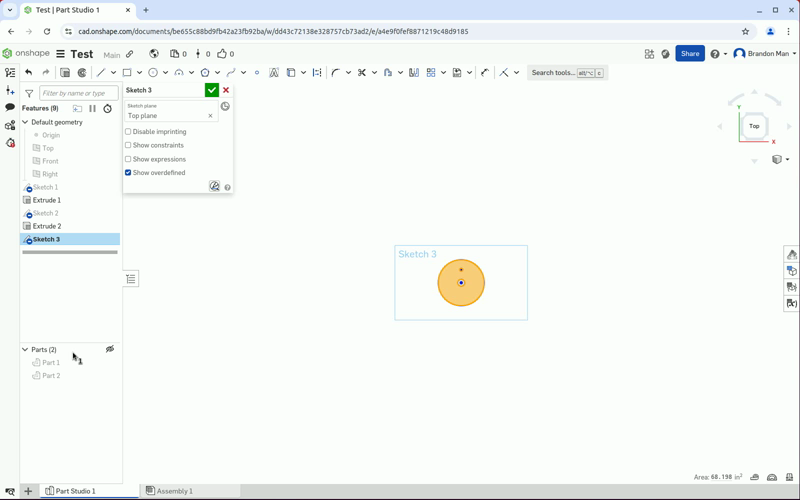
key(shift+y)
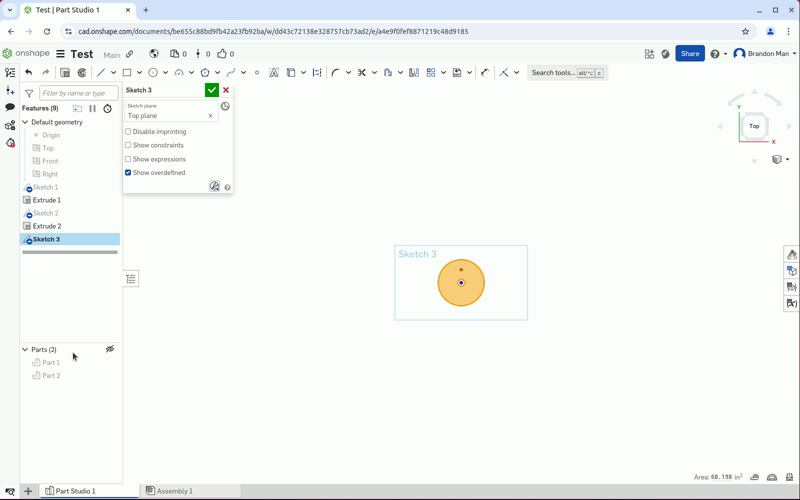
key(shift+e)
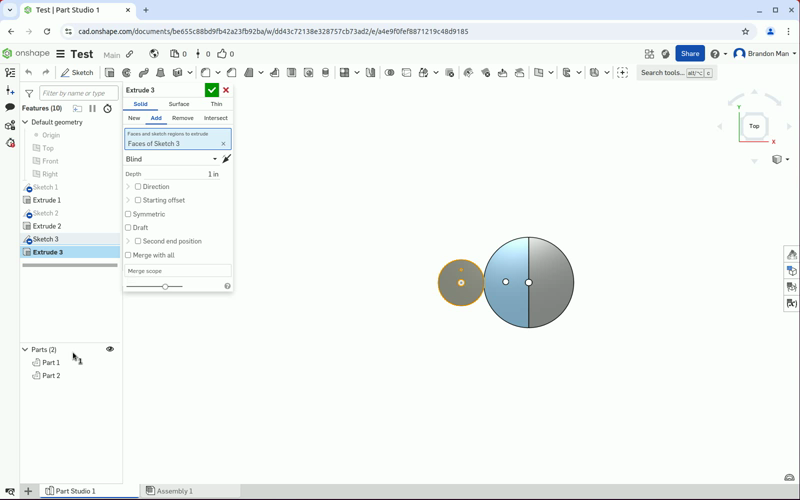
mouse_move(143, 106)
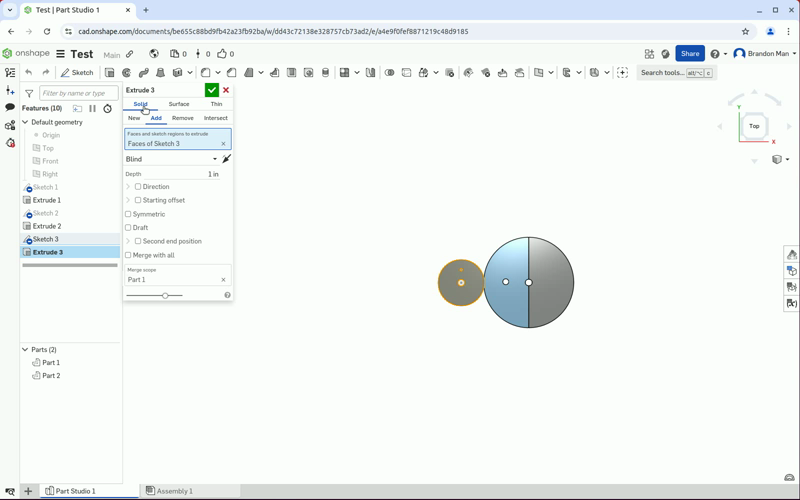
click(143, 106)
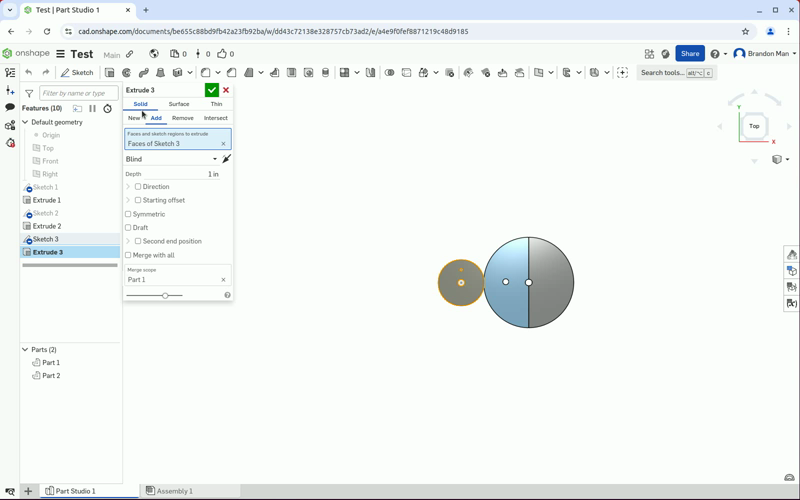
mouse_move(137, 120)
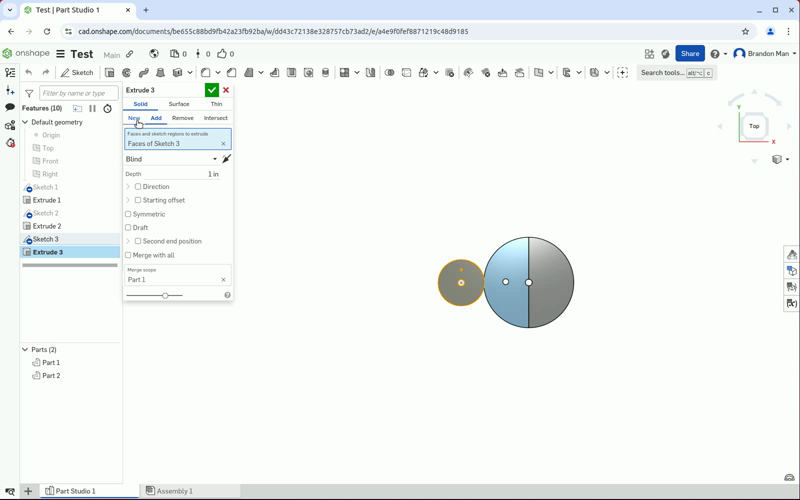
click(137, 120)
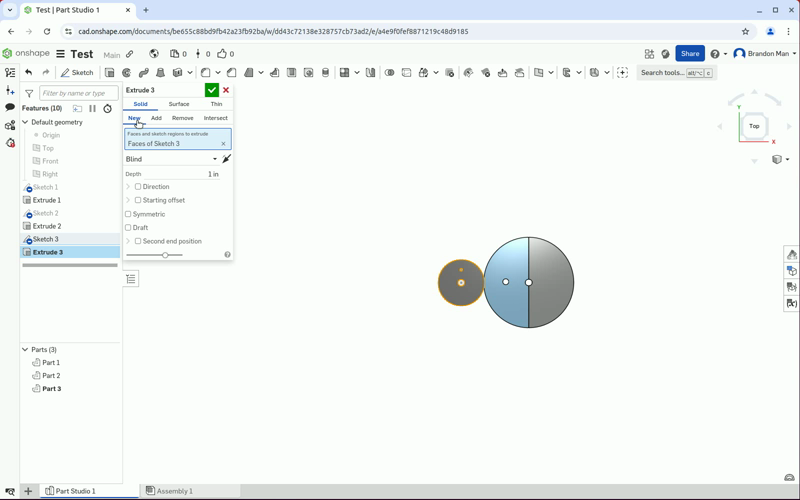
key(tab, 4)
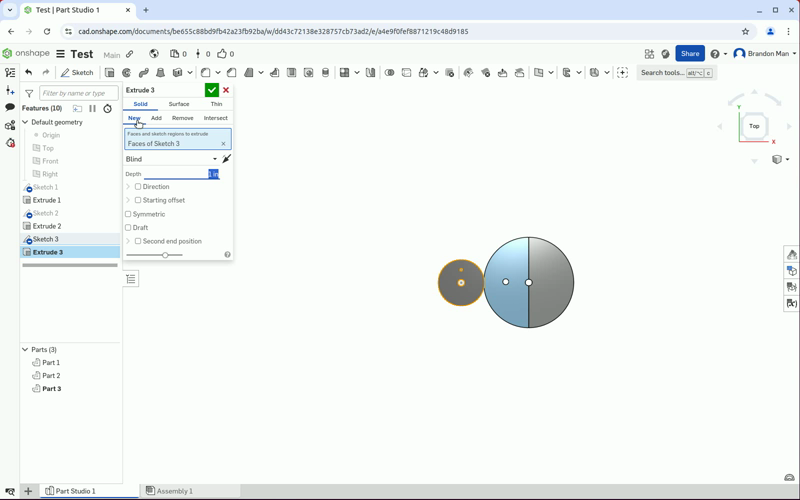
text(3.129)
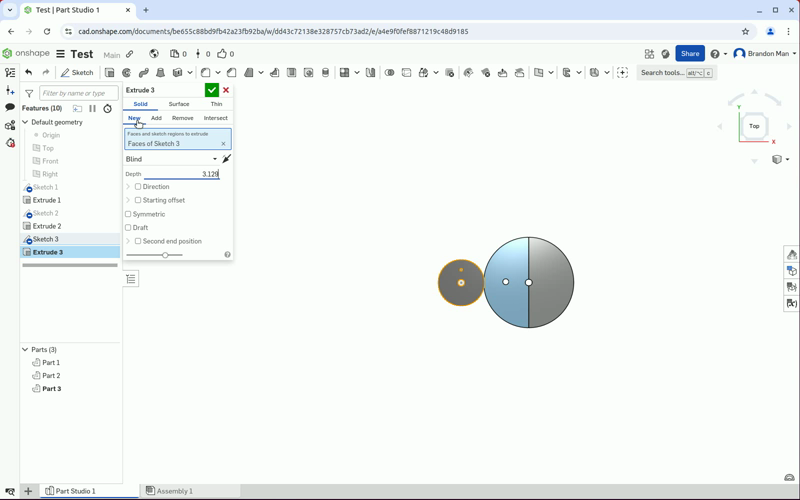
key(enter)
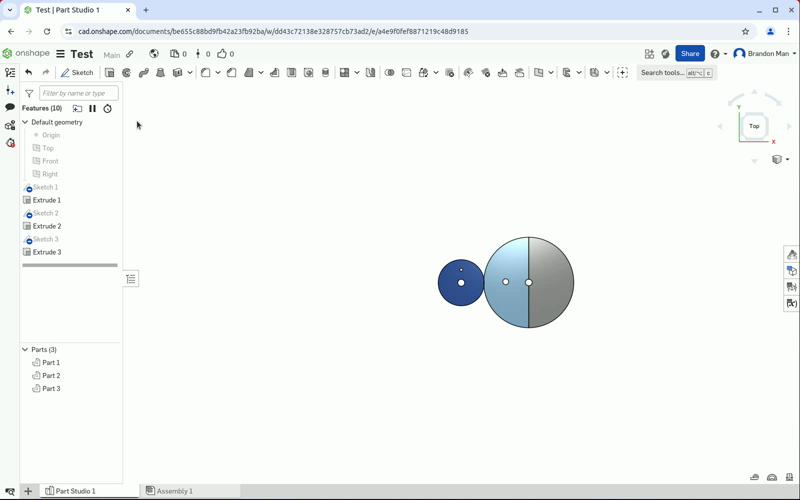
key(shift+h)
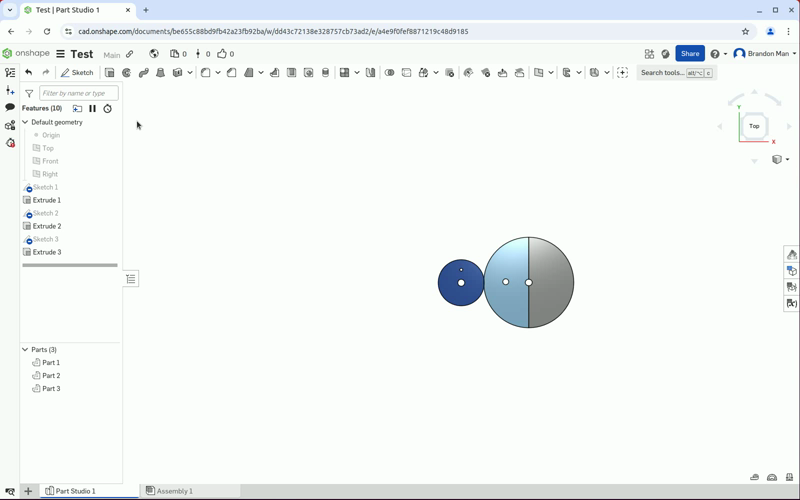
key(shift+h)
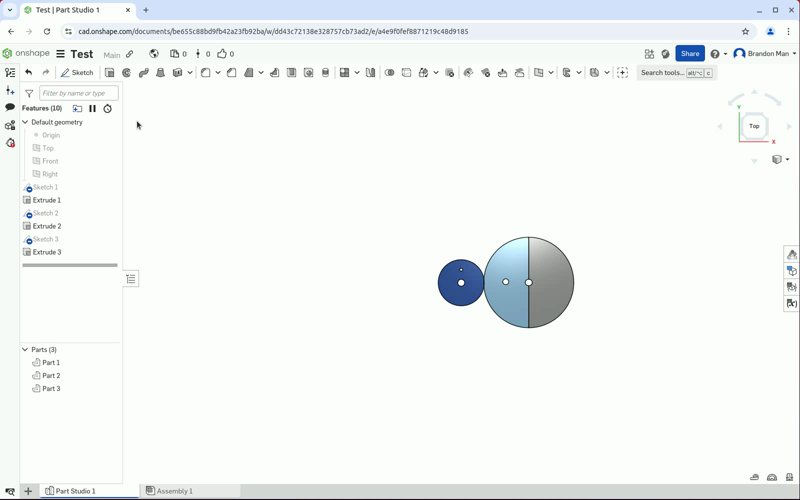
mouse_move(73, 189)
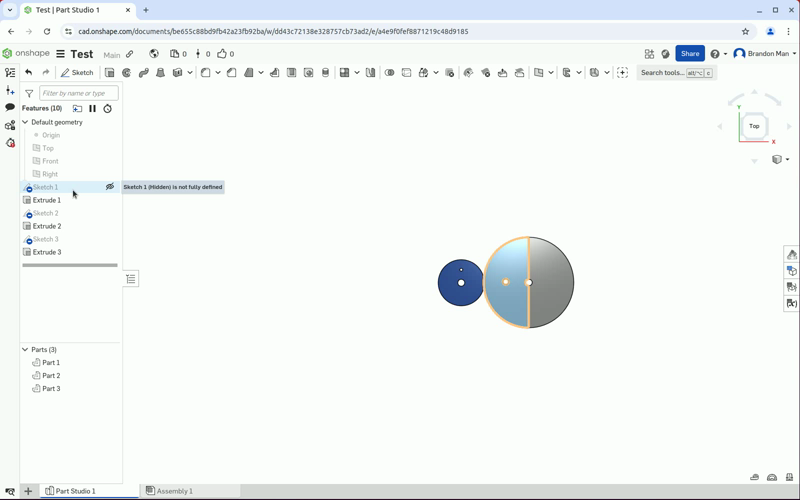
click(73, 189)
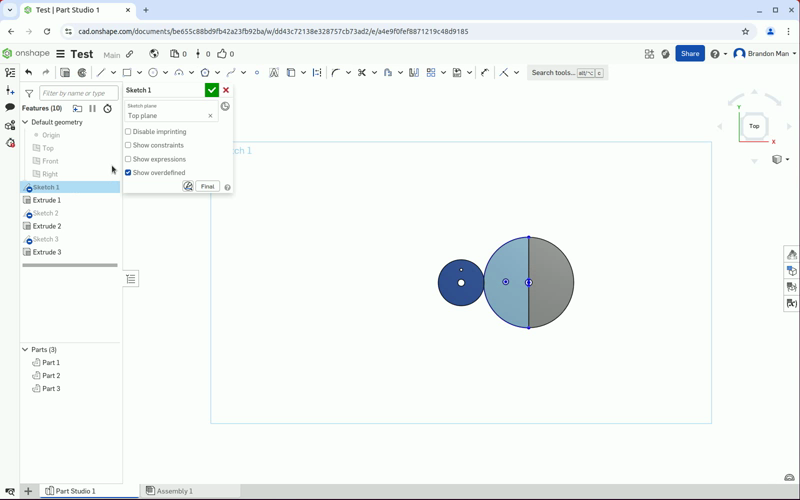
mouse_move(229, 92)
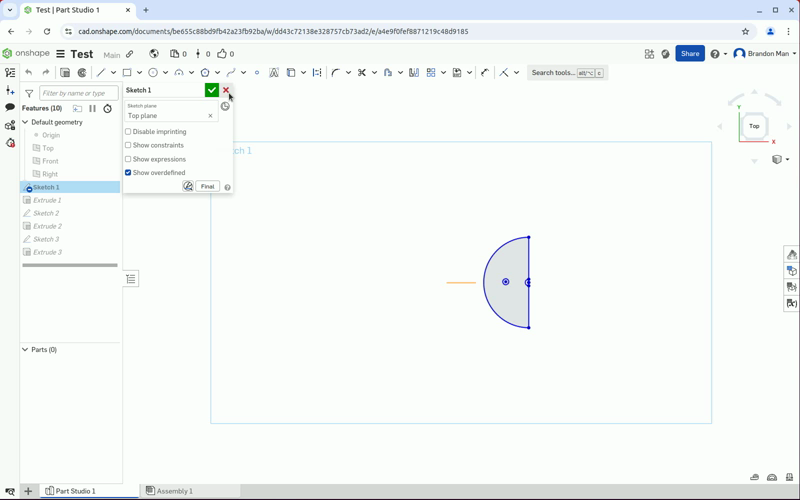
click(229, 92)
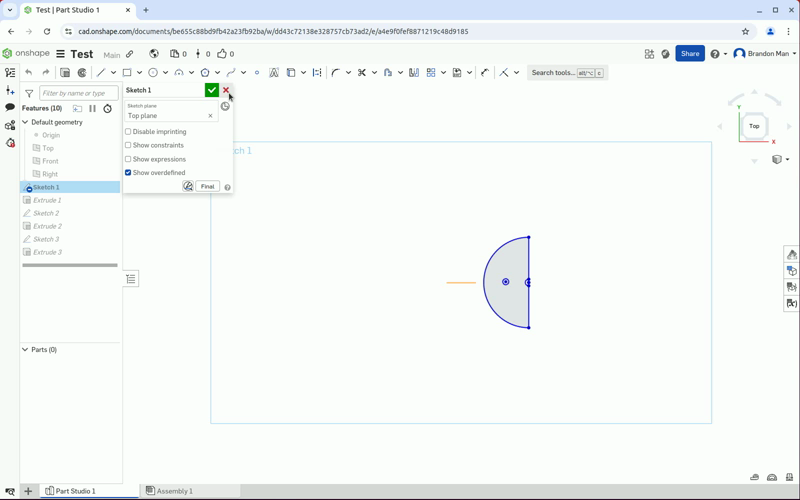
key(shift+s)
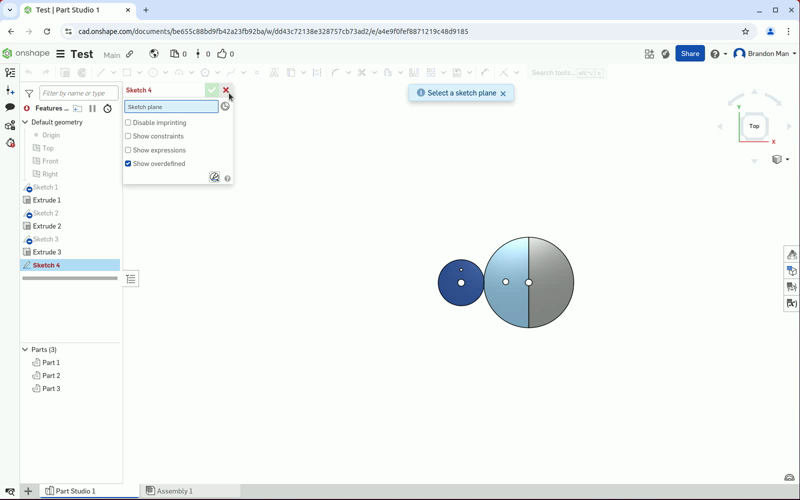
mouse_move(73, 150)
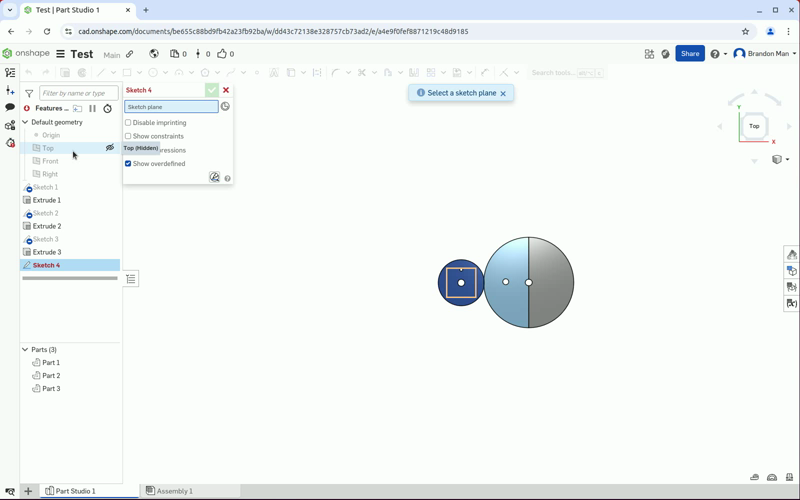
click(73, 150)
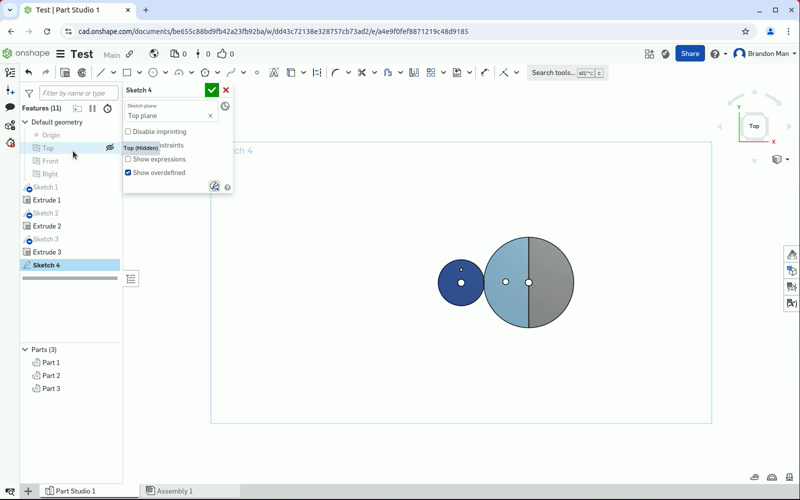
mouse_move(73, 352)
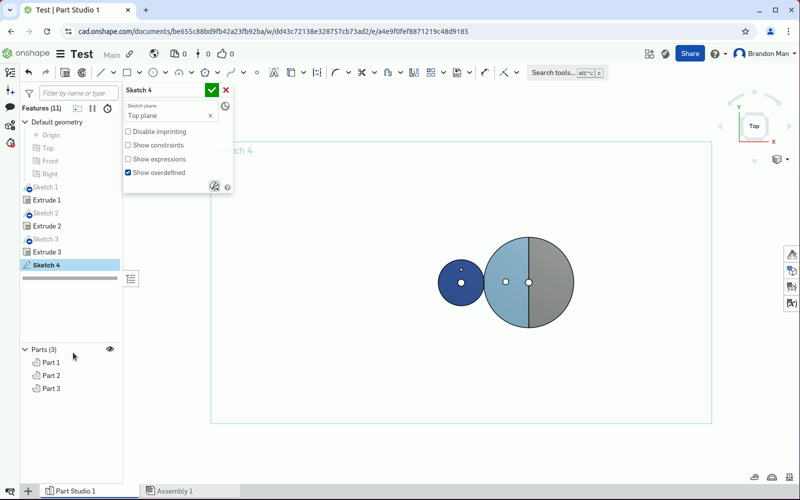
key(y)
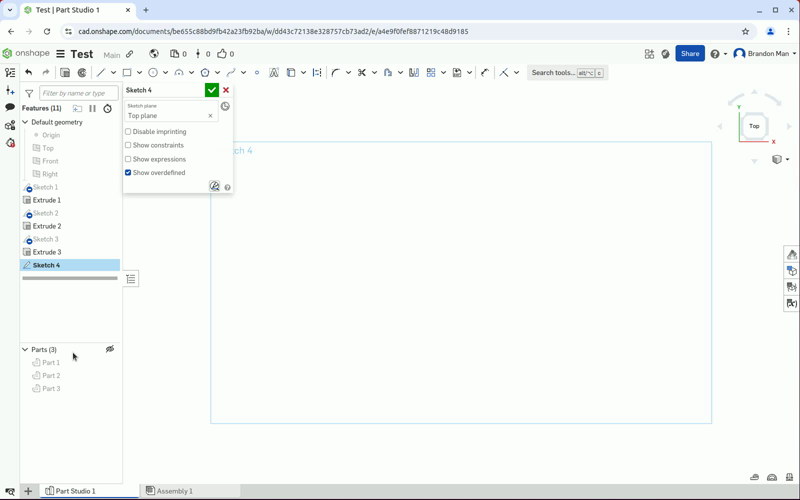
key(c)
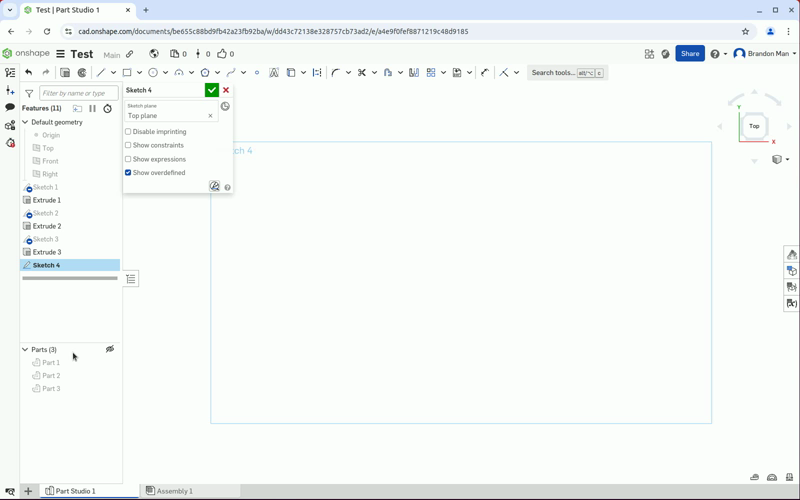
key_down(shift)
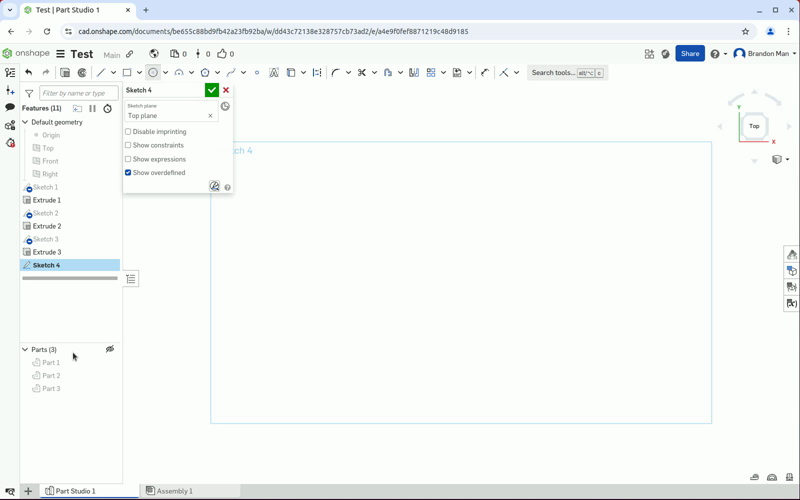
mouse_move(460, 249)
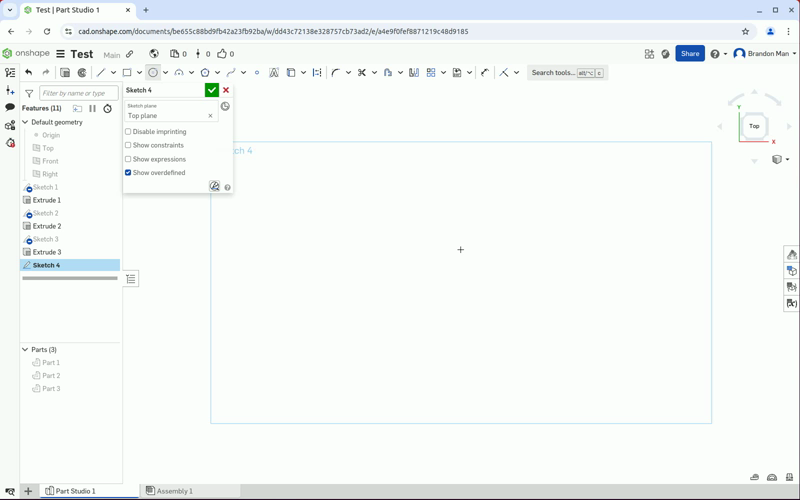
click(460, 249)
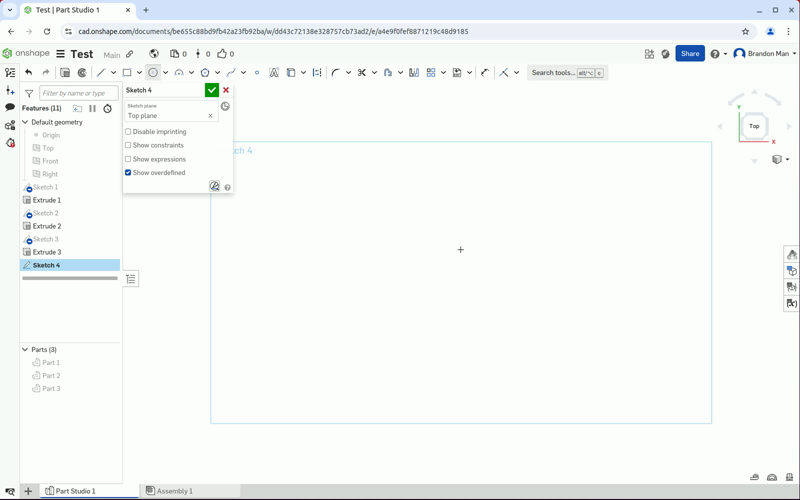
key_up(shift)
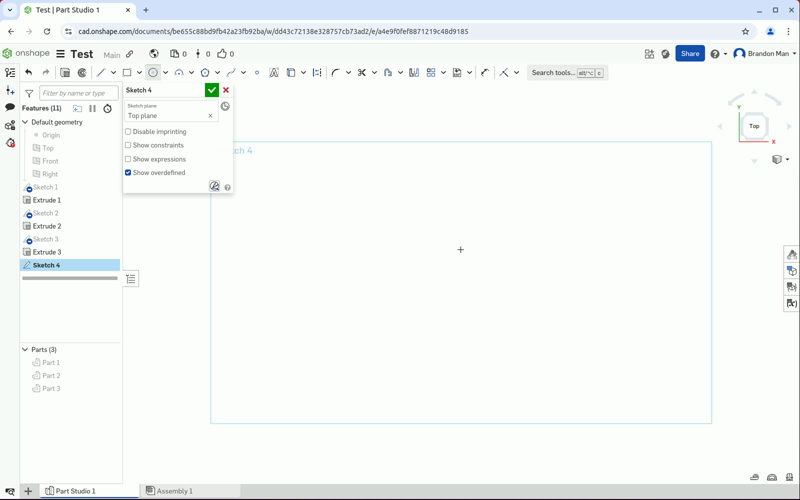
mouse_move(472, 249)
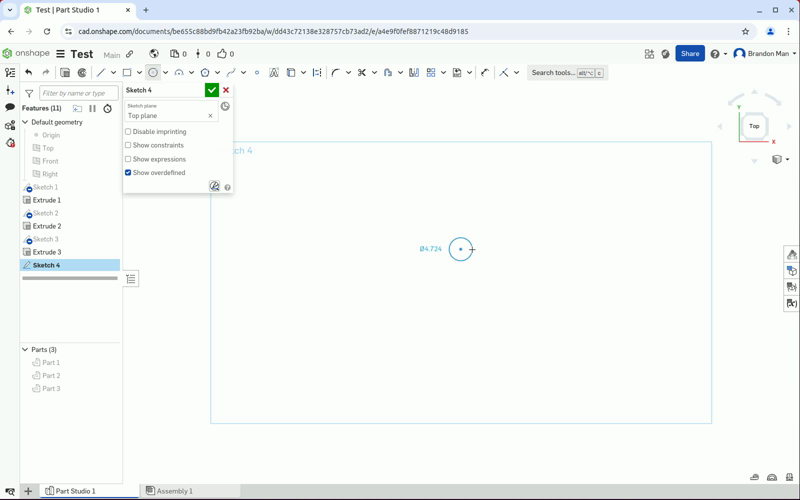
click(472, 249)
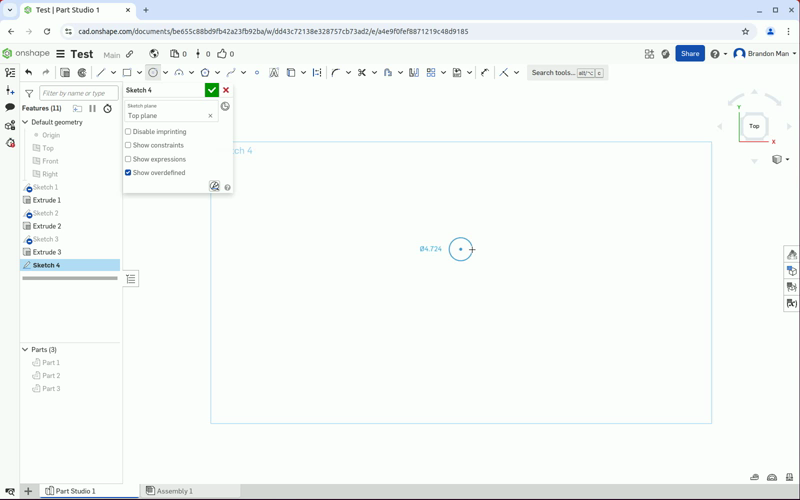
key(esc)
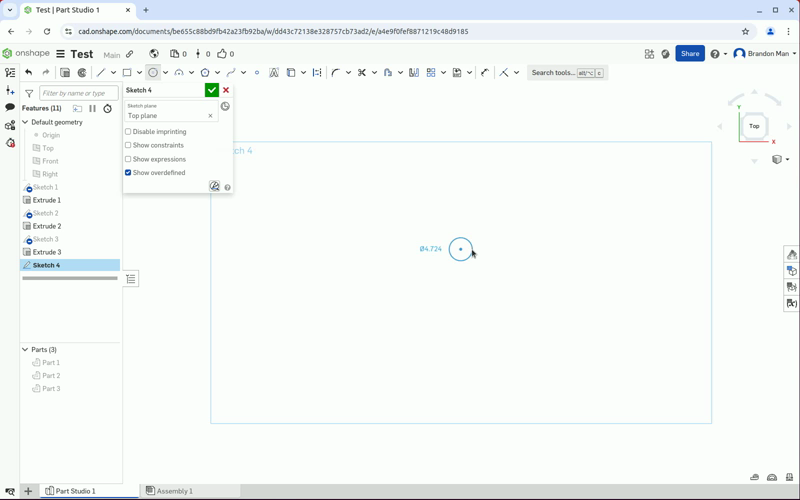
key(c)
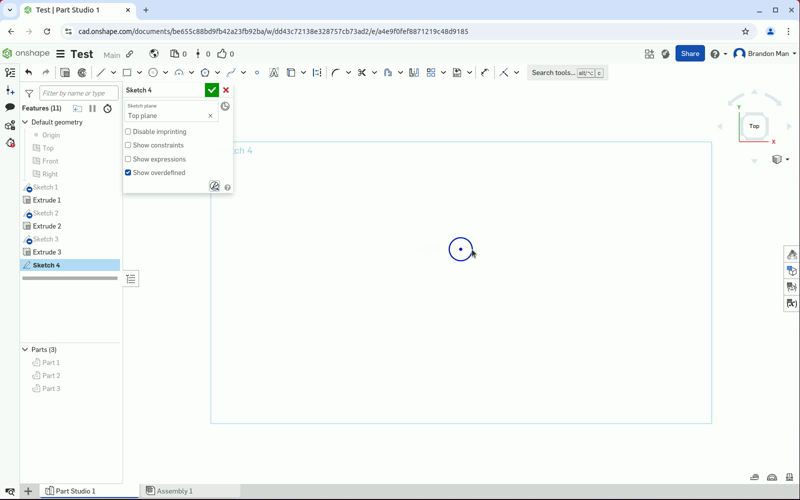
key_down(shift)
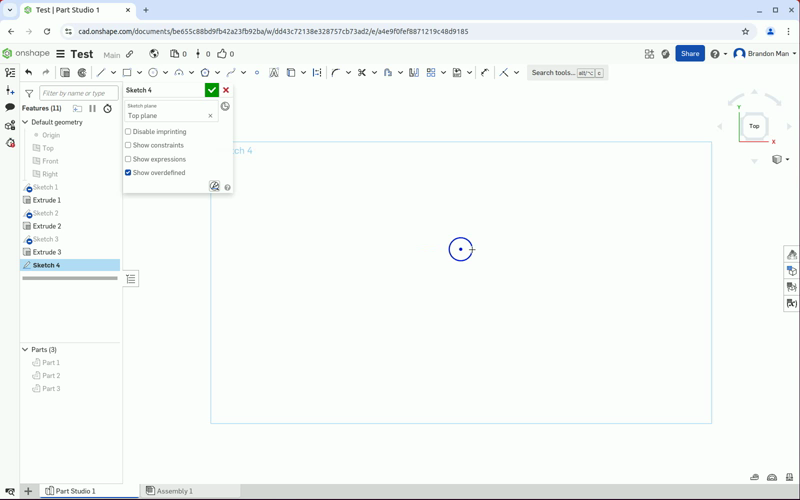
mouse_move(460, 249)
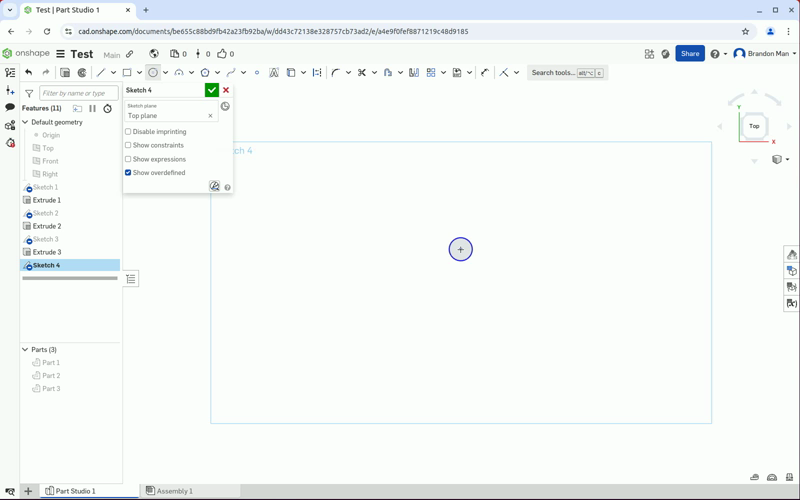
click(460, 249)
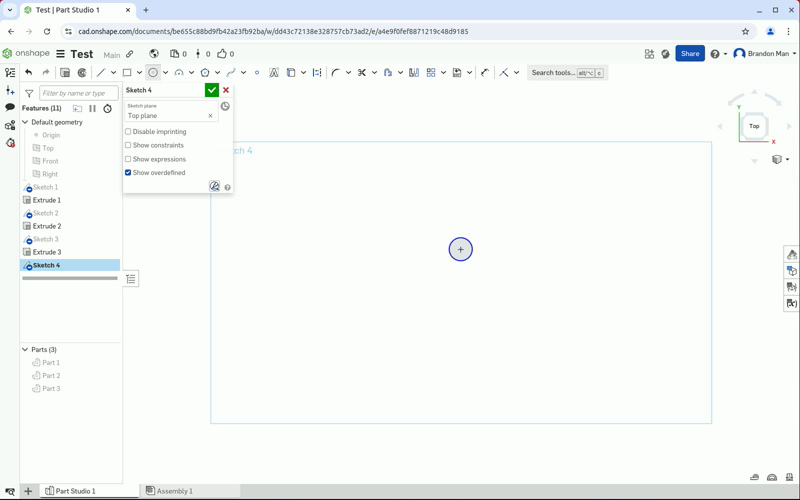
key_up(shift)
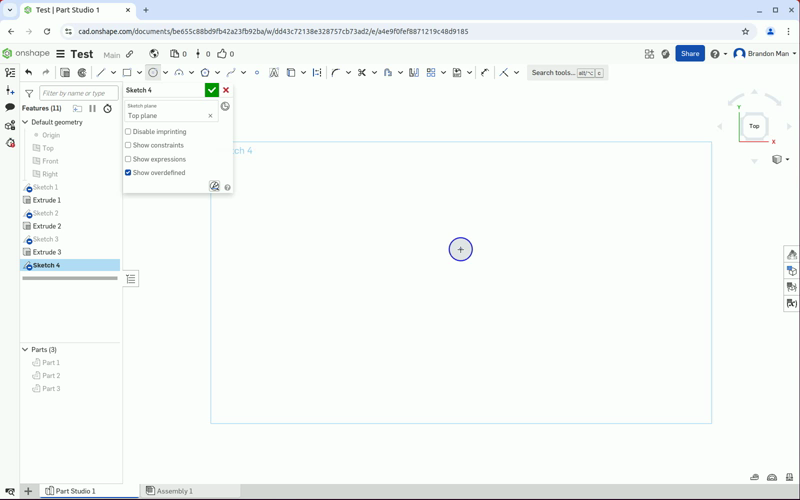
mouse_move(464, 249)
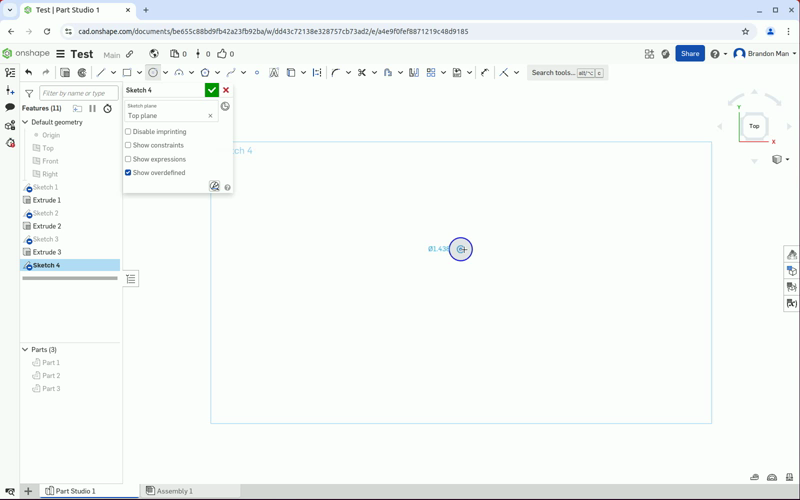
scroll(6)
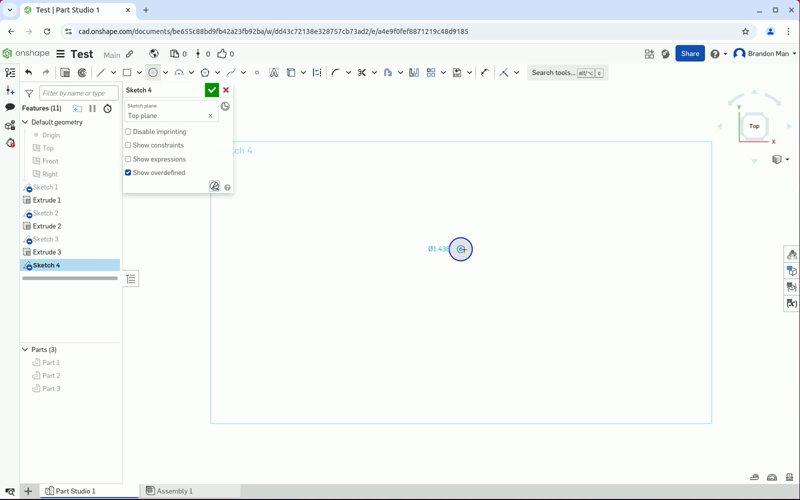
scroll(6)
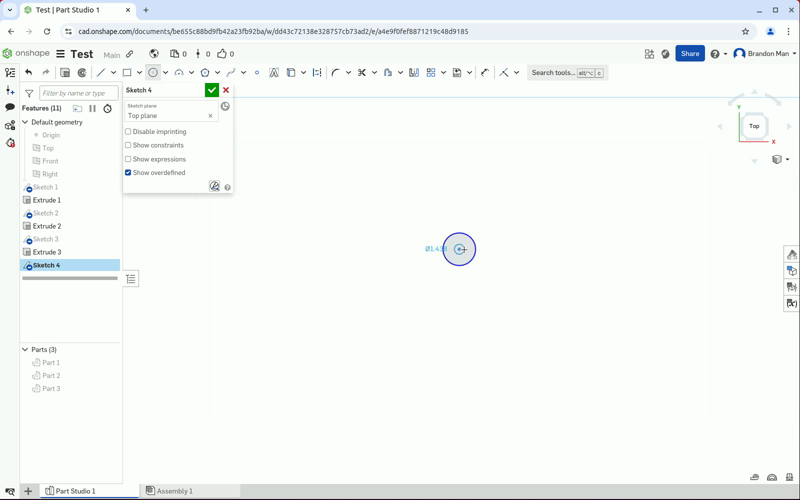
scroll(6)
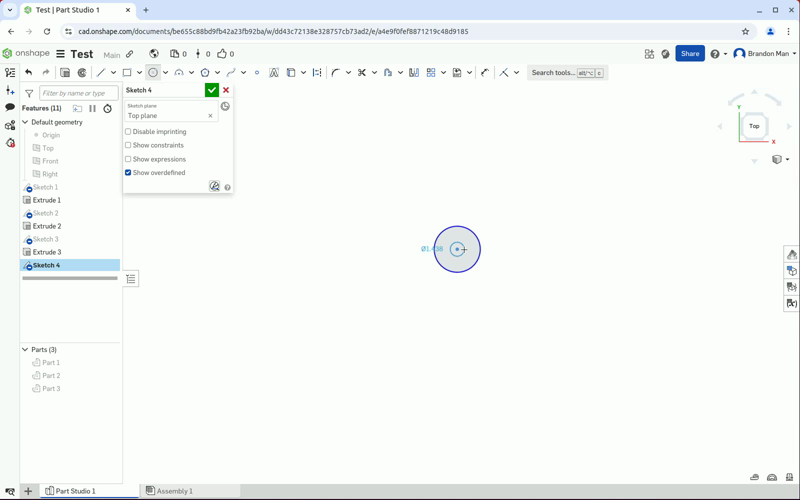
scroll(6)
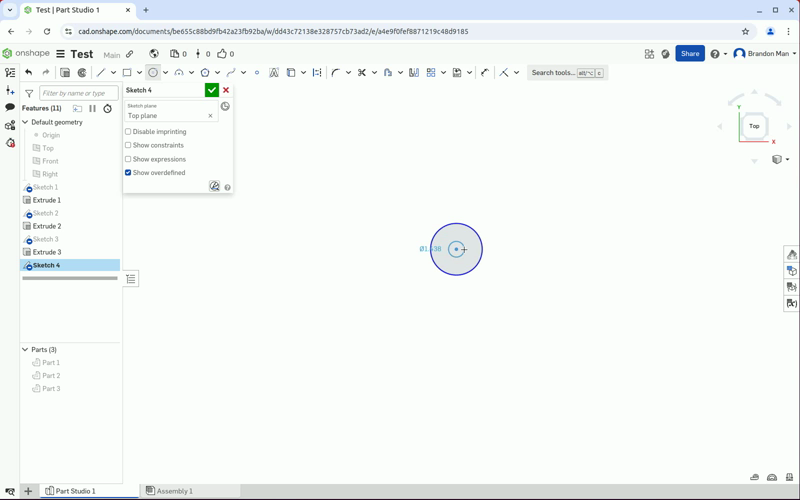
scroll(6)
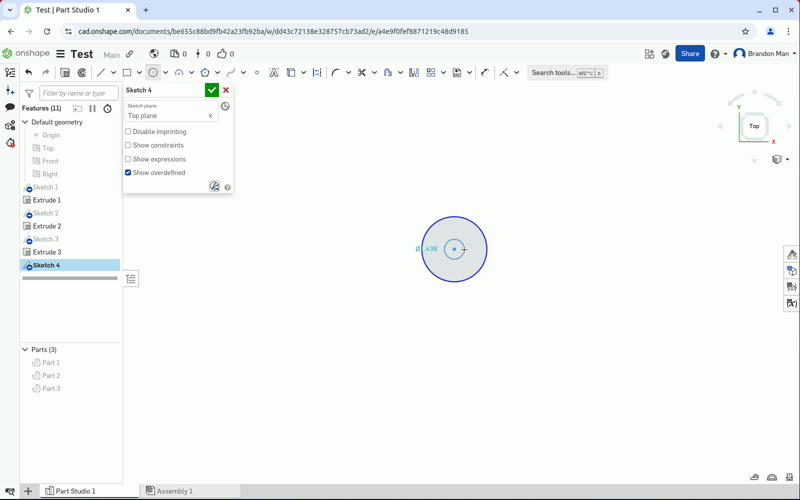
scroll(6)
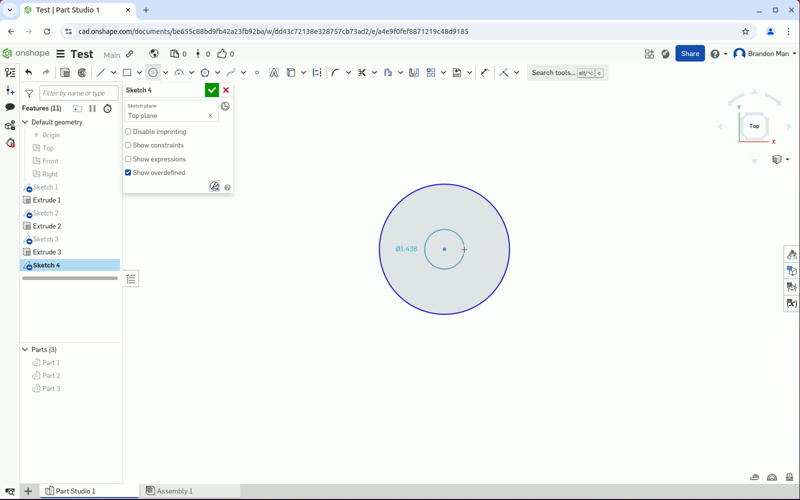
scroll(6)
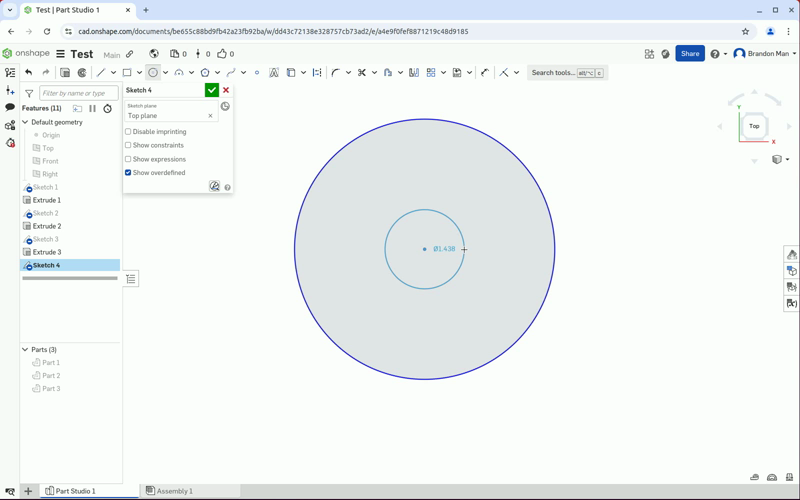
click(464, 249)
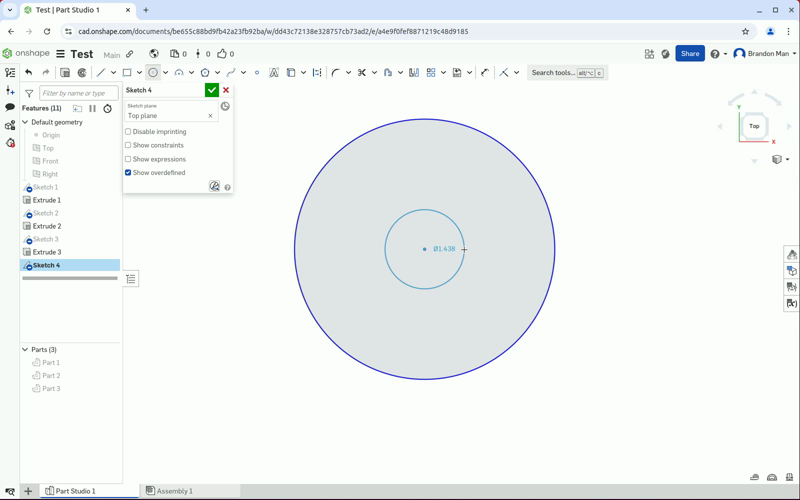
scroll(-6)
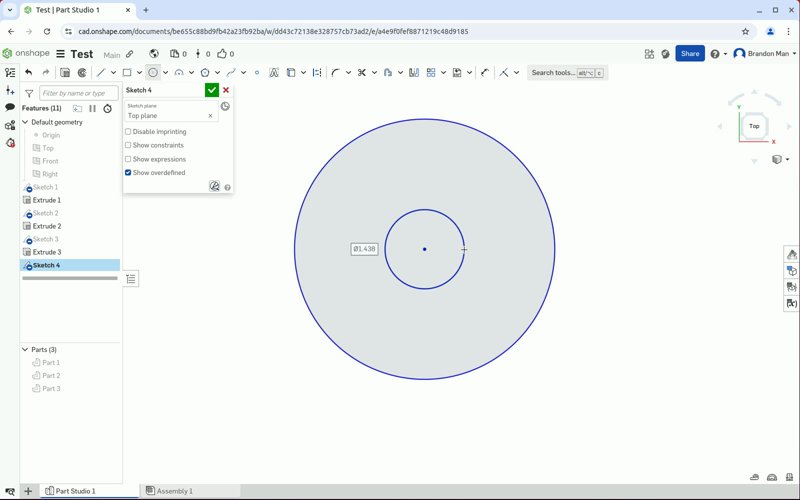
scroll(-6)
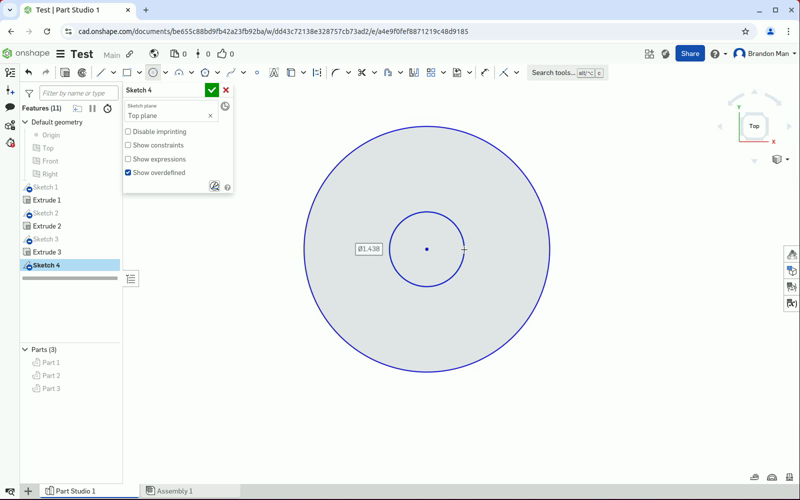
scroll(-6)
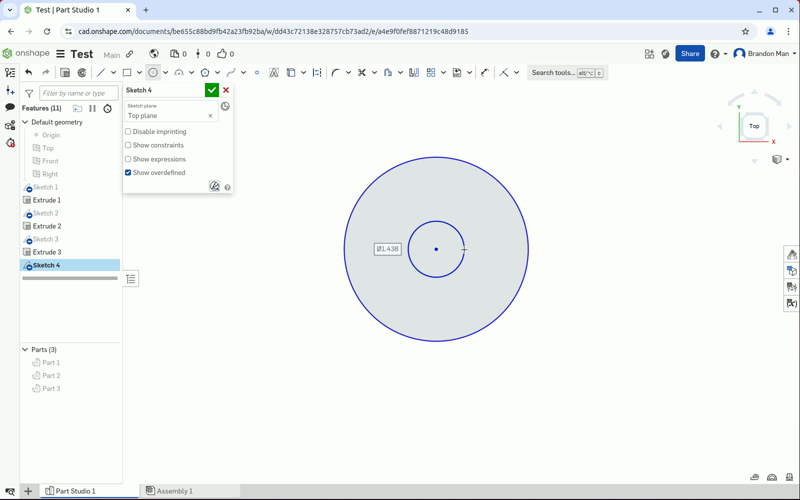
scroll(-6)
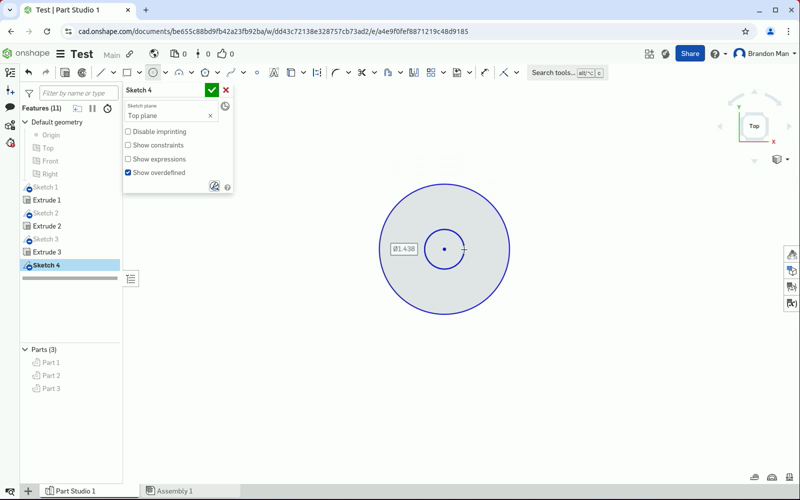
scroll(-6)
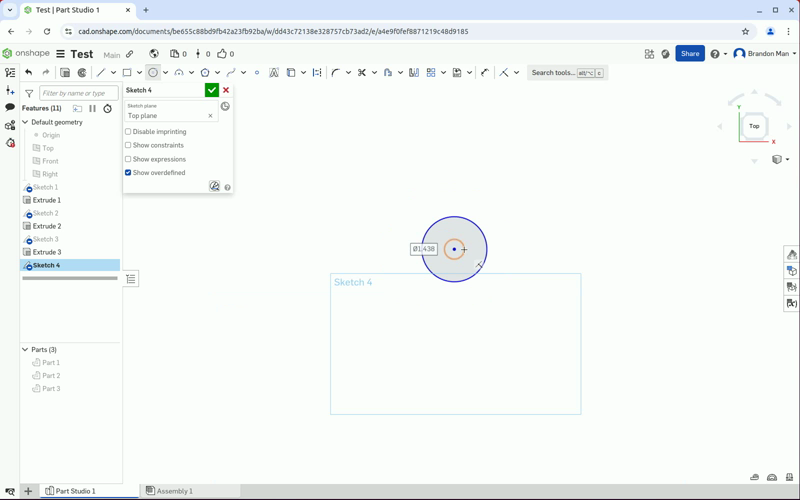
scroll(-6)
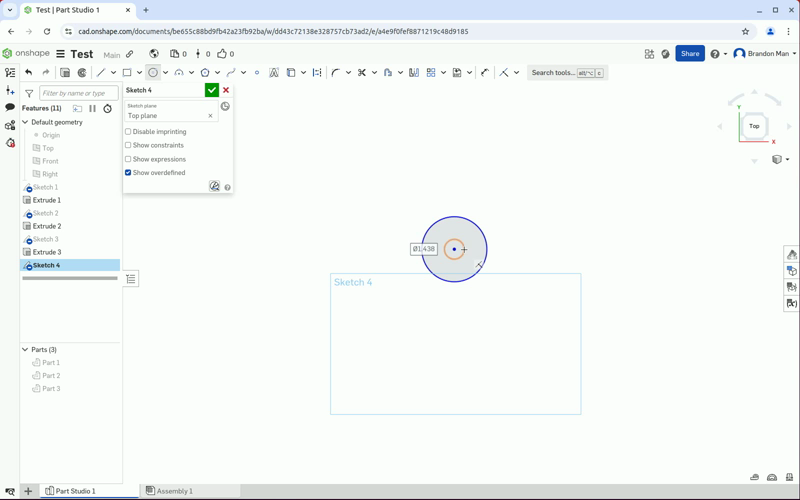
scroll(-6)
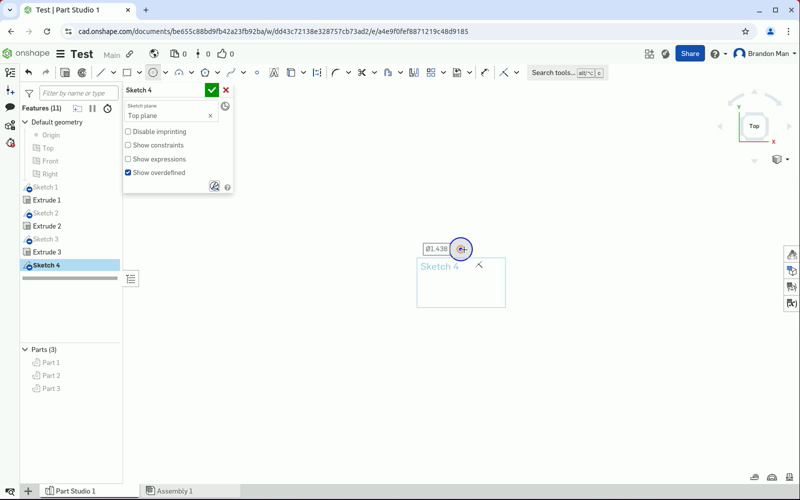
key(esc)
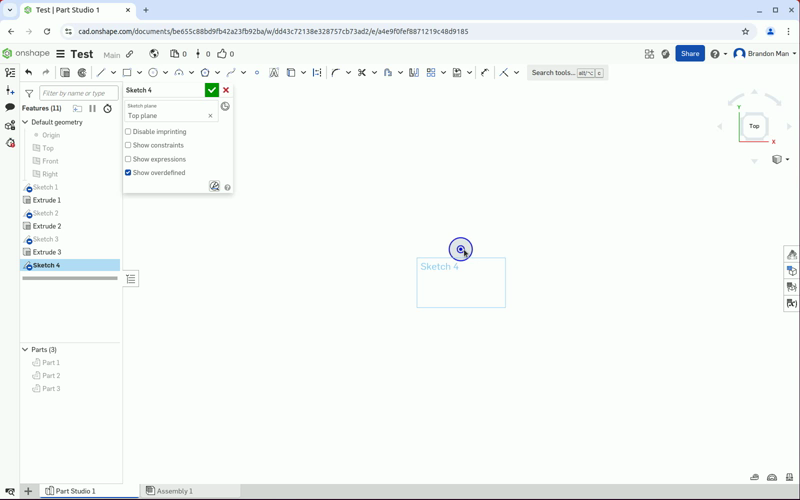
key(c)
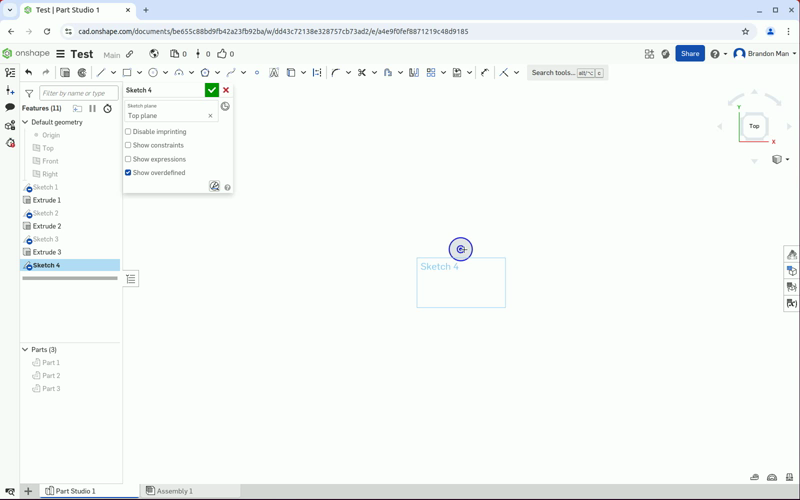
key_down(shift)
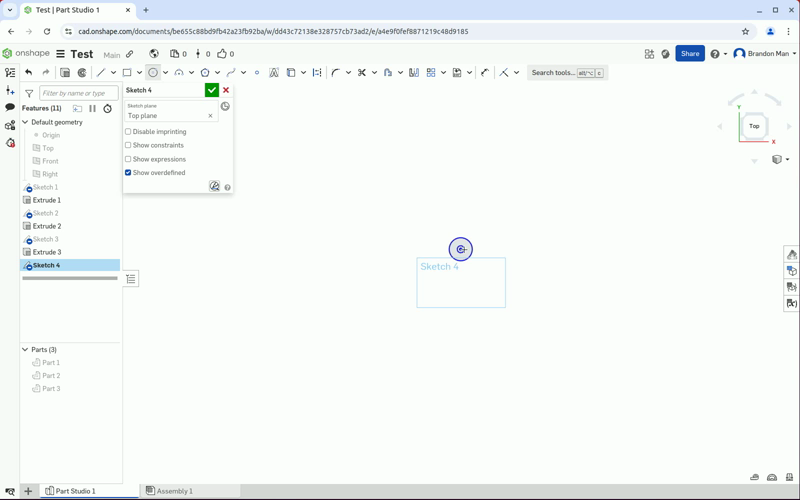
mouse_move(460, 254)
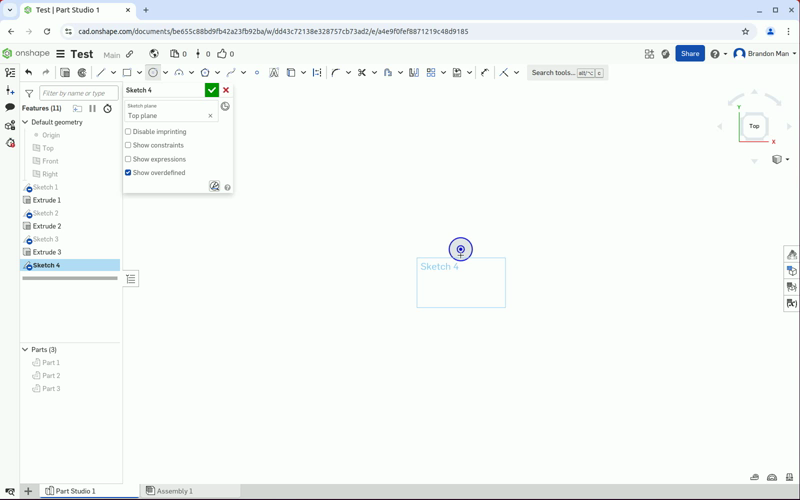
click(460, 254)
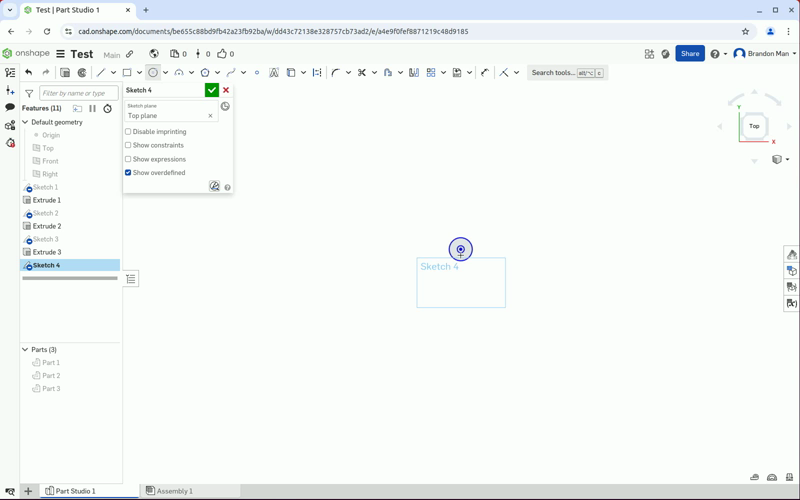
key_up(shift)
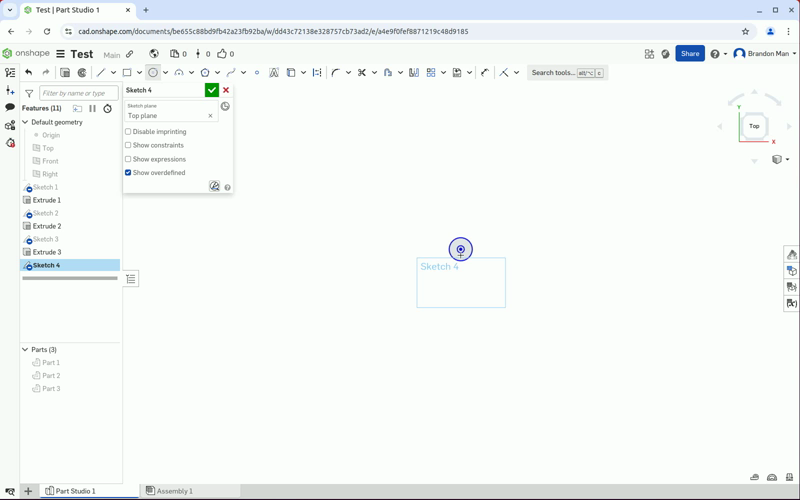
mouse_move(461, 254)
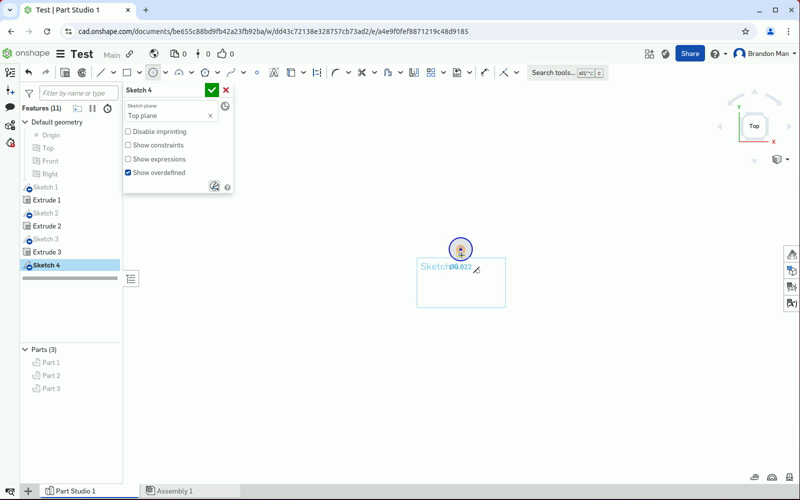
scroll(6)
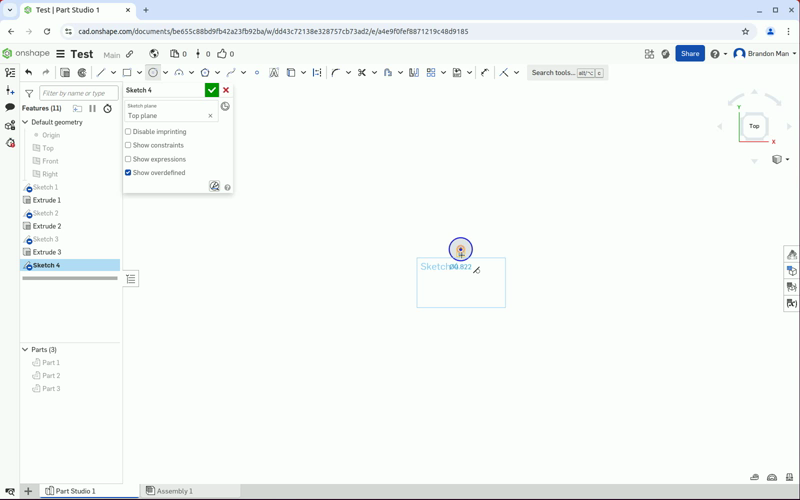
scroll(6)
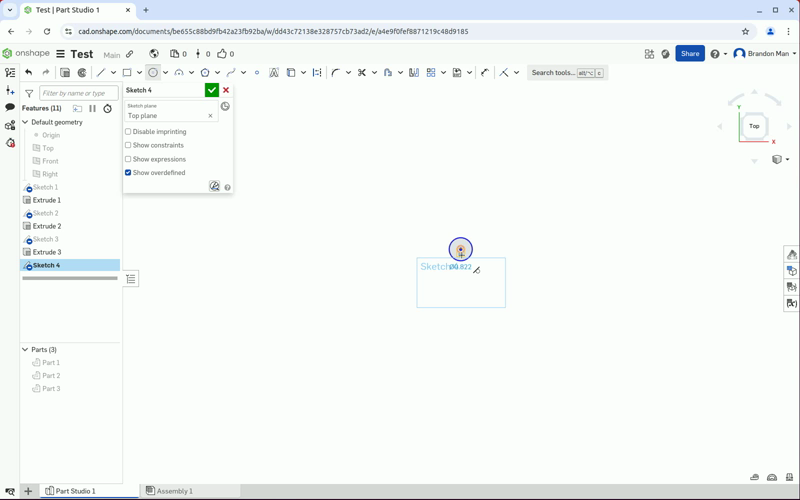
scroll(6)
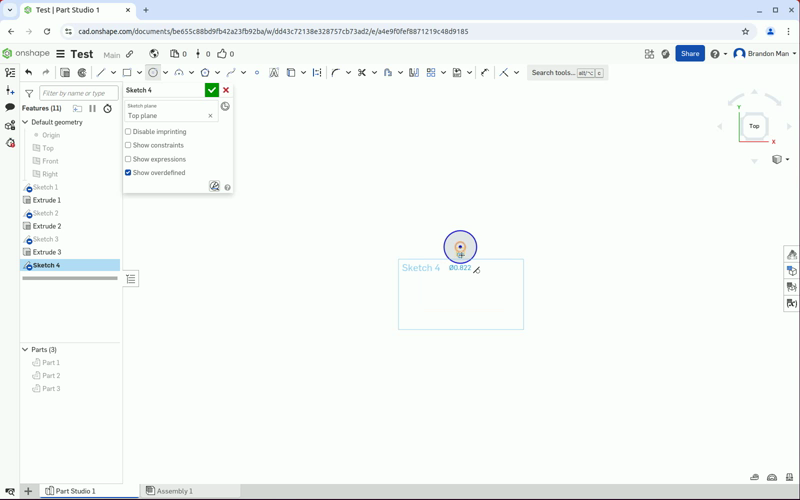
scroll(6)
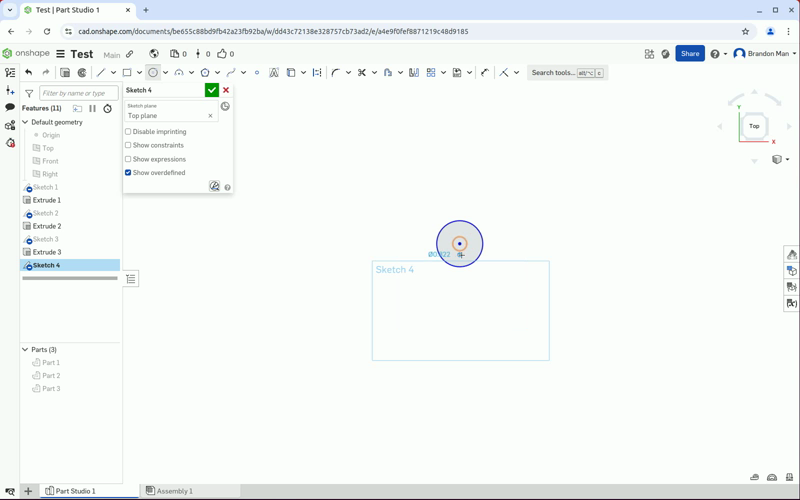
scroll(6)
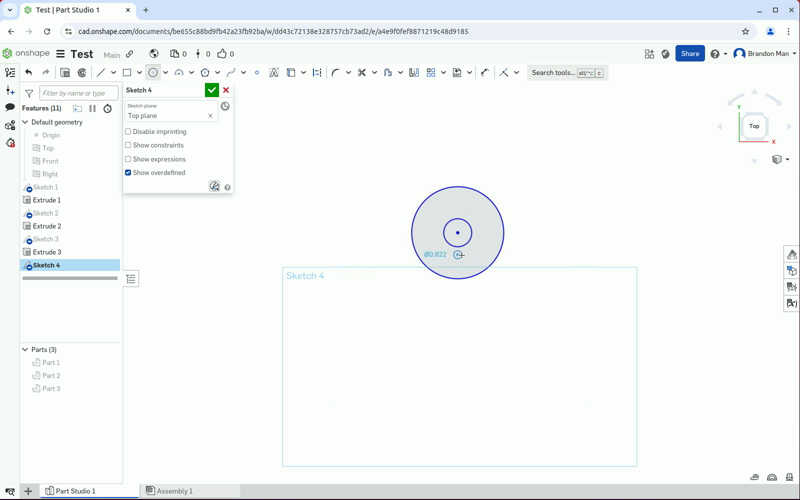
scroll(6)
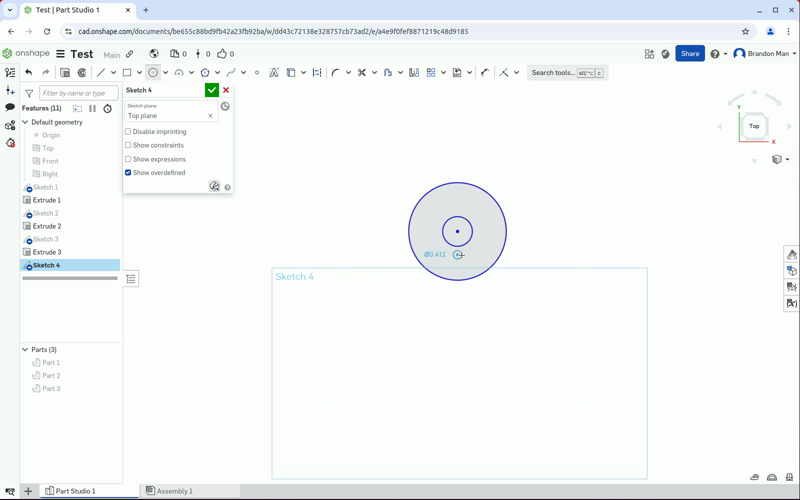
scroll(6)
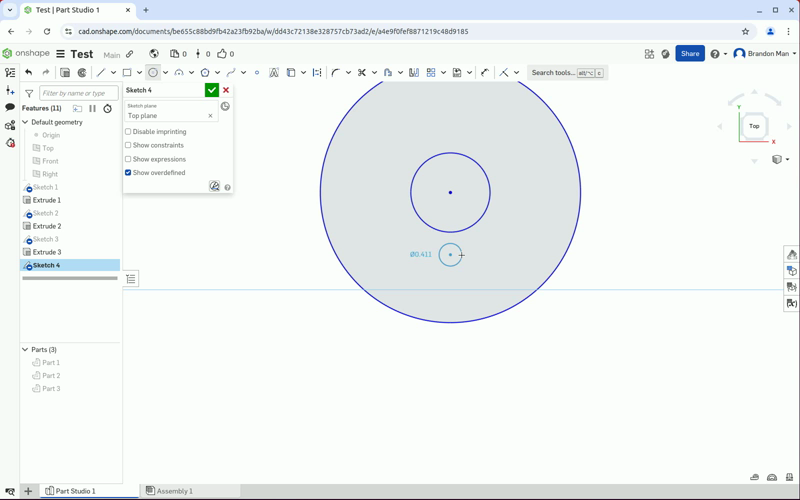
click(461, 254)
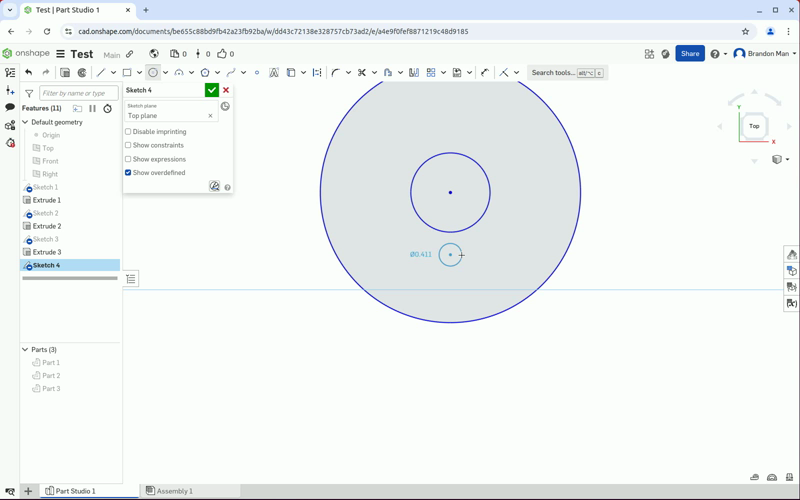
scroll(-6)
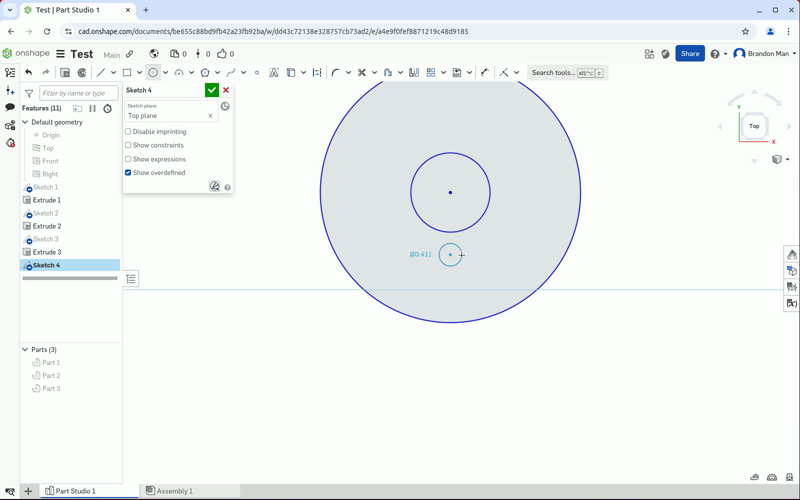
scroll(-6)
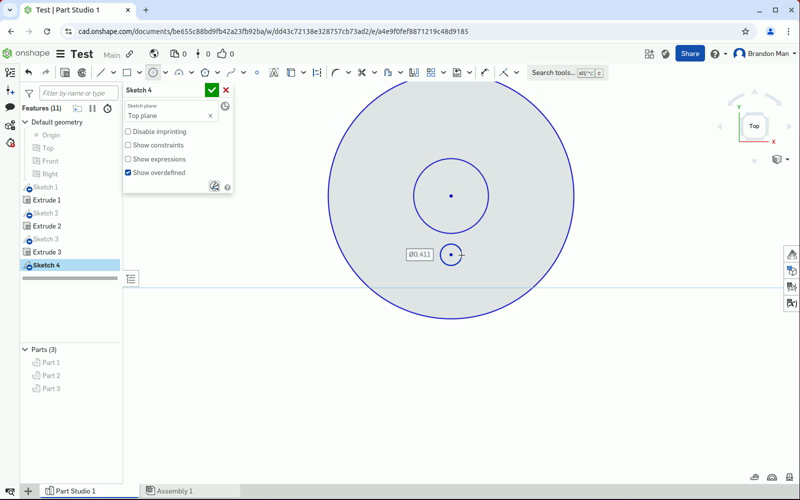
scroll(-6)
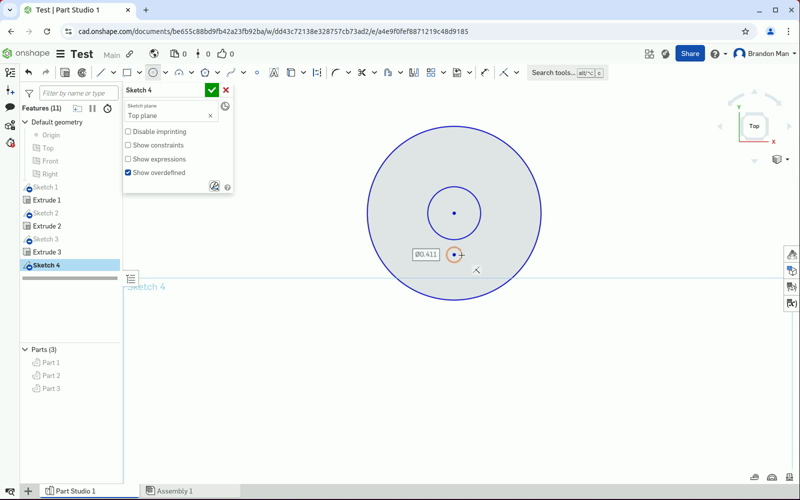
scroll(-6)
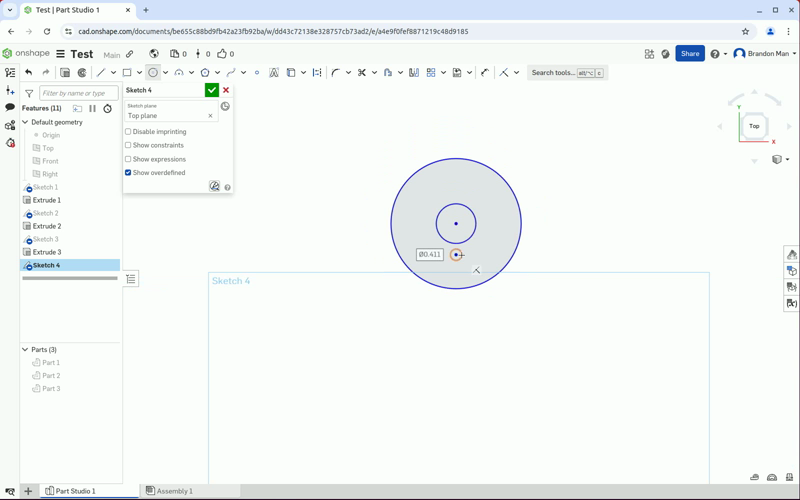
scroll(-6)
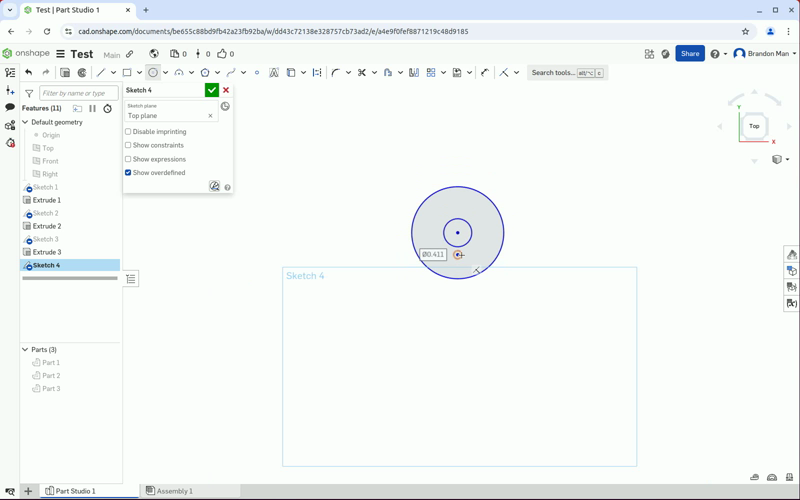
scroll(-6)
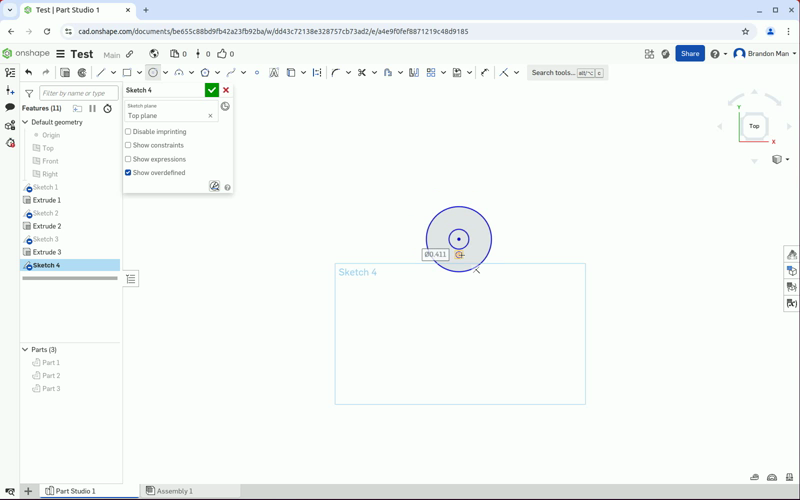
scroll(-6)
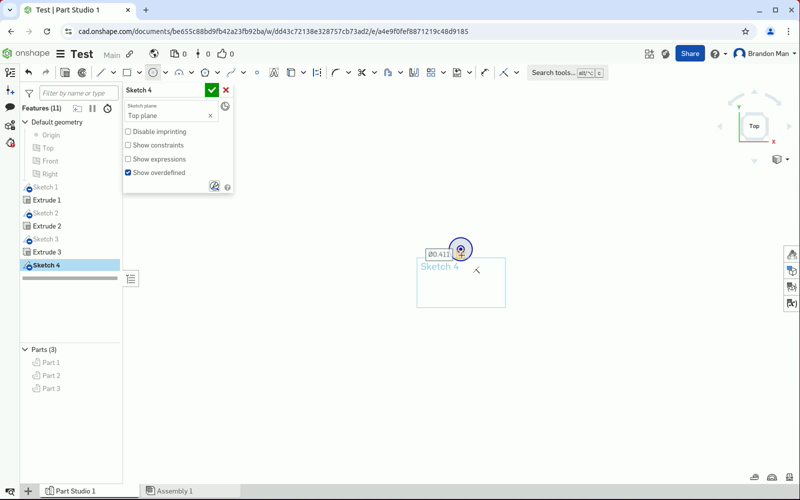
key(esc)
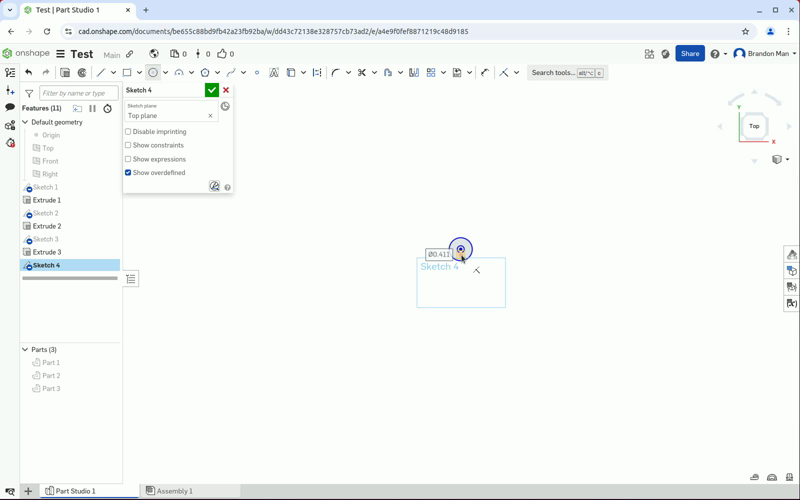
mouse_move(456, 241)
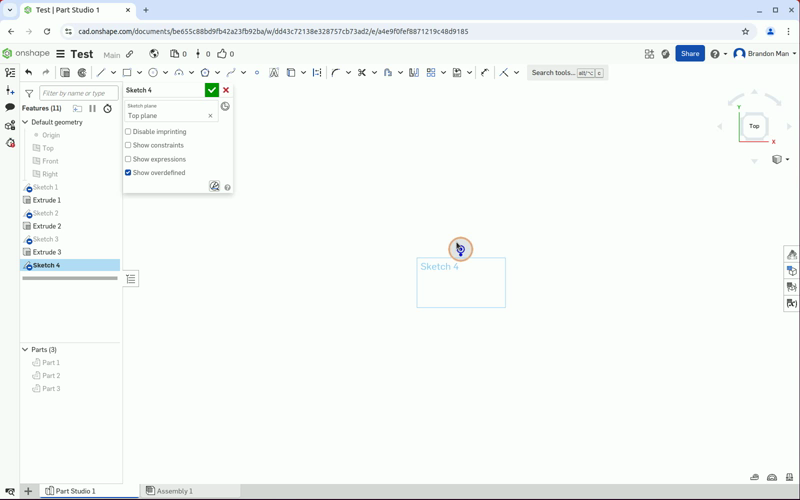
scroll(6)
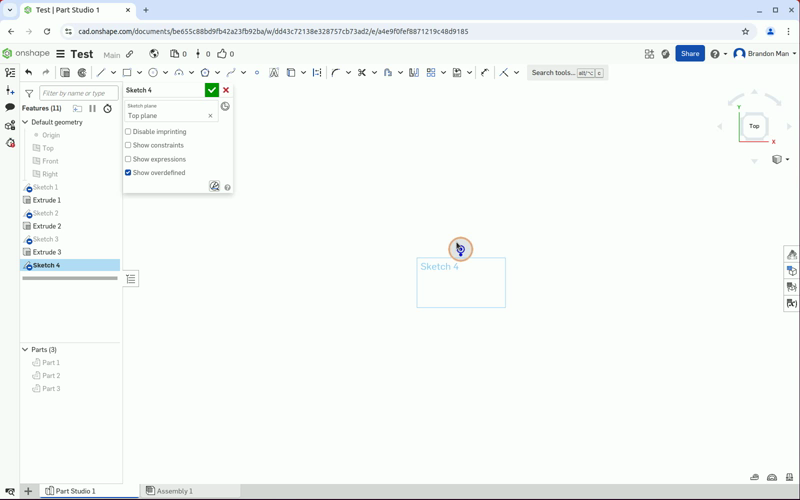
scroll(6)
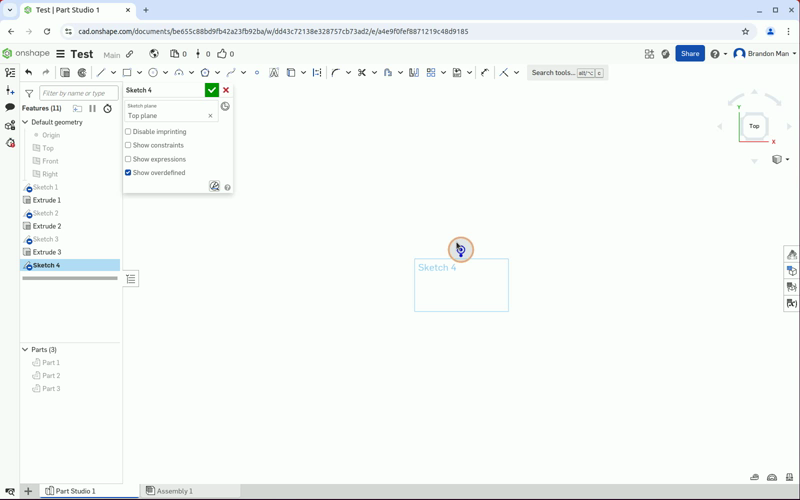
scroll(6)
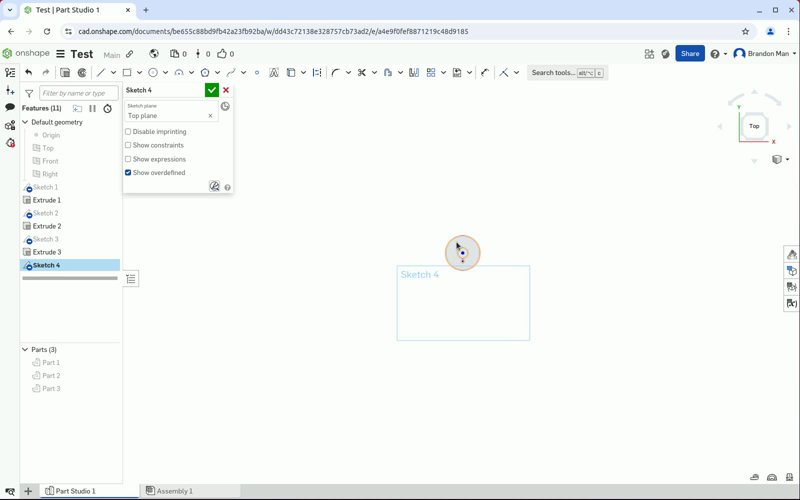
scroll(6)
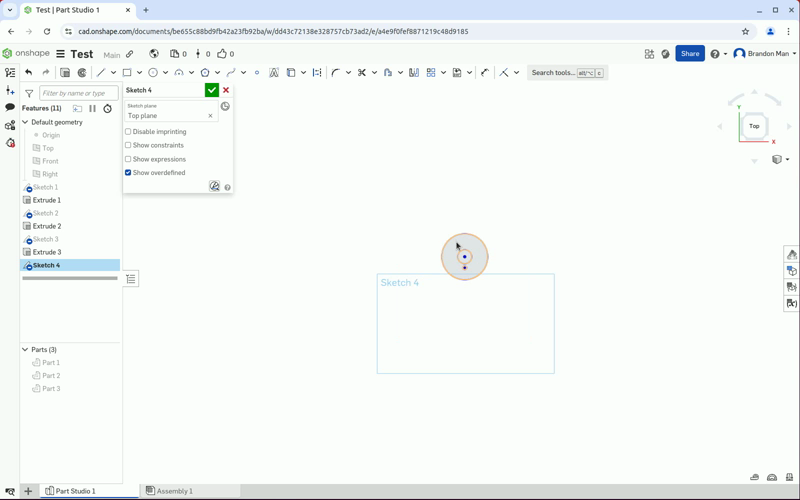
scroll(6)
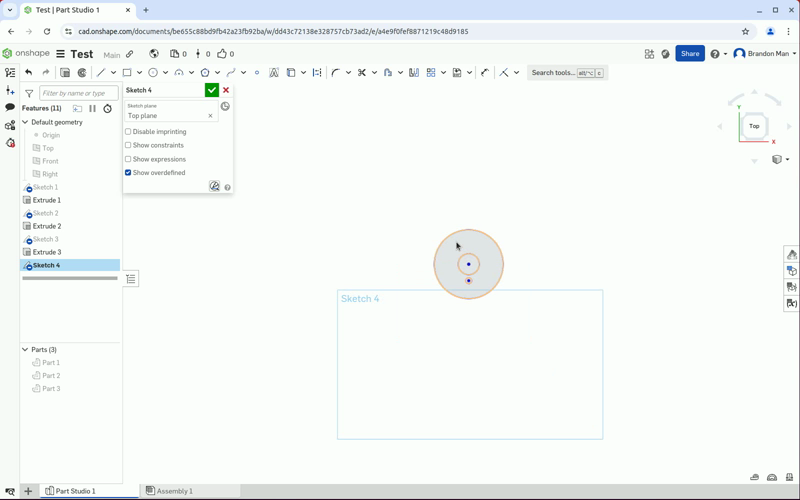
scroll(6)
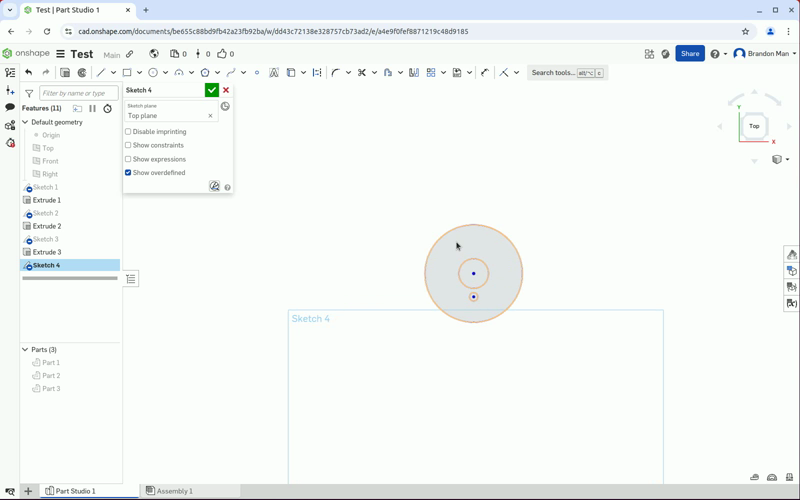
scroll(6)
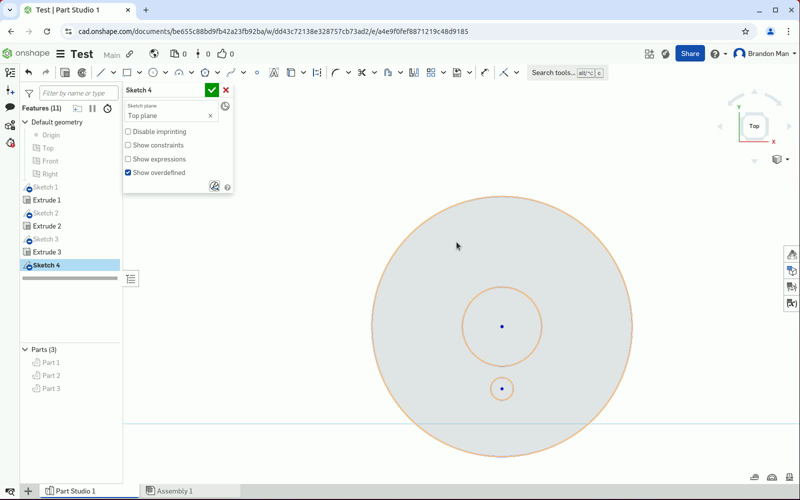
click(456, 241)
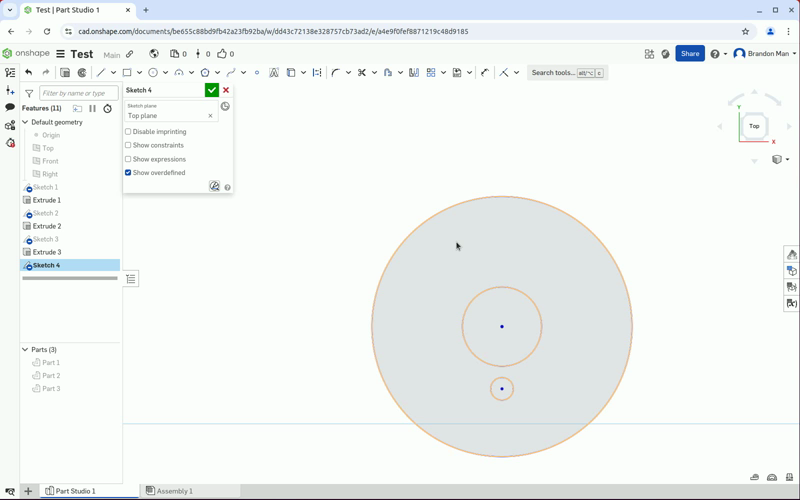
scroll(-6)
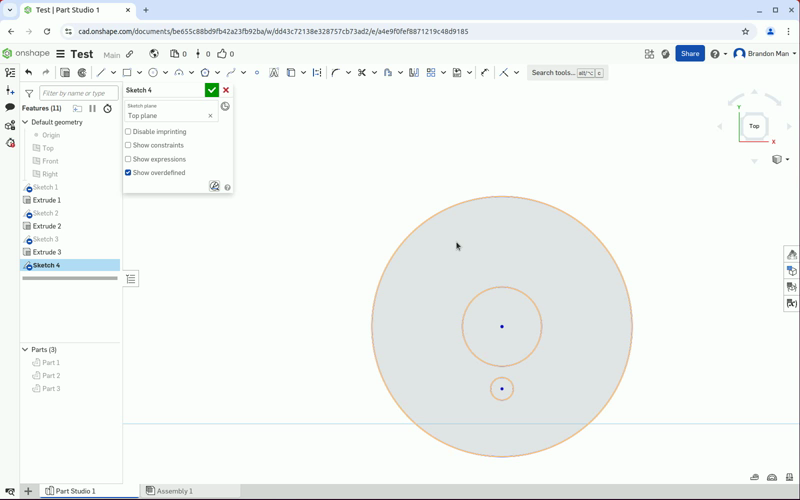
scroll(-6)
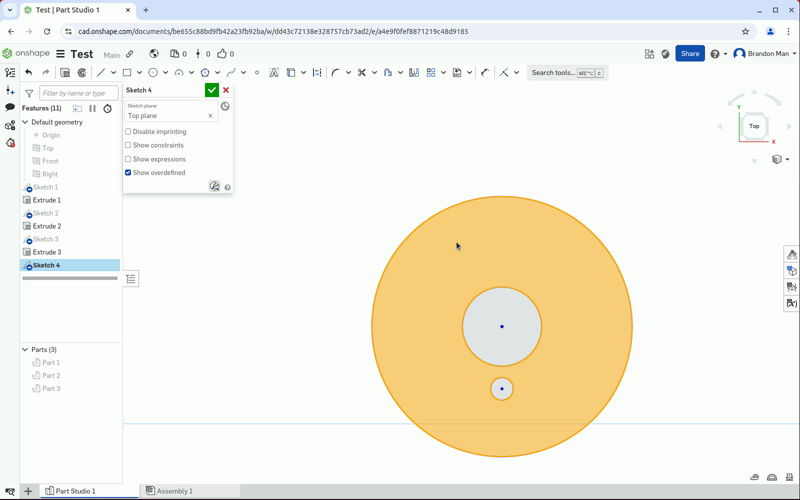
scroll(-6)
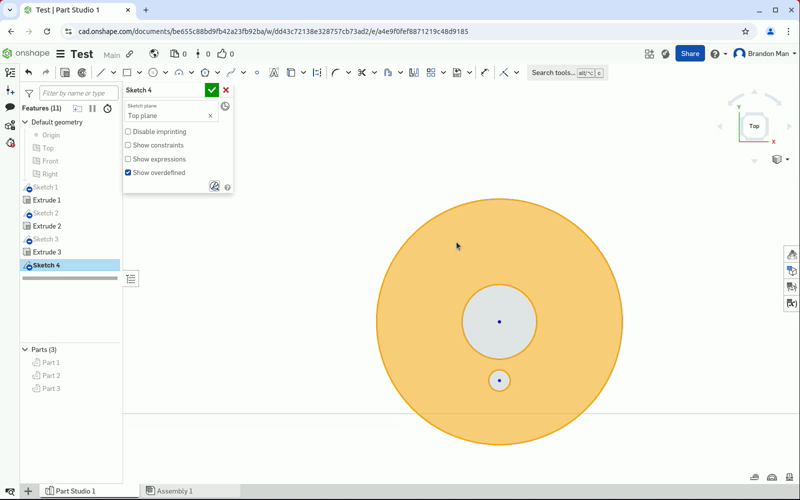
scroll(-6)
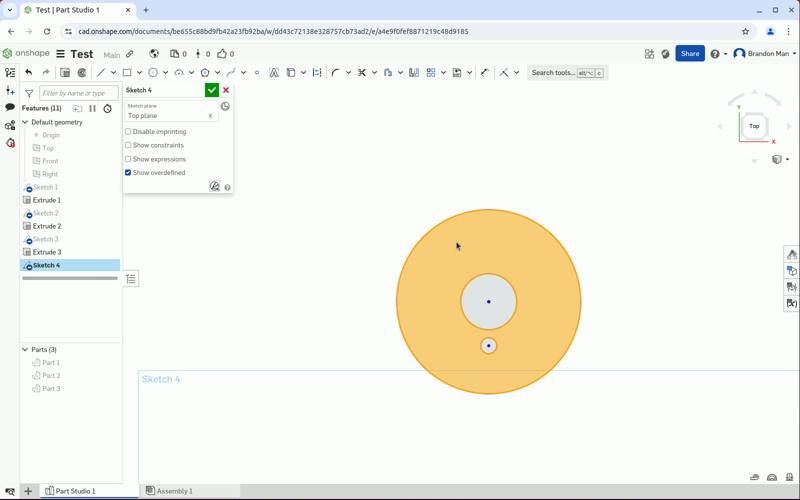
scroll(-6)
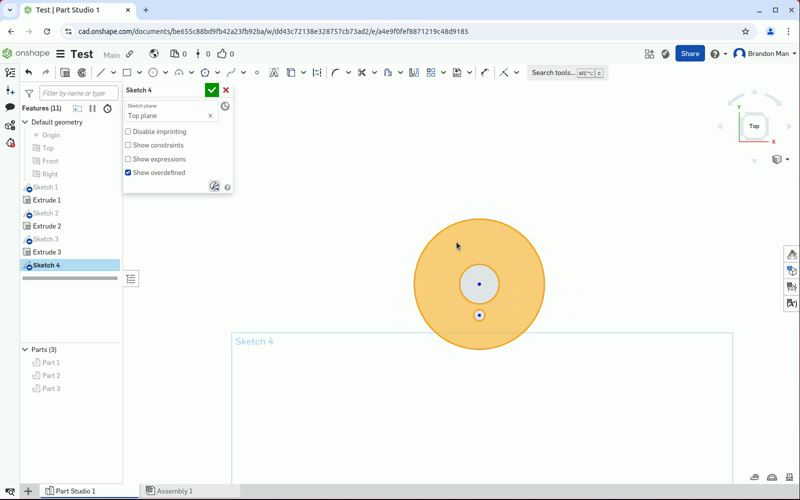
scroll(-6)
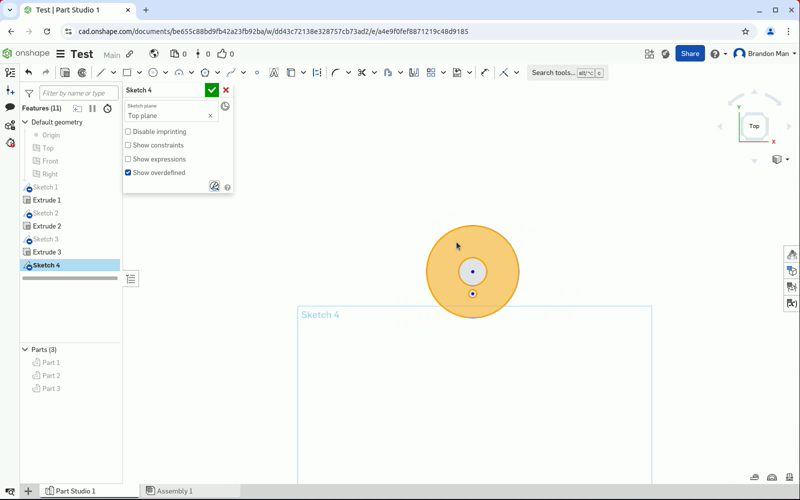
scroll(-6)
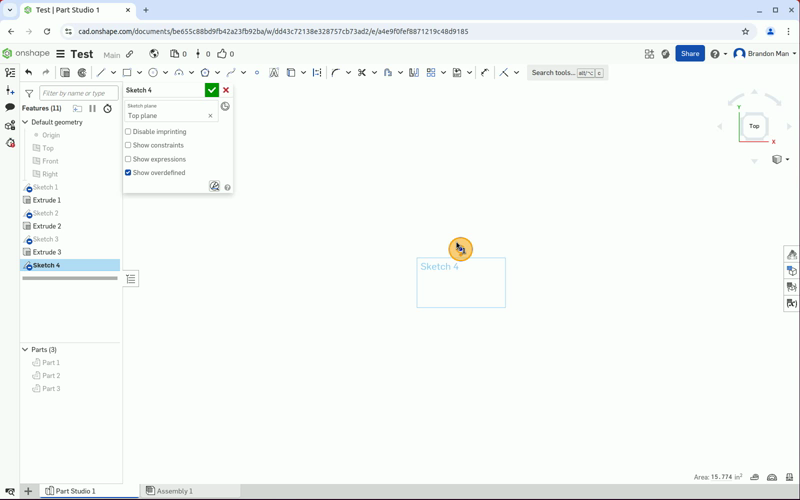
mouse_move(73, 352)
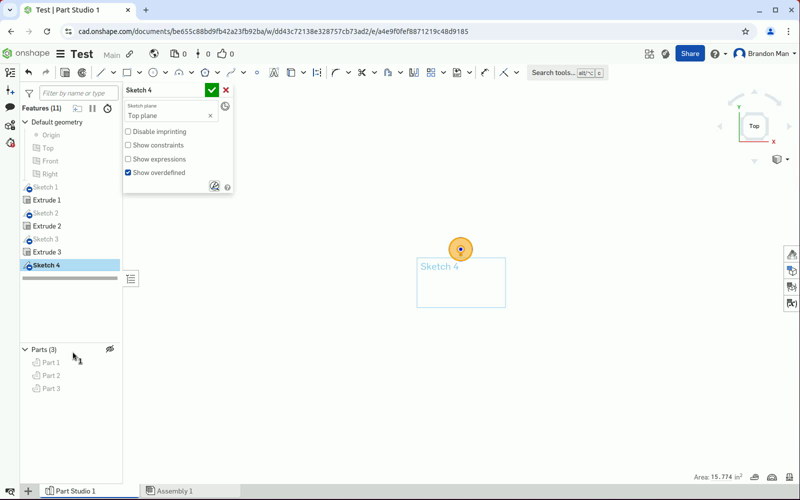
key(shift+y)
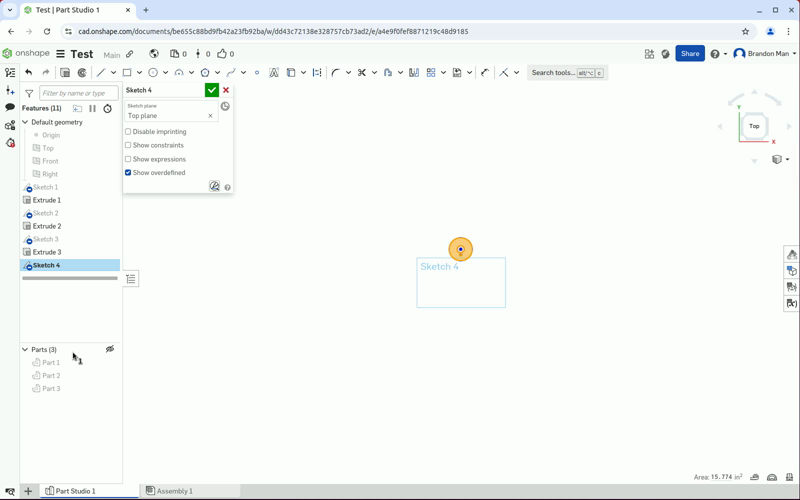
key(shift+e)
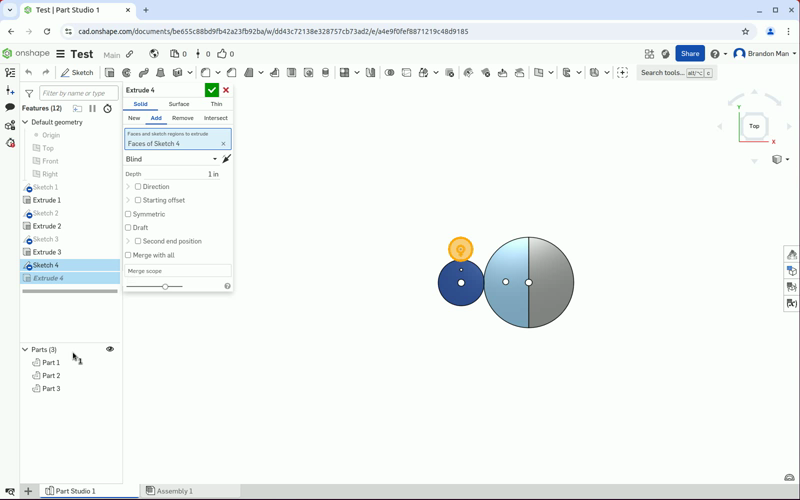
mouse_move(143, 106)
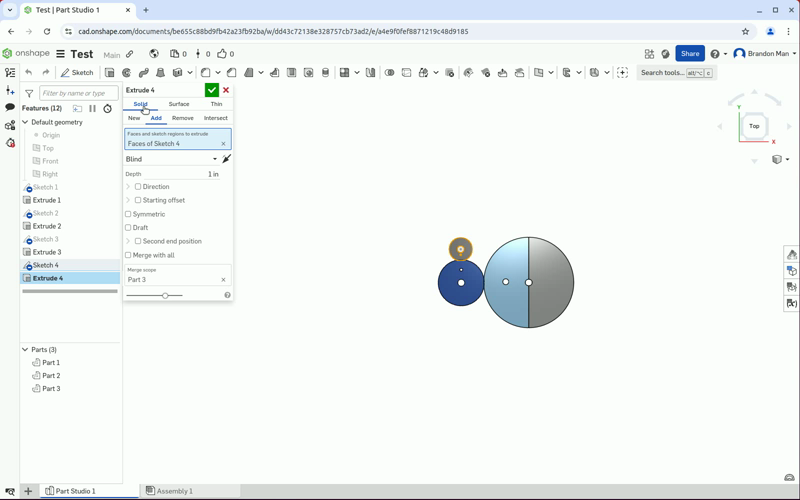
click(143, 106)
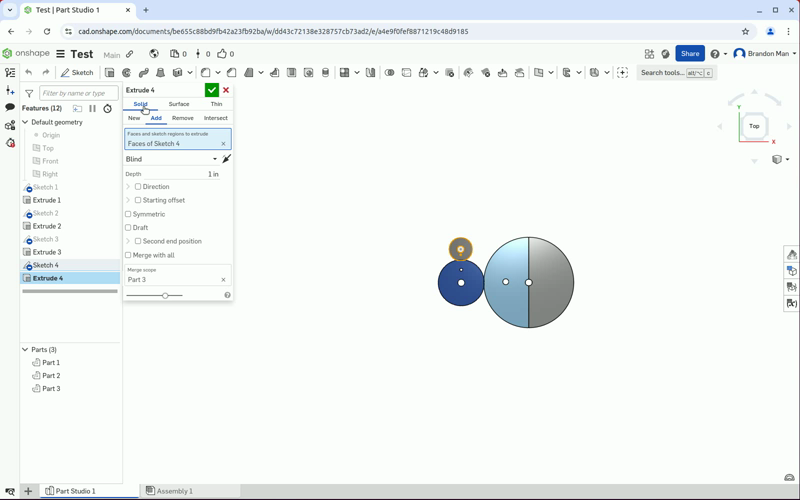
mouse_move(137, 120)
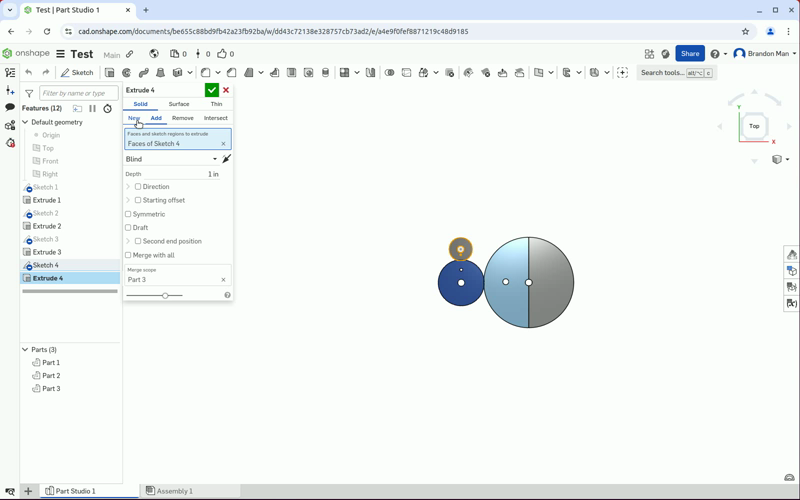
click(137, 120)
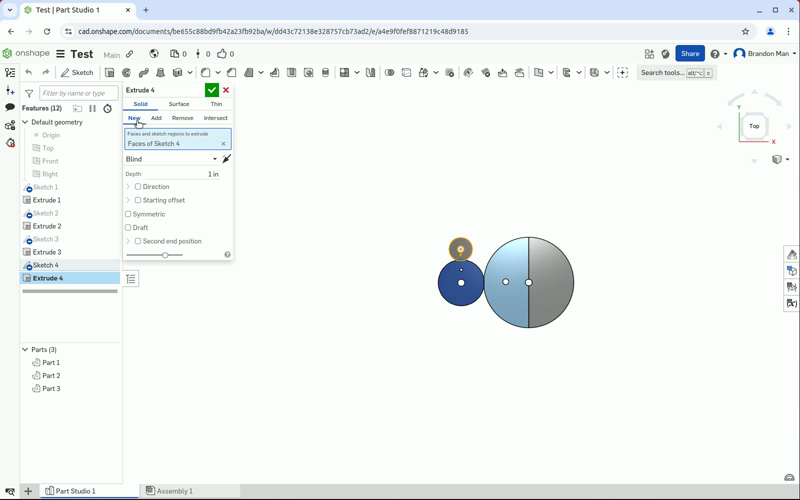
key(tab, 4)
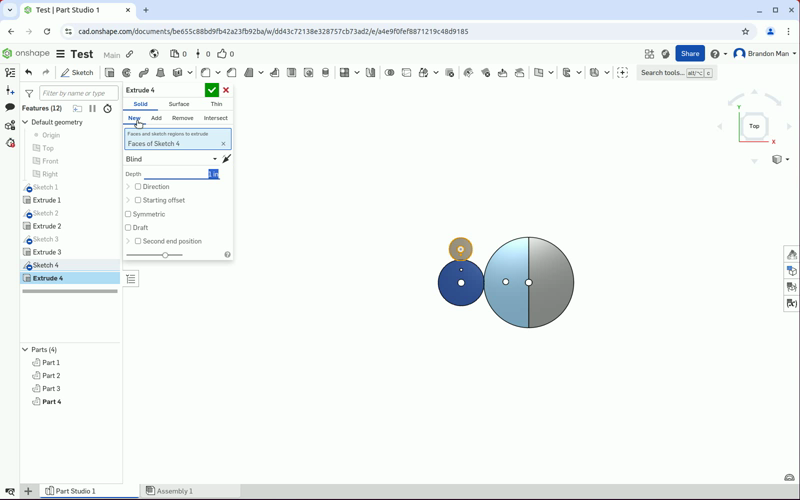
text(3.129)
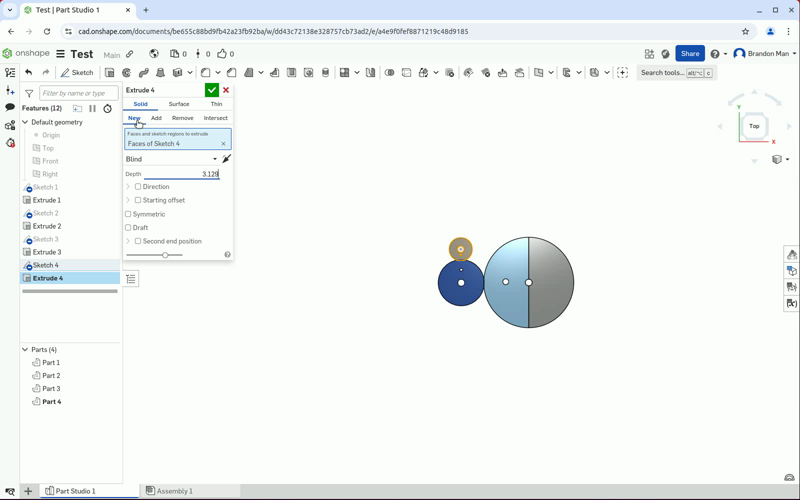
key(enter)
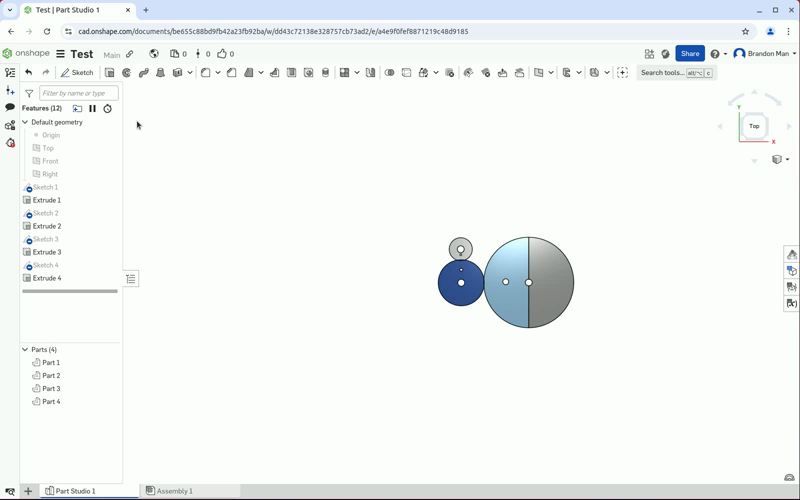
key(shift+h)
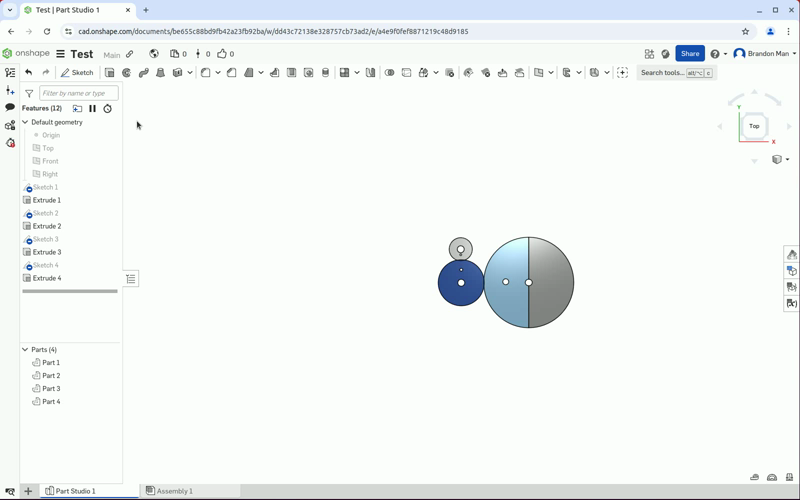
key(shift+h)
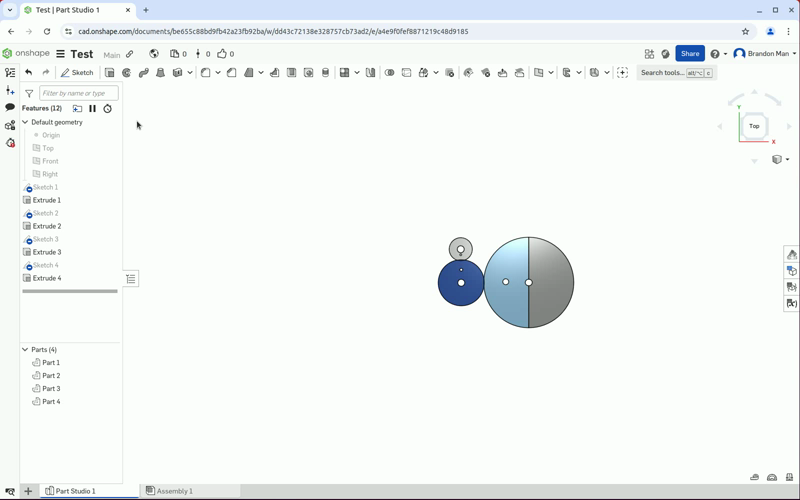
mouse_move(73, 189)
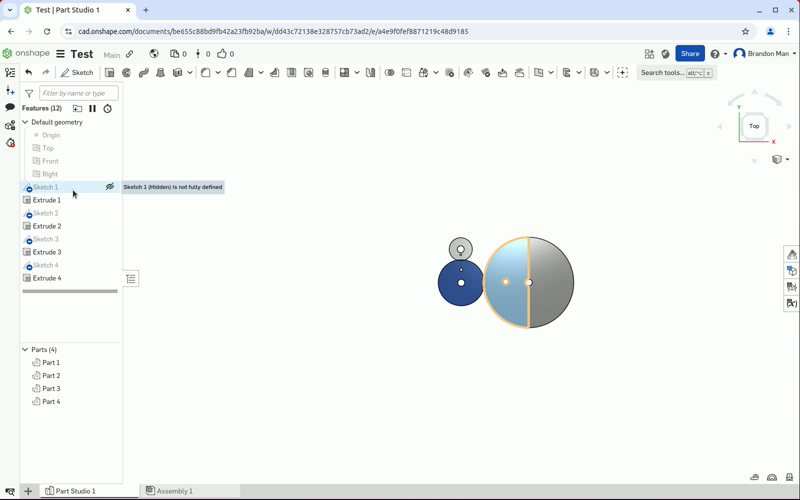
click(73, 189)
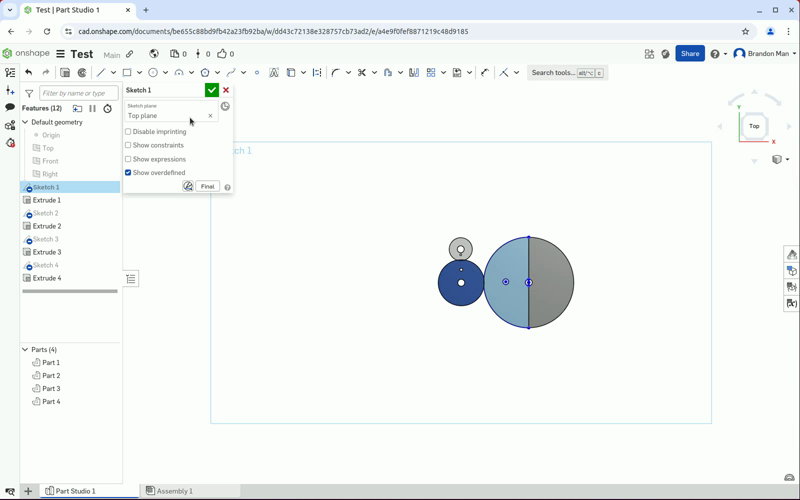
mouse_move(229, 92)
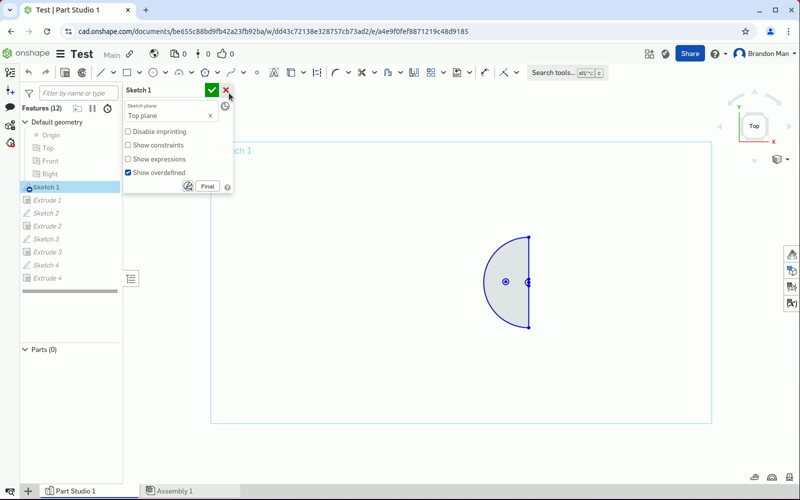
click(229, 92)
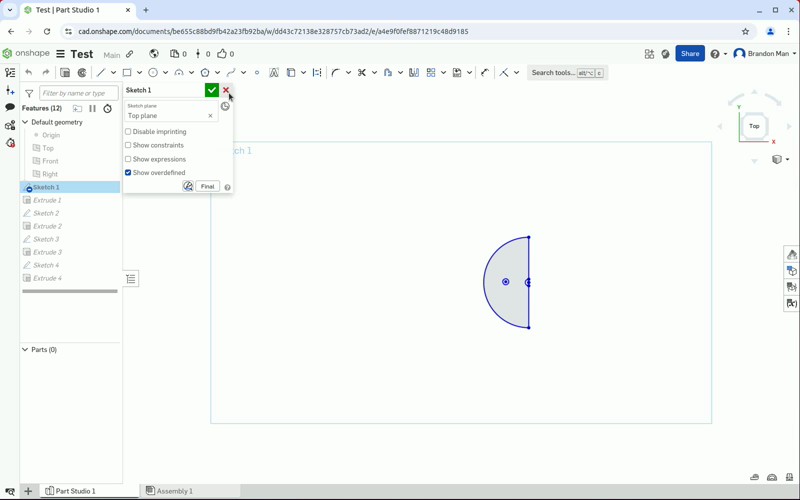
key(shift+s)
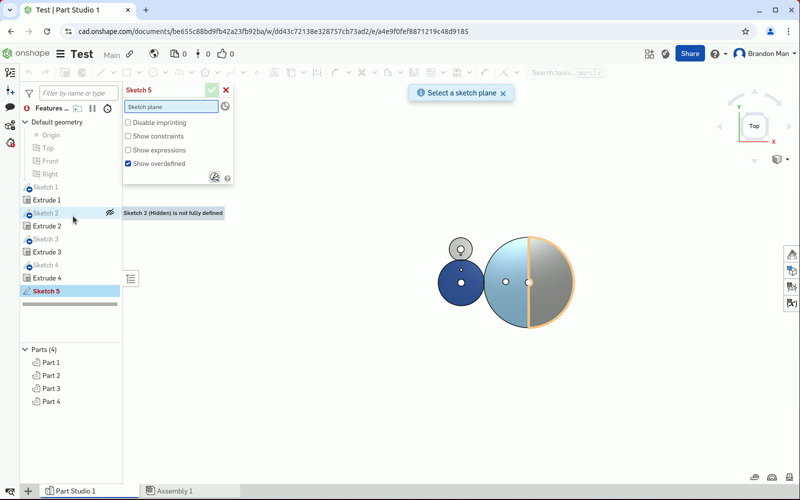
scroll(3)
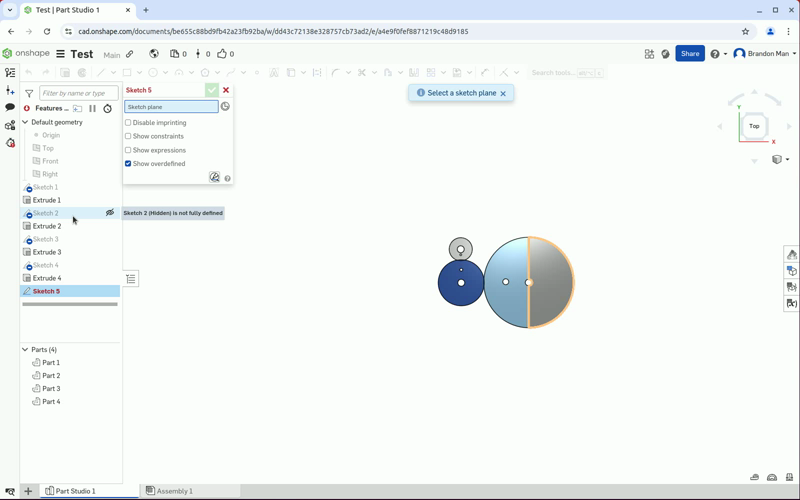
mouse_move(73, 150)
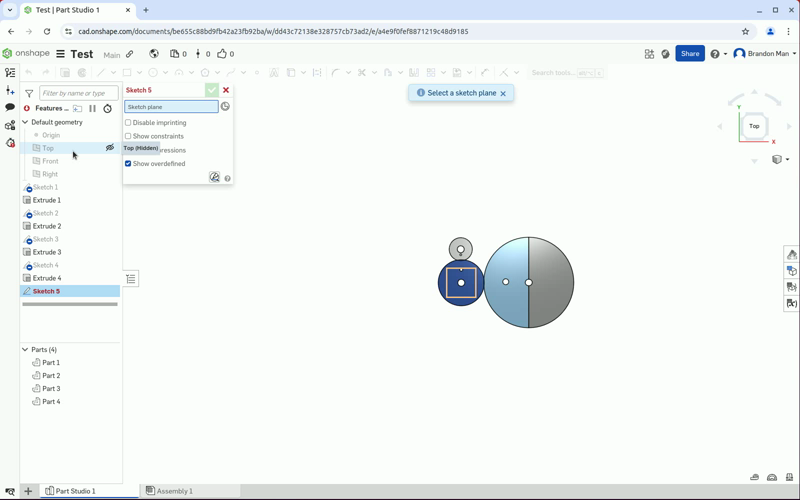
click(73, 150)
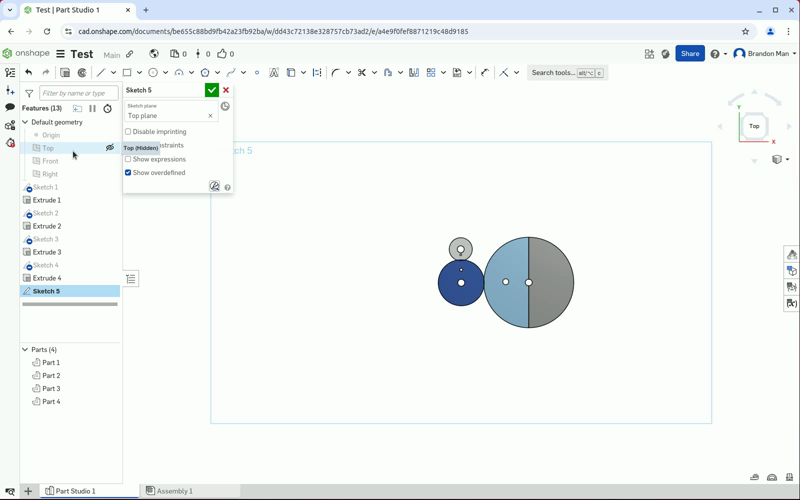
mouse_move(73, 352)
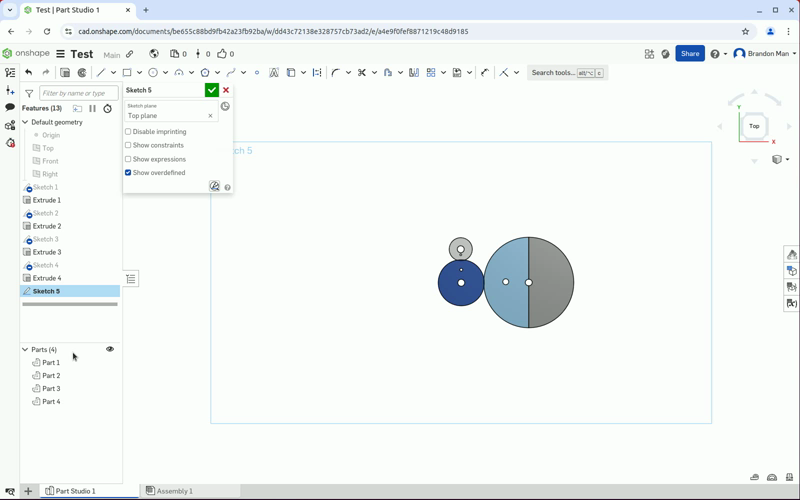
key(y)
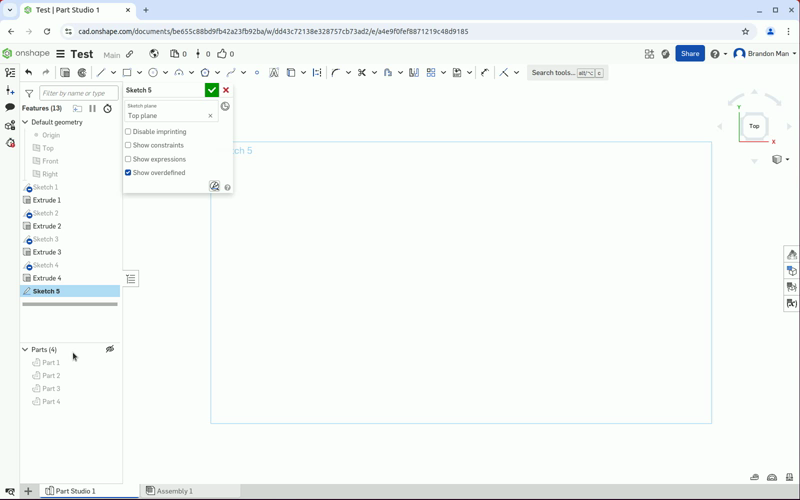
key(l)
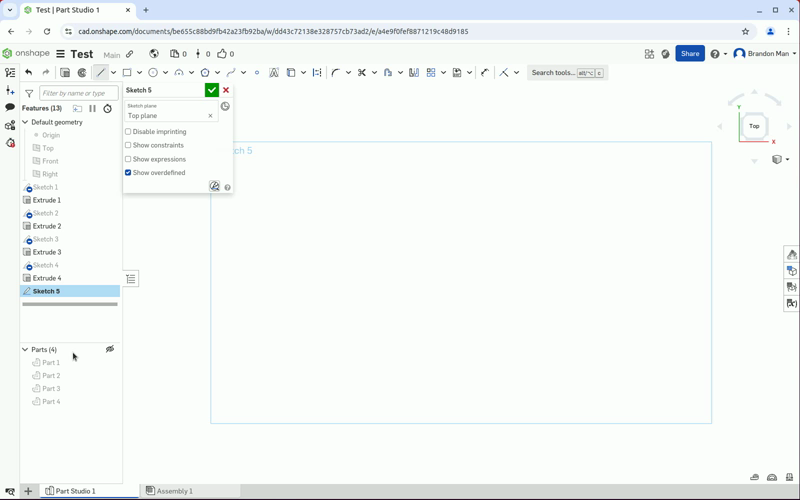
key_down(shift)
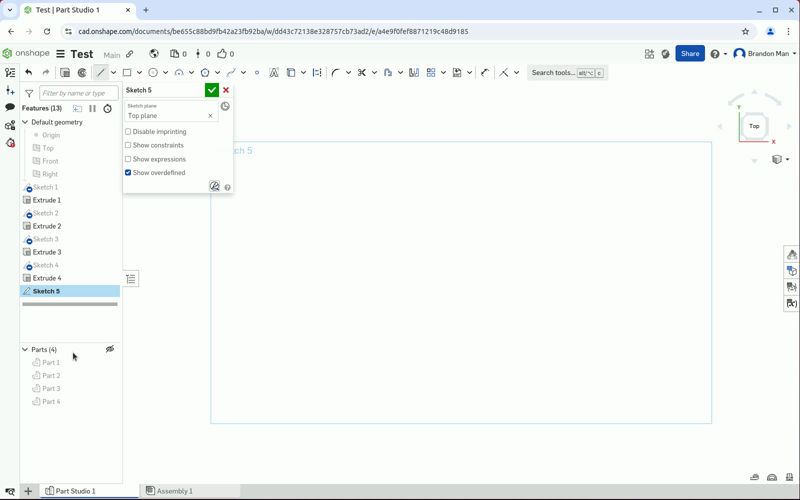
mouse_move(438, 327)
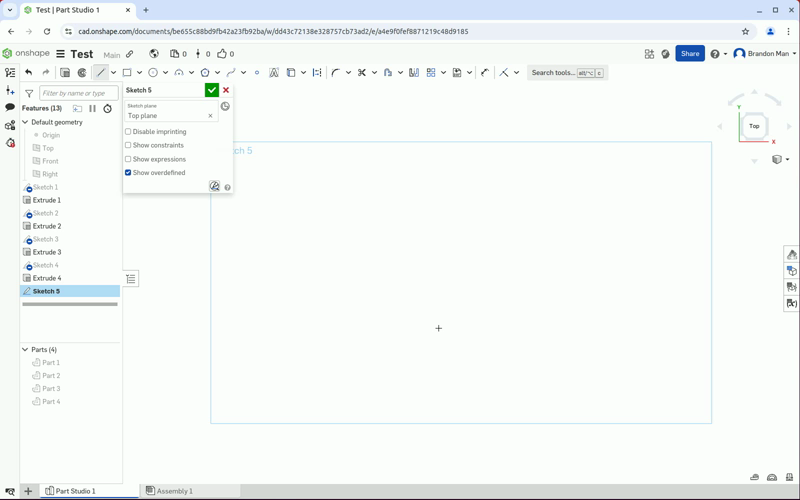
click(438, 327)
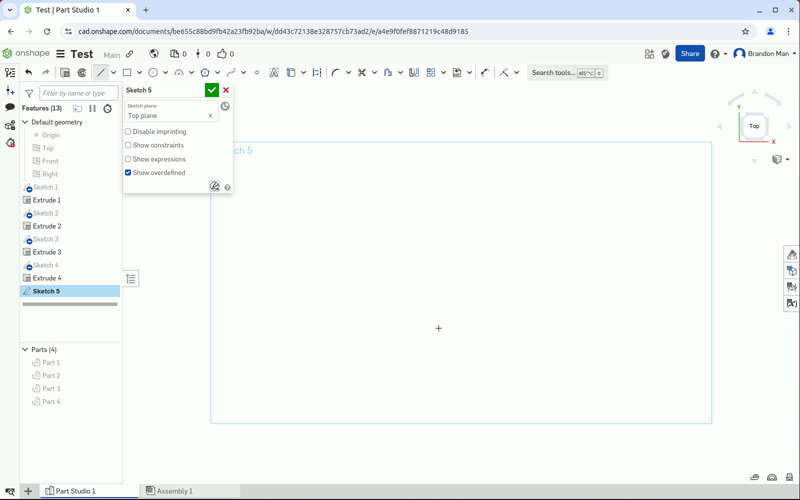
key_up(shift)
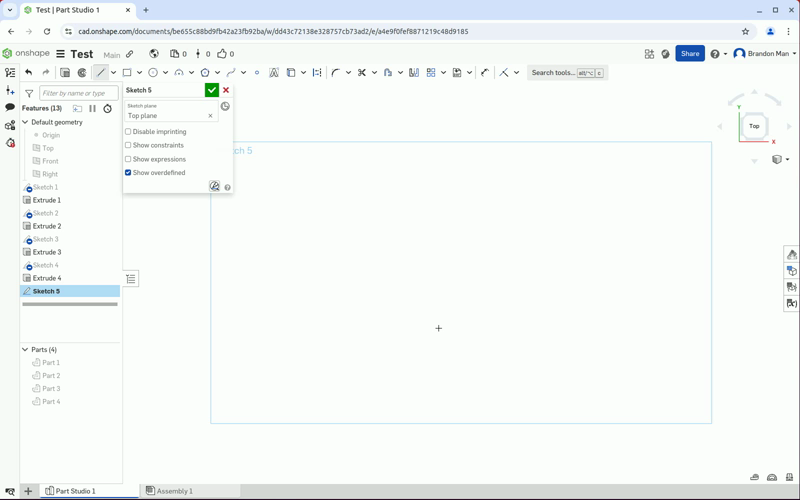
key_down(shift)
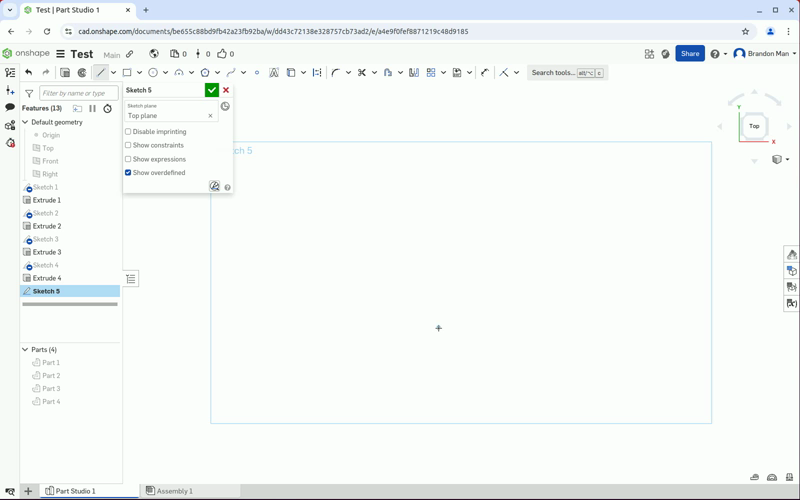
mouse_move(573, 327)
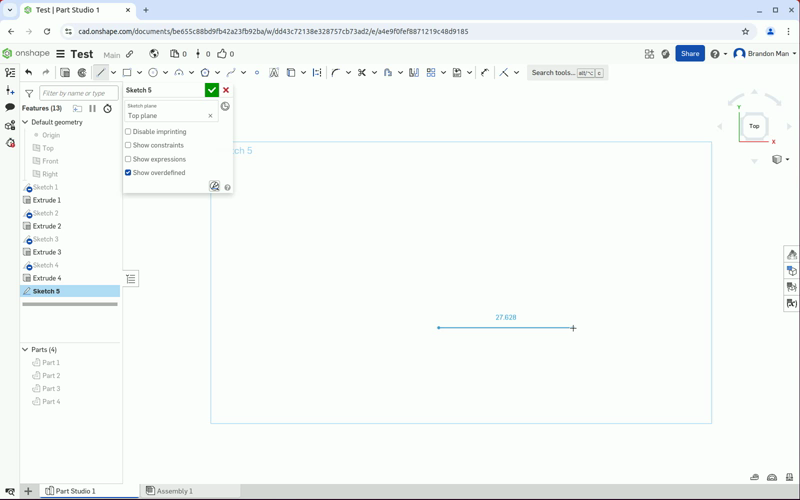
click(573, 327)
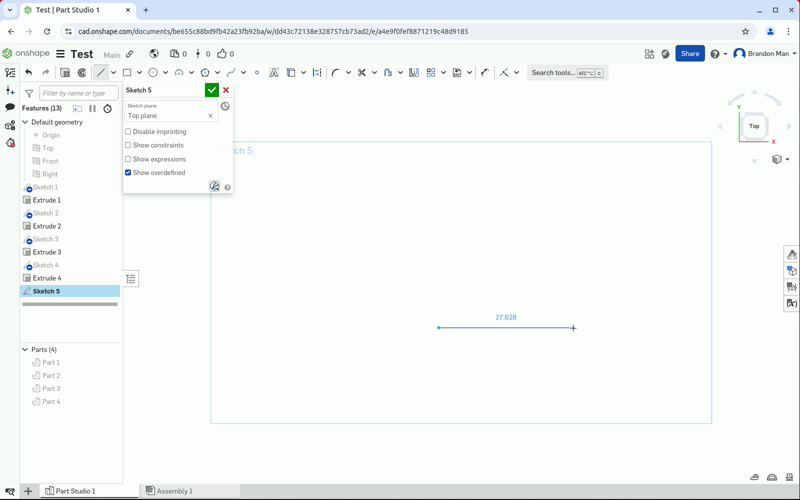
key_up(shift)
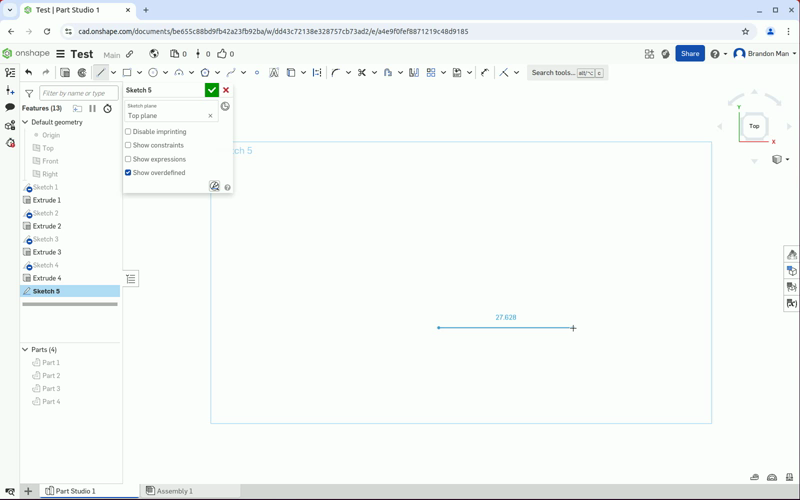
key_down(shift)
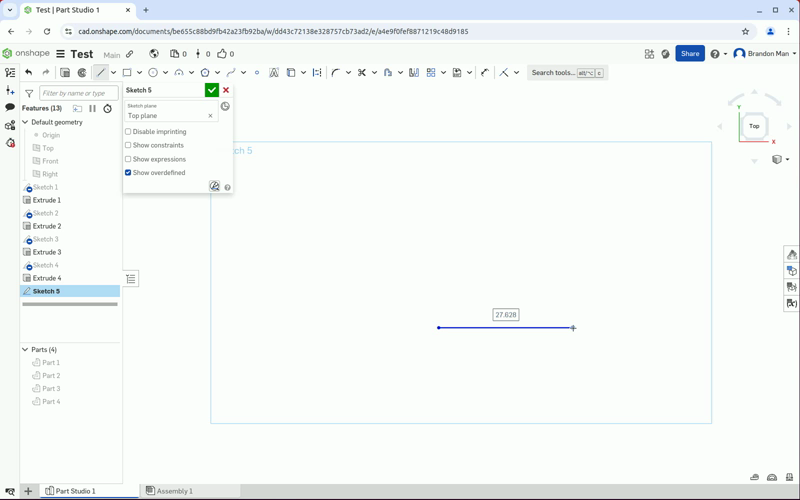
mouse_move(573, 238)
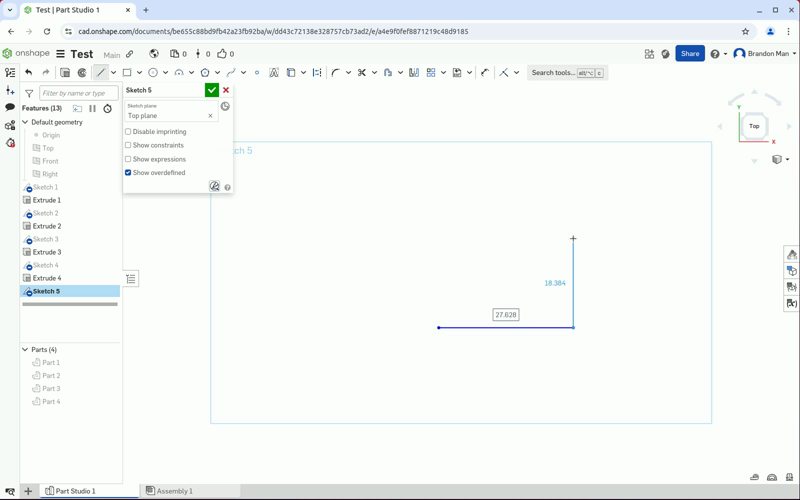
click(573, 238)
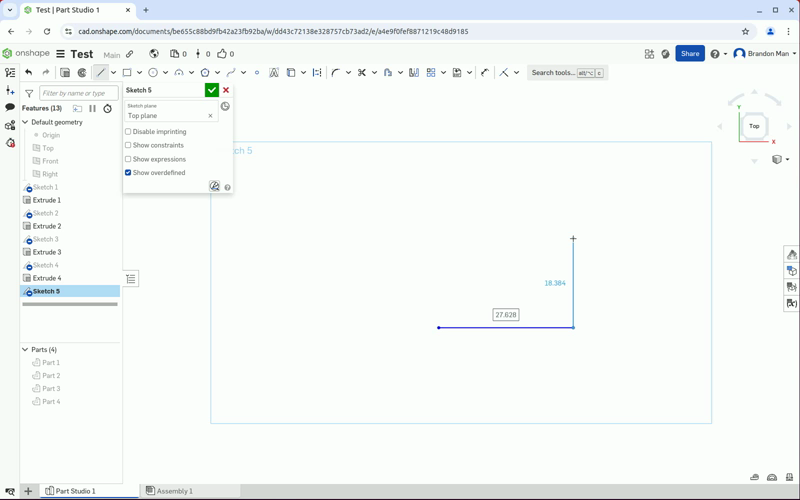
key_up(shift)
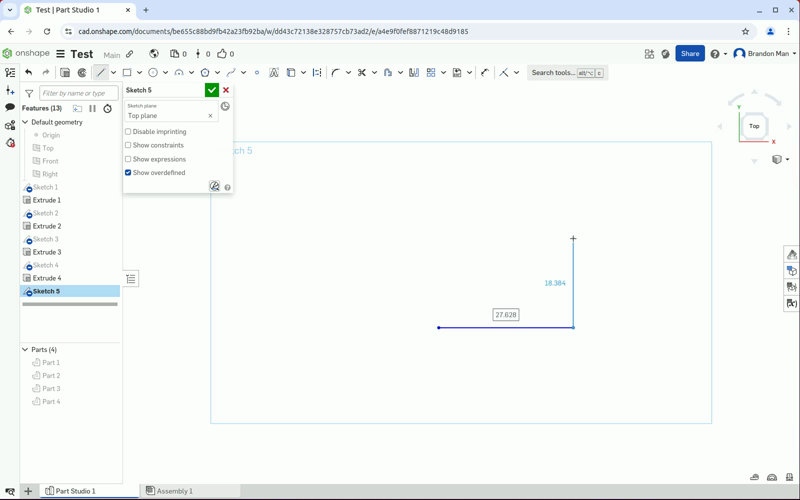
key_down(shift)
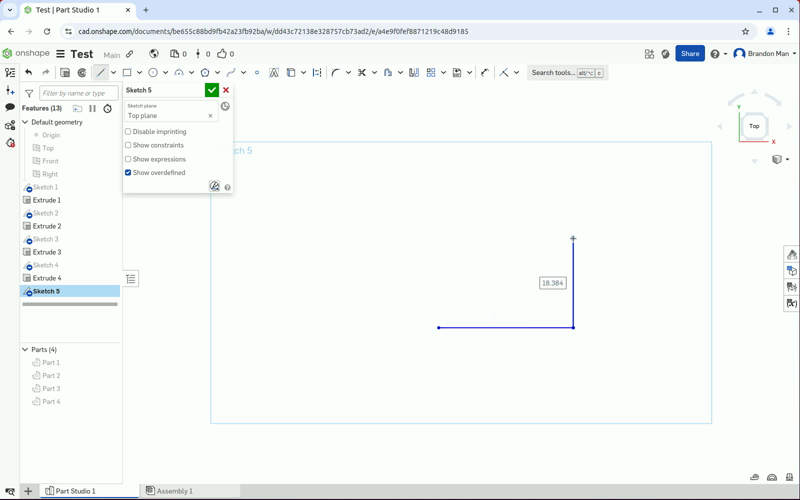
mouse_move(438, 238)
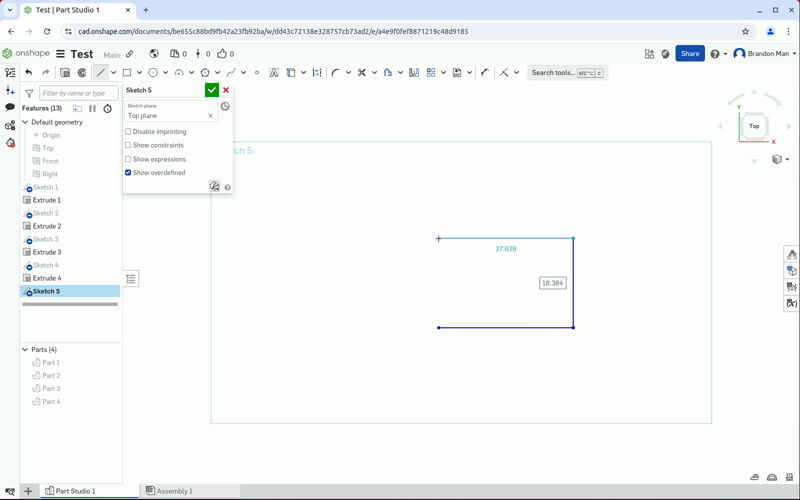
click(438, 238)
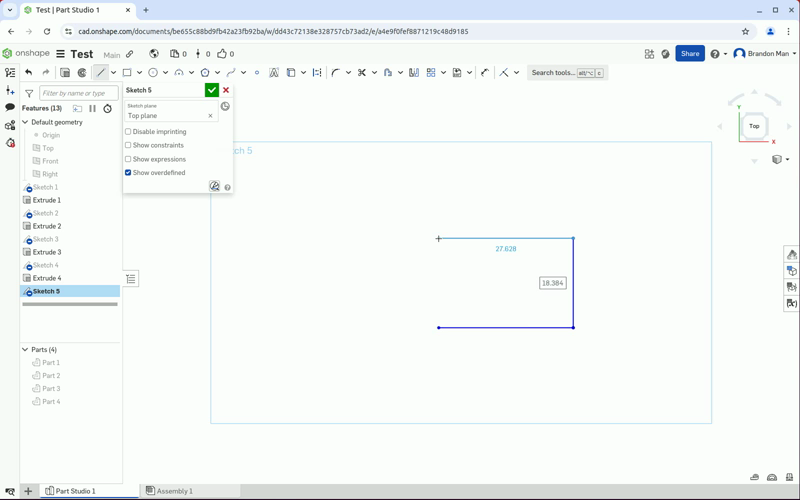
key_up(shift)
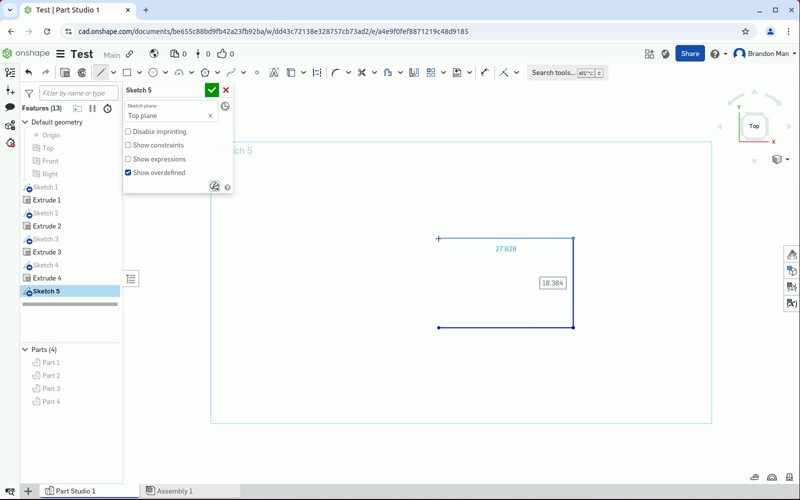
key_down(shift)
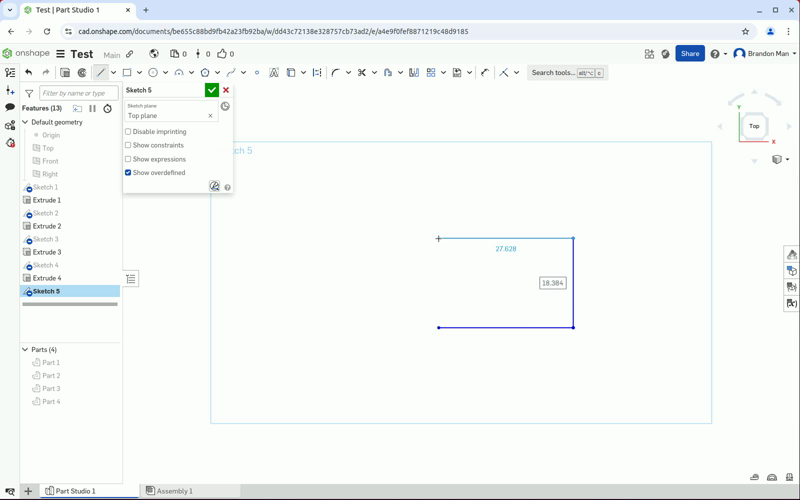
mouse_move(438, 327)
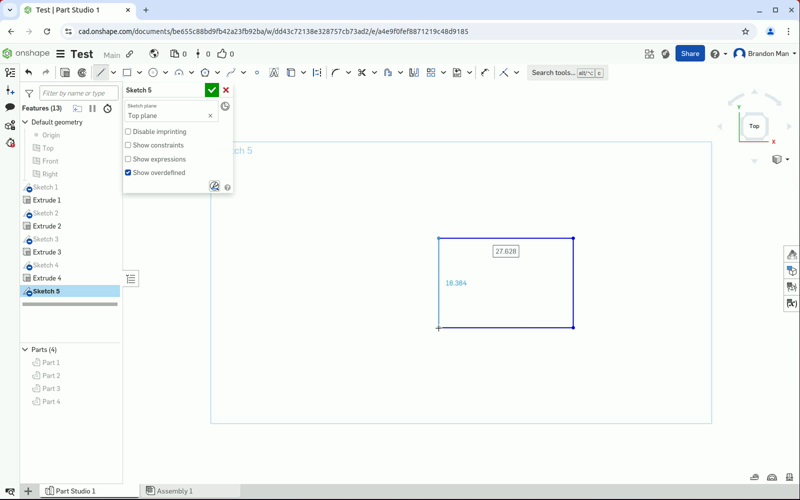
key_up(shift)
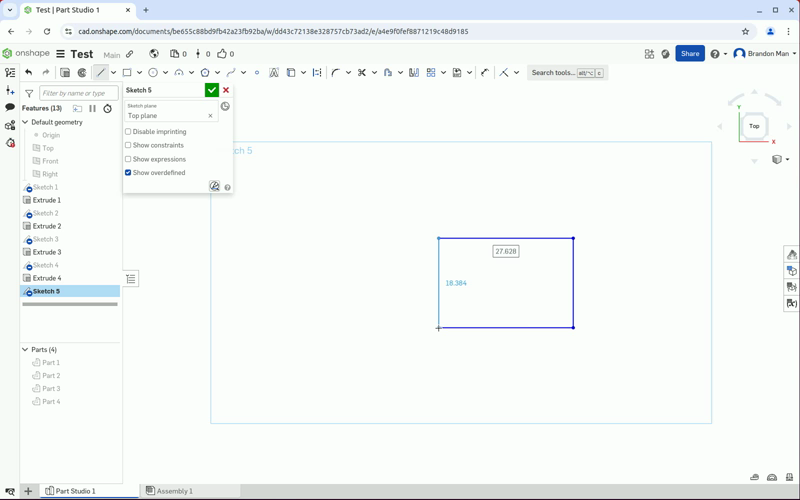
click(438, 327)
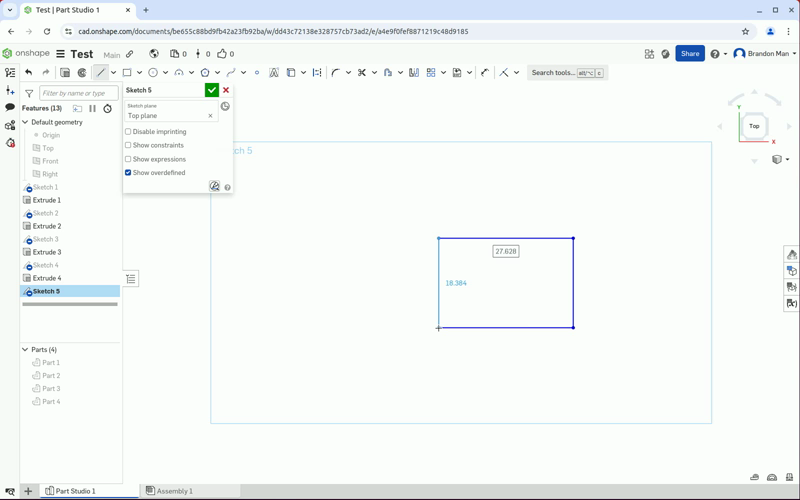
key(esc)
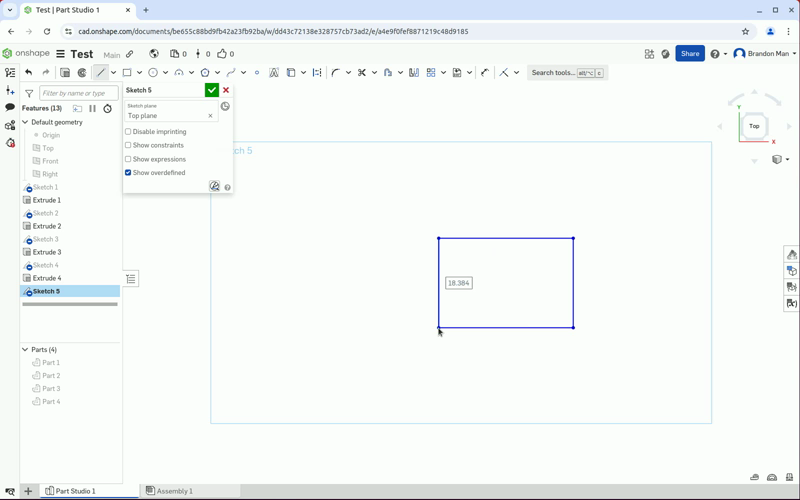
key(c)
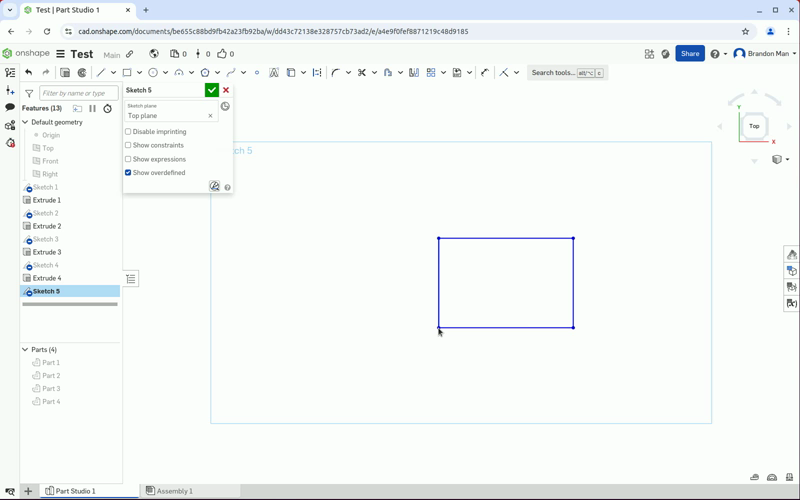
key_down(shift)
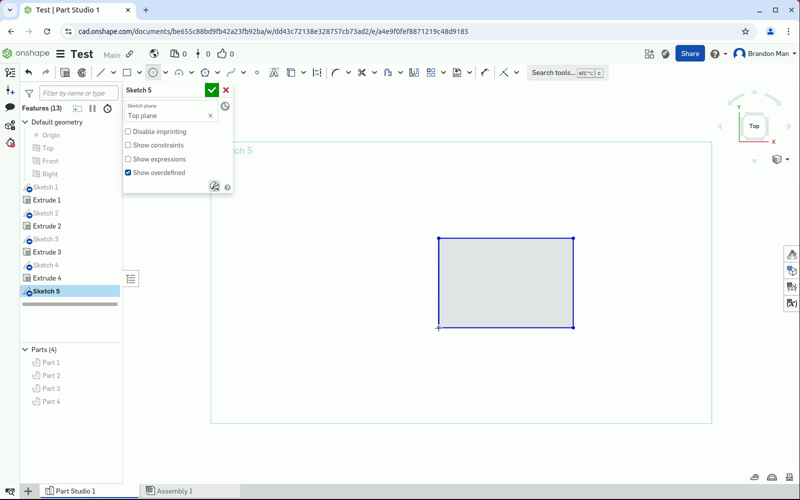
mouse_move(461, 282)
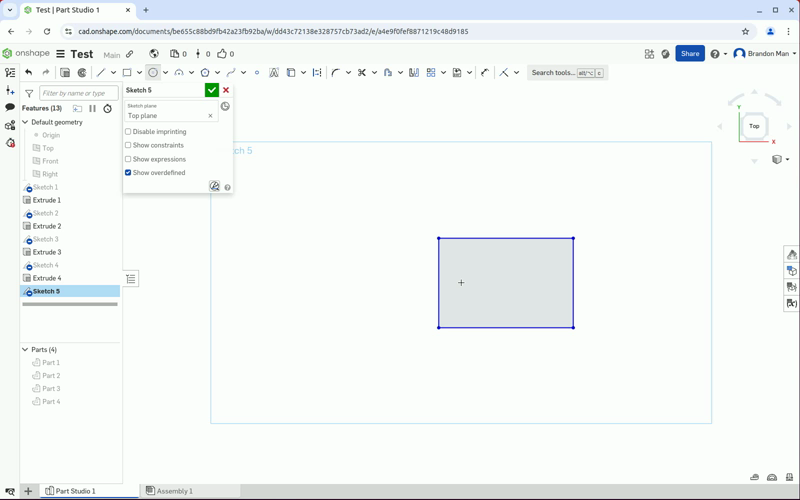
click(461, 282)
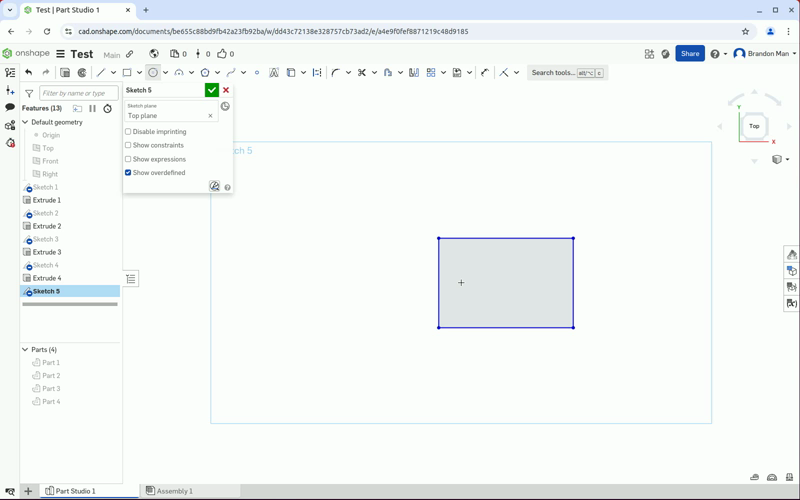
key_up(shift)
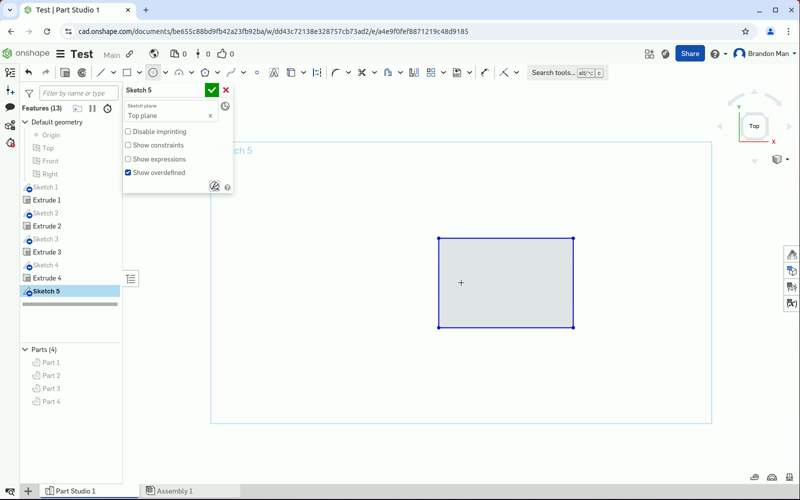
mouse_move(464, 282)
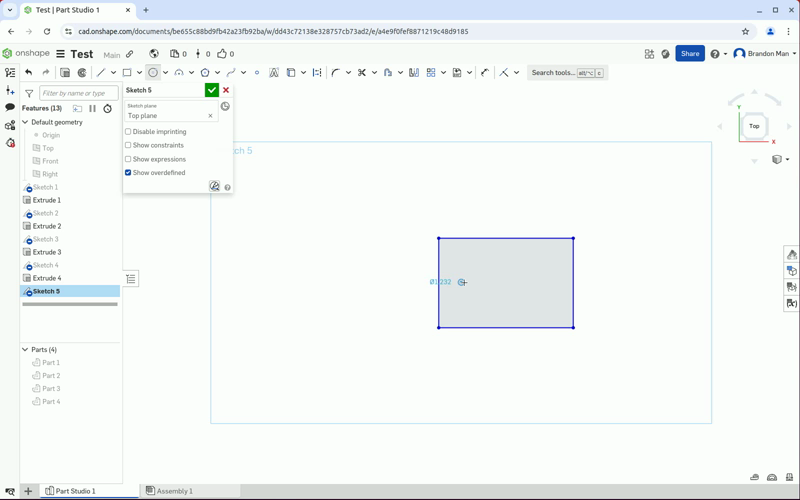
scroll(6)
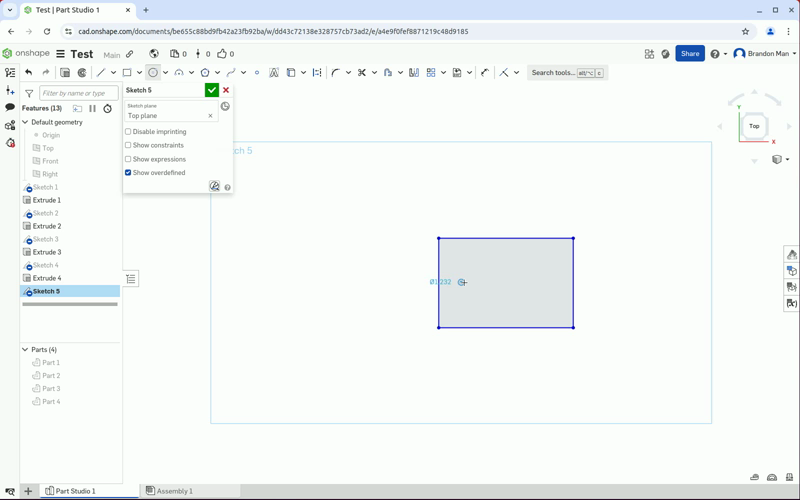
scroll(6)
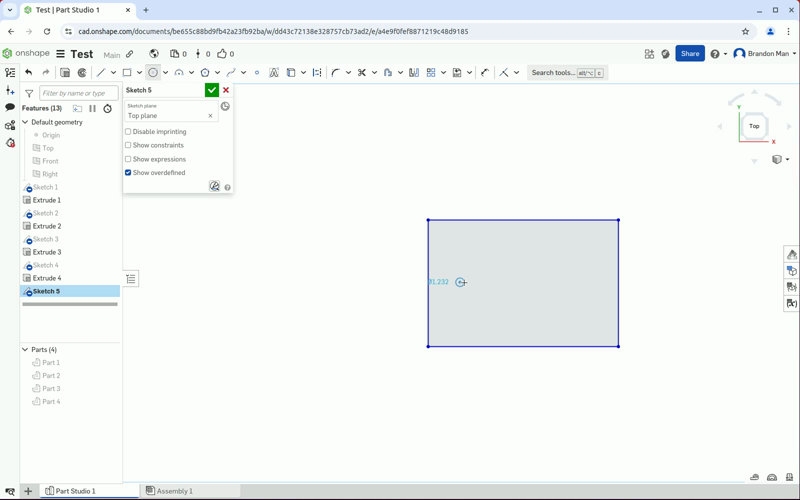
scroll(6)
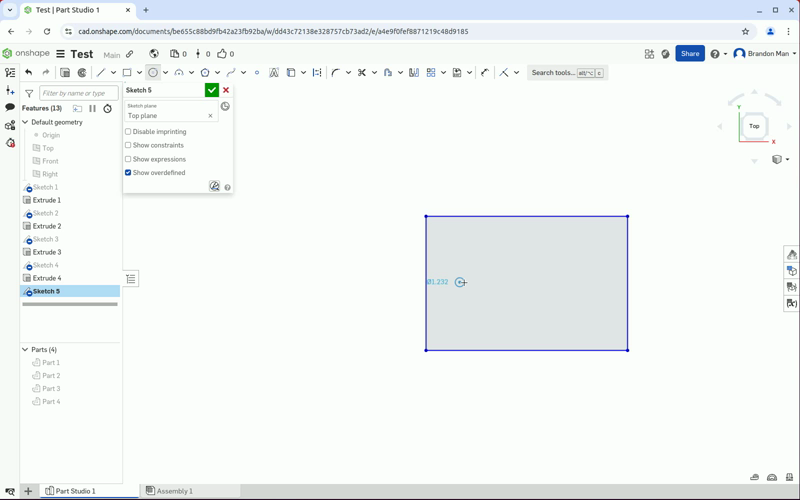
scroll(6)
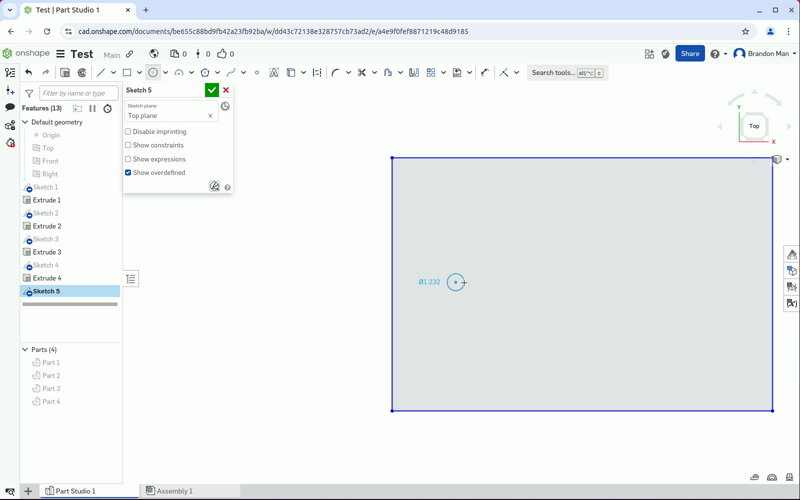
scroll(6)
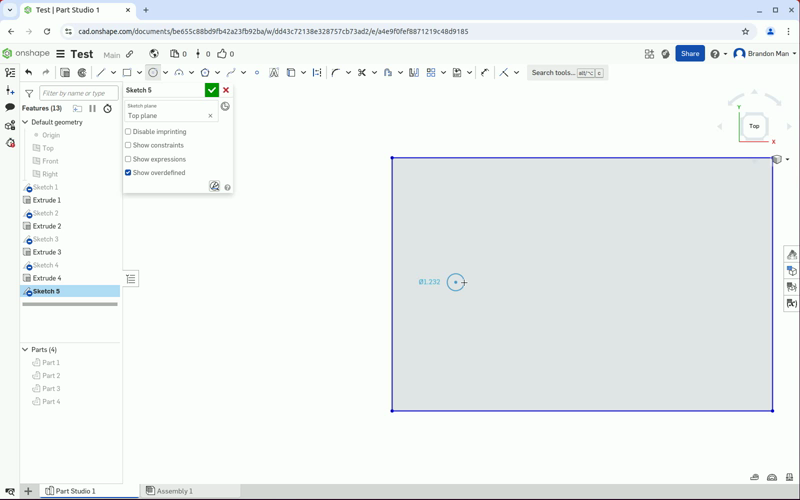
scroll(6)
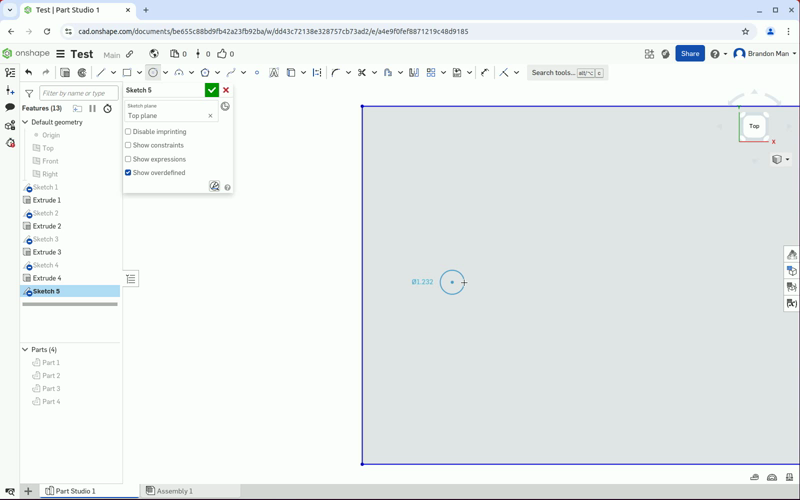
scroll(6)
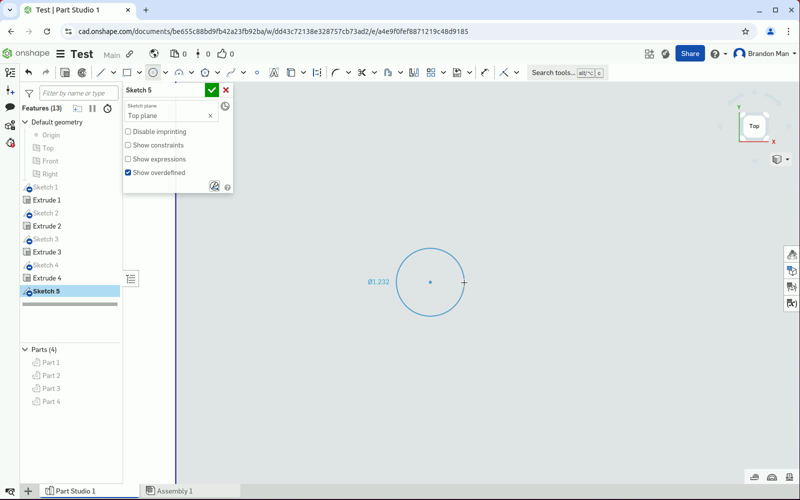
click(464, 282)
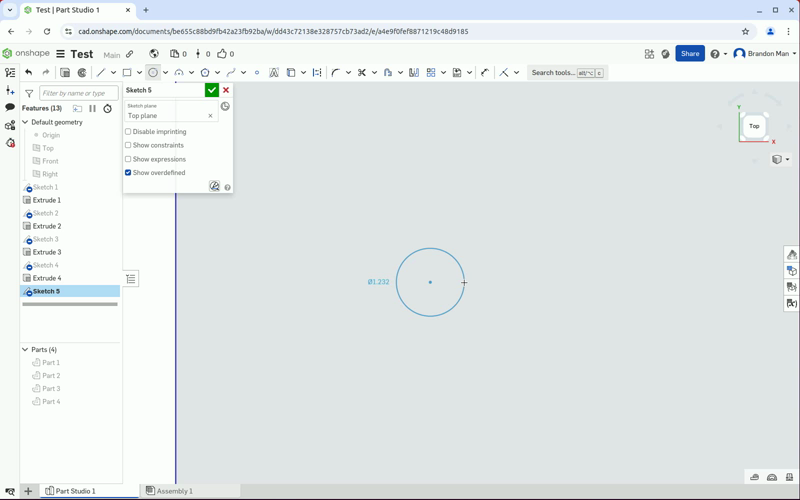
scroll(-6)
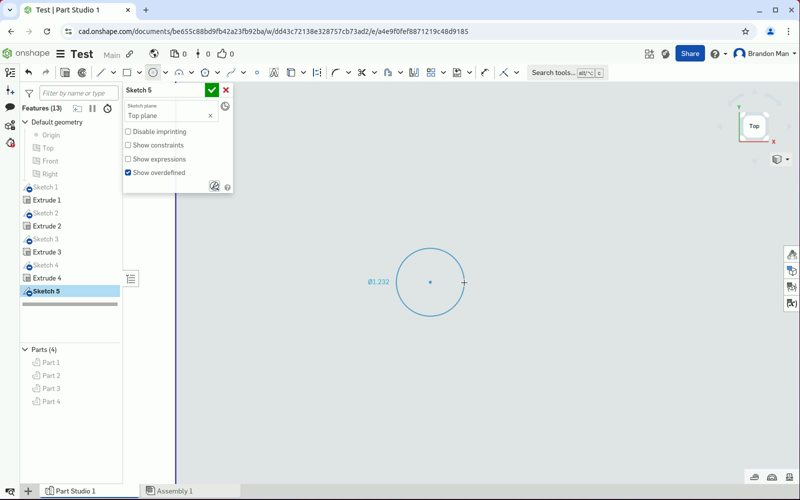
scroll(-6)
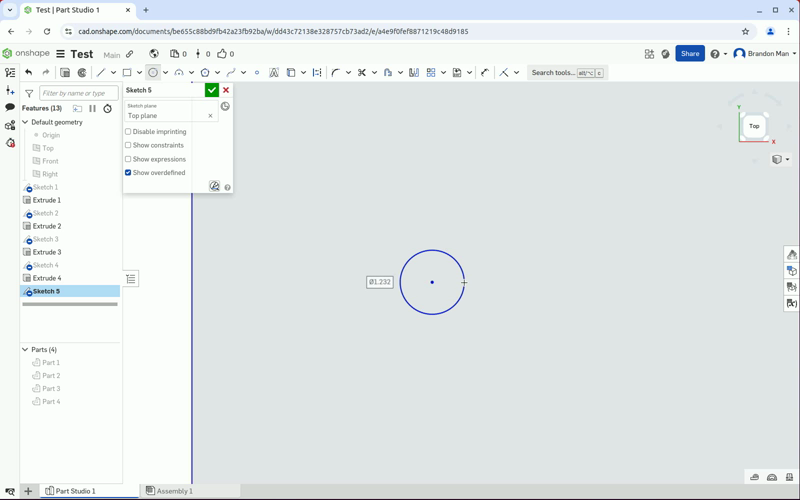
scroll(-6)
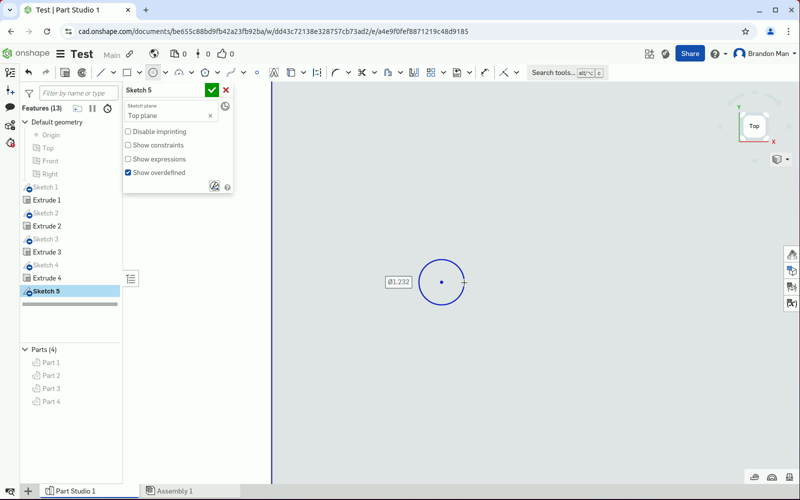
scroll(-6)
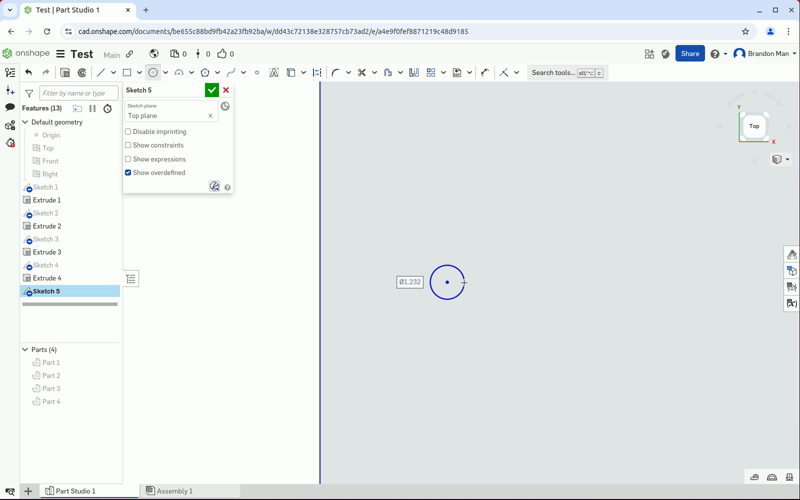
scroll(-6)
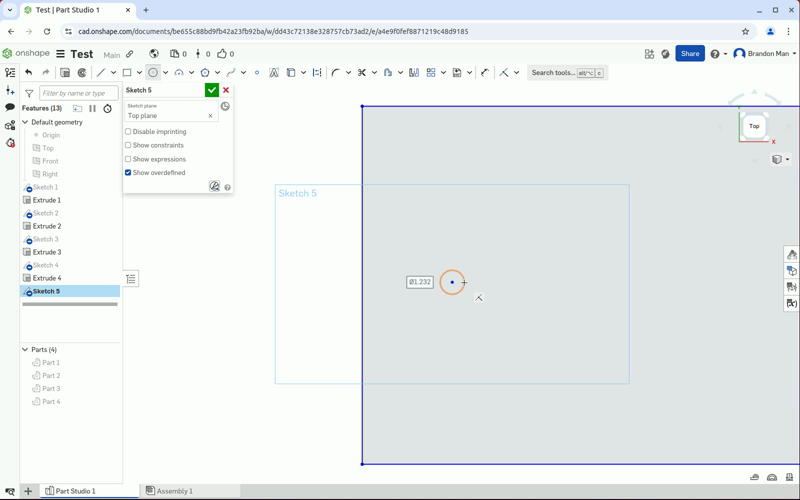
scroll(-6)
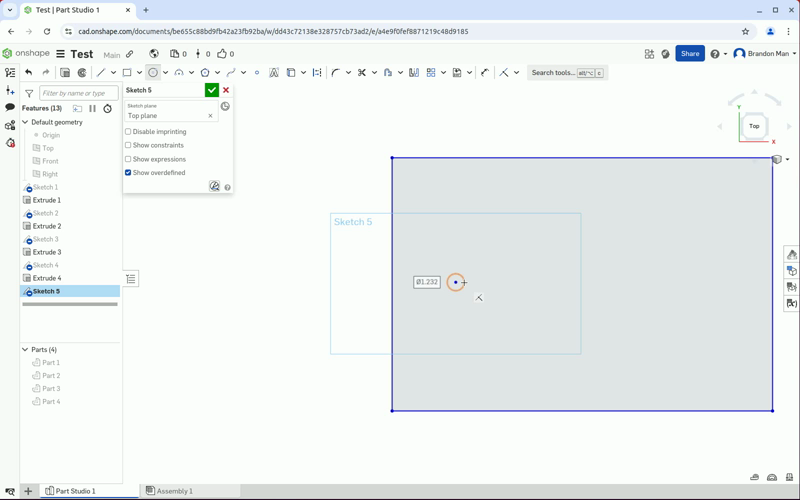
scroll(-6)
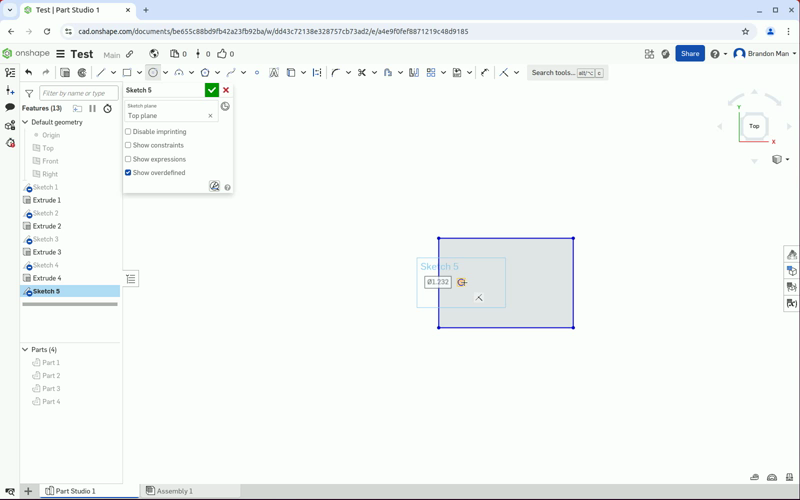
key(esc)
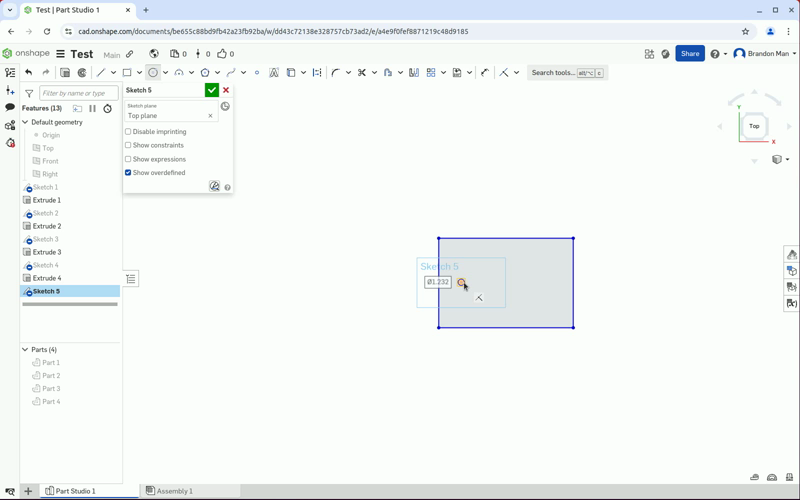
key(c)
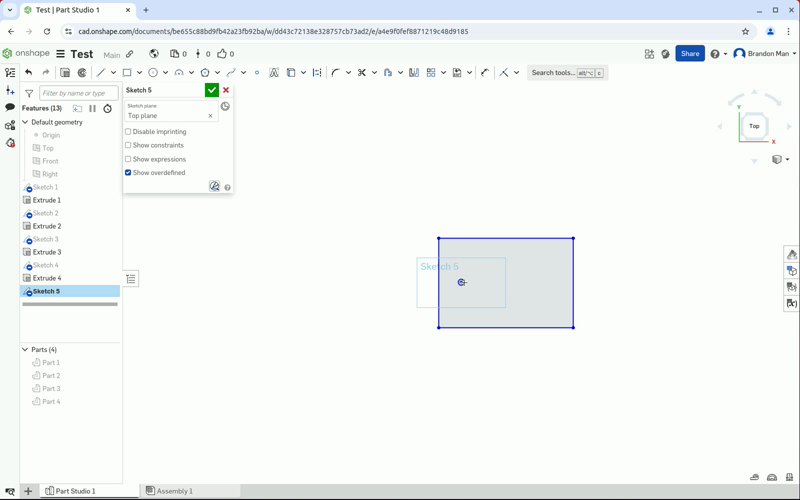
key_down(shift)
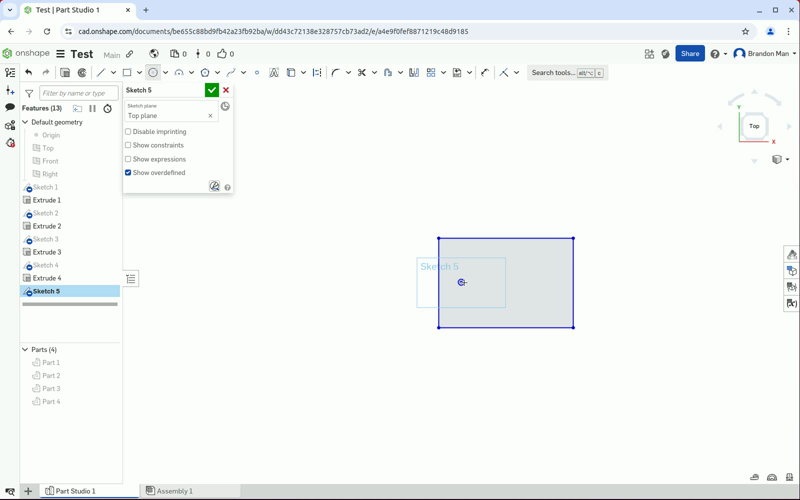
mouse_move(461, 249)
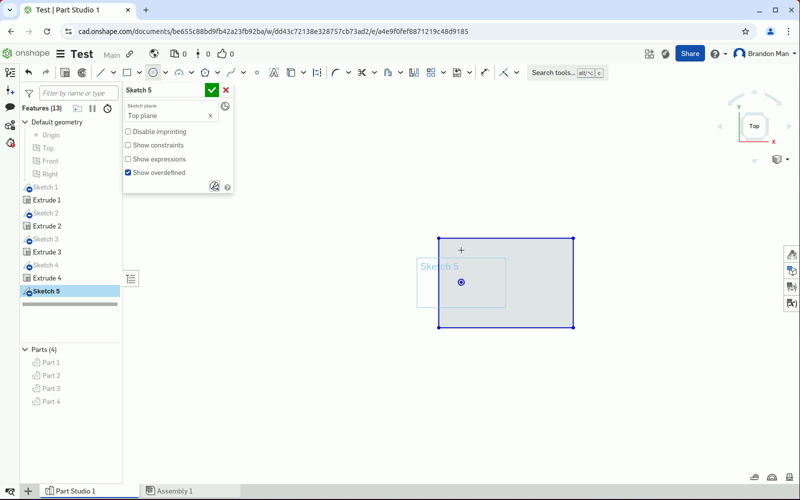
click(461, 249)
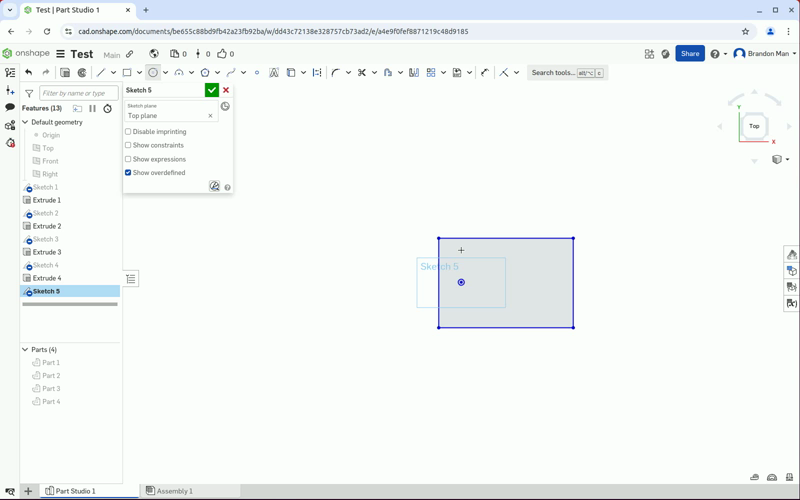
key_up(shift)
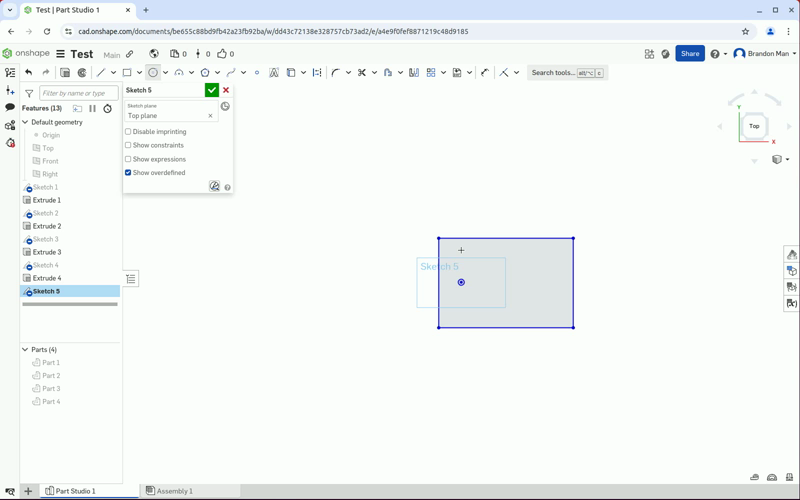
mouse_move(464, 249)
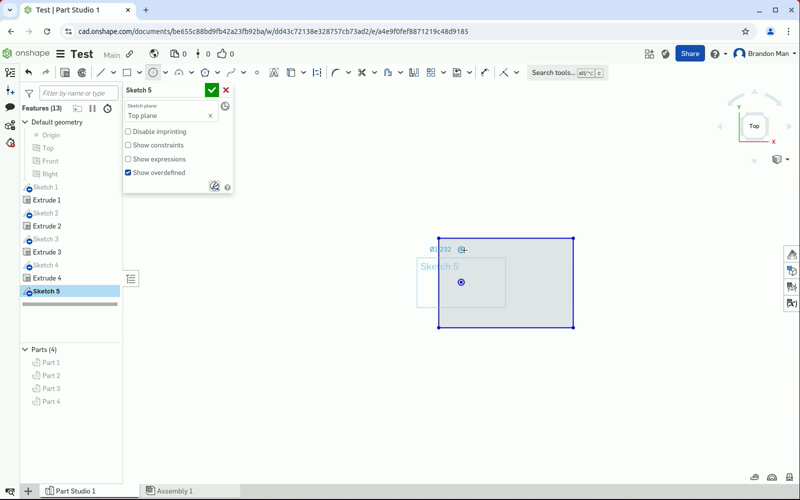
scroll(6)
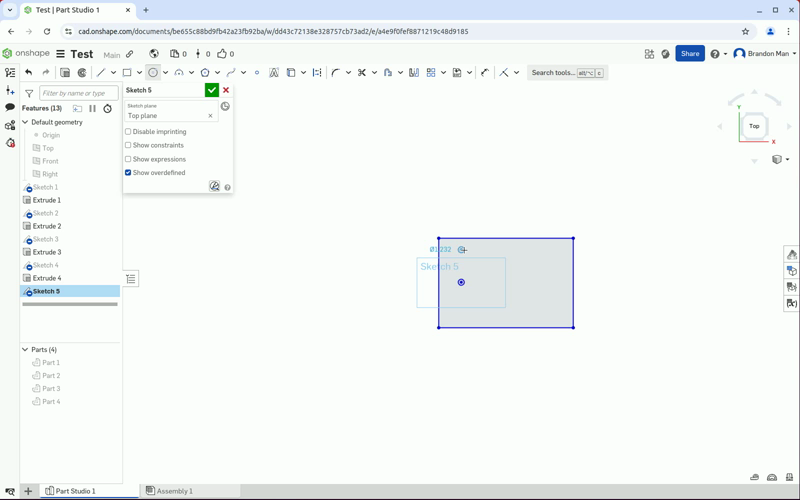
scroll(6)
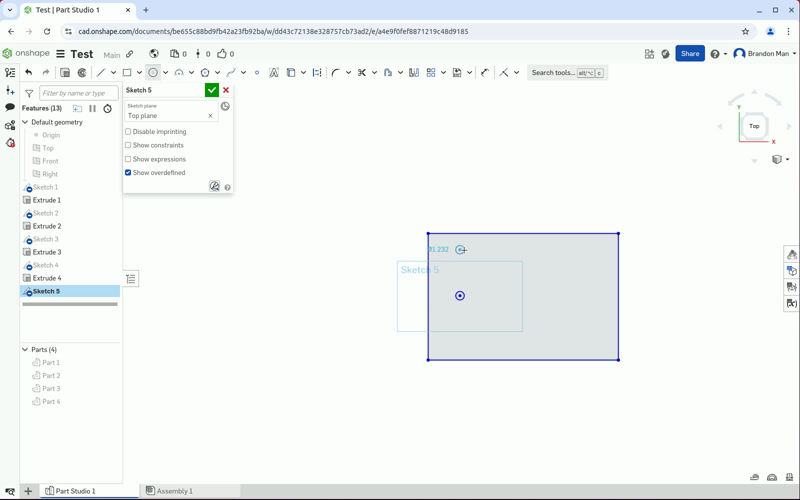
scroll(6)
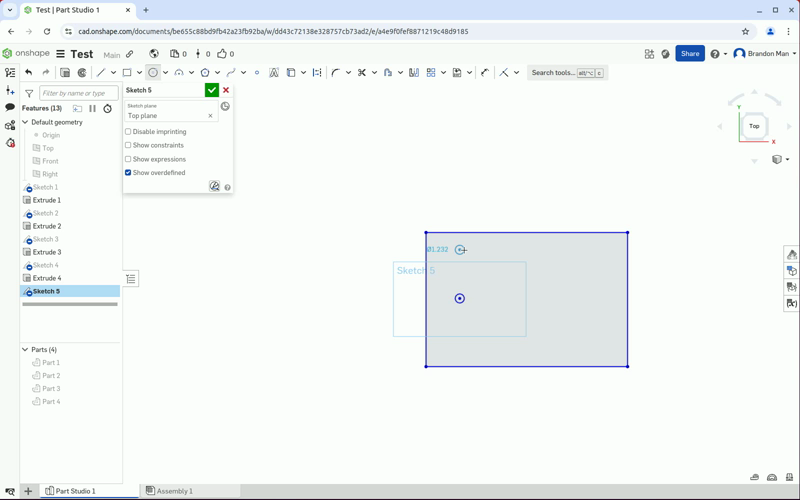
scroll(6)
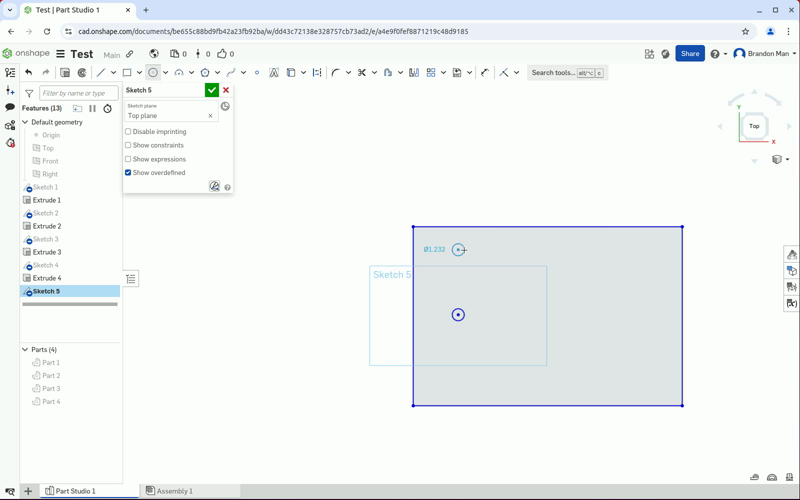
scroll(6)
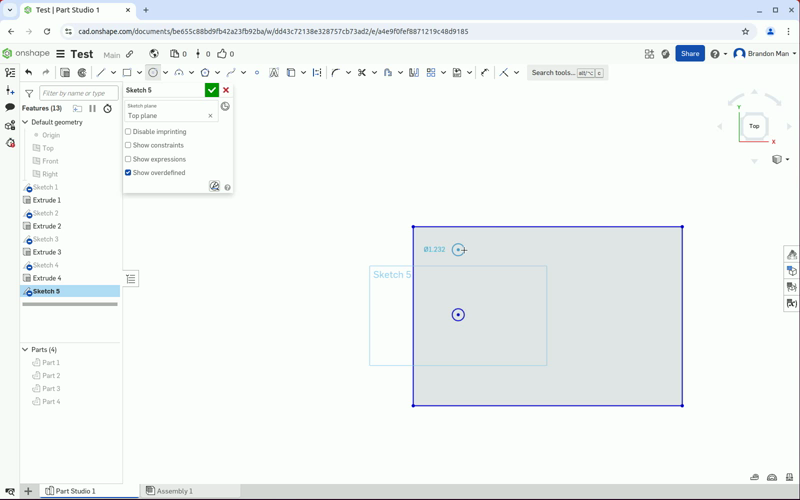
scroll(6)
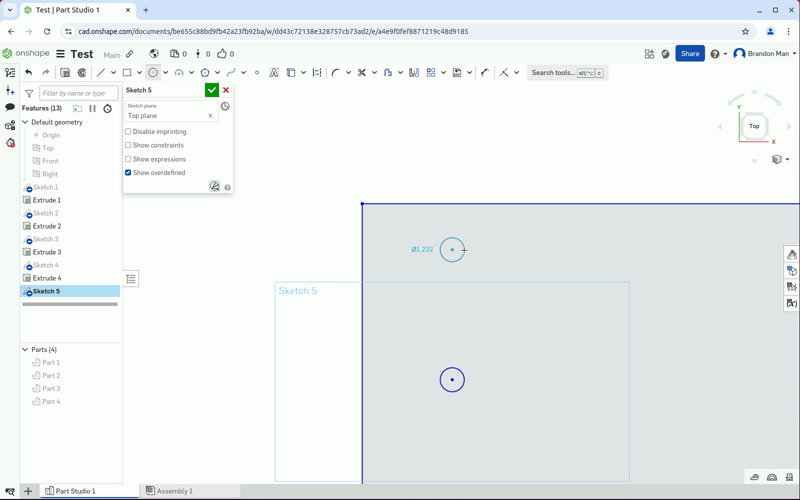
scroll(6)
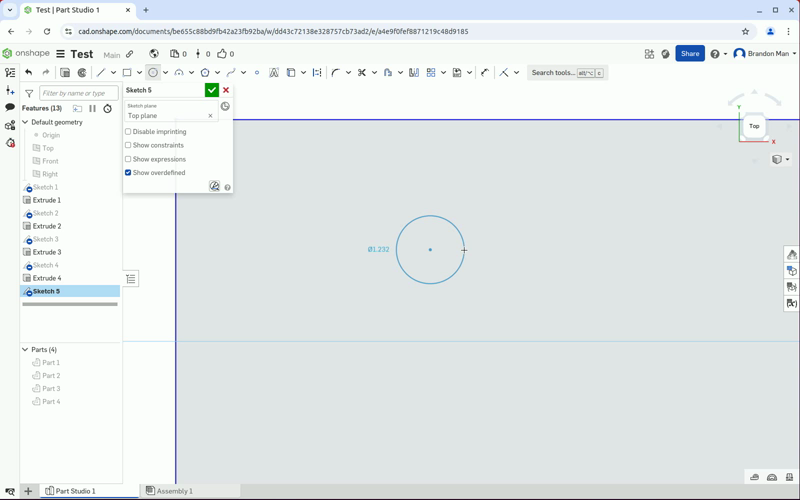
click(464, 249)
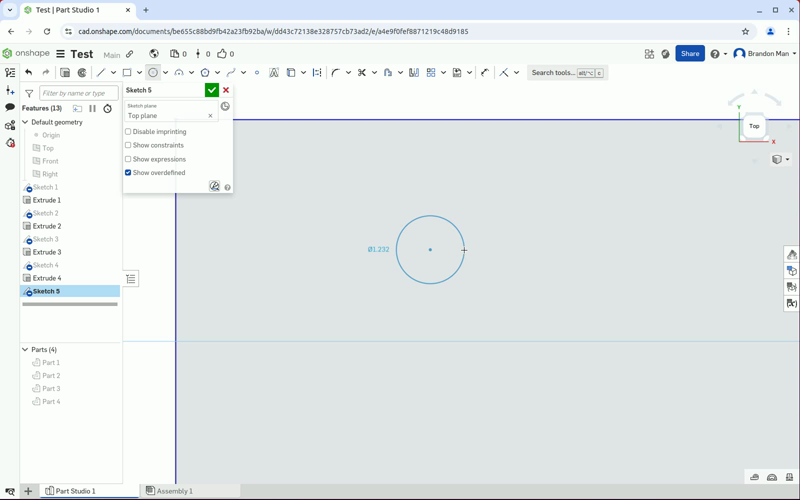
scroll(-6)
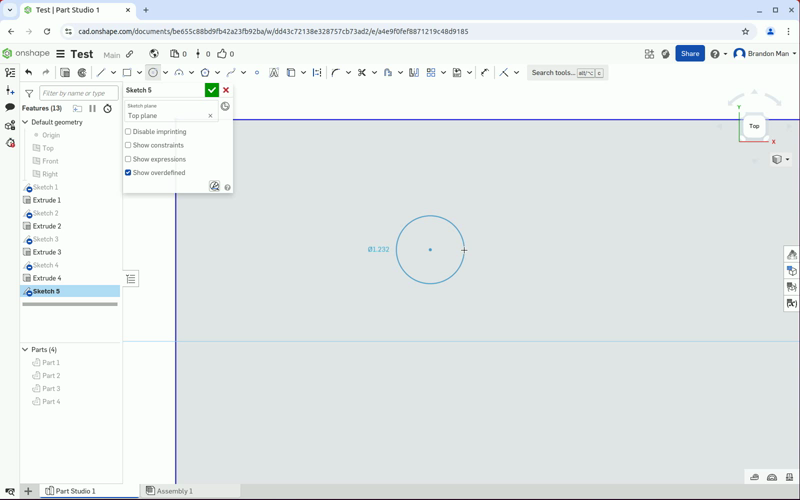
scroll(-6)
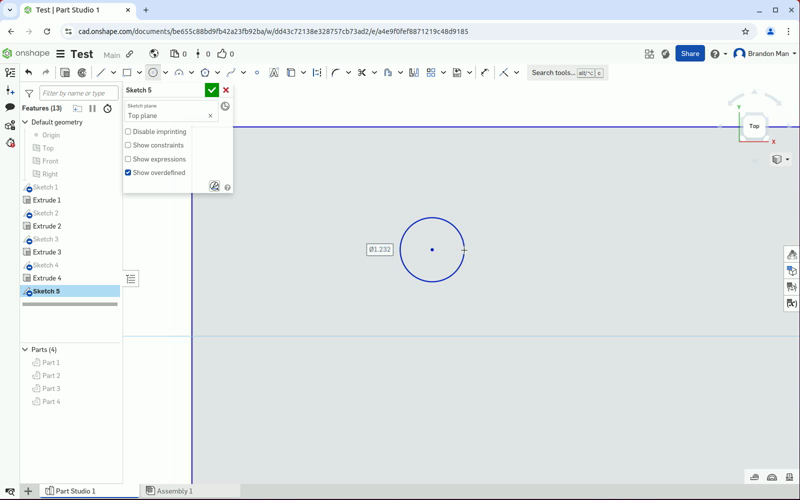
scroll(-6)
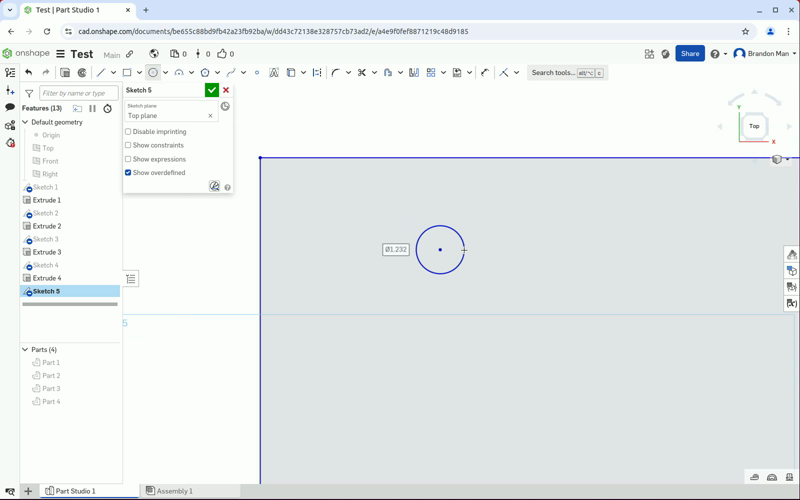
scroll(-6)
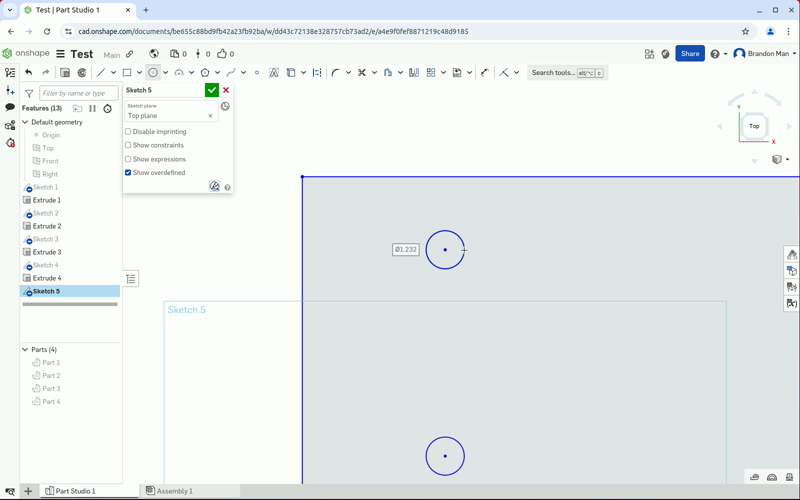
scroll(-6)
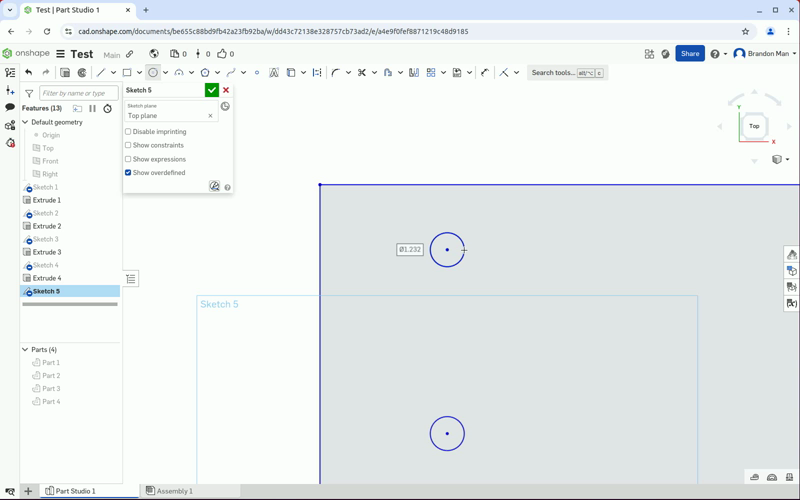
scroll(-6)
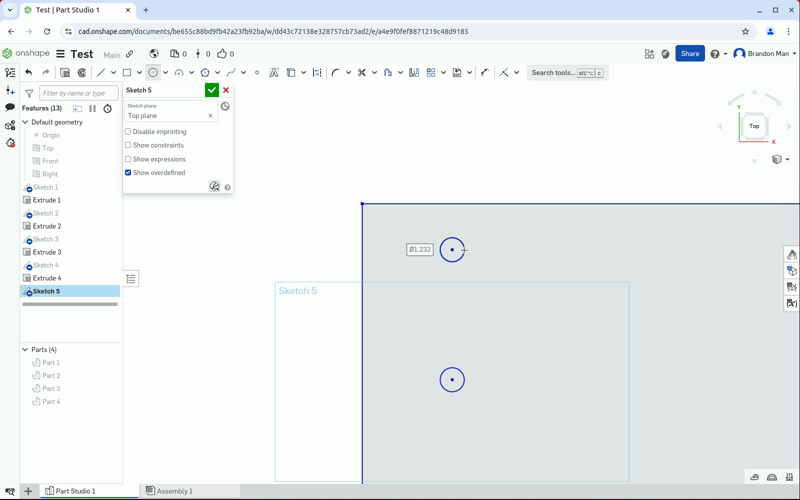
scroll(-6)
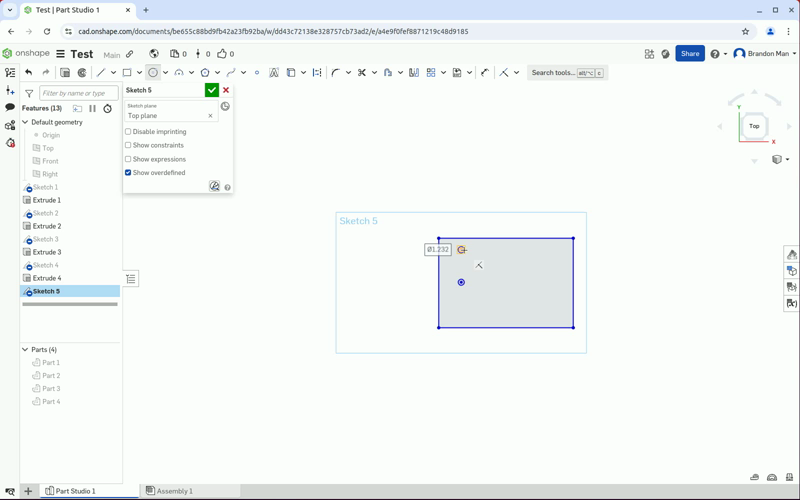
key(esc)
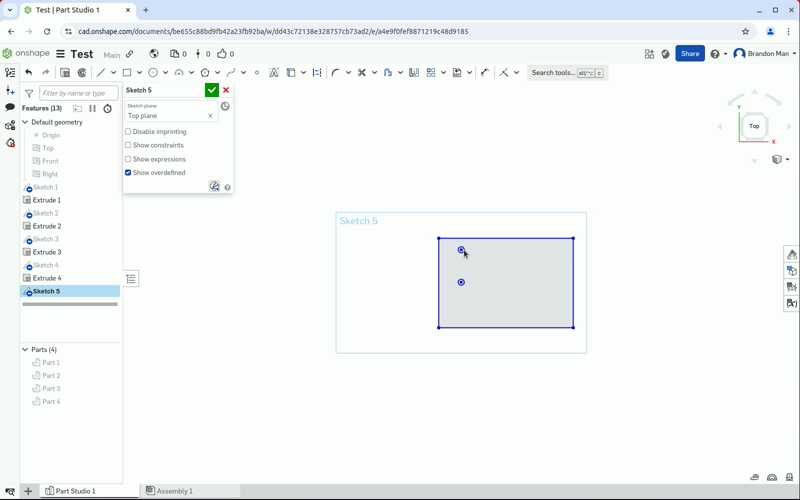
key(c)
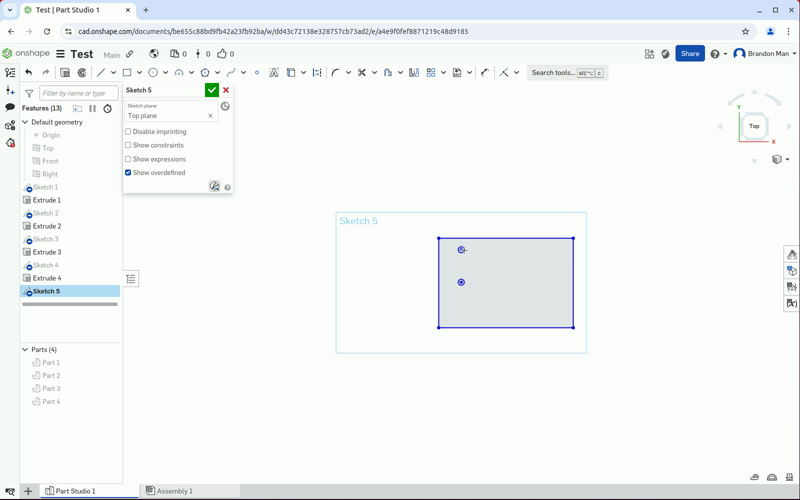
key_down(shift)
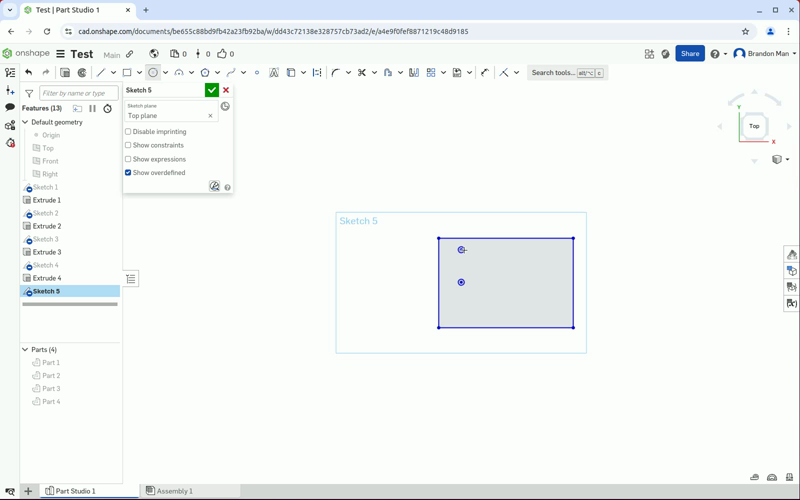
mouse_move(527, 282)
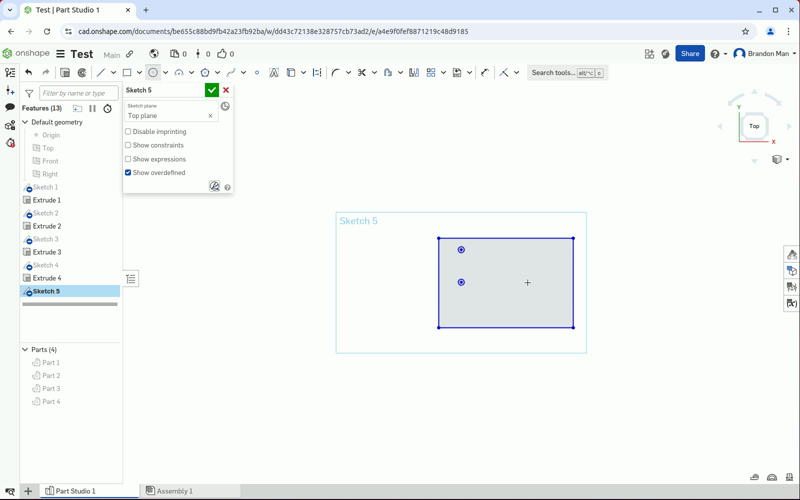
click(527, 282)
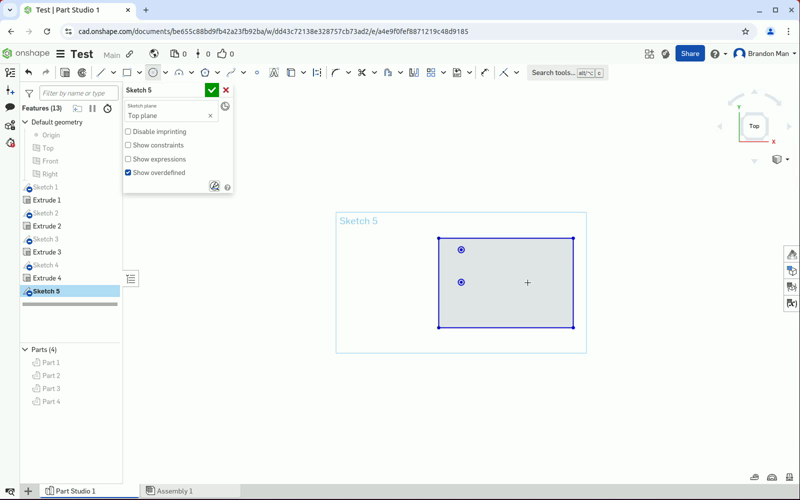
key_up(shift)
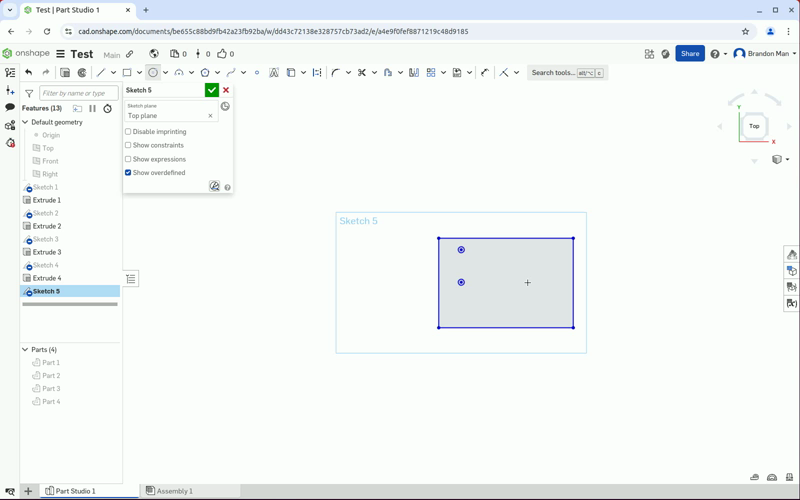
mouse_move(530, 282)
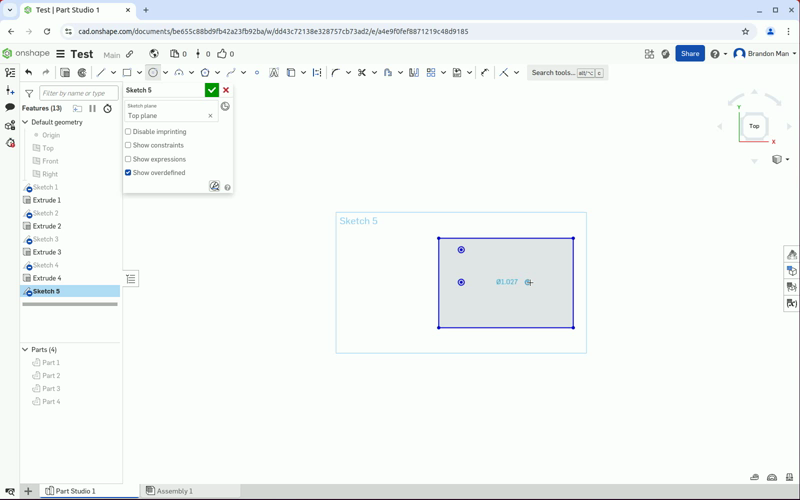
scroll(6)
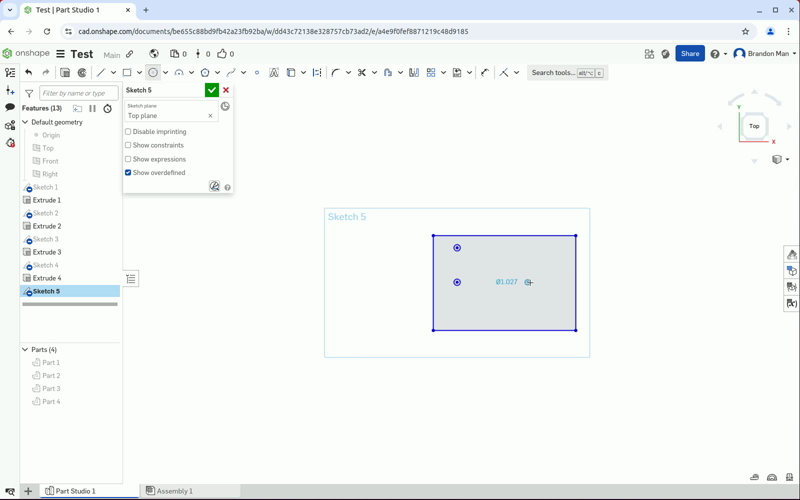
scroll(6)
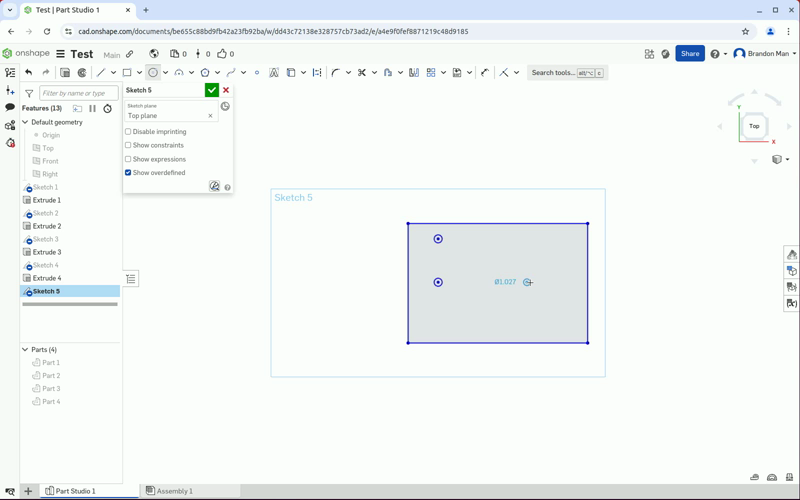
scroll(6)
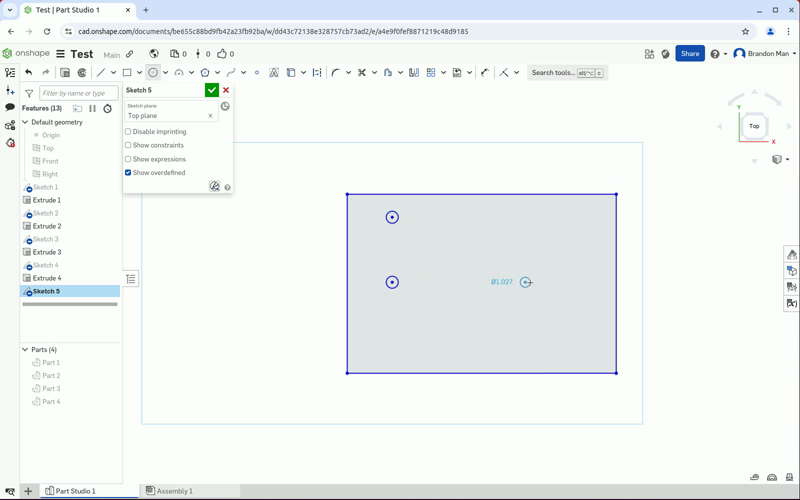
scroll(6)
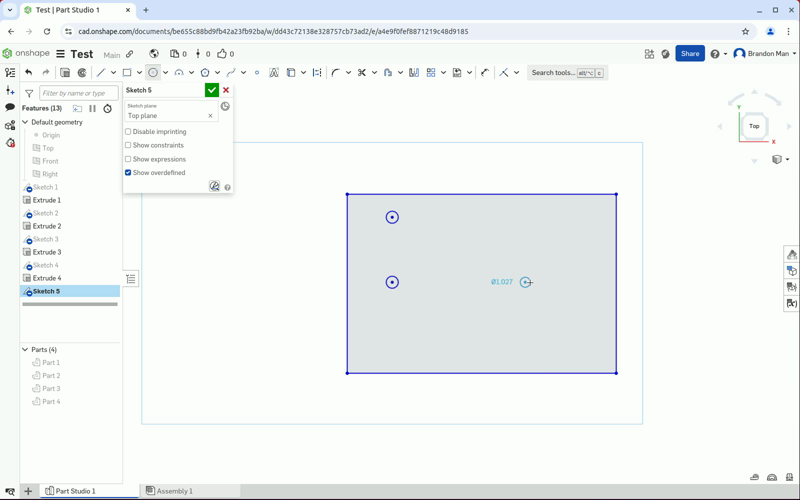
scroll(6)
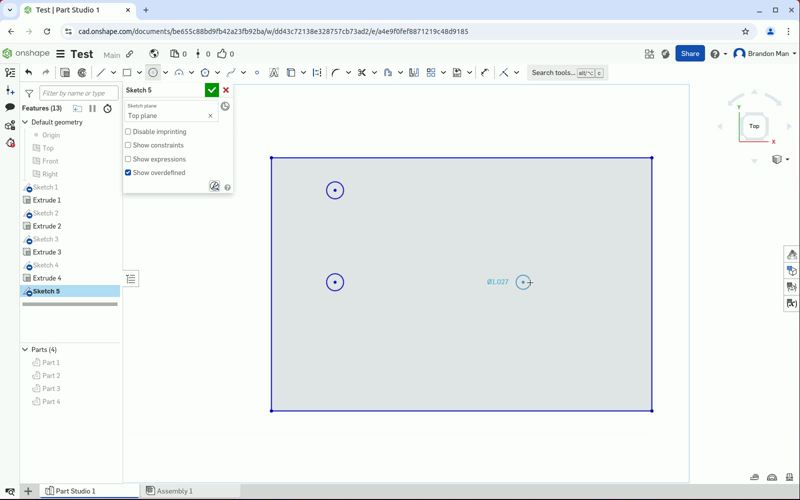
scroll(6)
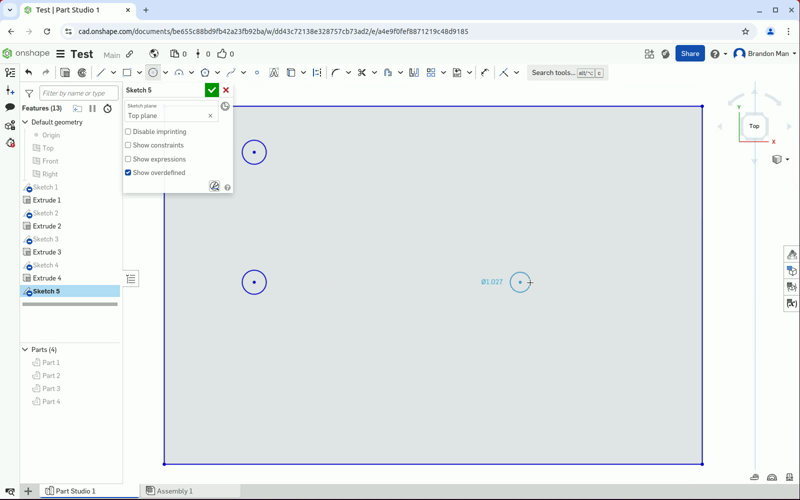
scroll(6)
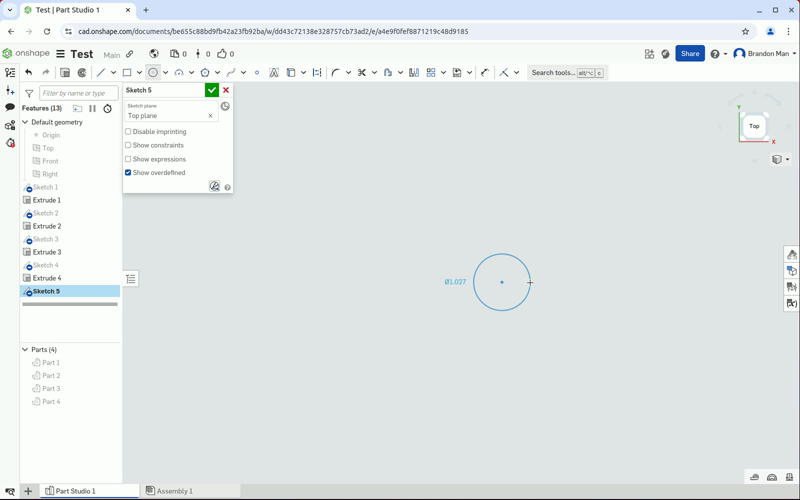
click(530, 282)
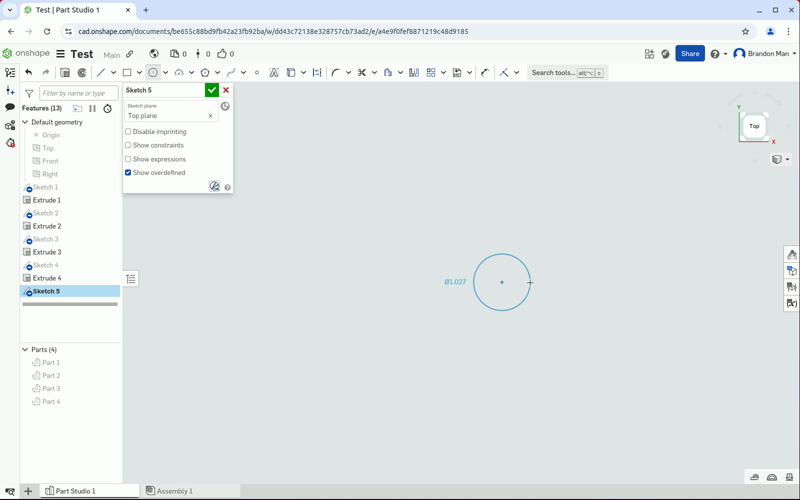
scroll(-6)
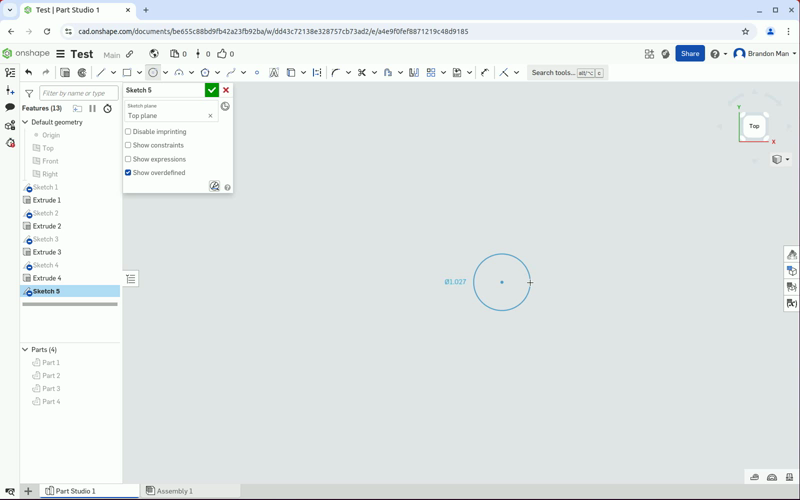
scroll(-6)
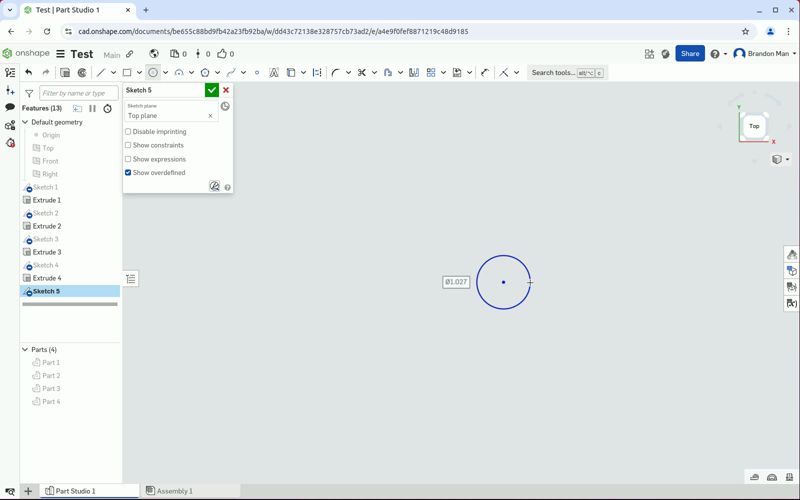
scroll(-6)
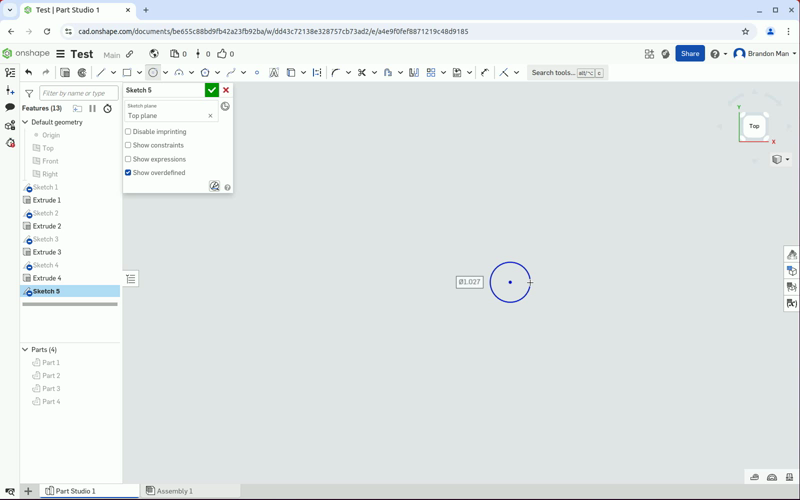
scroll(-6)
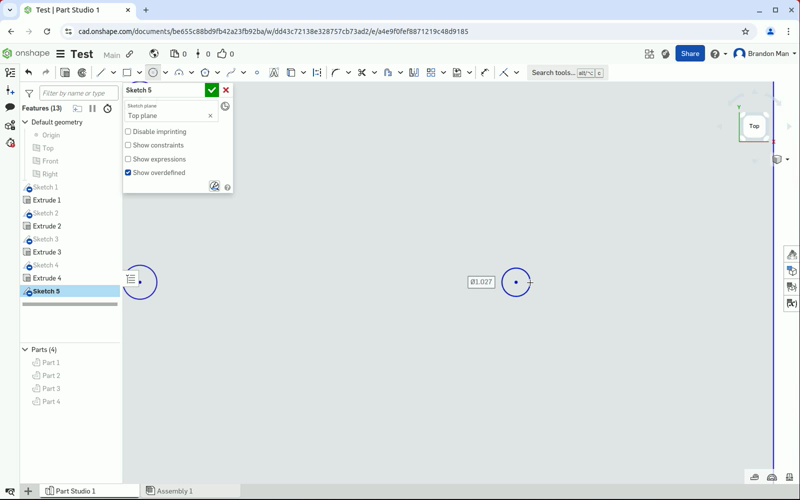
scroll(-6)
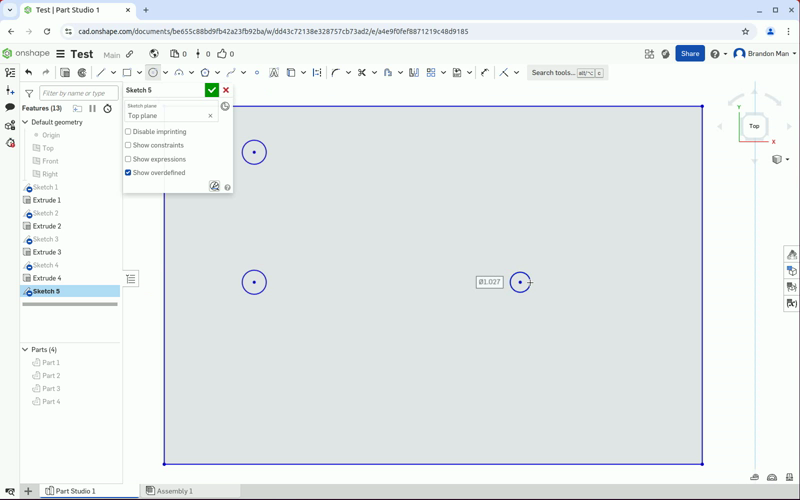
scroll(-6)
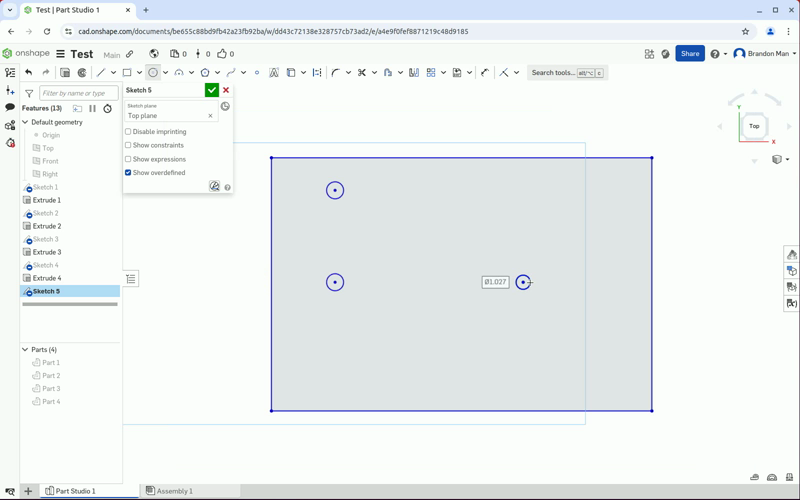
scroll(-6)
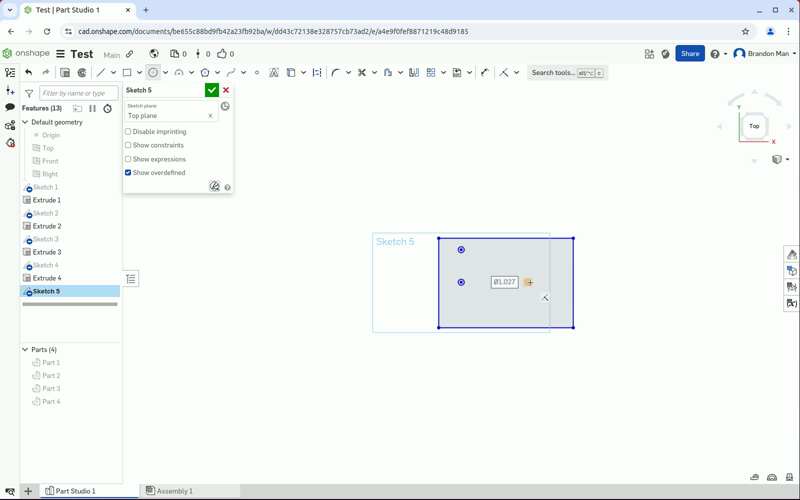
key(esc)
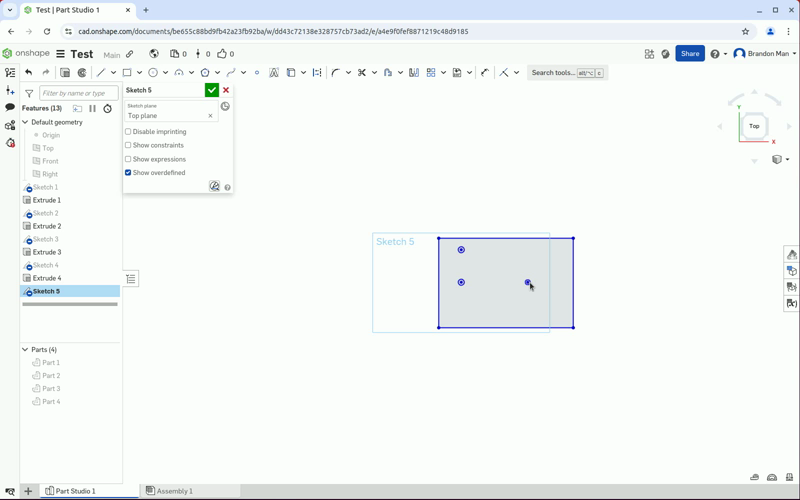
mouse_move(473, 255)
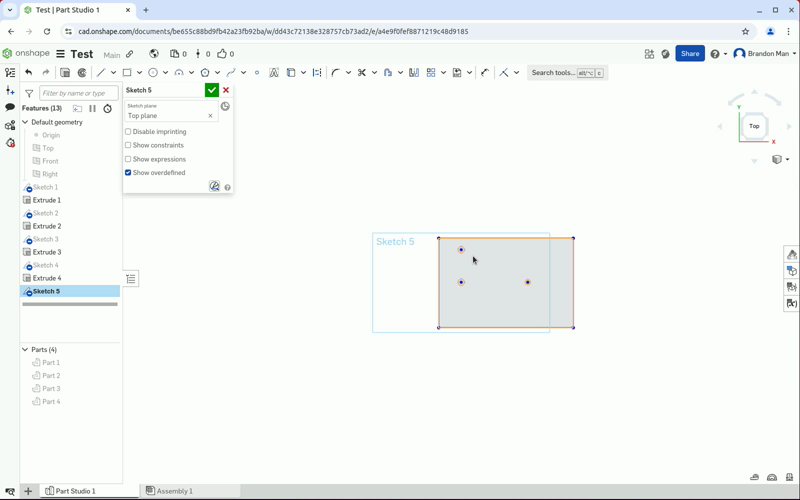
click(473, 255)
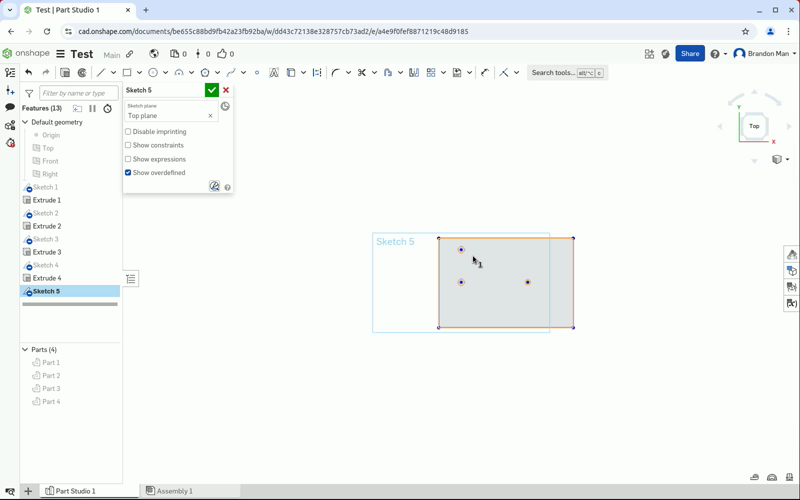
mouse_move(73, 352)
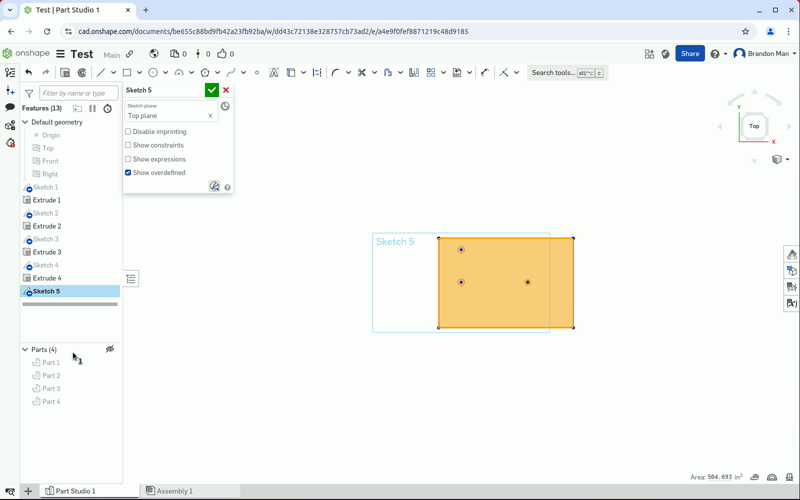
key(shift+y)
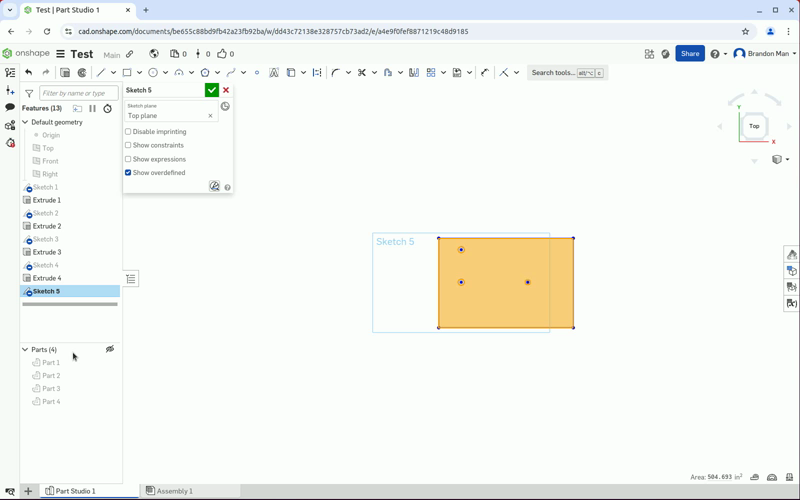
key(shift+e)
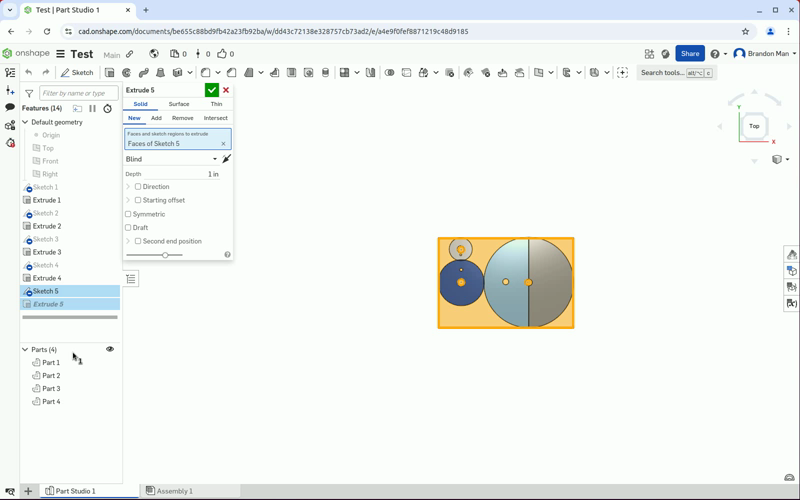
mouse_move(143, 106)
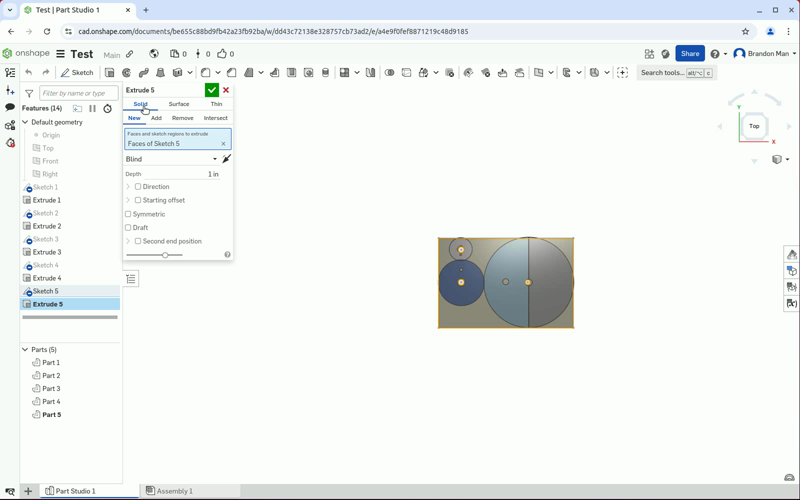
click(143, 106)
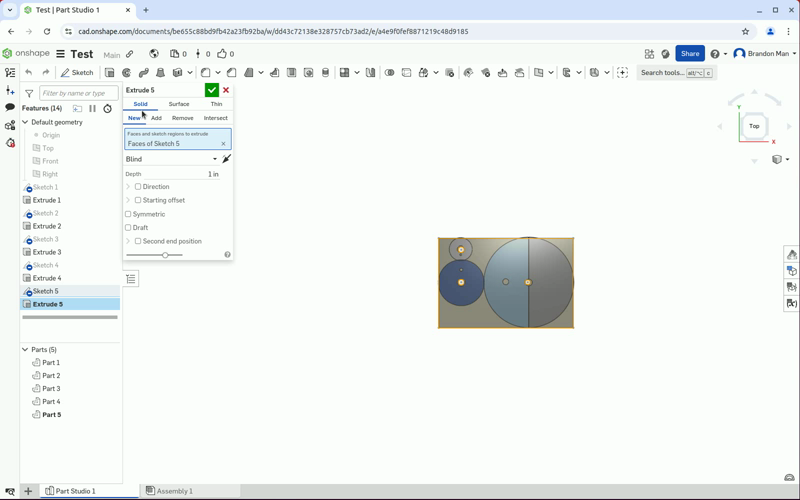
mouse_move(137, 120)
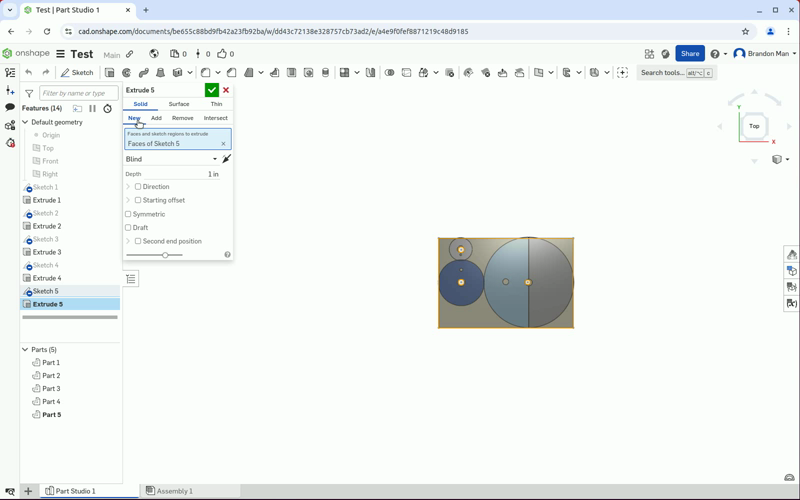
click(137, 120)
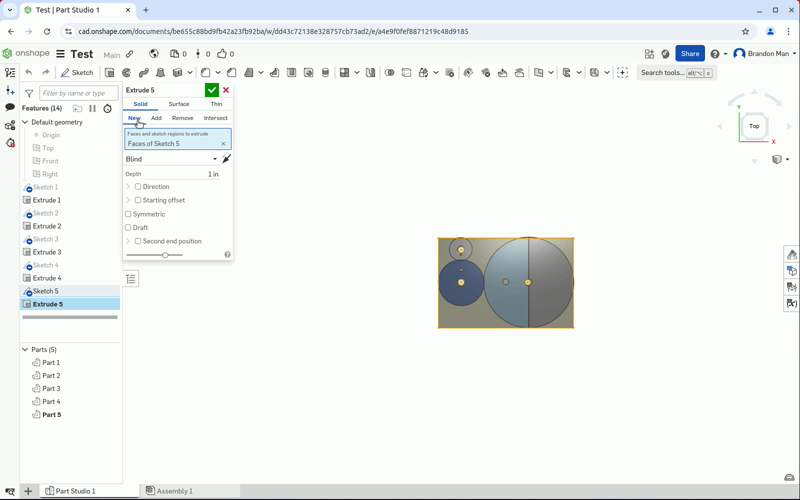
key(tab, 4)
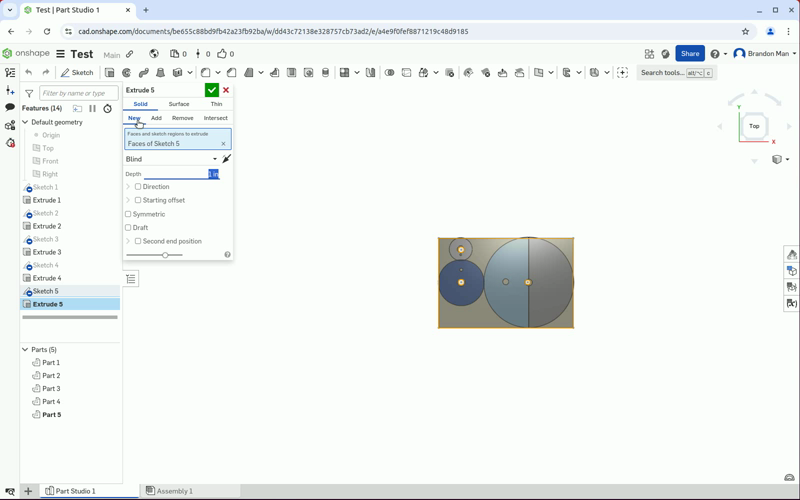
text(-1.685)
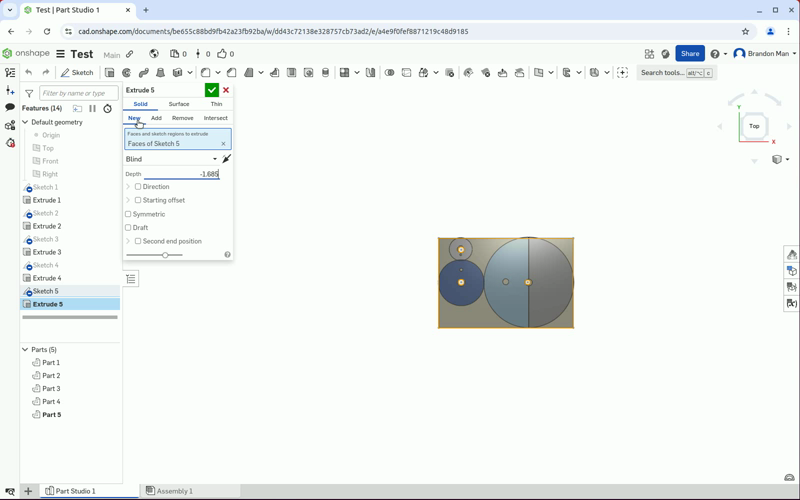
key(enter)
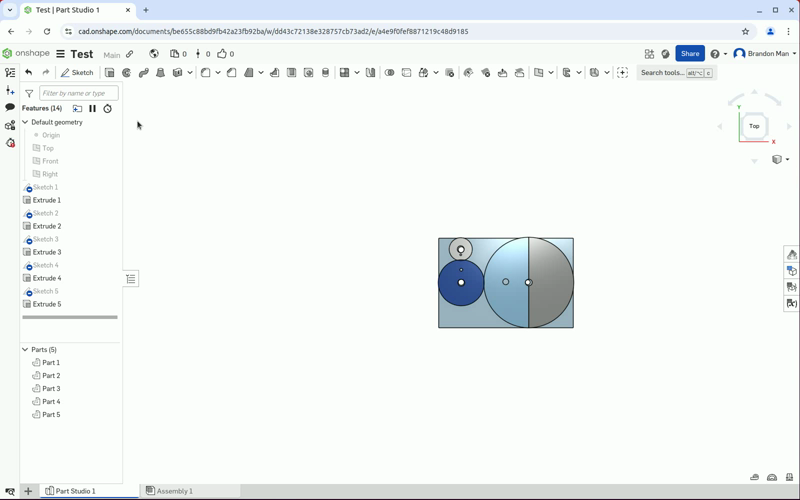
key(shift+h)
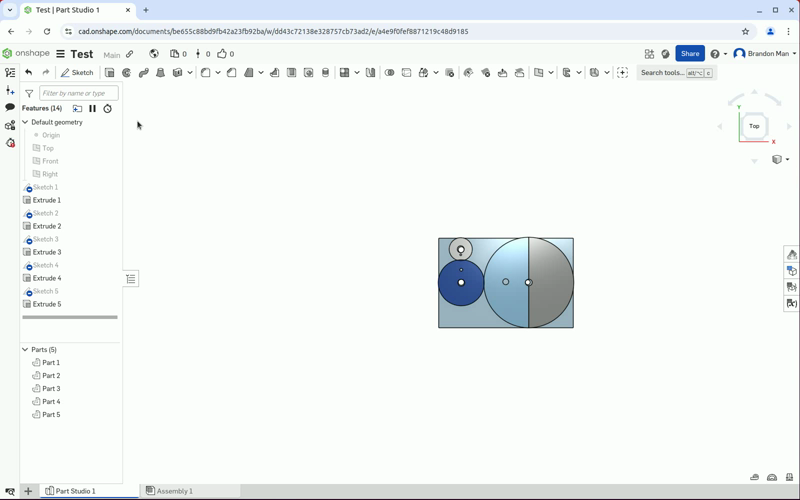
key(shift+h)
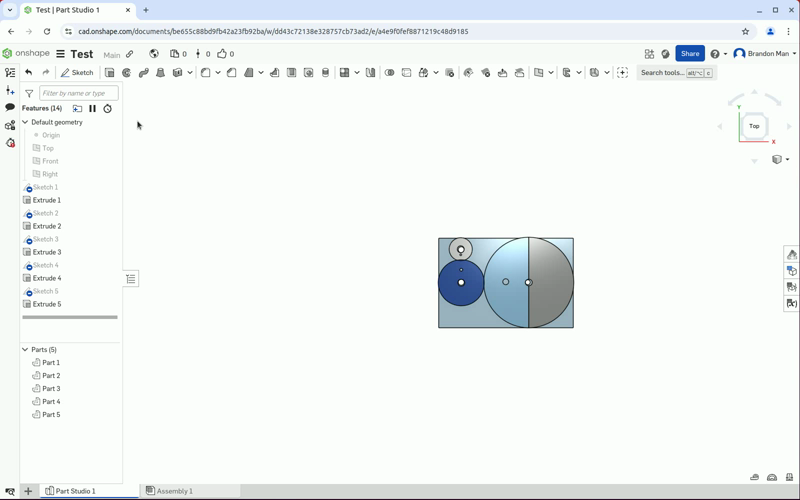
key(shift+7)
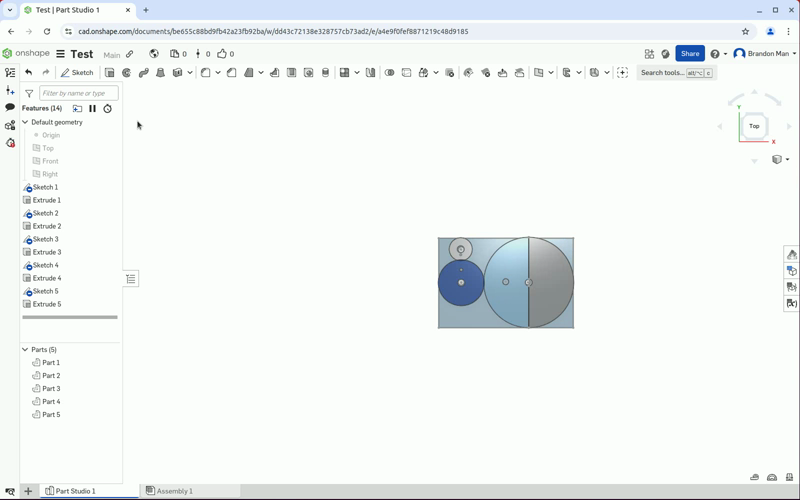
key(up, 3)
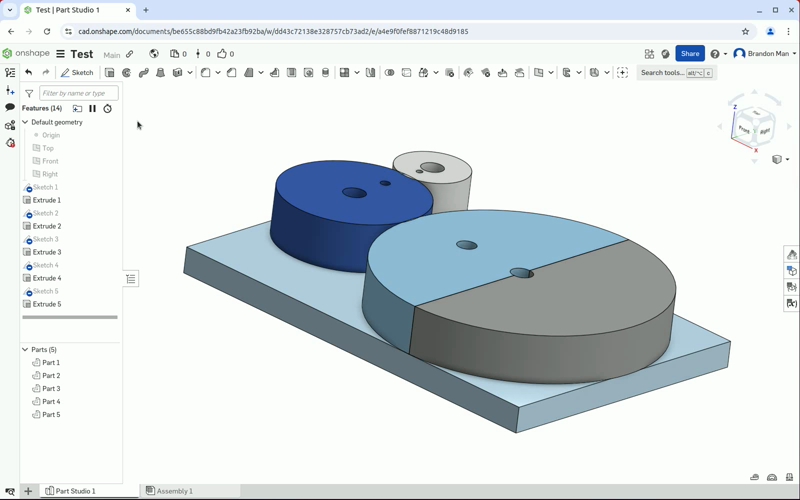
key(left, 3)
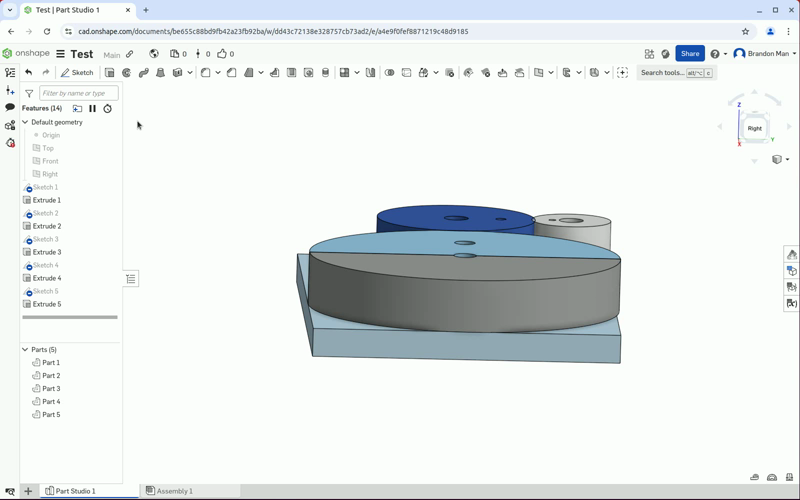
key(right, 3)
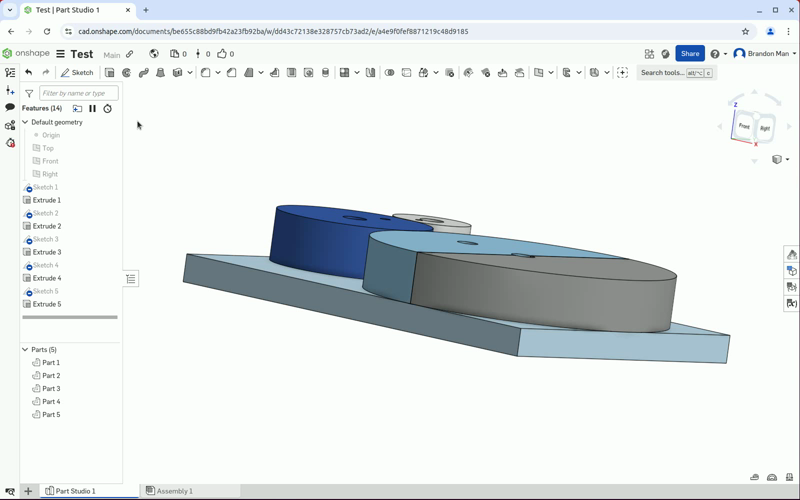
key(down, 3)
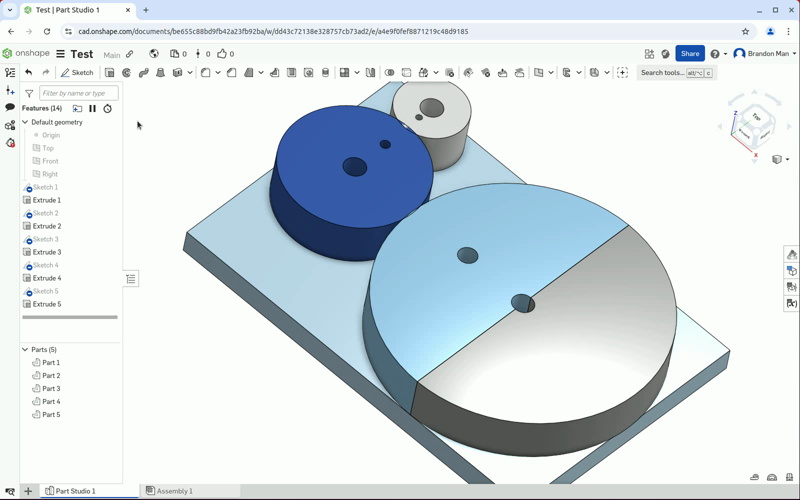
mouse_move(73, 189)
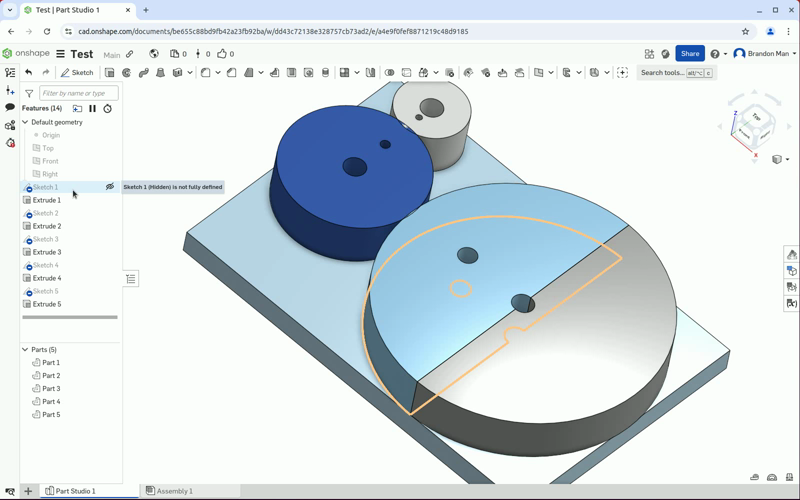
click(73, 189)